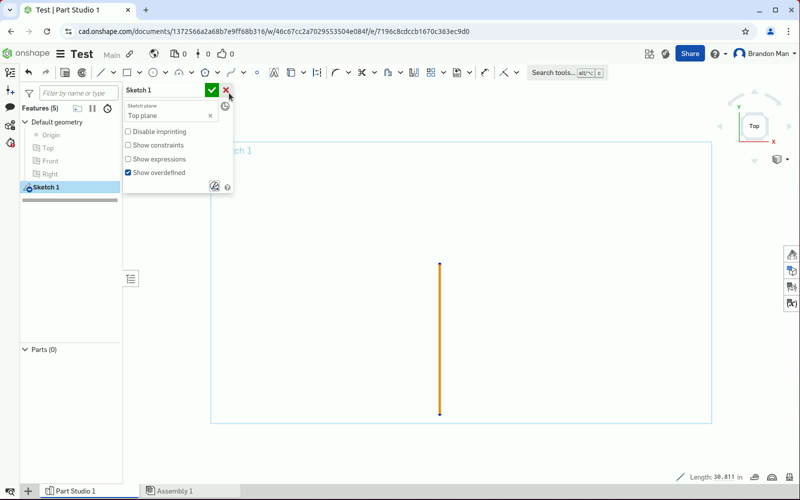
key(shift+h)
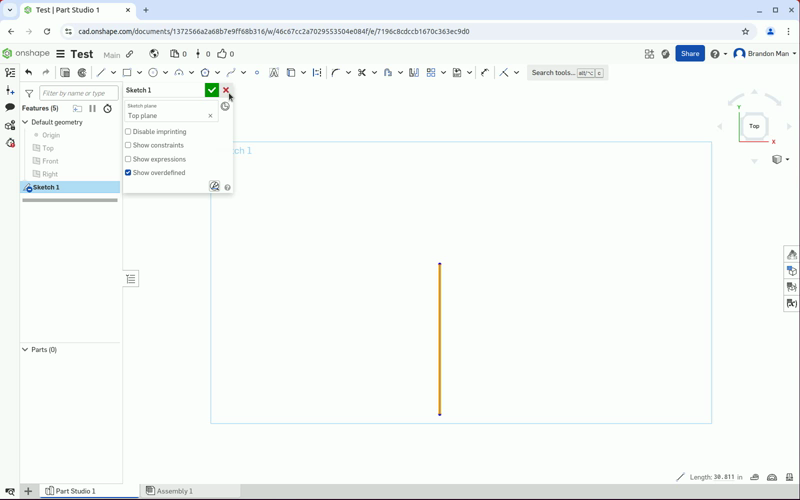
mouse_move(73, 352)
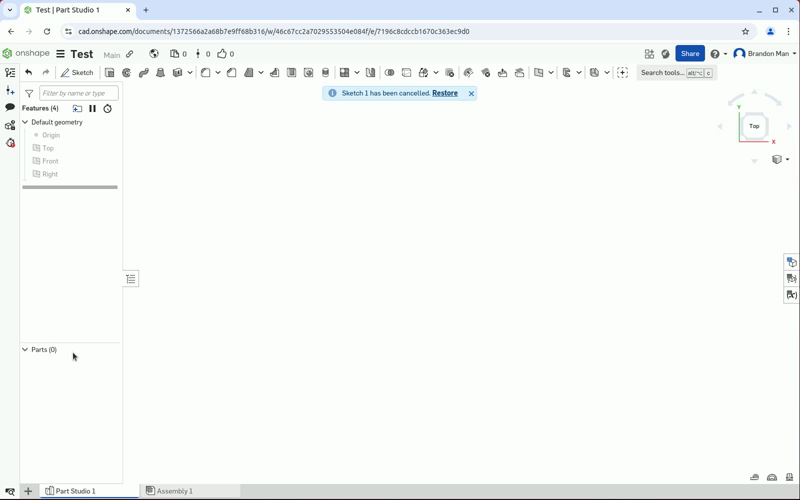
key(y)
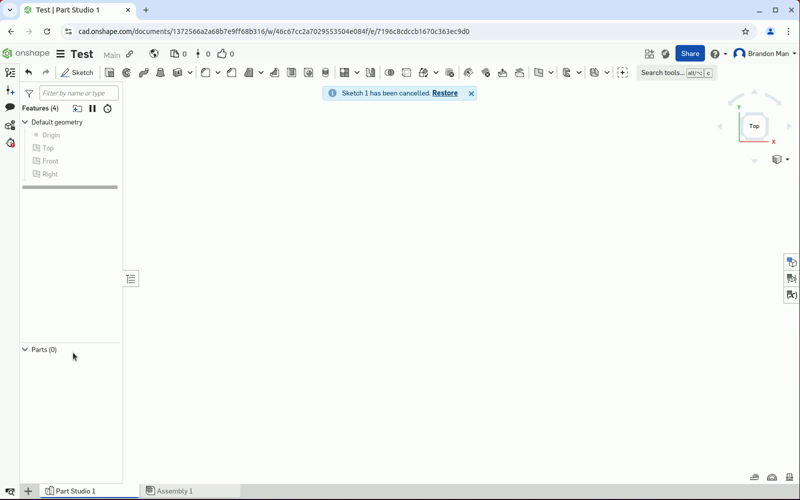
key(shift+p)
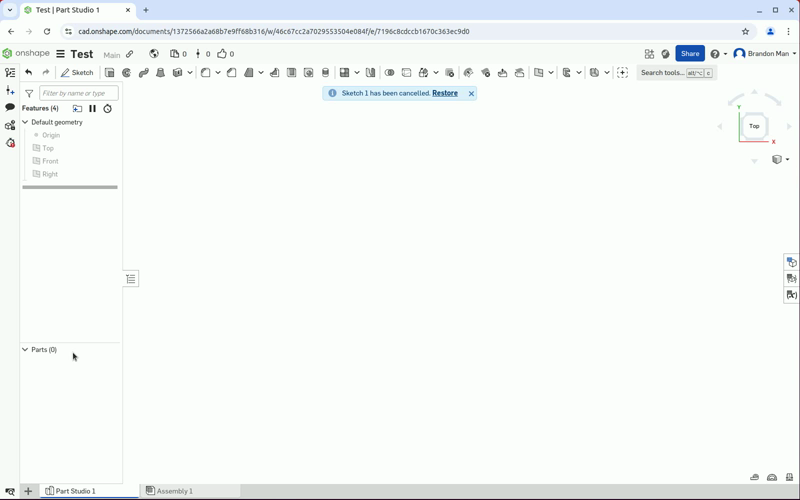
key(space)
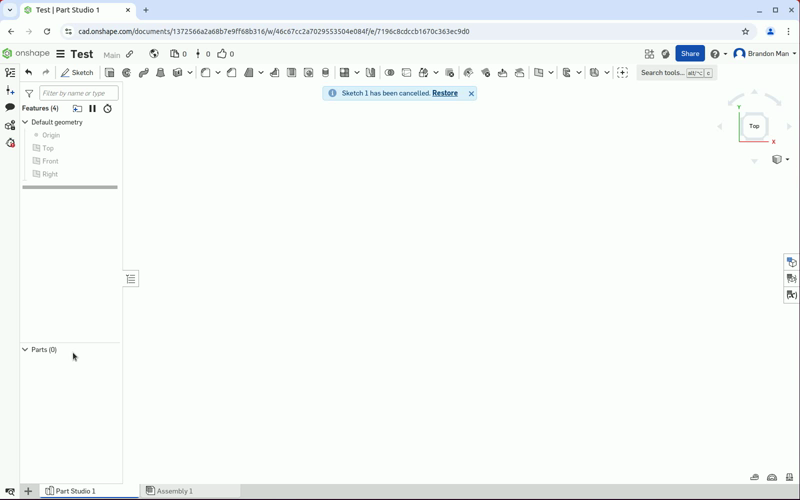
key_down(shift)
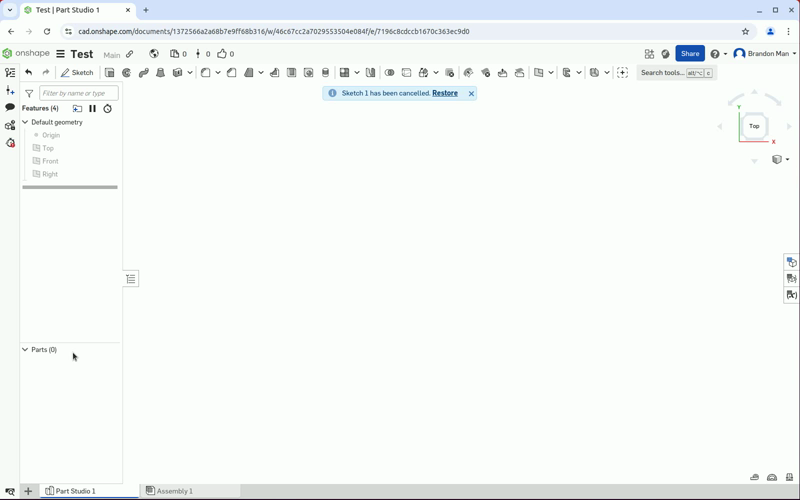
key(up)
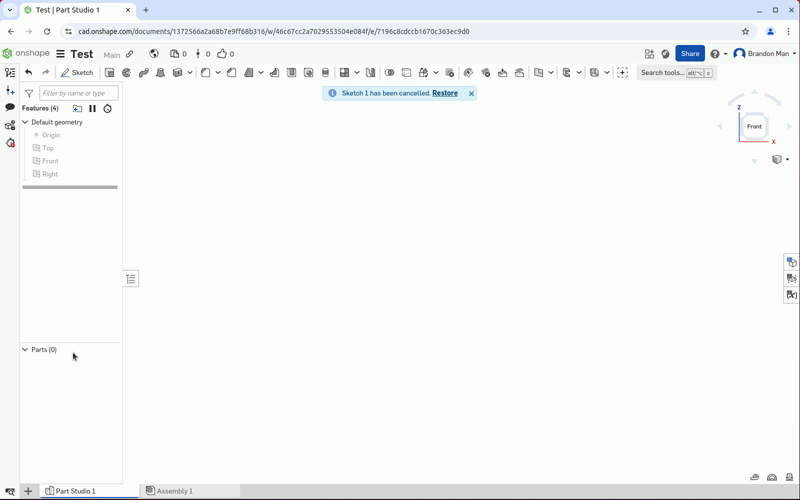
key_up(shift)
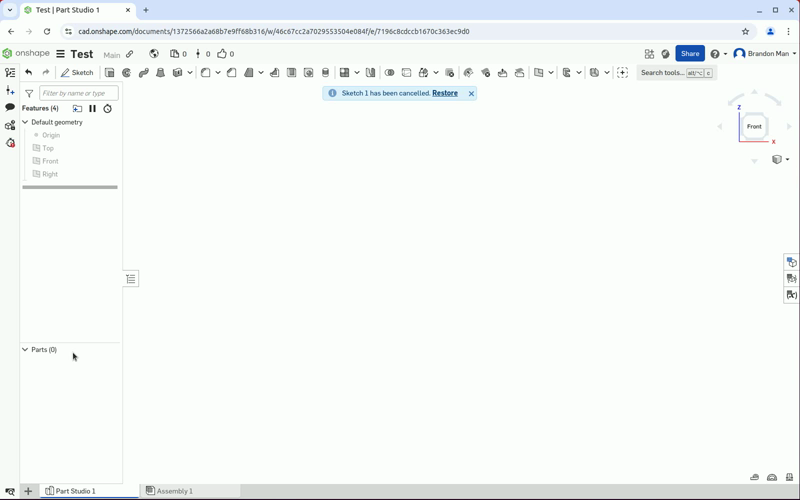
key(space)
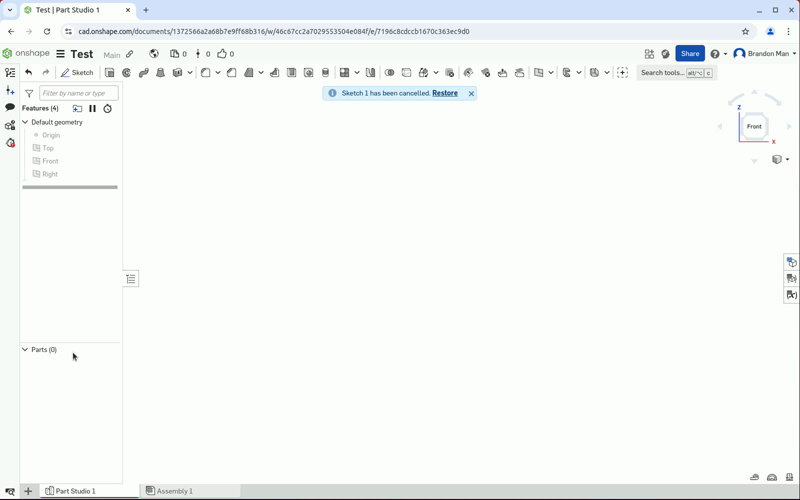
key_down(shift)
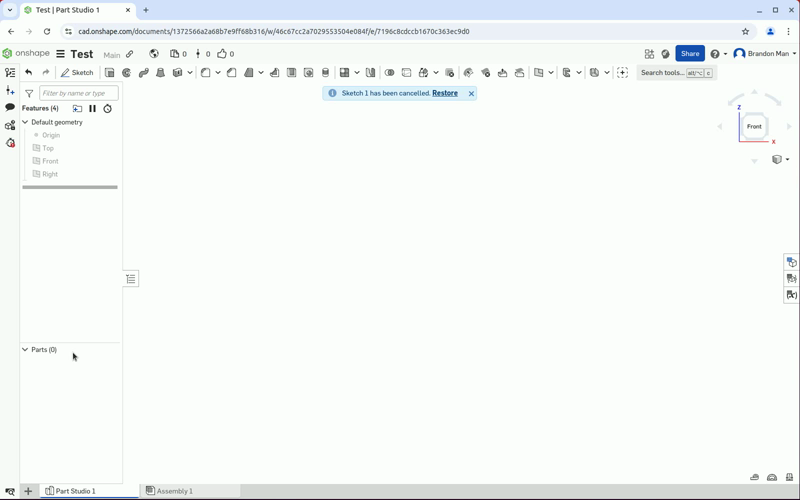
key(left)
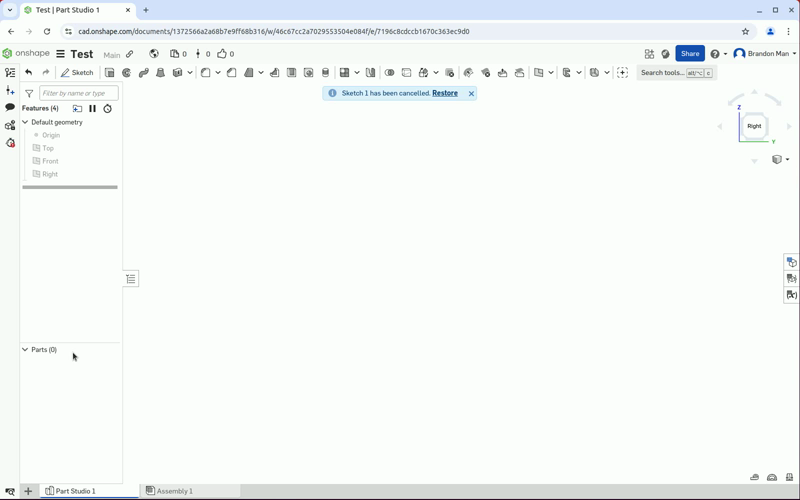
key_up(shift)
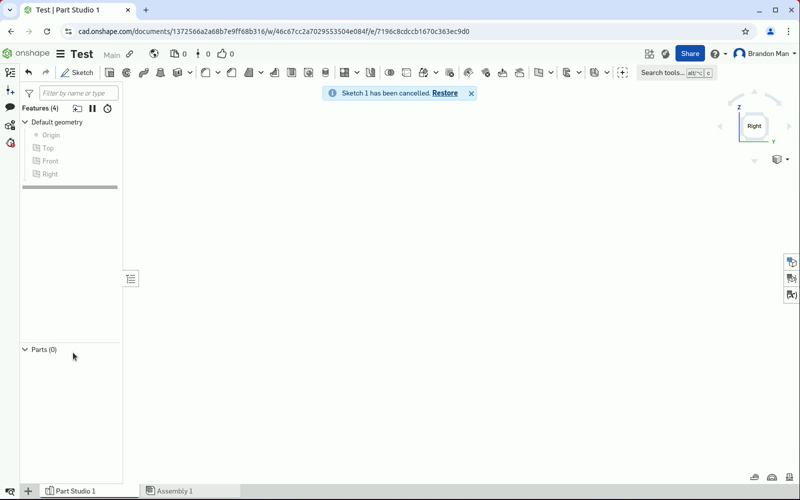
mouse_move(73, 352)
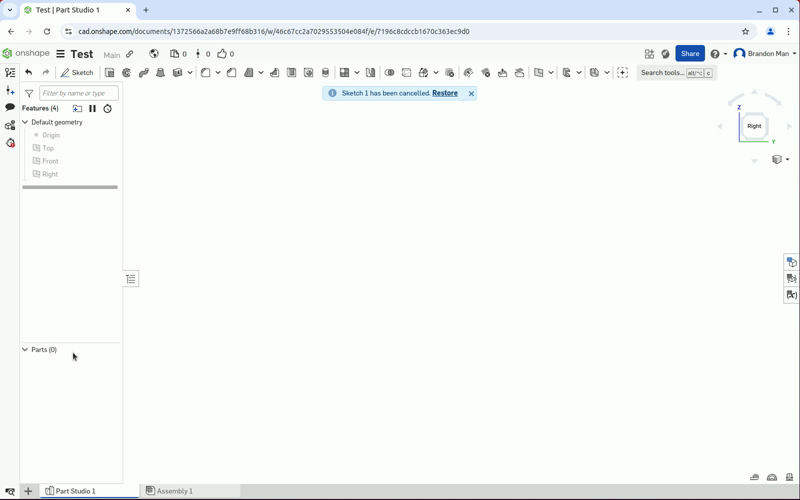
key(shift+y)
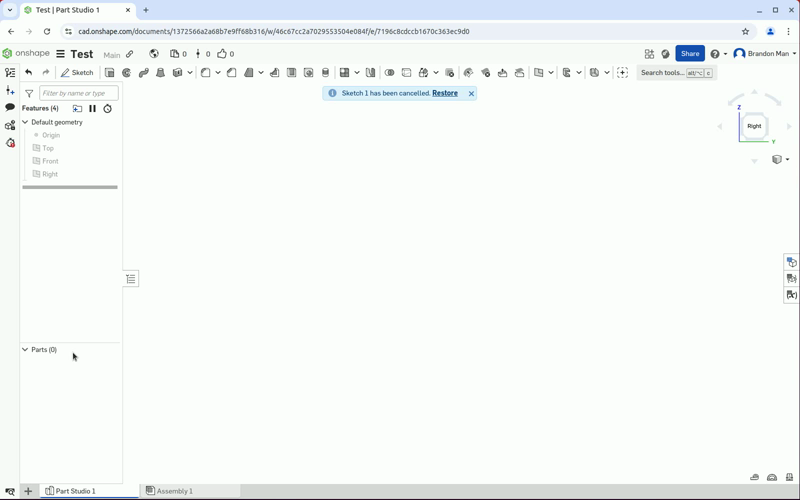
key(shift+s)
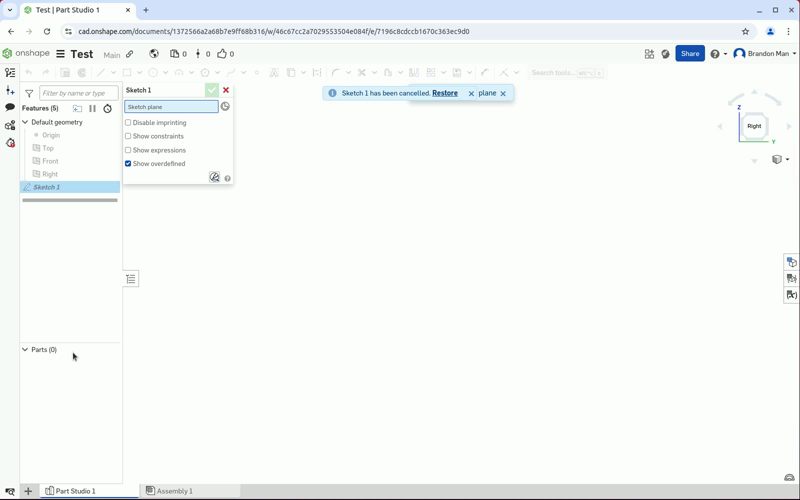
mouse_move(73, 176)
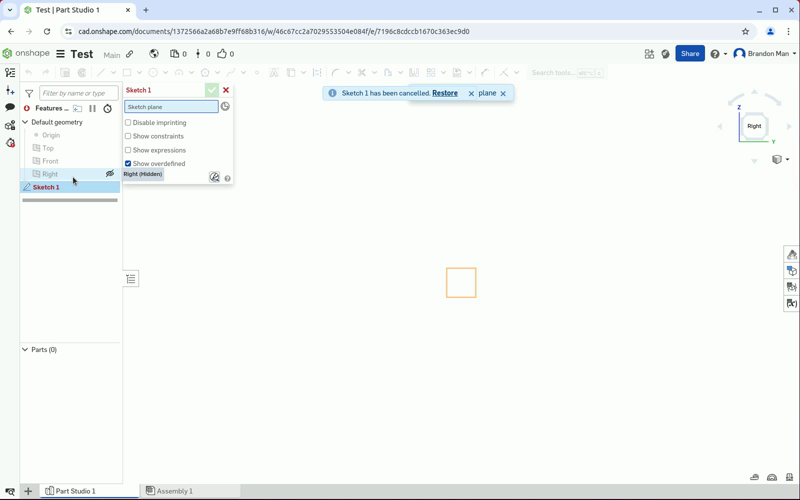
click(73, 176)
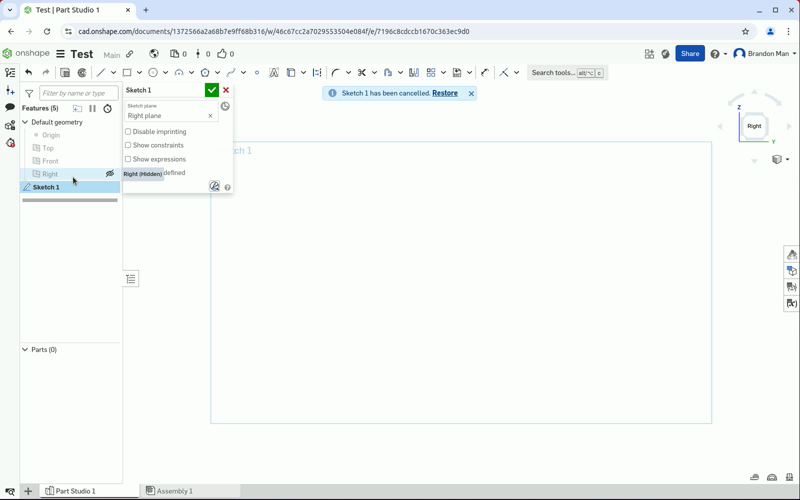
mouse_move(73, 352)
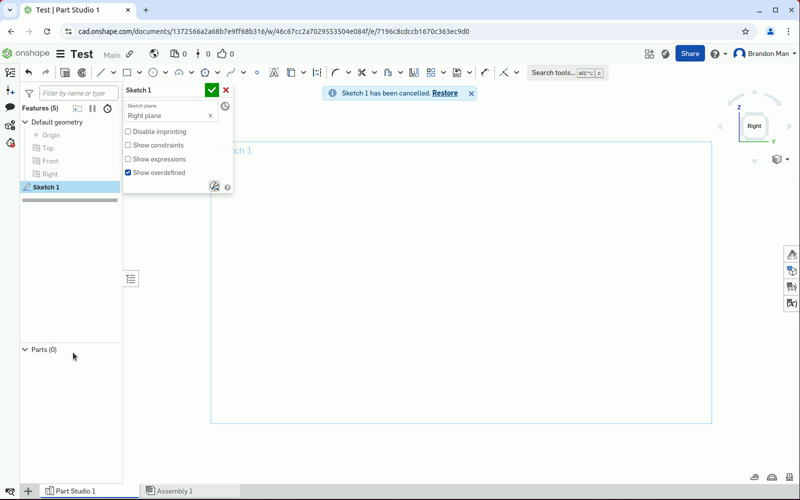
key(y)
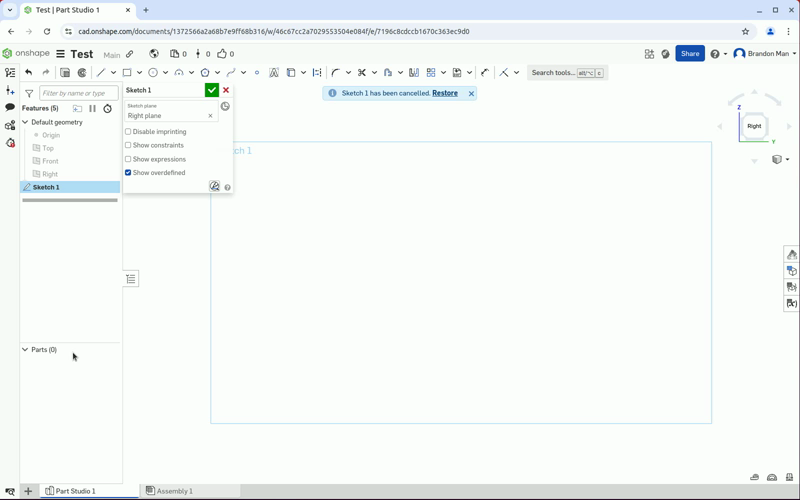
key(l)
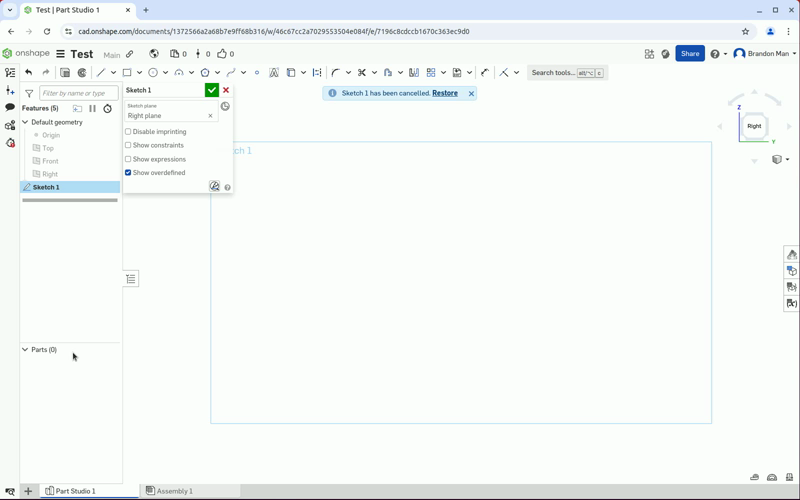
key_down(shift)
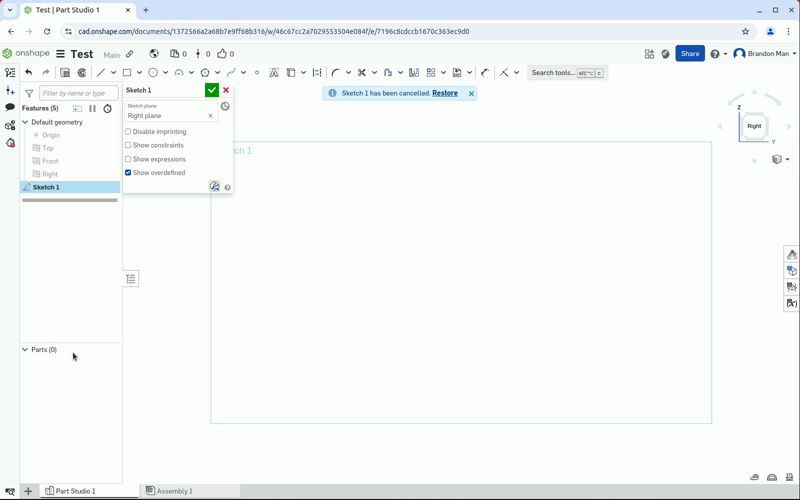
mouse_move(460, 282)
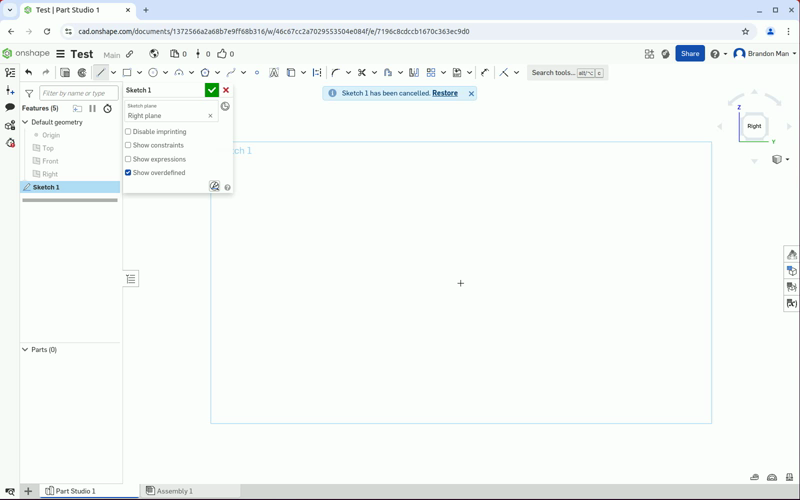
click(460, 282)
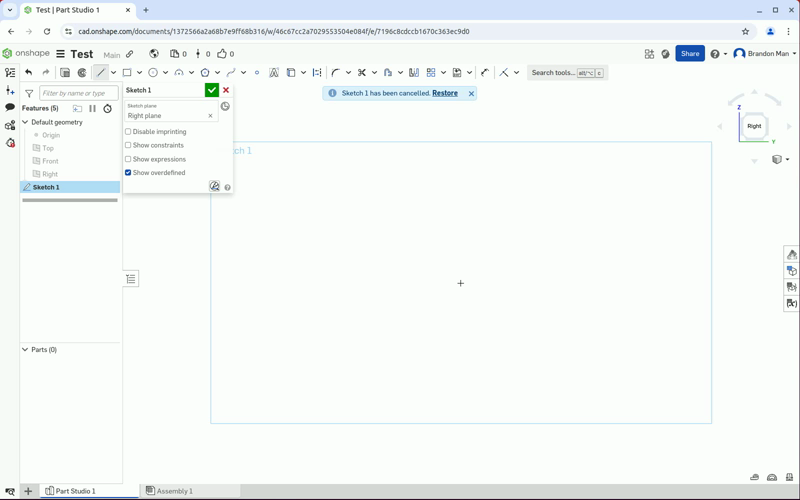
key_up(shift)
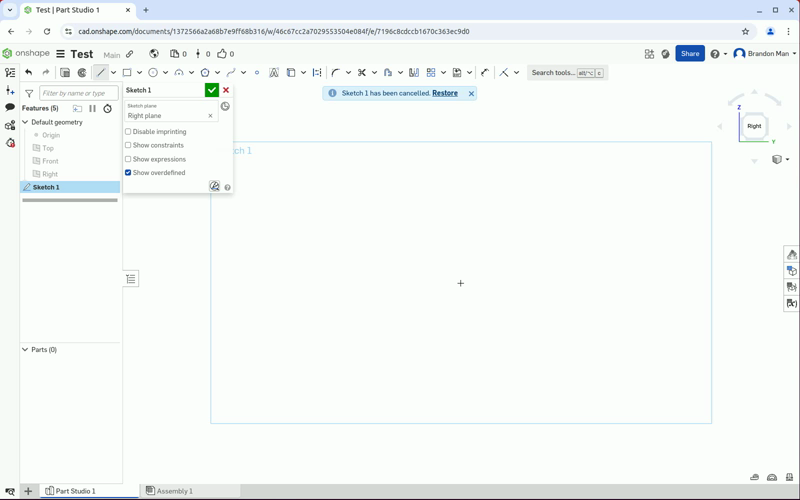
key_down(shift)
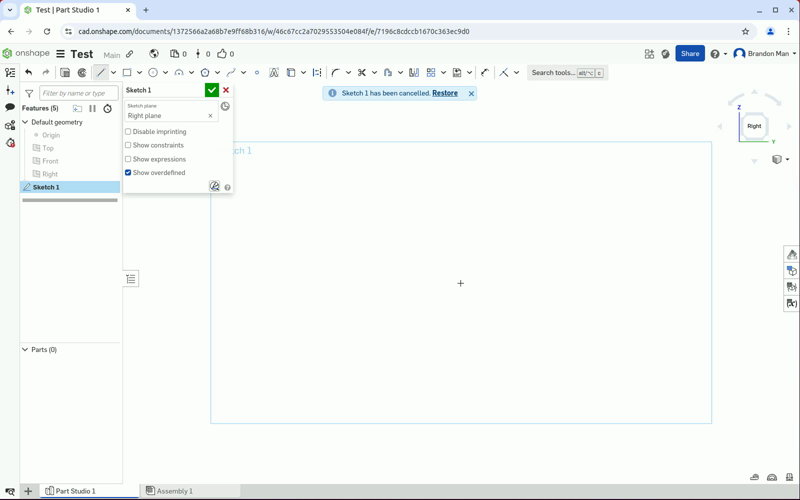
mouse_move(490, 282)
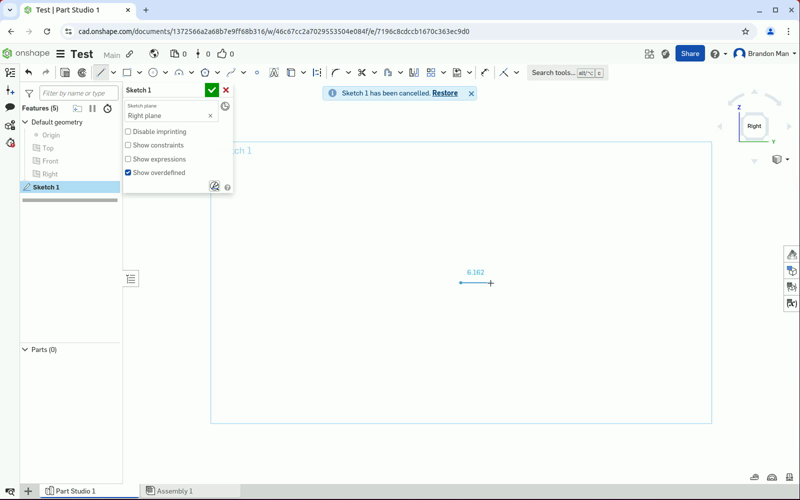
mouse_move(468, 282)
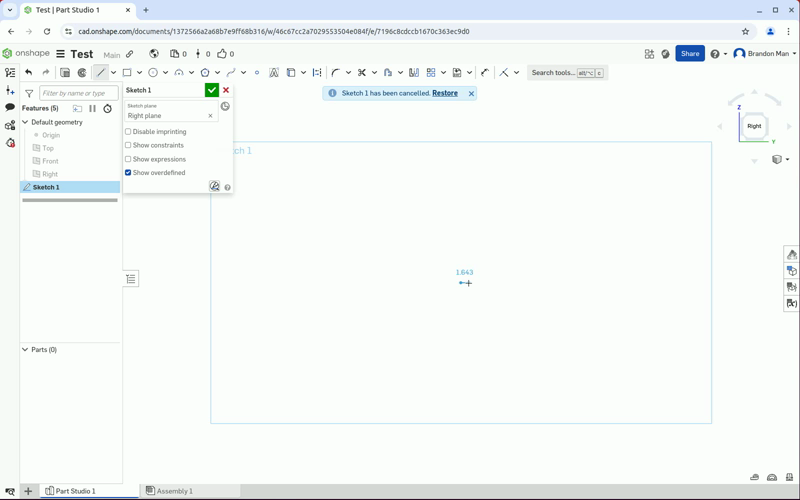
click(468, 282)
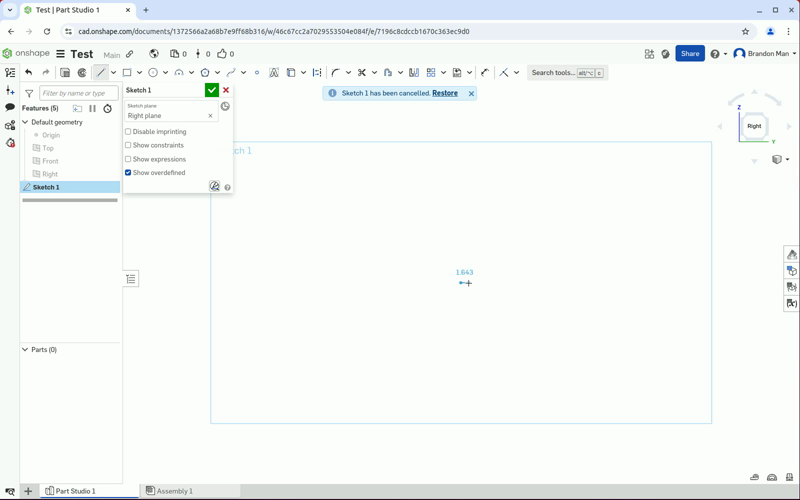
key_up(shift)
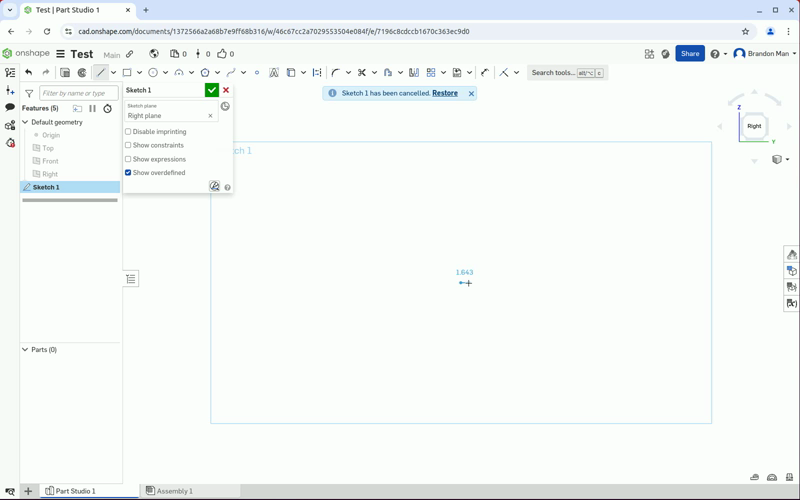
key_down(shift)
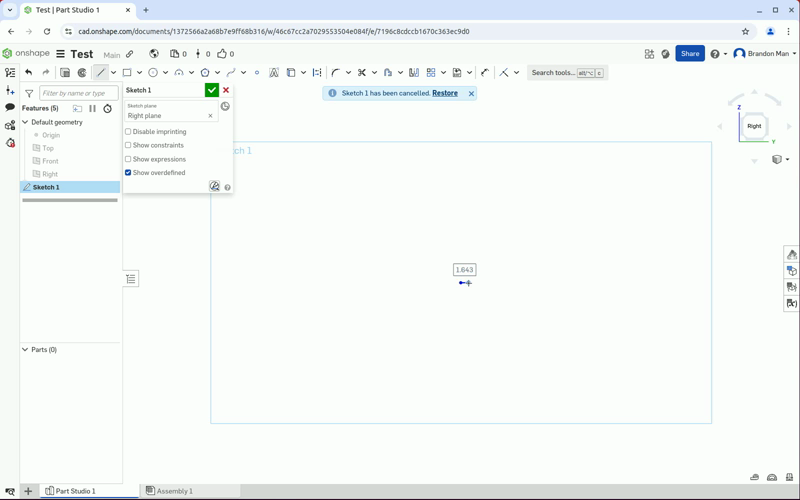
mouse_move(498, 282)
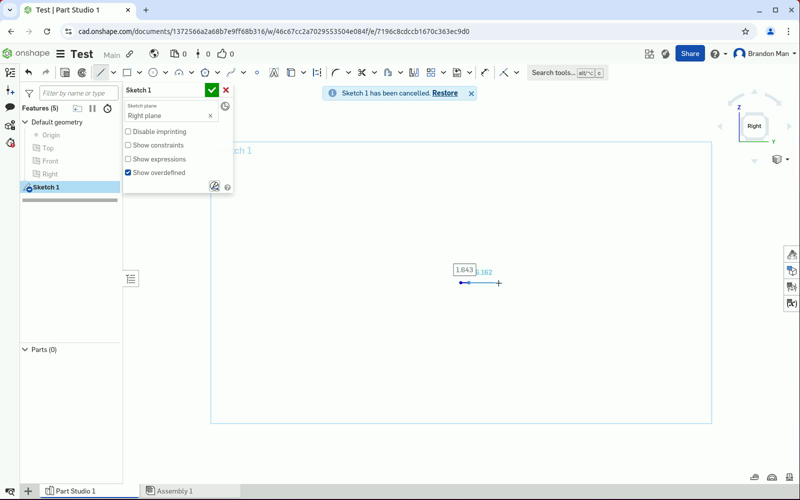
mouse_move(468, 277)
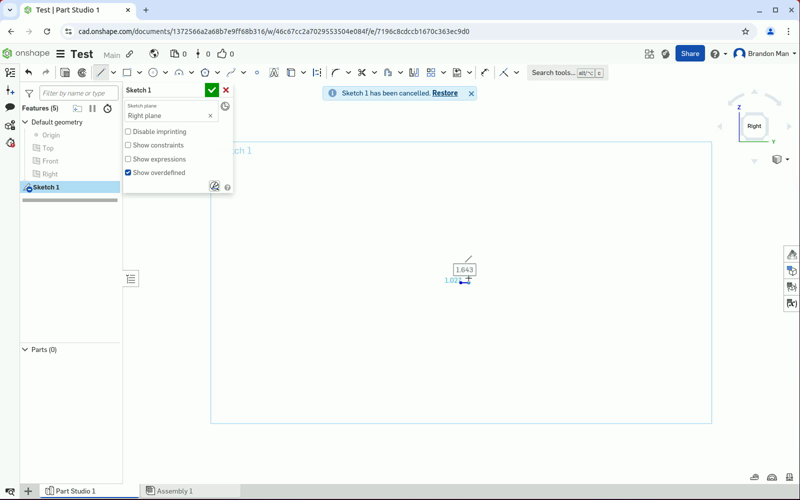
scroll(6)
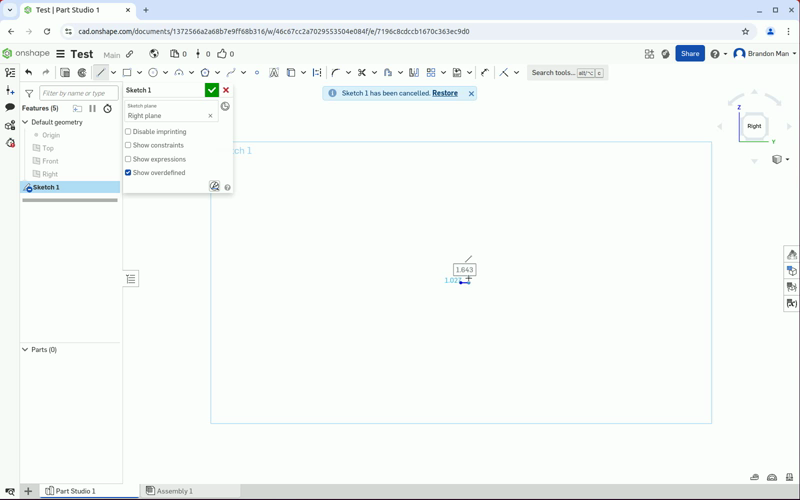
scroll(6)
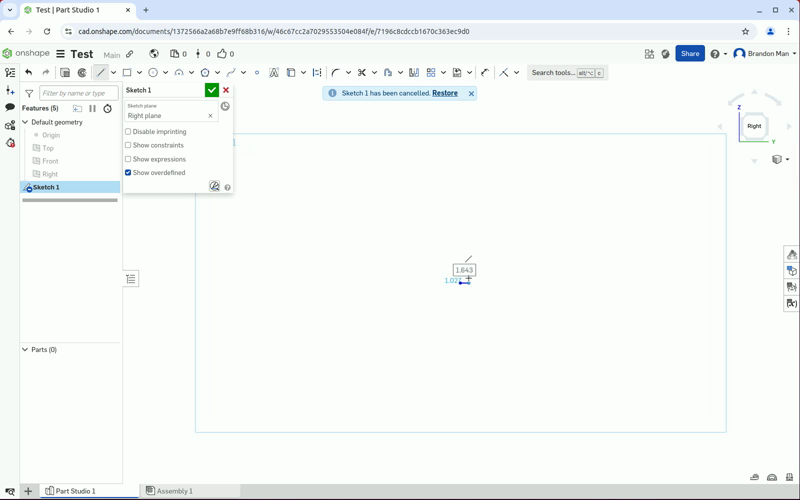
scroll(6)
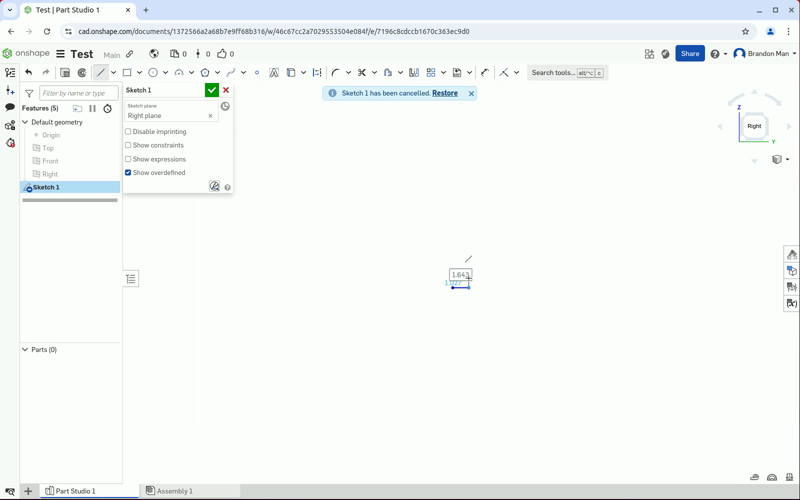
scroll(6)
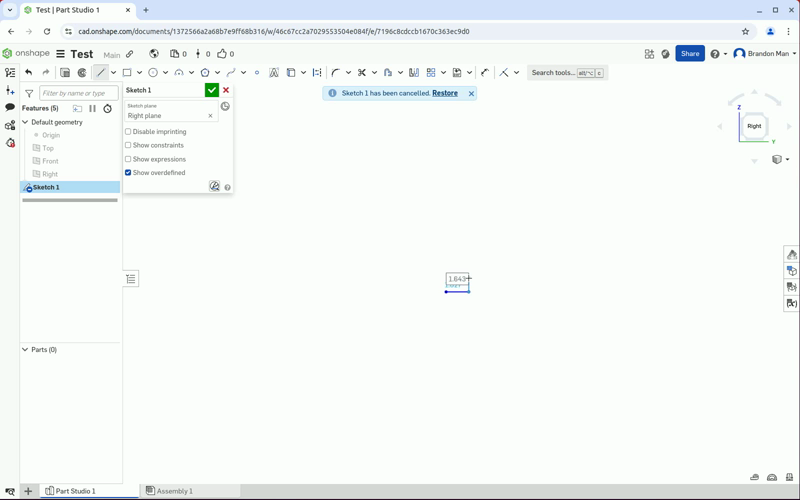
scroll(6)
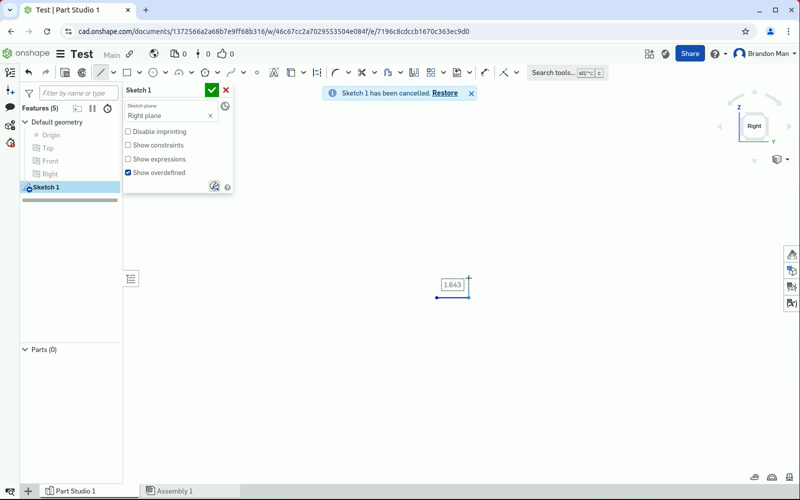
scroll(6)
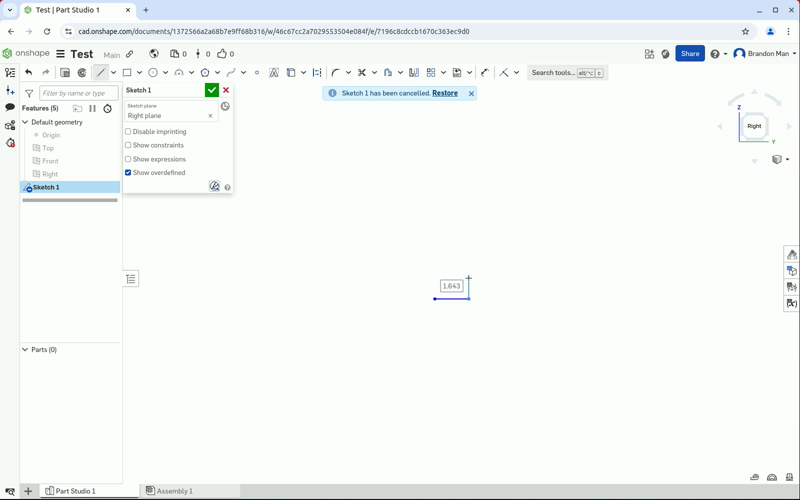
scroll(6)
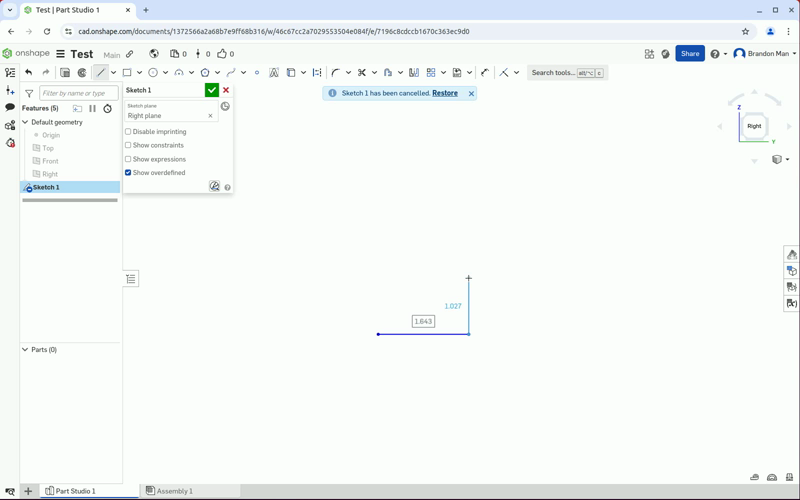
click(468, 277)
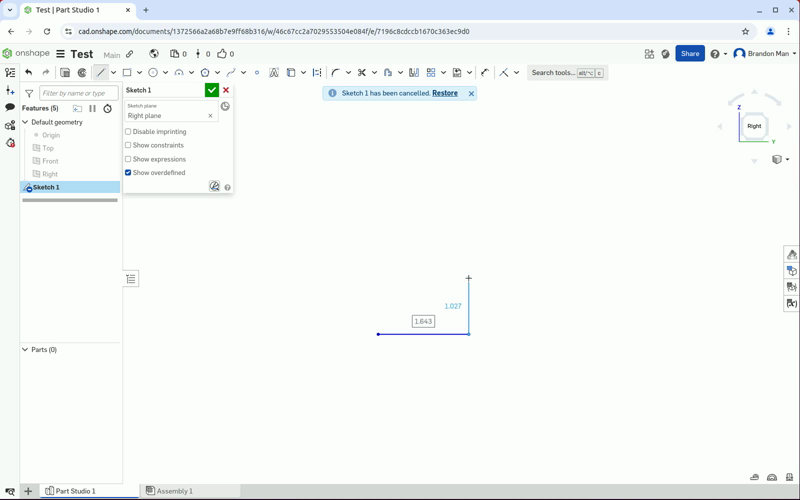
scroll(-6)
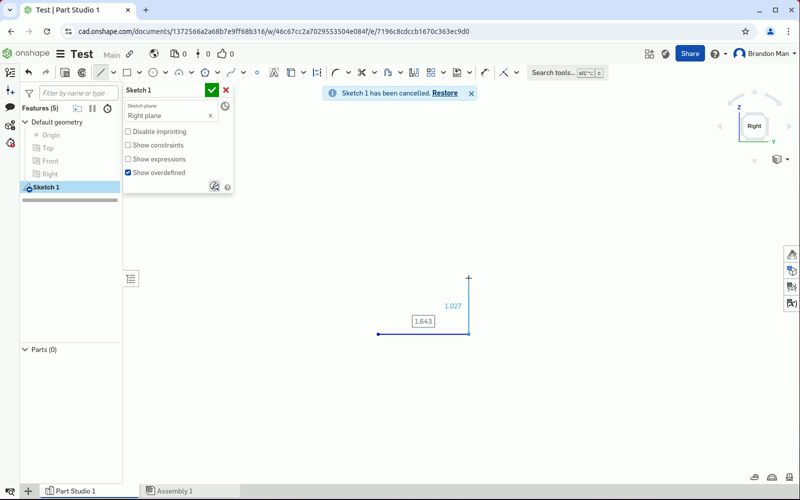
scroll(-6)
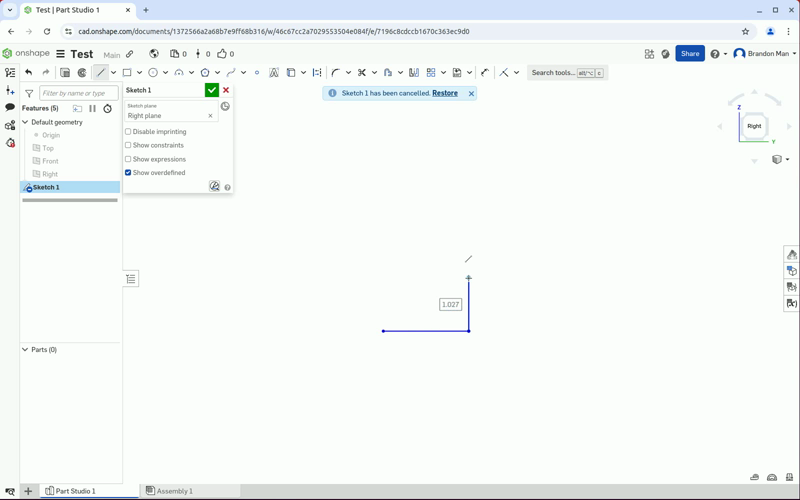
scroll(-6)
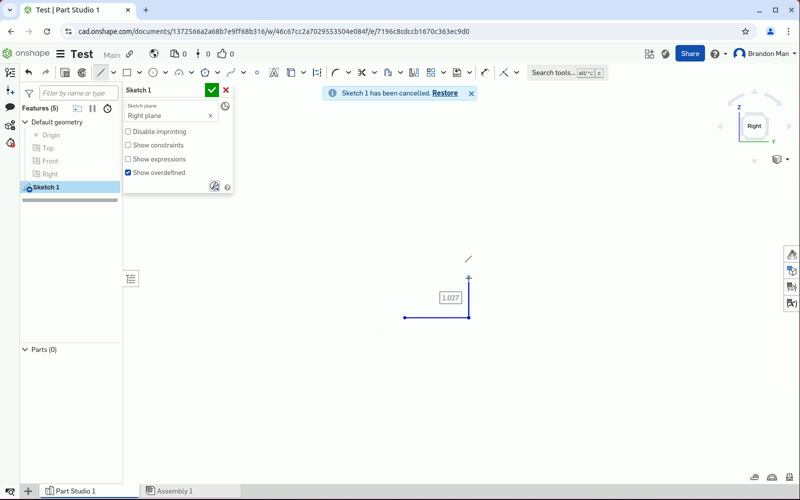
scroll(-6)
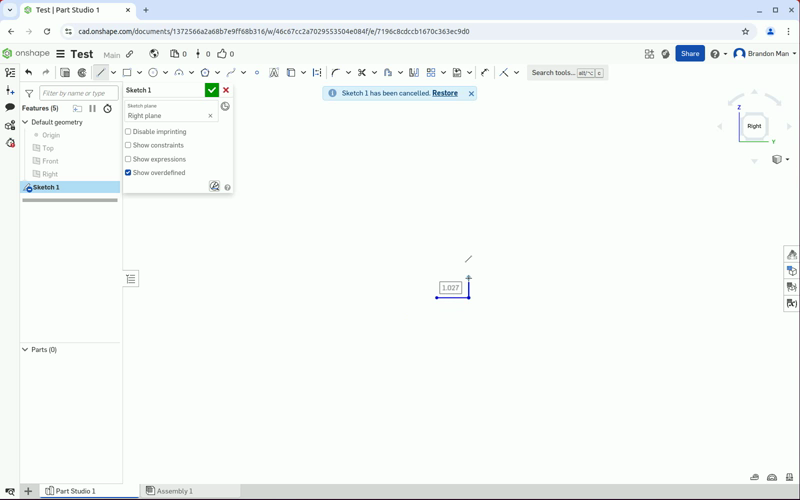
scroll(-6)
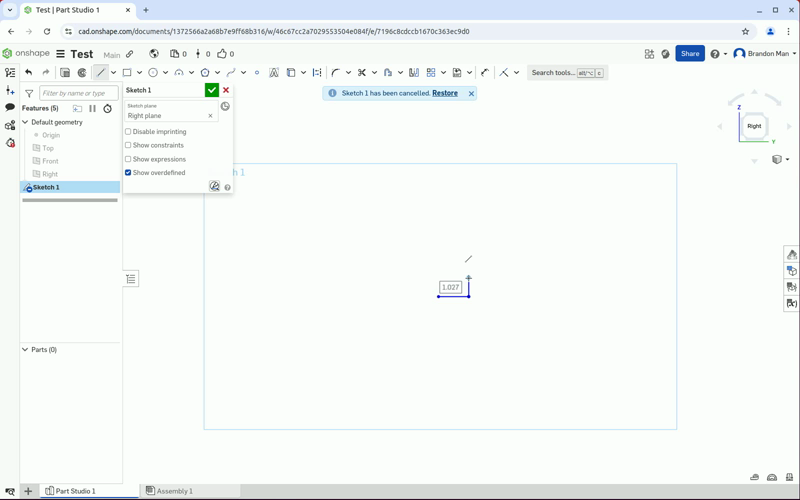
scroll(-6)
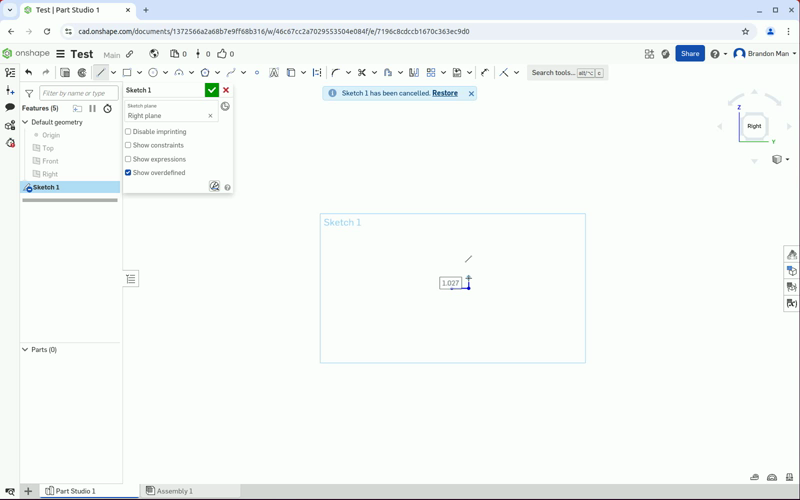
scroll(-6)
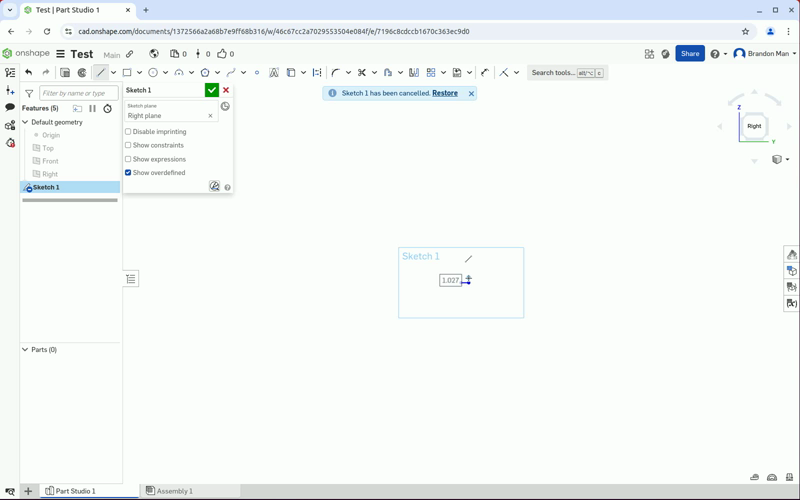
key_up(shift)
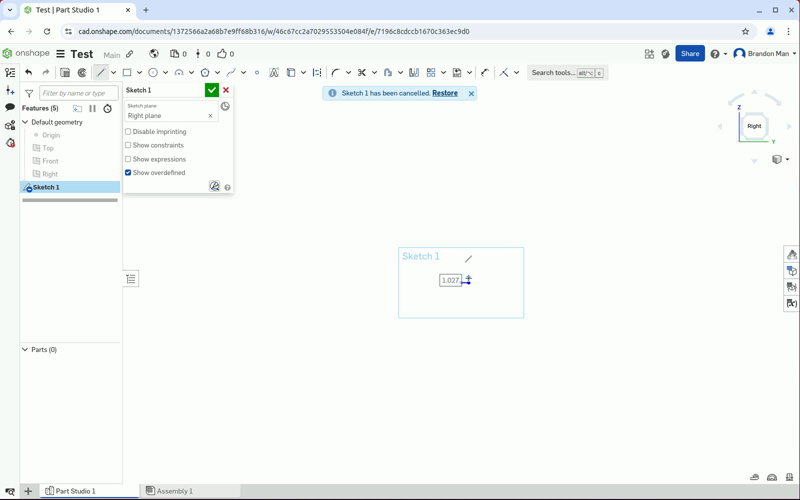
key_down(shift)
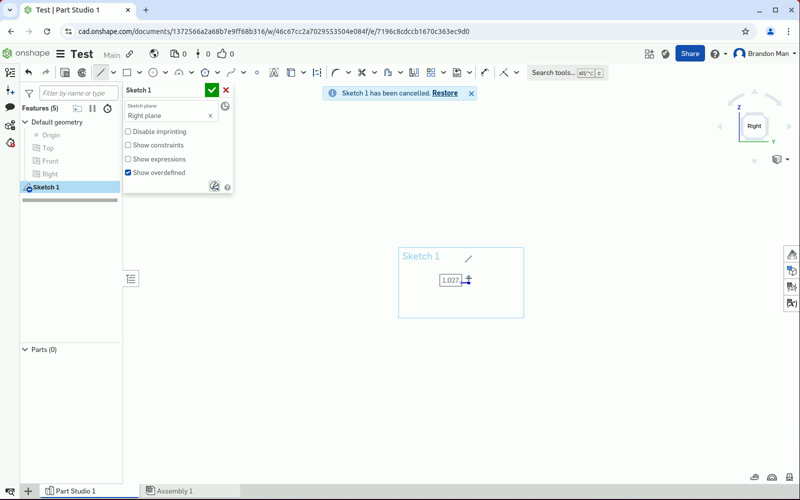
mouse_move(498, 277)
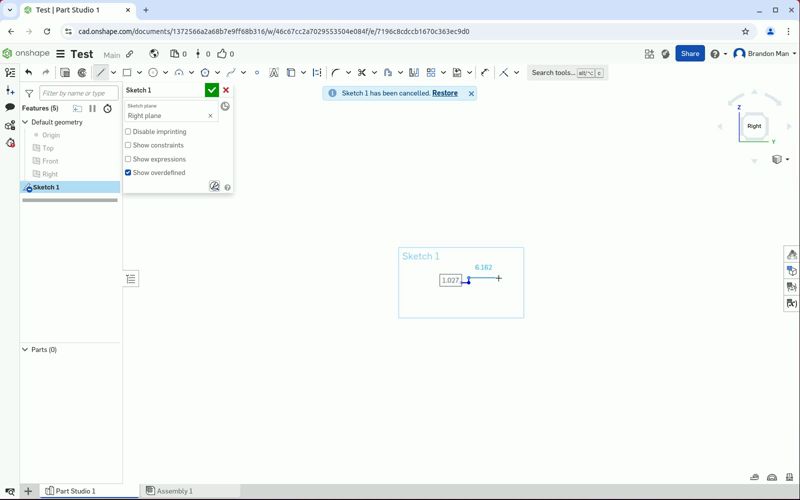
mouse_move(464, 277)
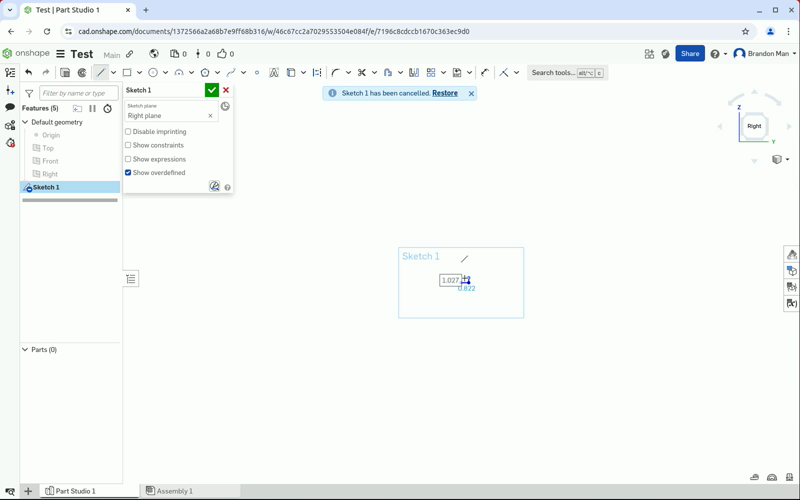
scroll(6)
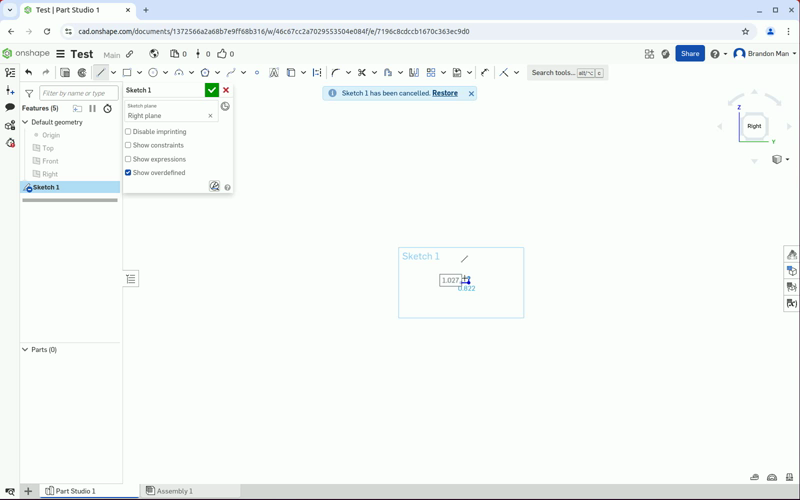
scroll(6)
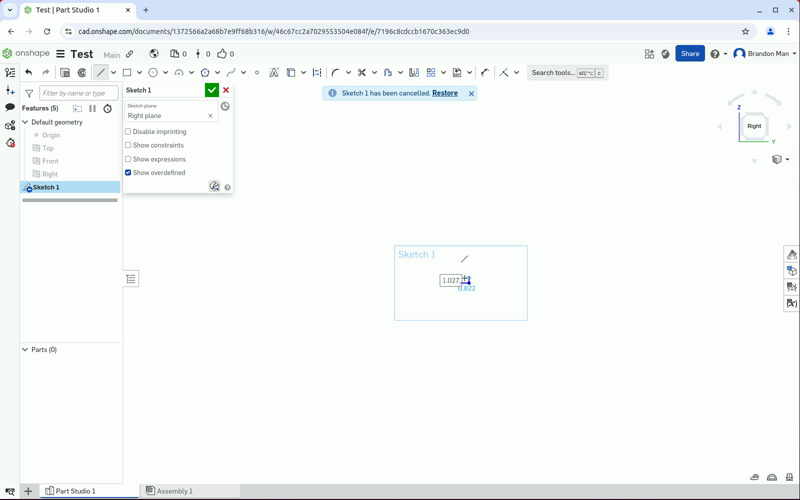
scroll(6)
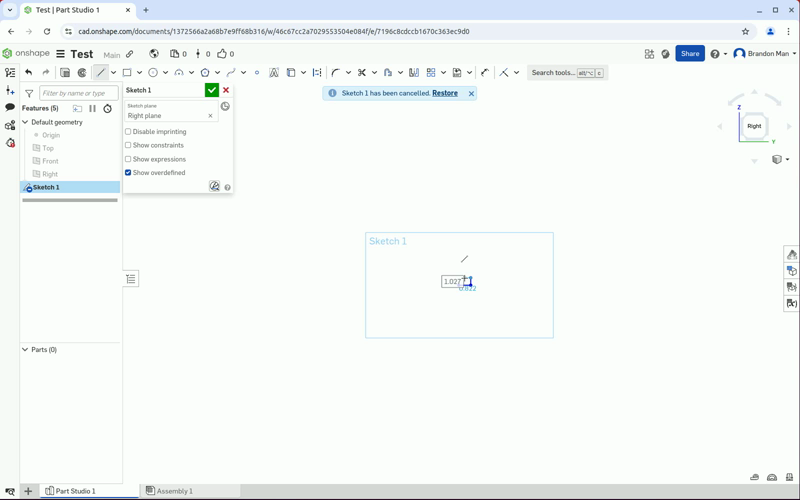
scroll(6)
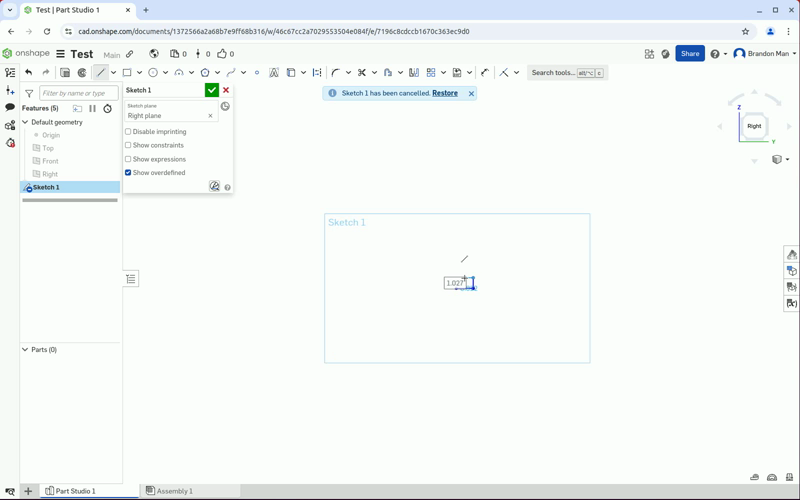
scroll(6)
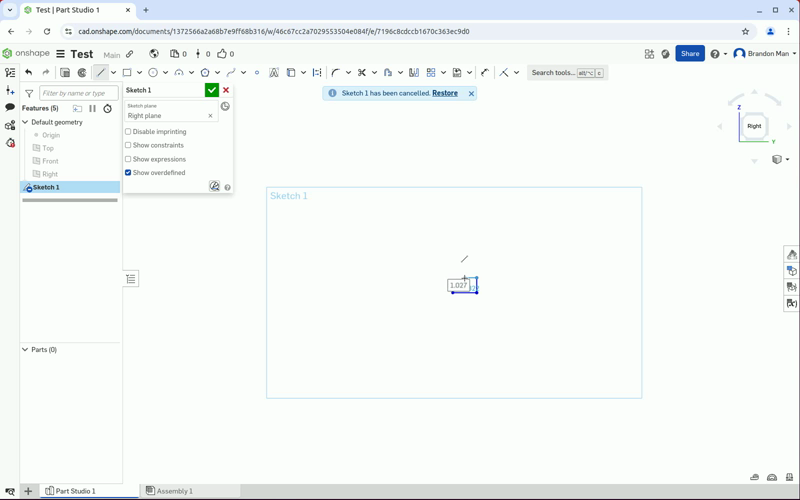
scroll(6)
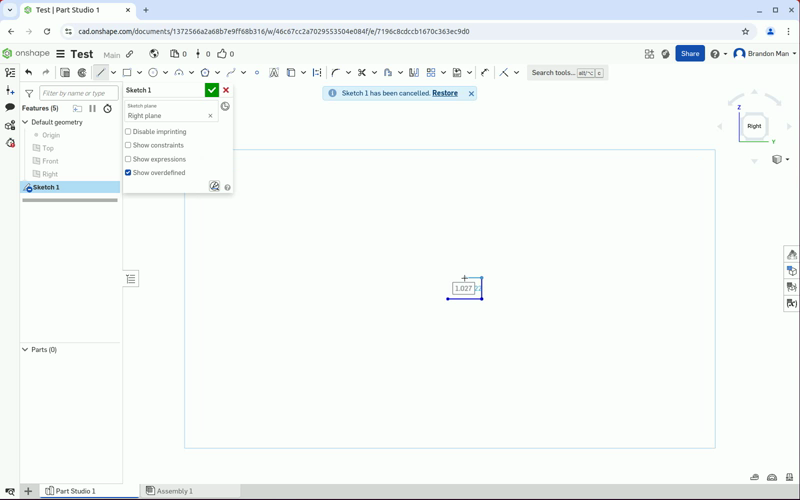
scroll(6)
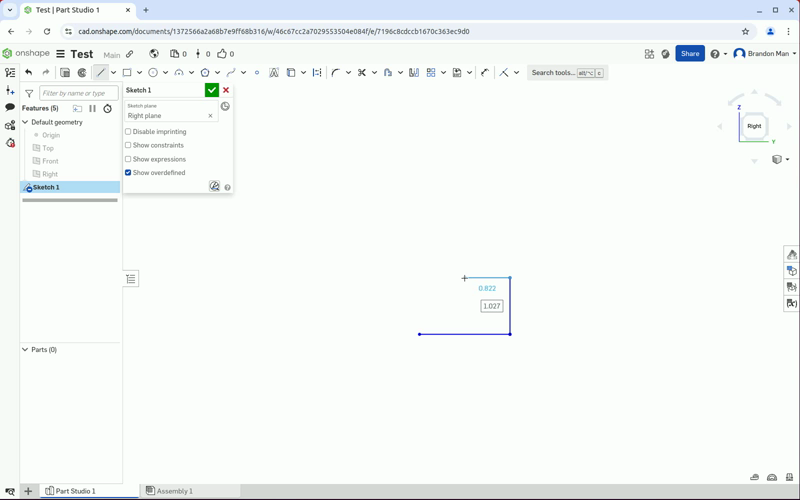
click(464, 277)
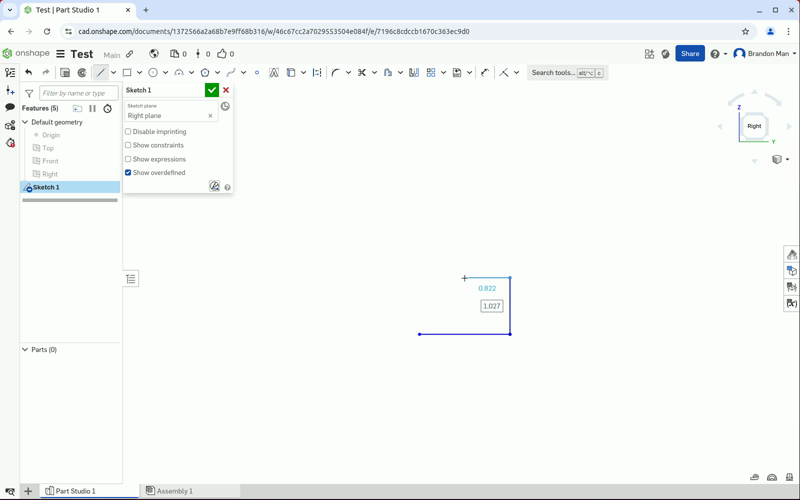
scroll(-6)
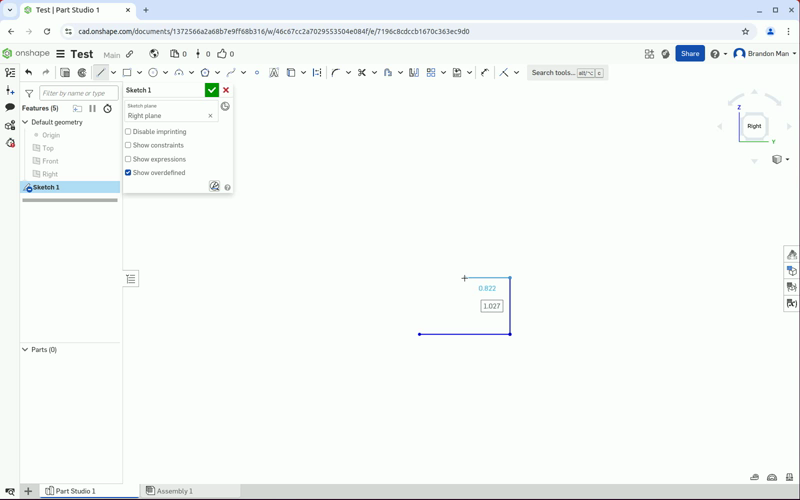
scroll(-6)
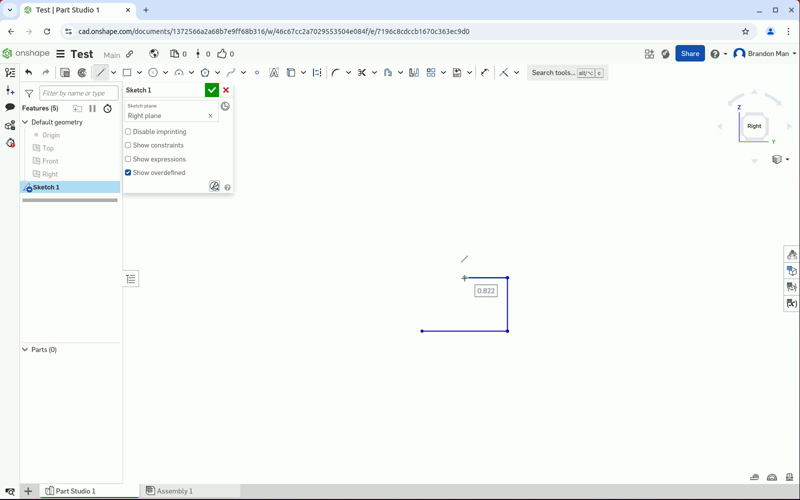
scroll(-6)
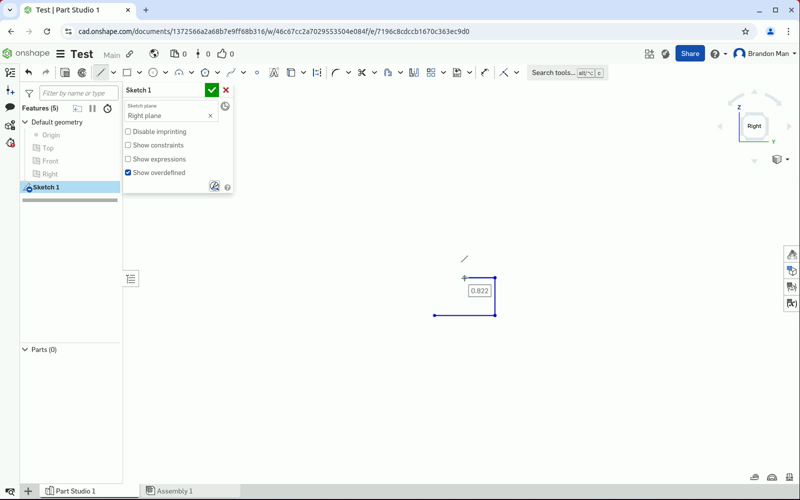
scroll(-6)
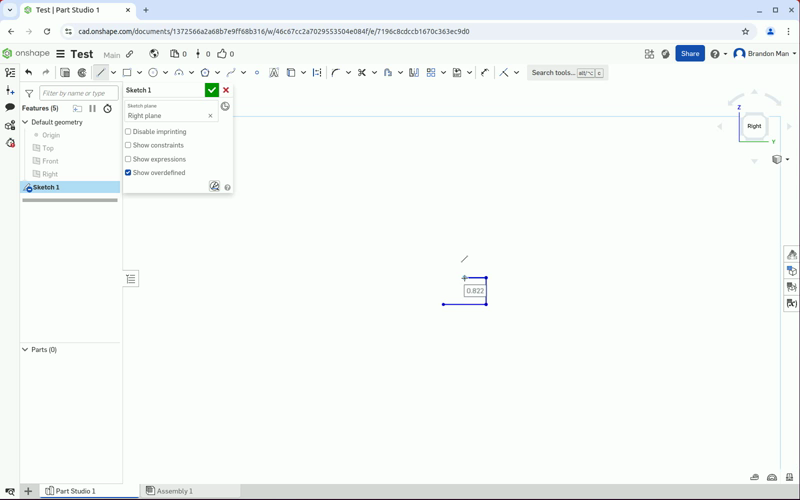
scroll(-6)
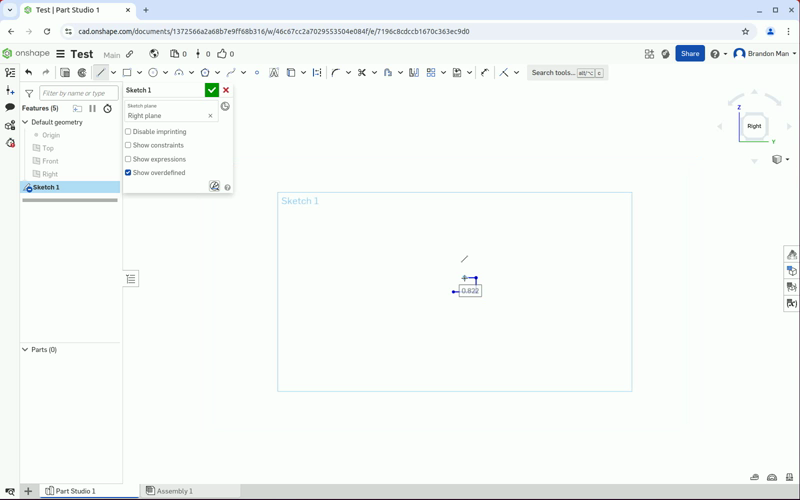
scroll(-6)
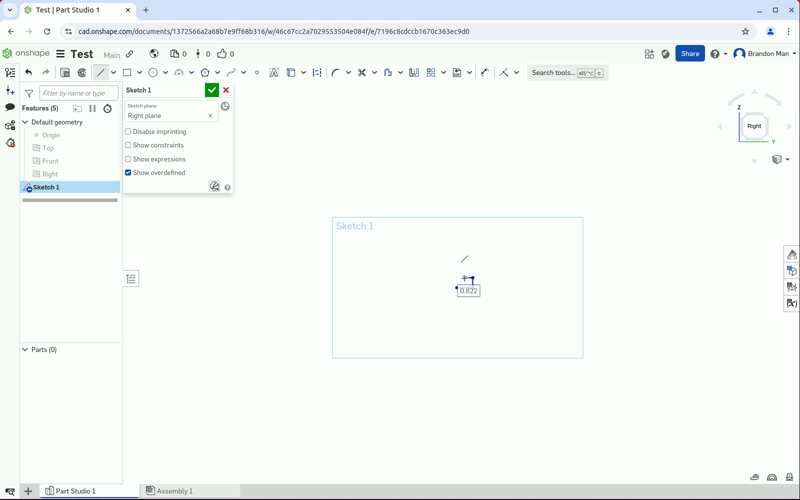
scroll(-6)
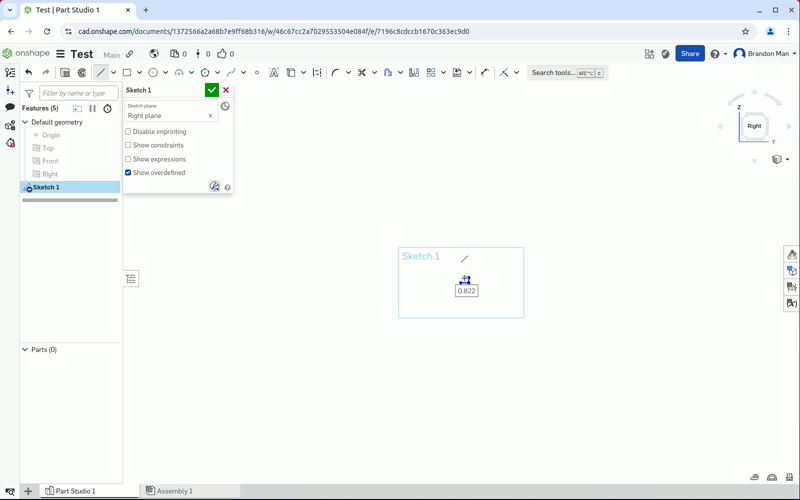
key_up(shift)
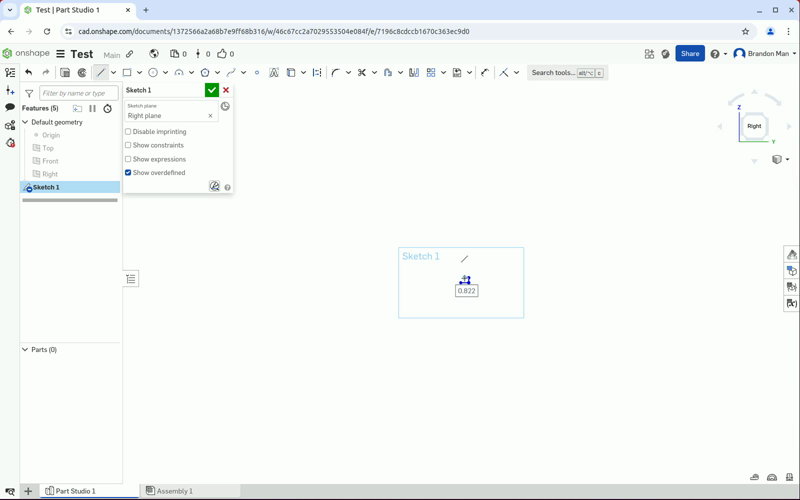
key_down(shift)
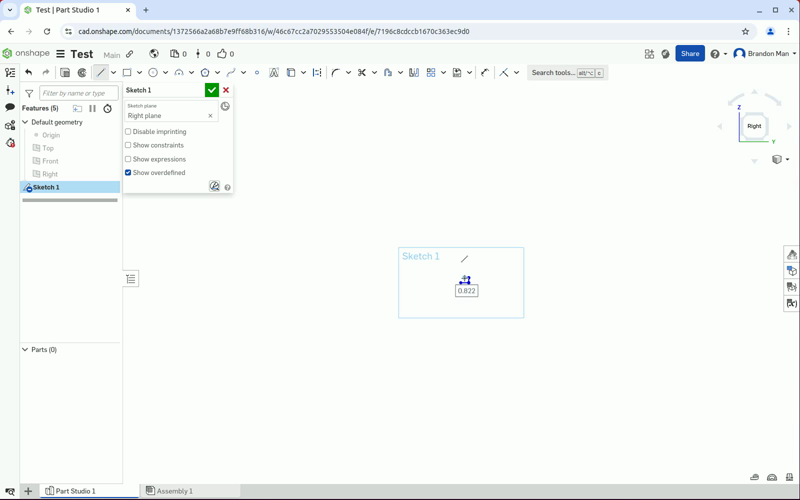
mouse_move(495, 277)
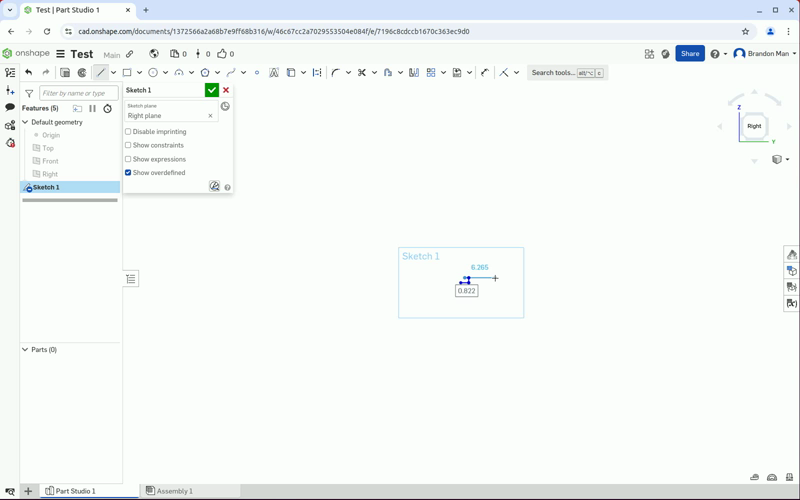
mouse_move(464, 274)
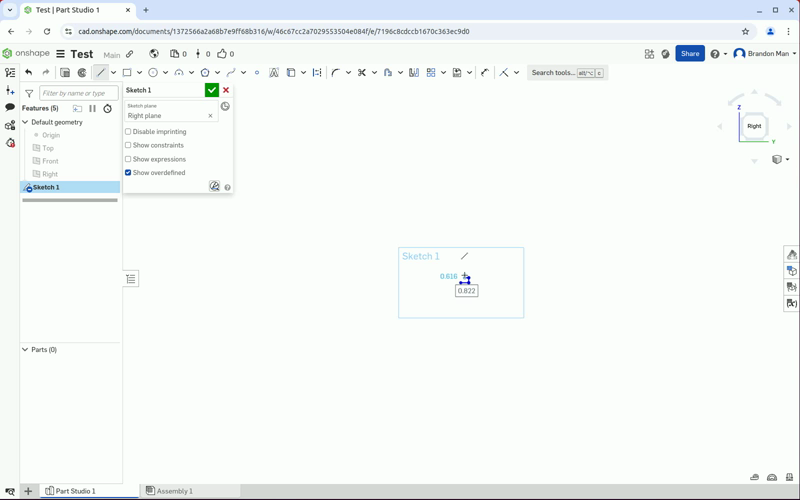
scroll(6)
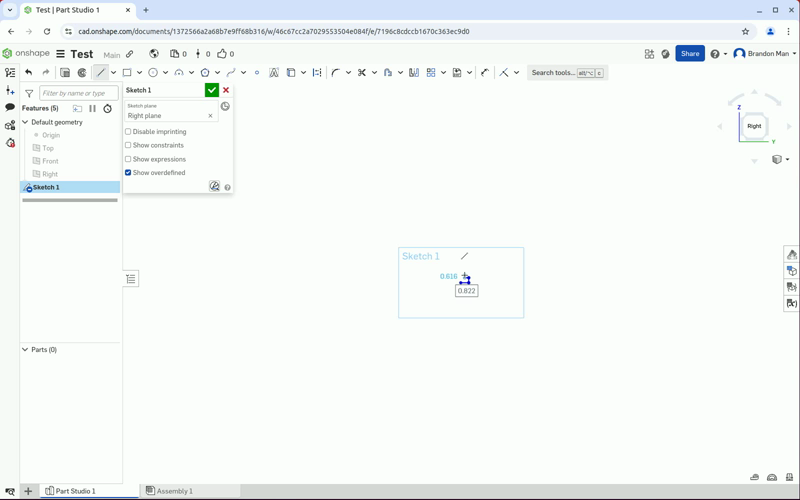
scroll(6)
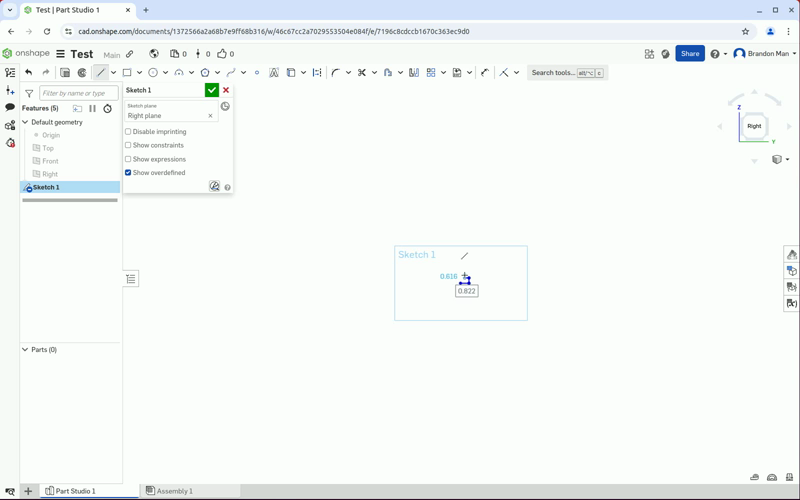
scroll(6)
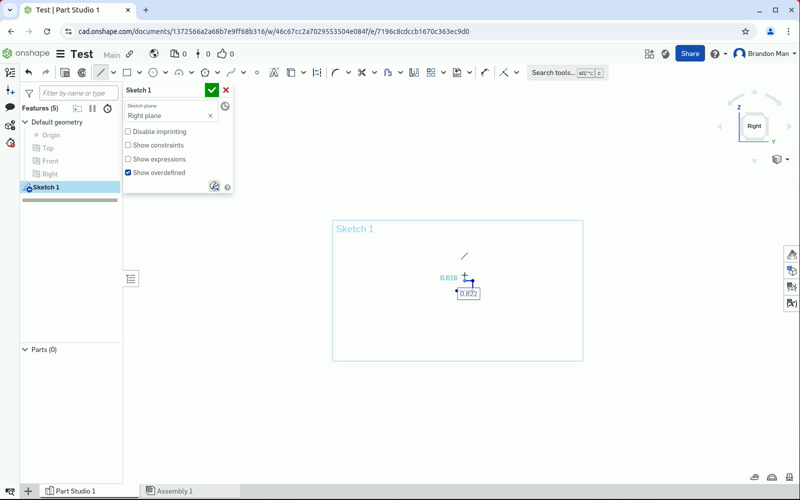
scroll(6)
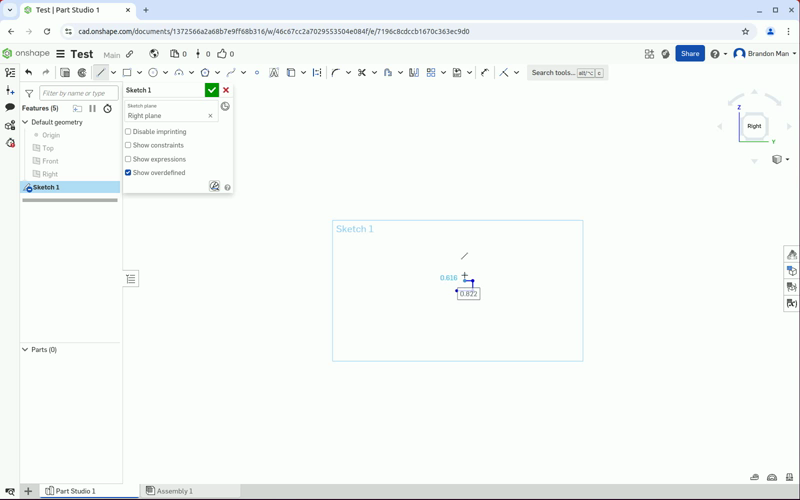
scroll(6)
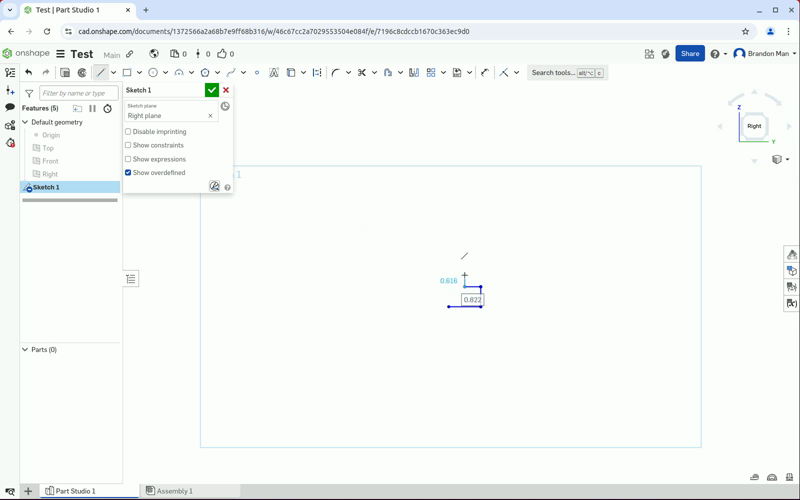
scroll(6)
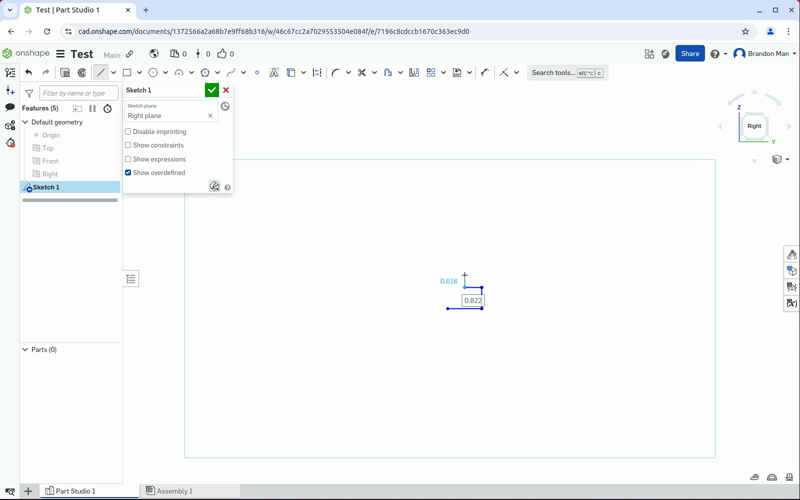
scroll(6)
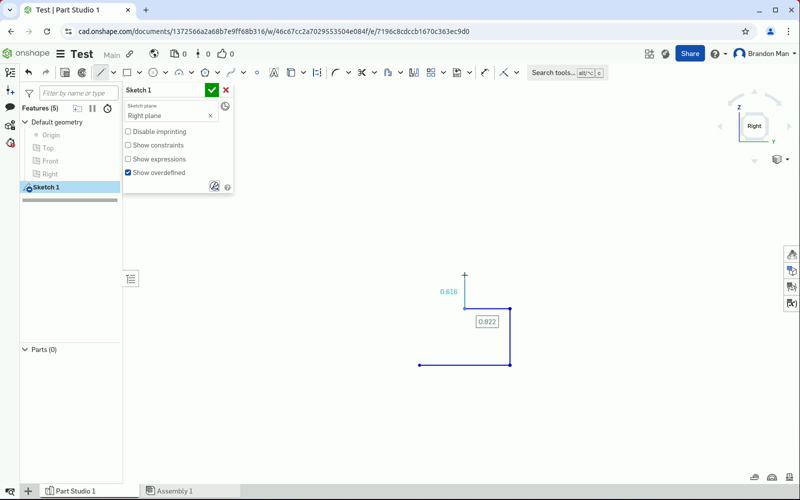
click(464, 274)
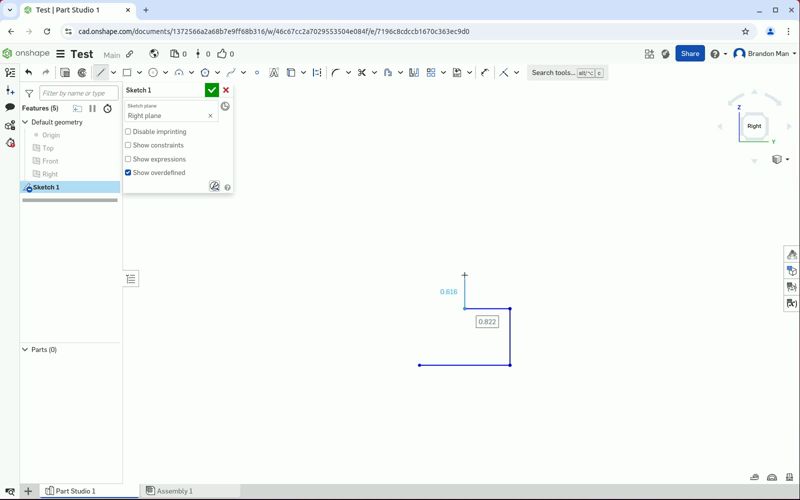
scroll(-6)
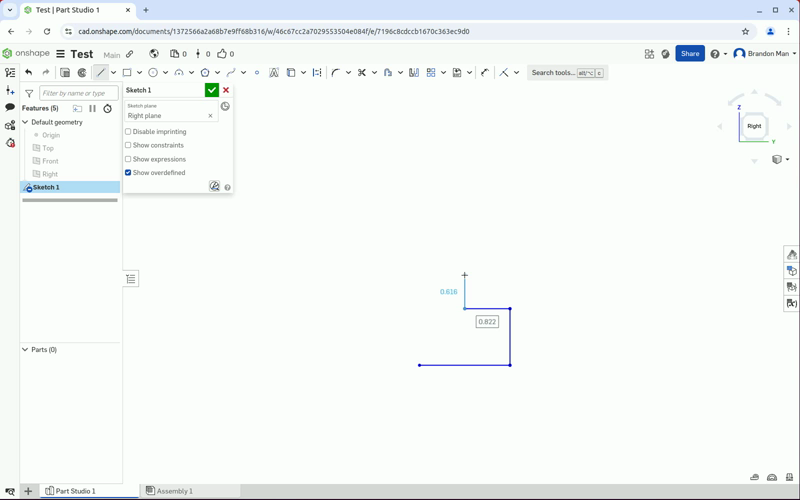
scroll(-6)
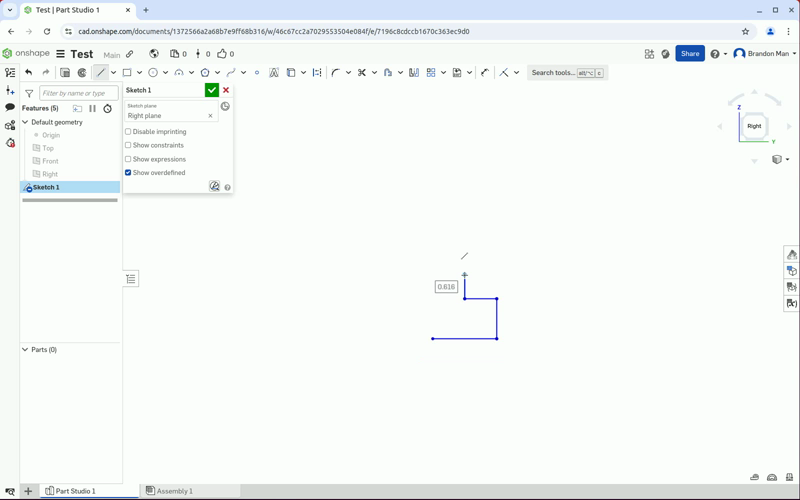
scroll(-6)
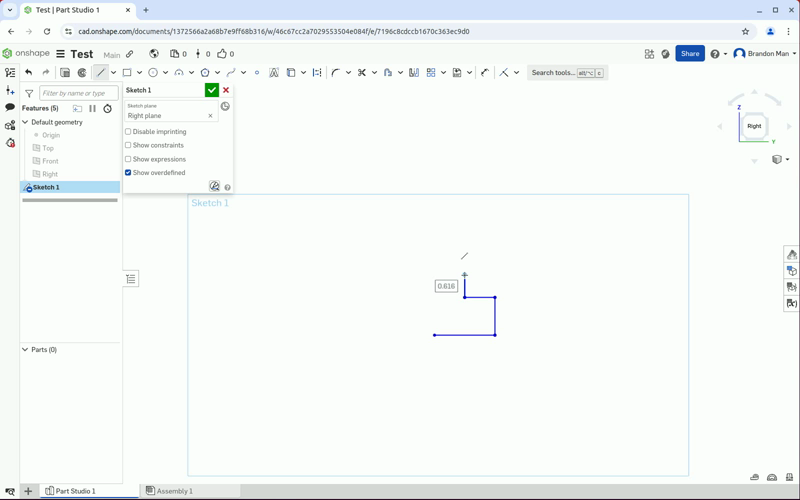
scroll(-6)
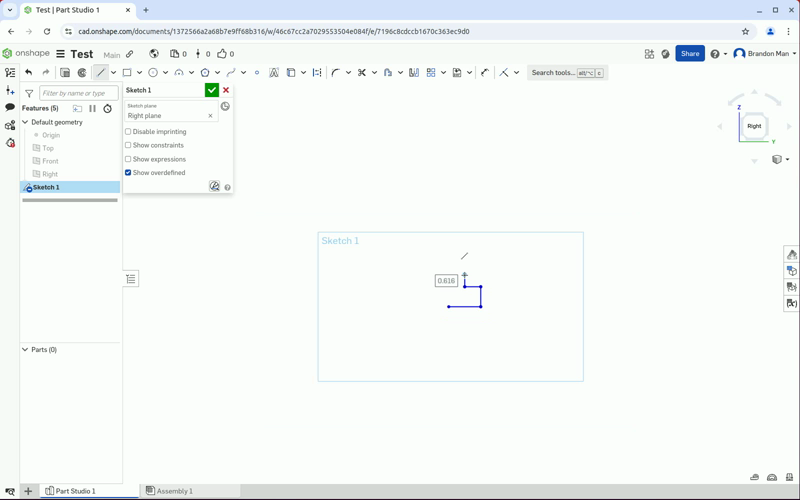
scroll(-6)
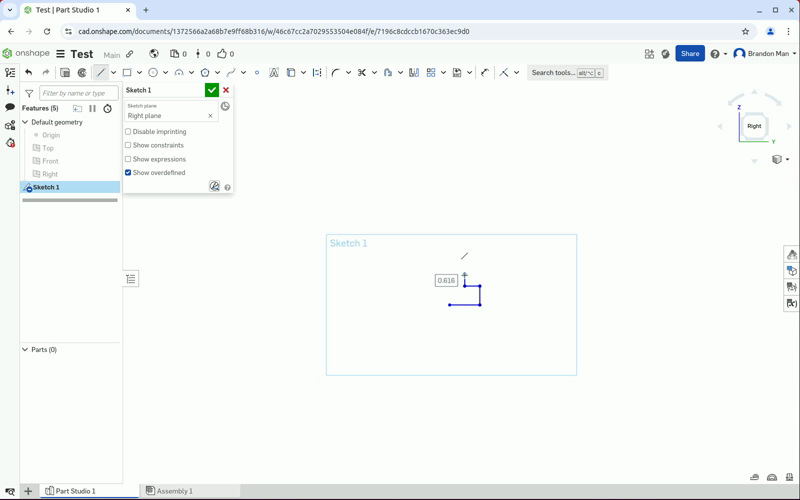
scroll(-6)
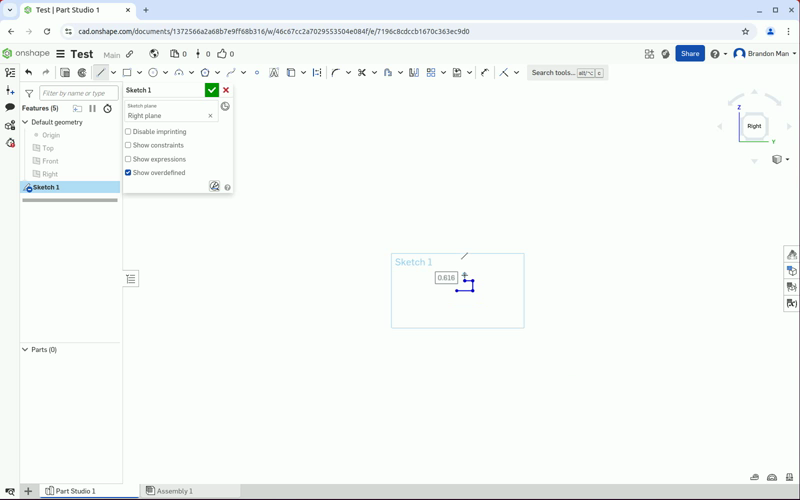
scroll(-6)
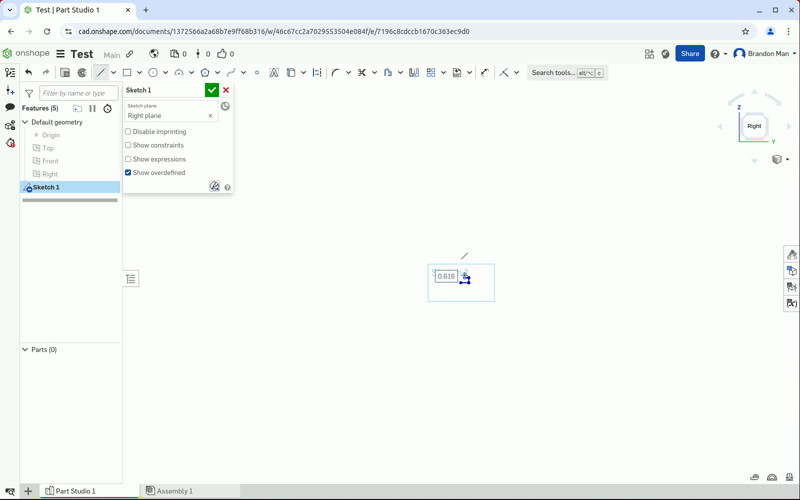
key_up(shift)
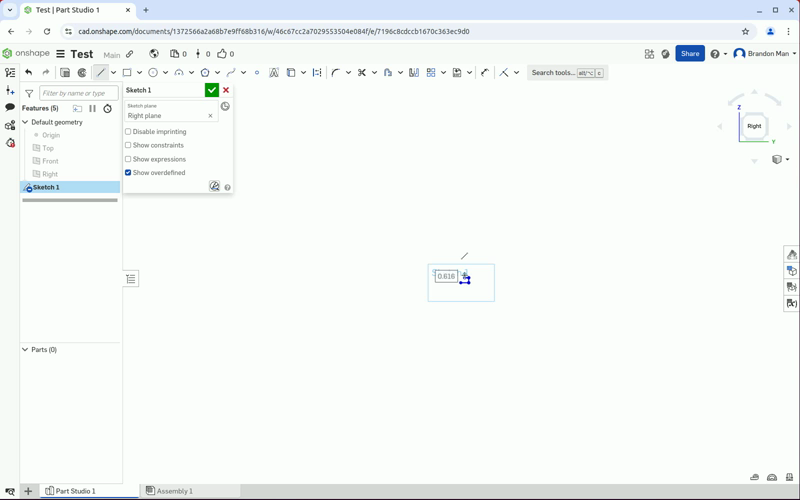
key_down(shift)
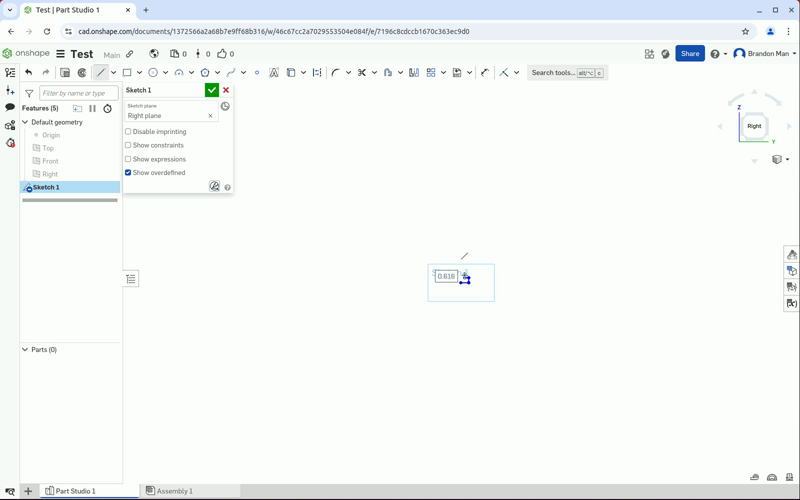
mouse_move(495, 274)
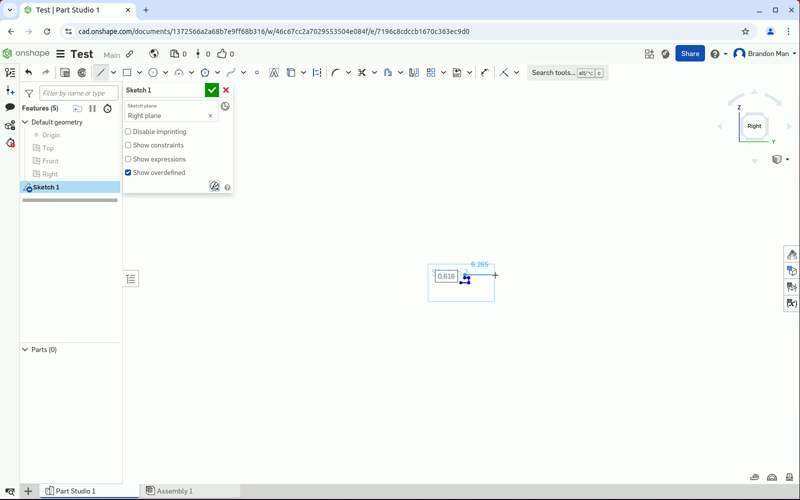
mouse_move(460, 274)
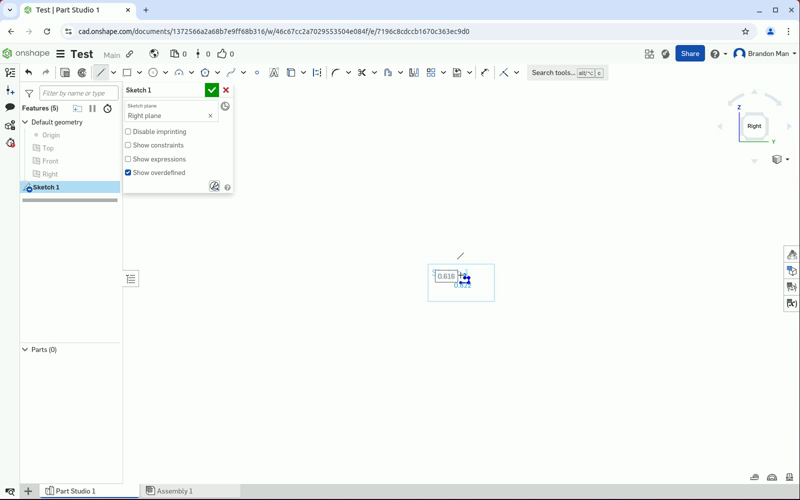
scroll(6)
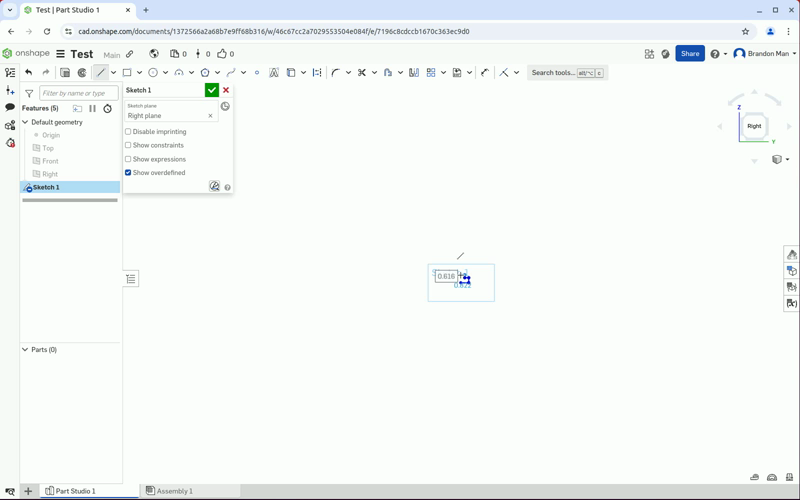
scroll(6)
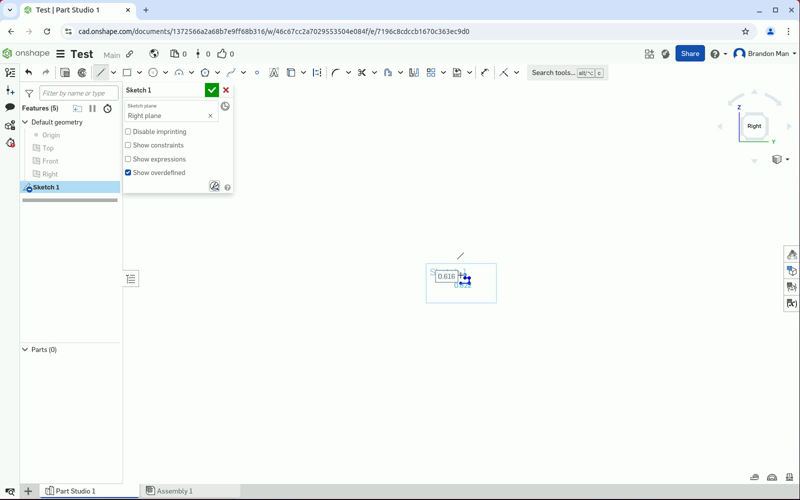
scroll(6)
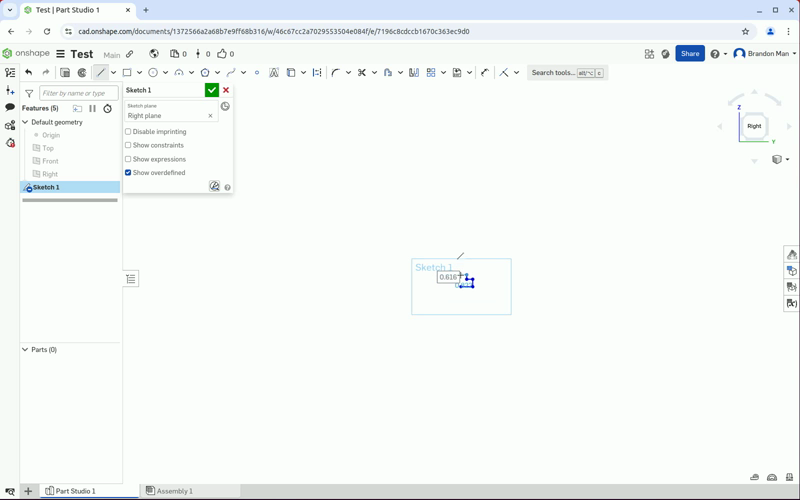
scroll(6)
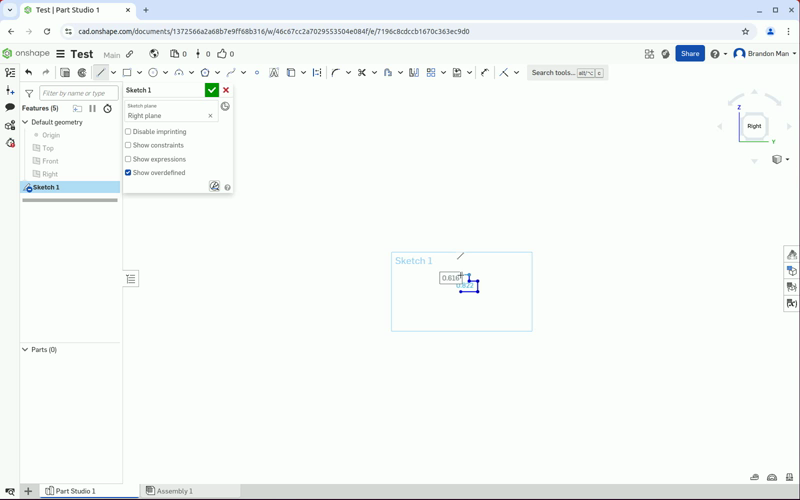
scroll(6)
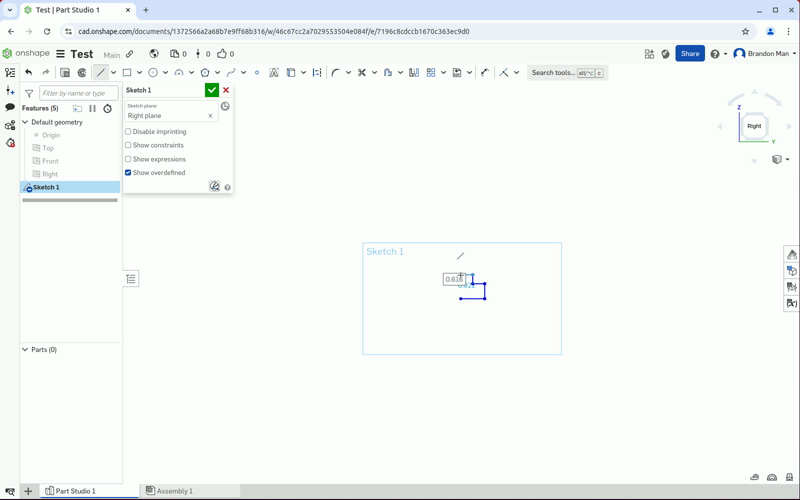
scroll(6)
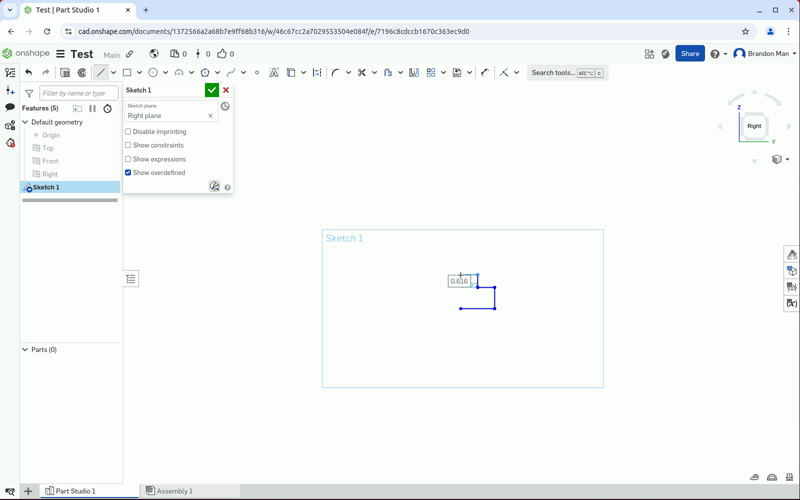
scroll(6)
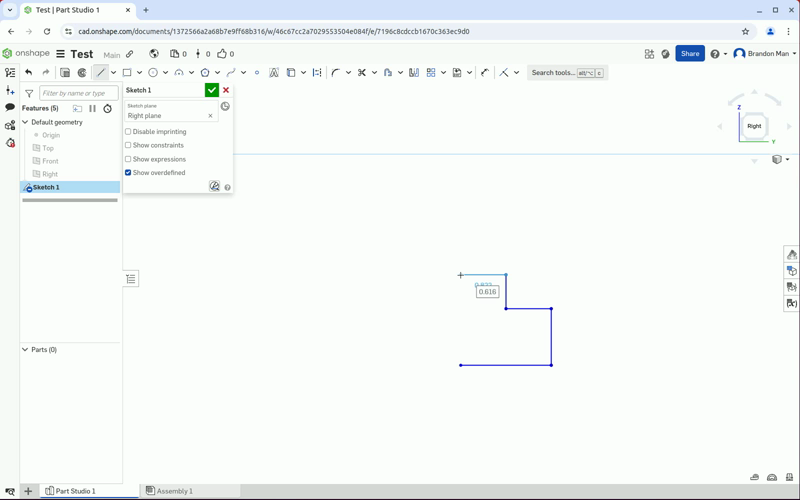
click(460, 274)
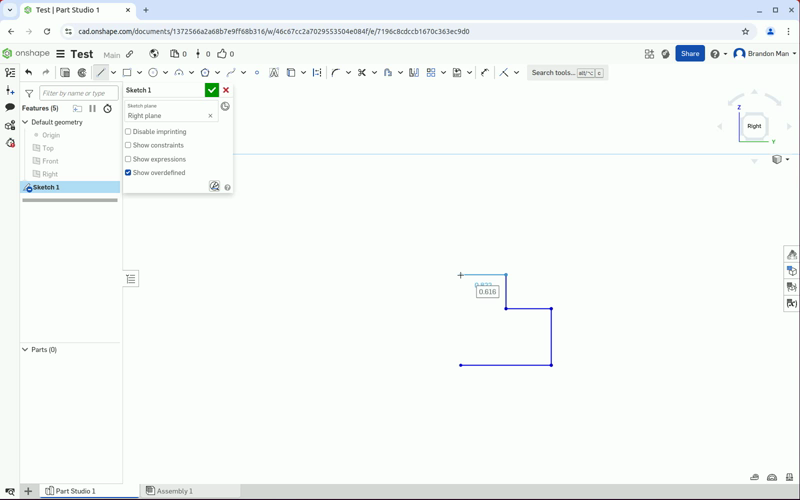
scroll(-6)
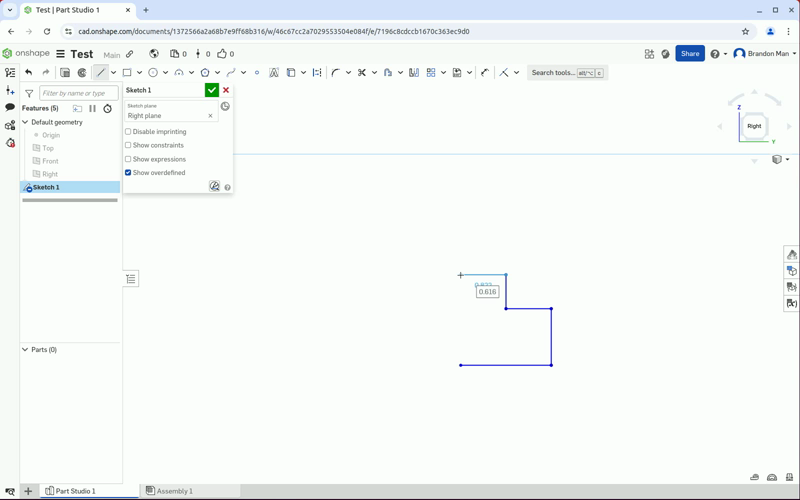
scroll(-6)
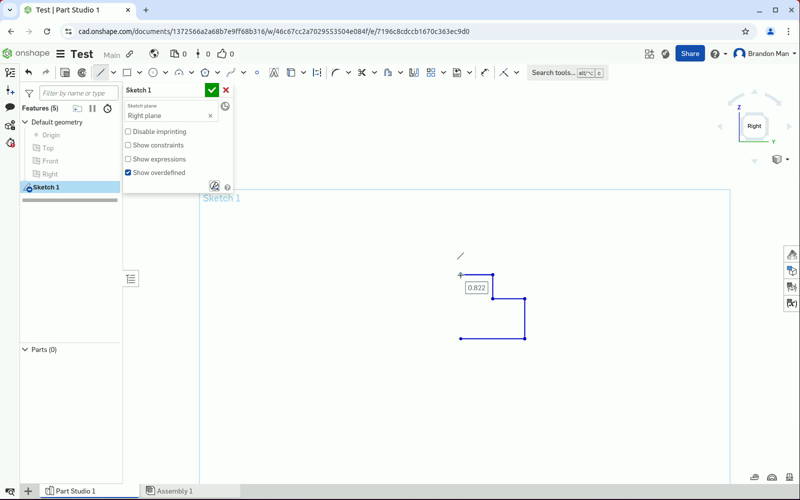
scroll(-6)
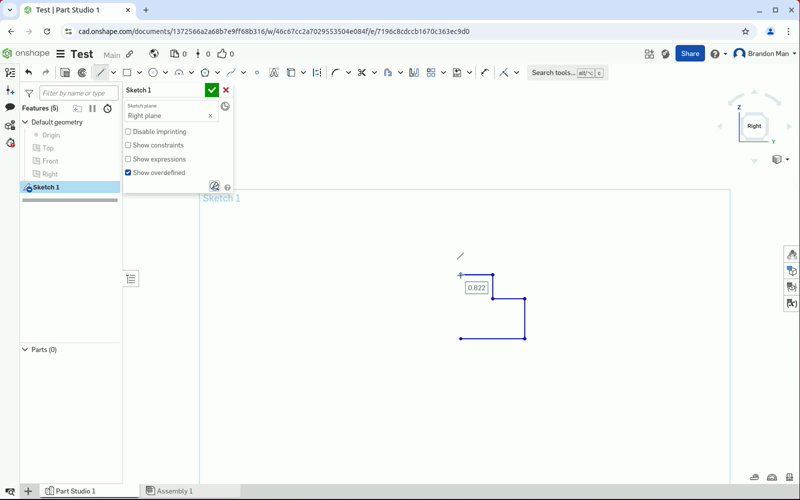
scroll(-6)
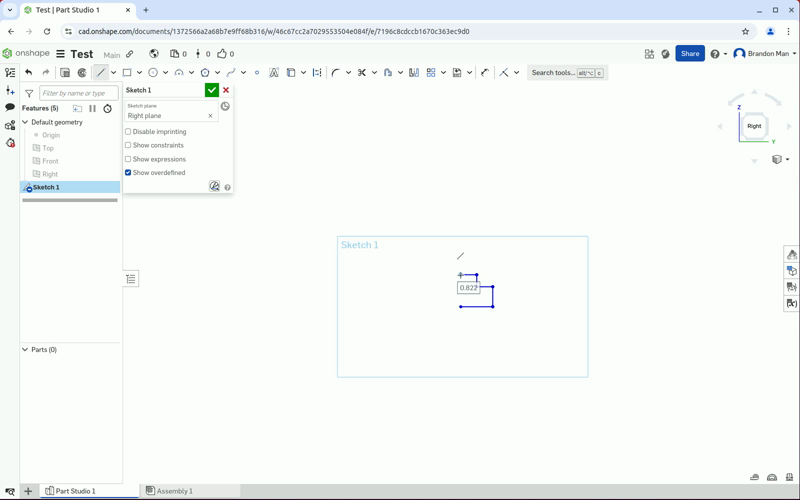
scroll(-6)
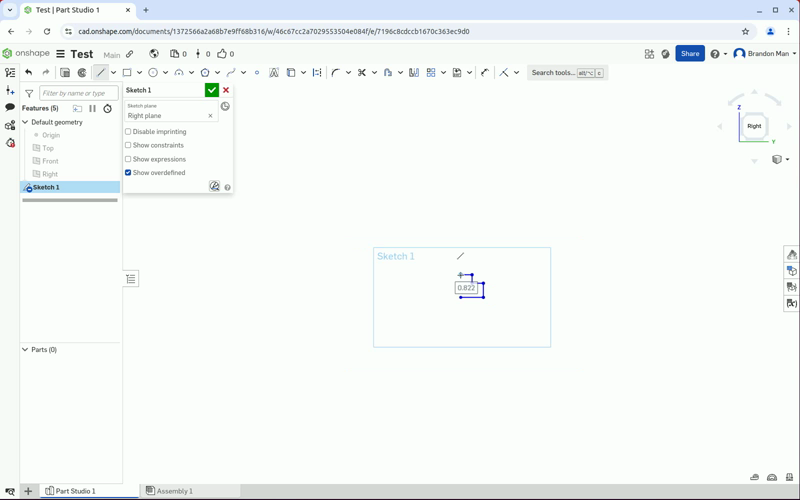
scroll(-6)
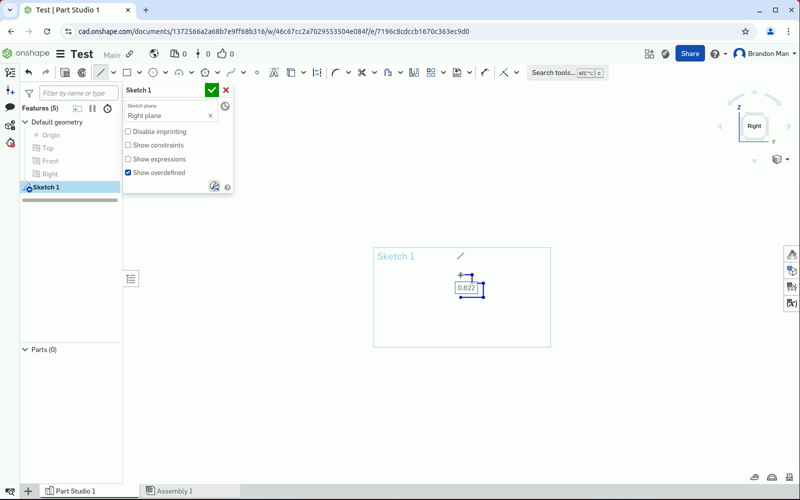
scroll(-6)
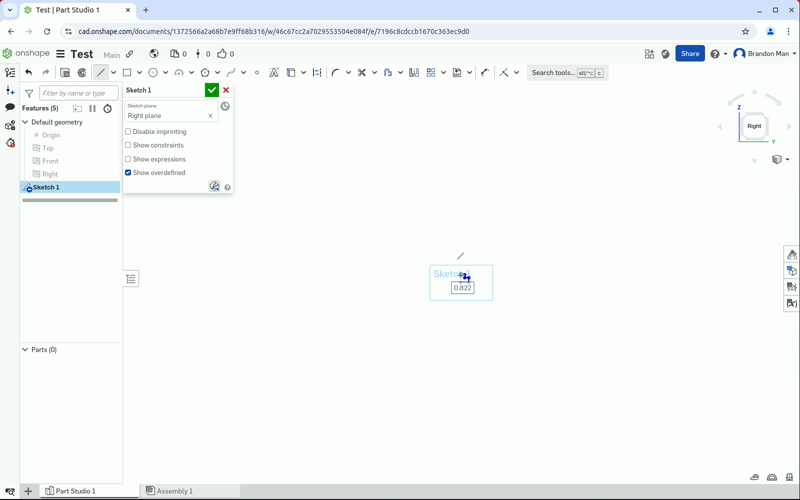
key_up(shift)
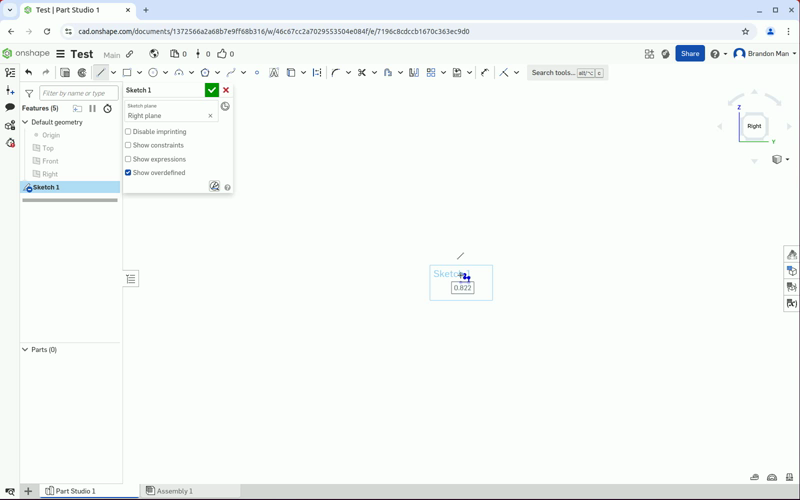
key_down(shift)
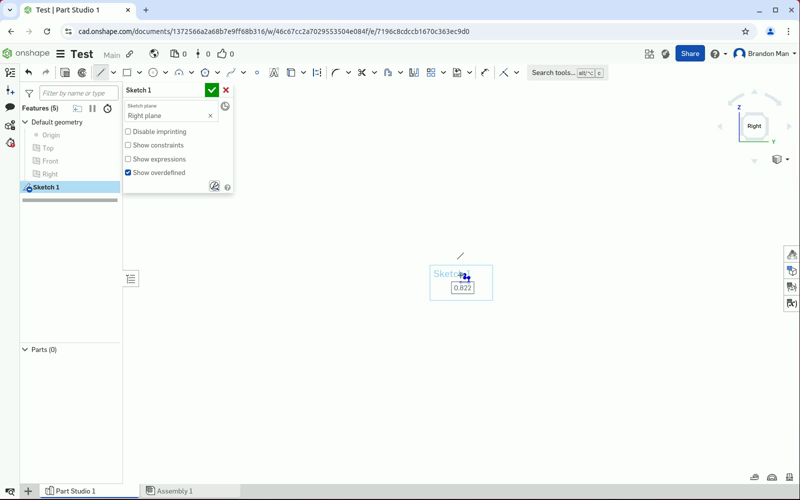
mouse_move(490, 274)
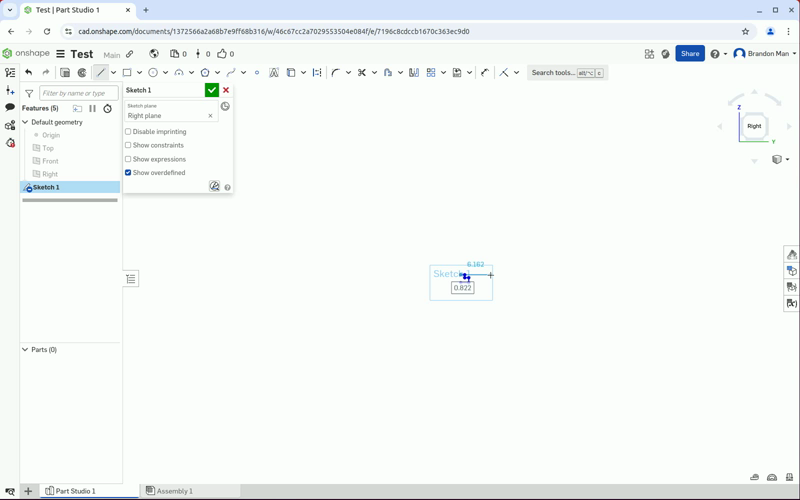
mouse_move(460, 276)
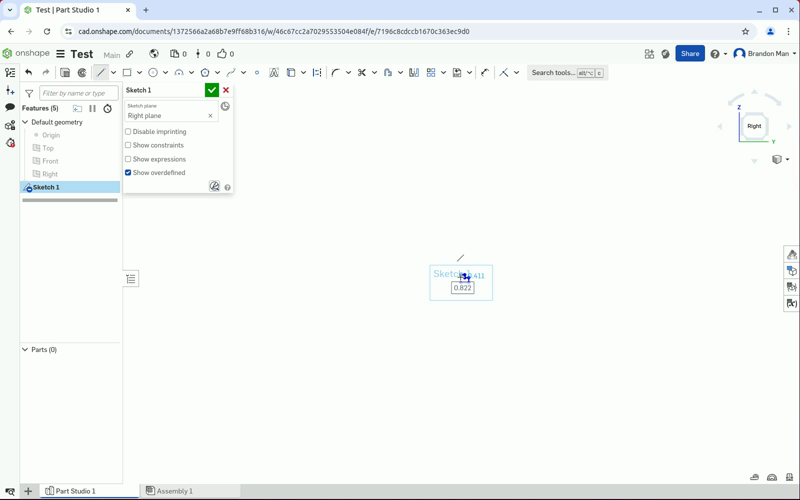
scroll(6)
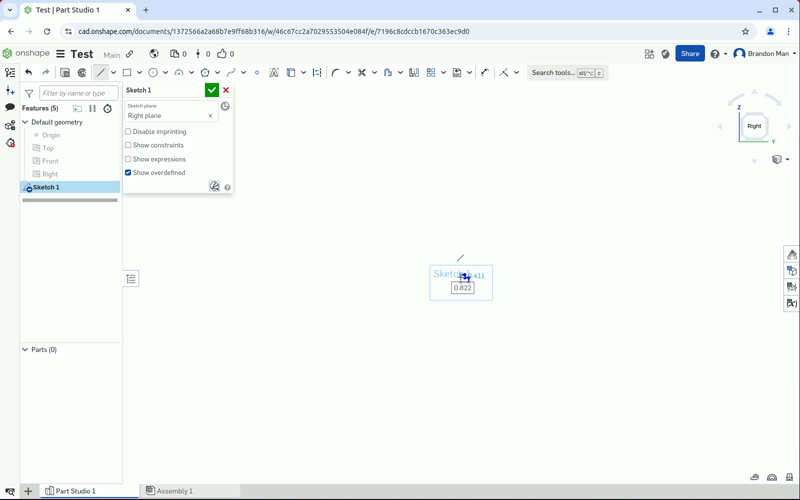
scroll(6)
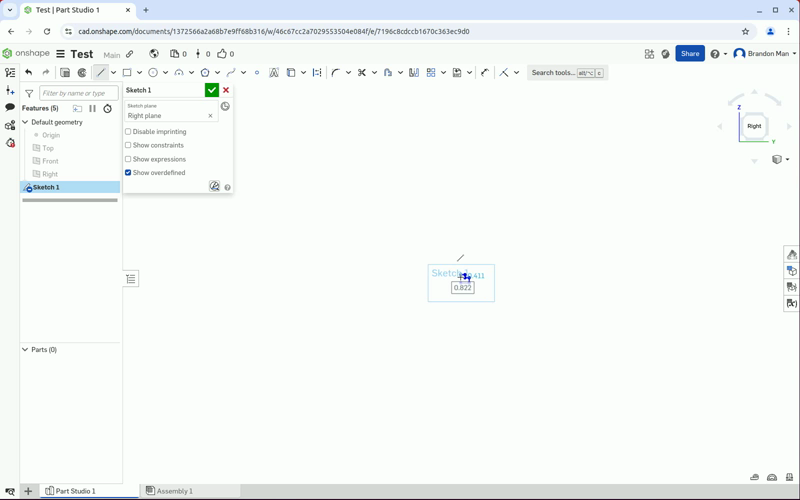
scroll(6)
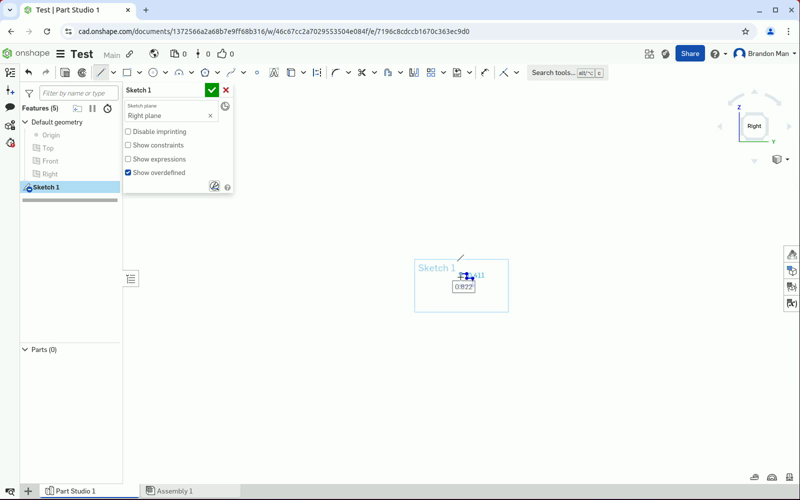
scroll(6)
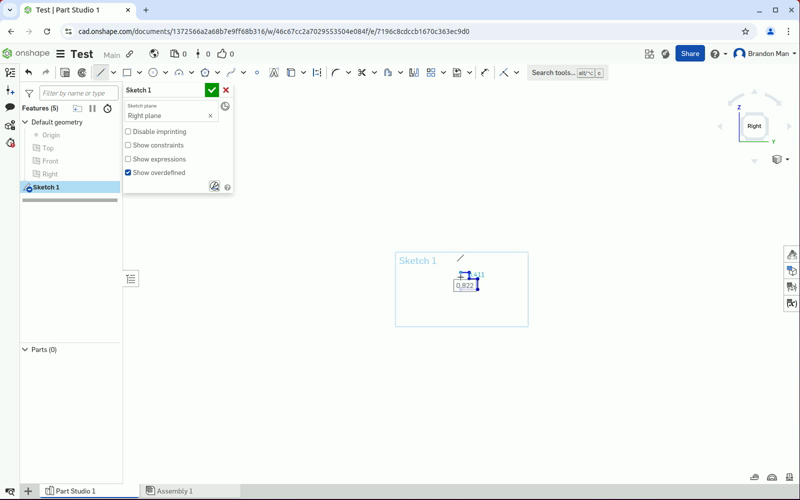
scroll(6)
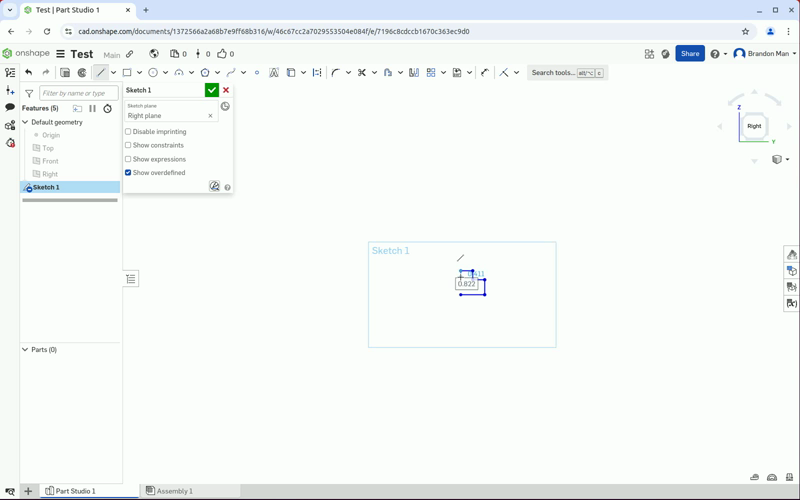
scroll(6)
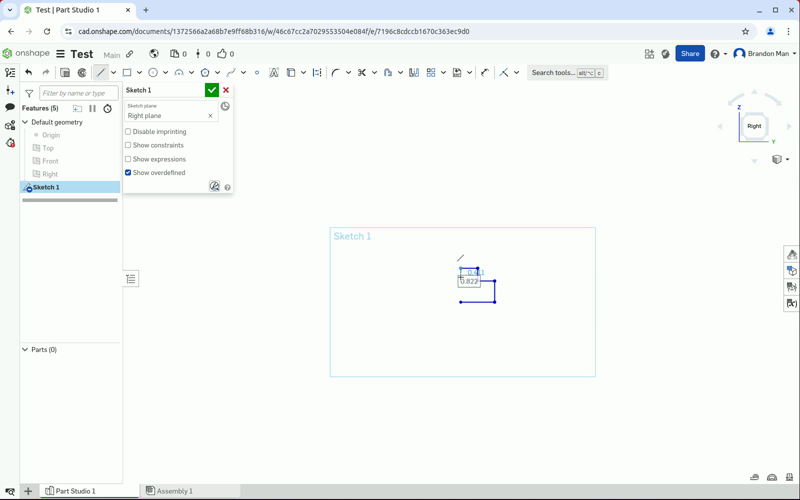
scroll(6)
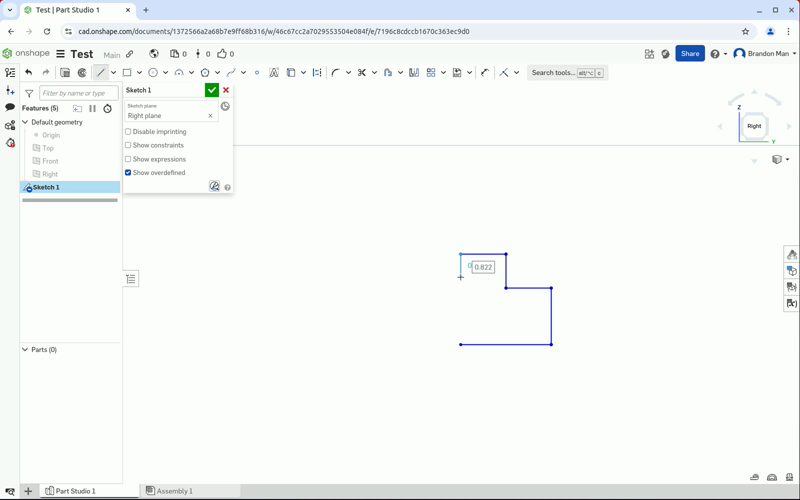
click(460, 276)
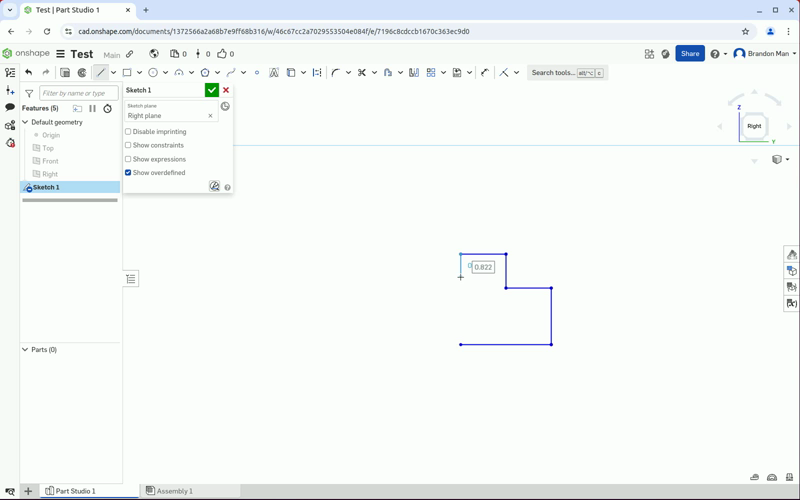
scroll(-6)
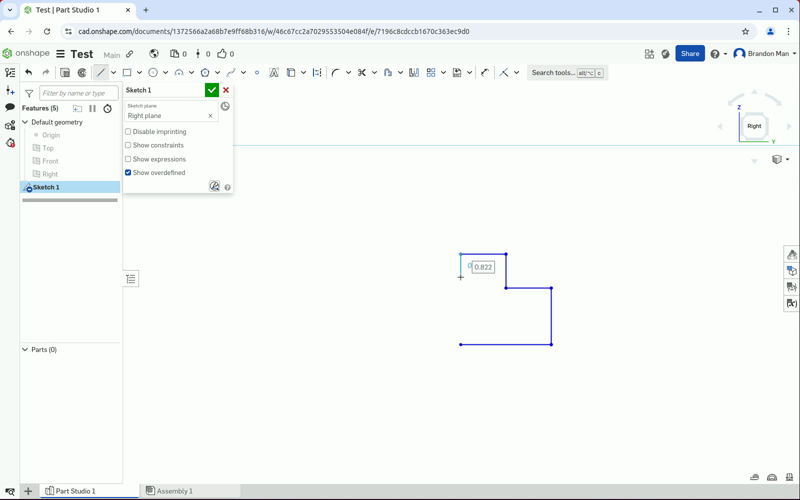
scroll(-6)
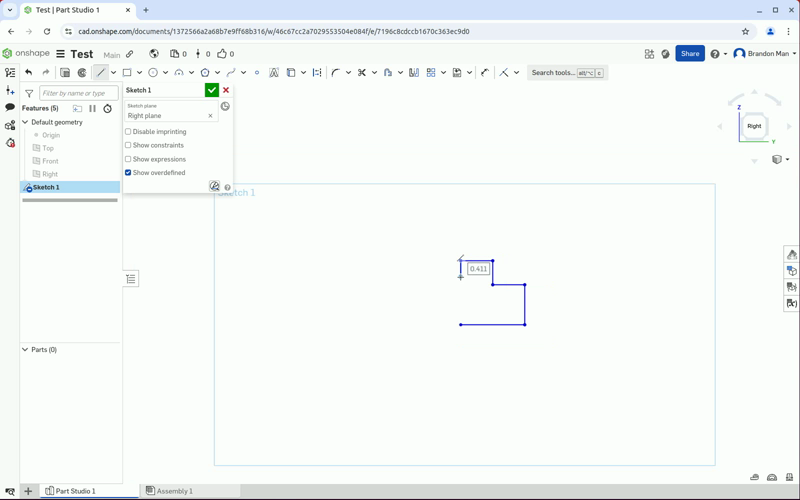
scroll(-6)
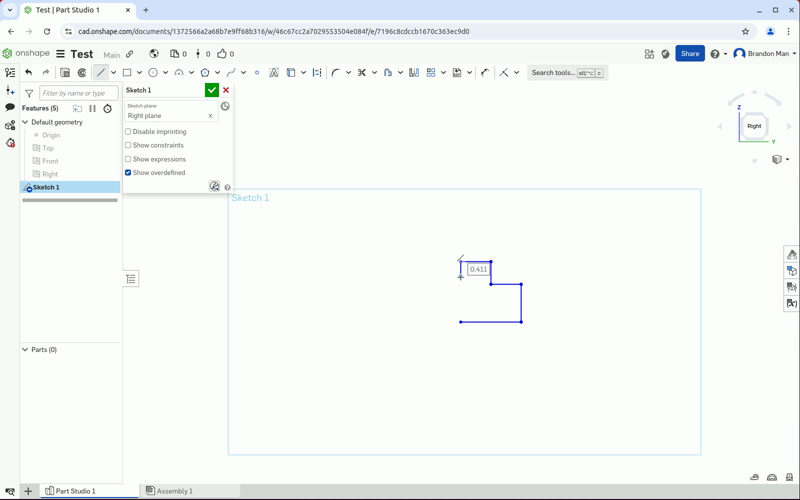
scroll(-6)
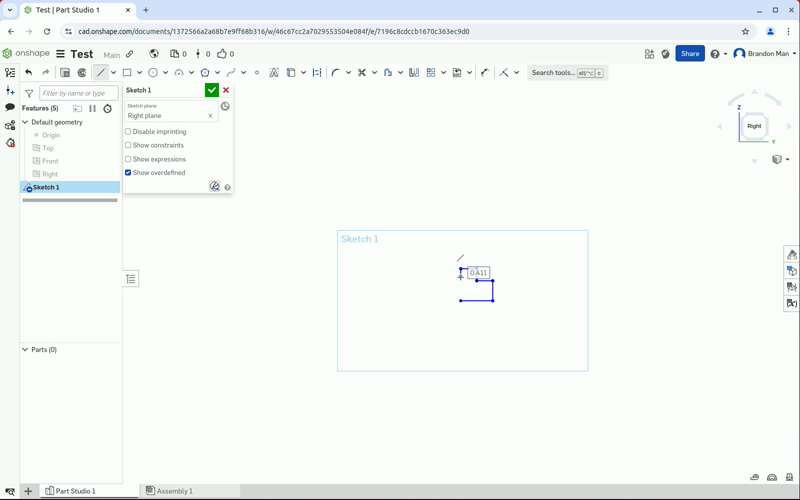
scroll(-6)
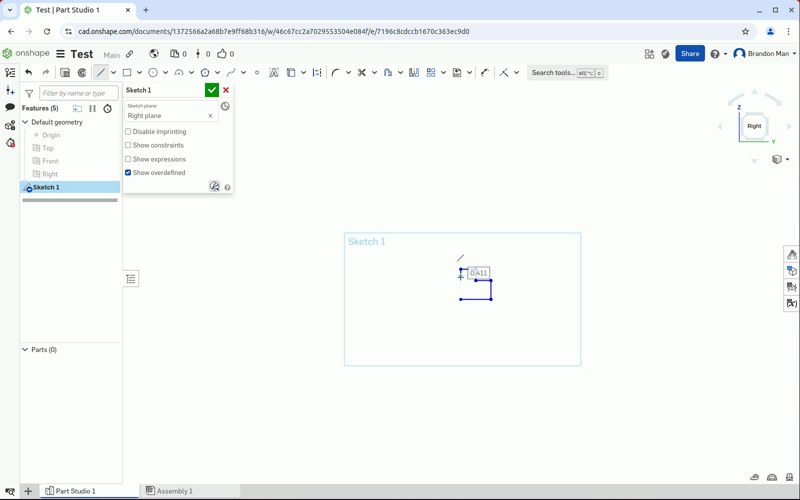
scroll(-6)
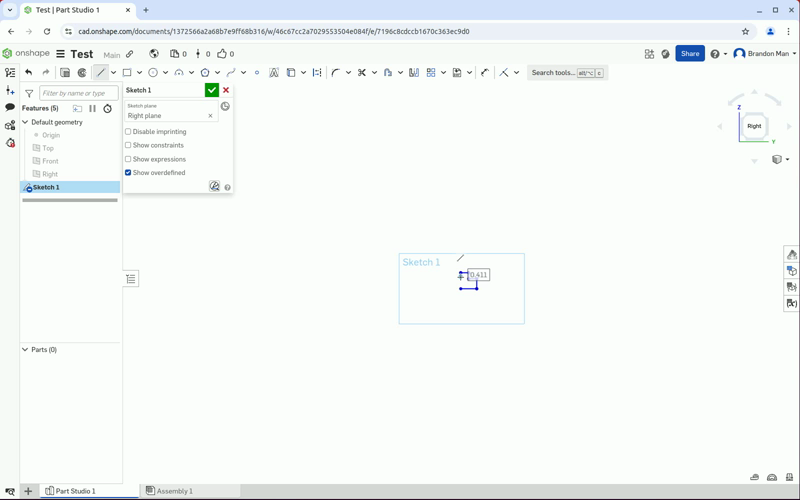
scroll(-6)
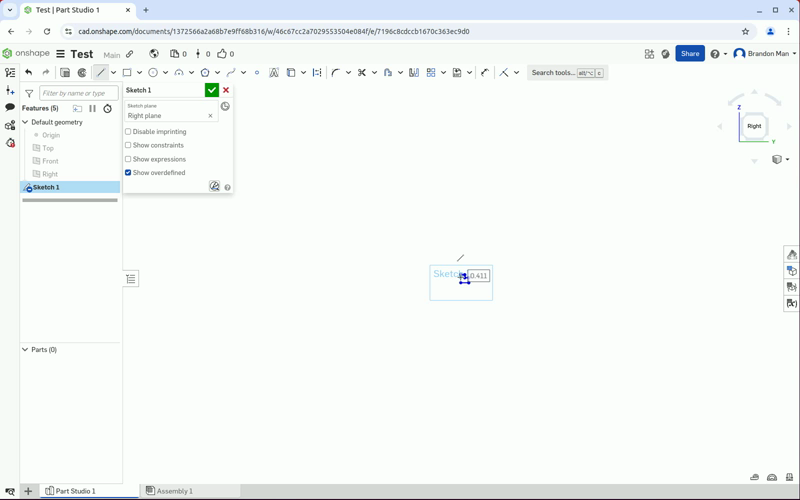
key_up(shift)
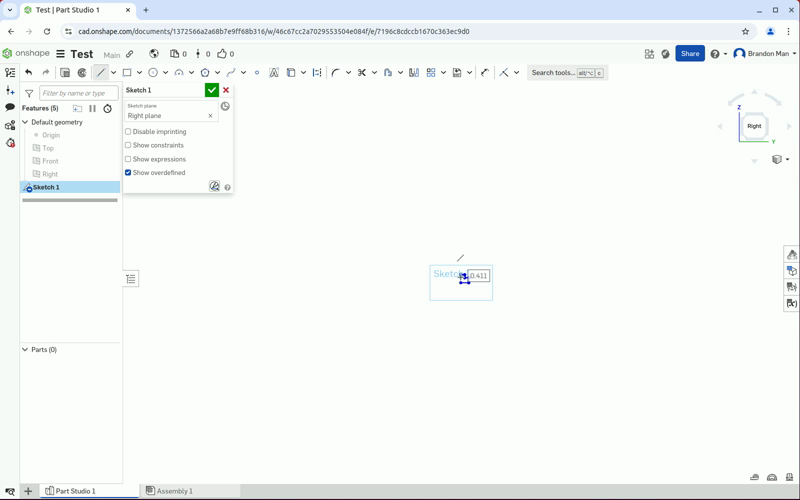
key_down(shift)
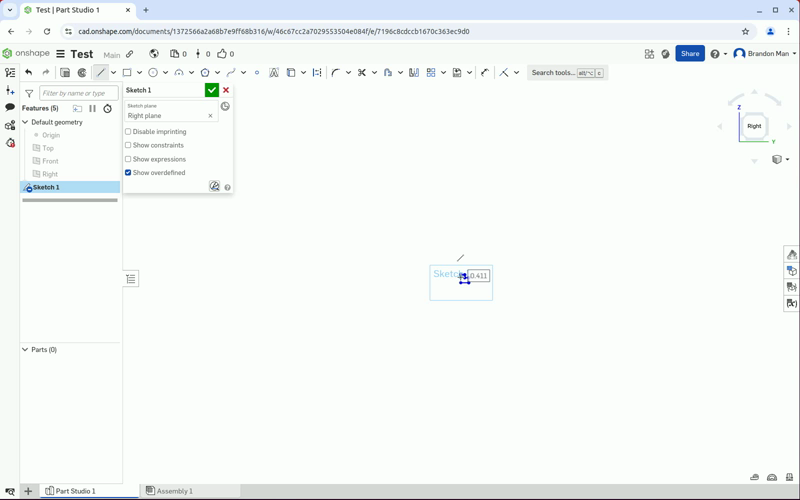
mouse_move(490, 276)
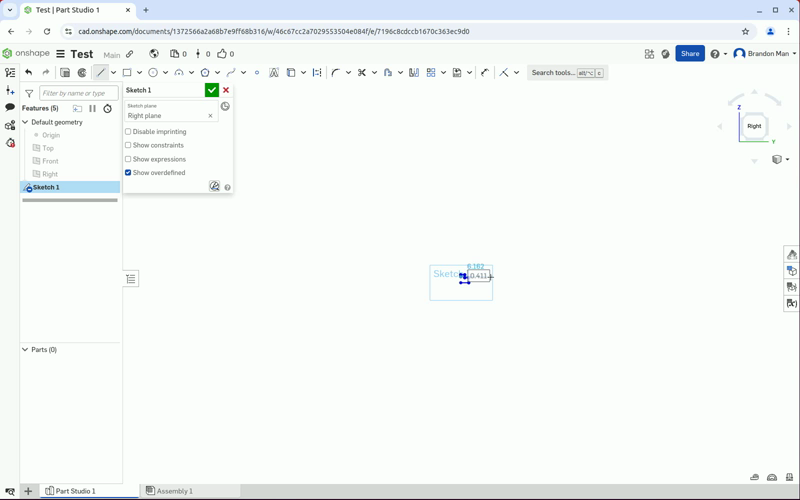
mouse_move(462, 276)
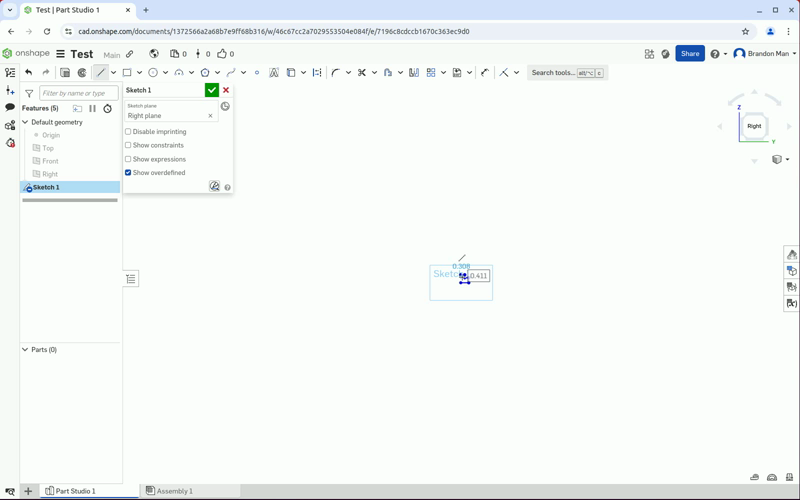
scroll(6)
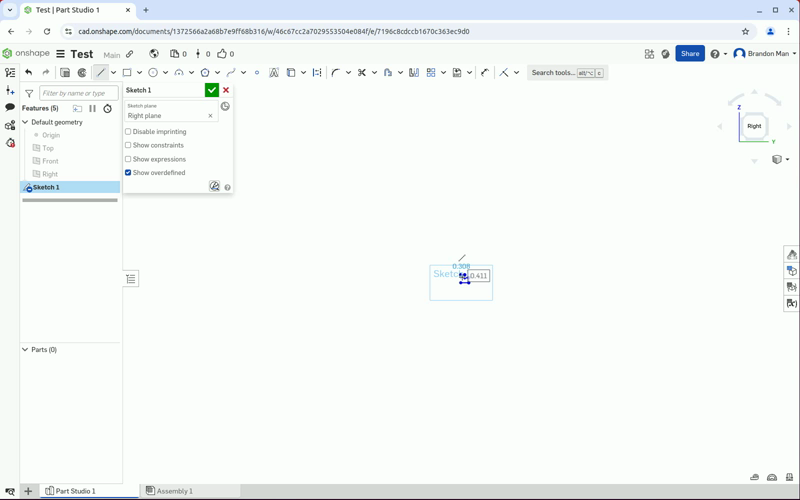
scroll(6)
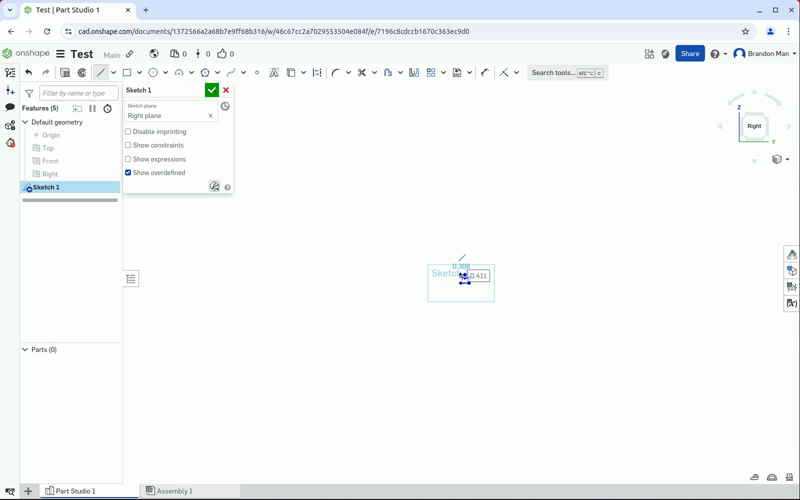
scroll(6)
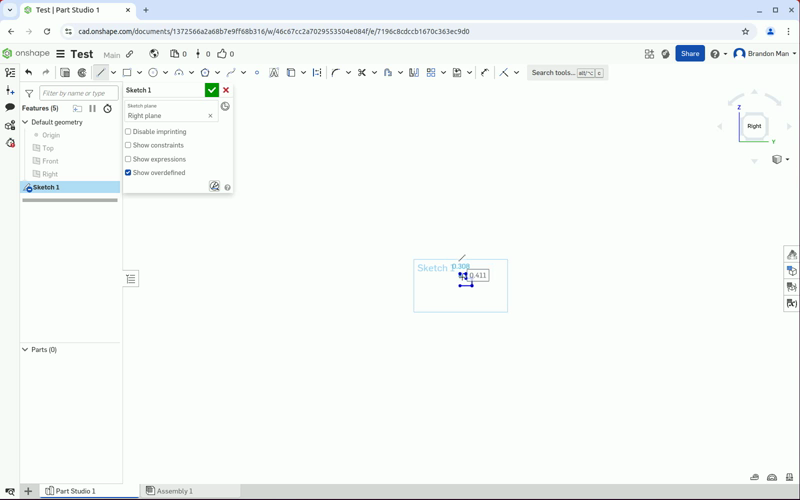
scroll(6)
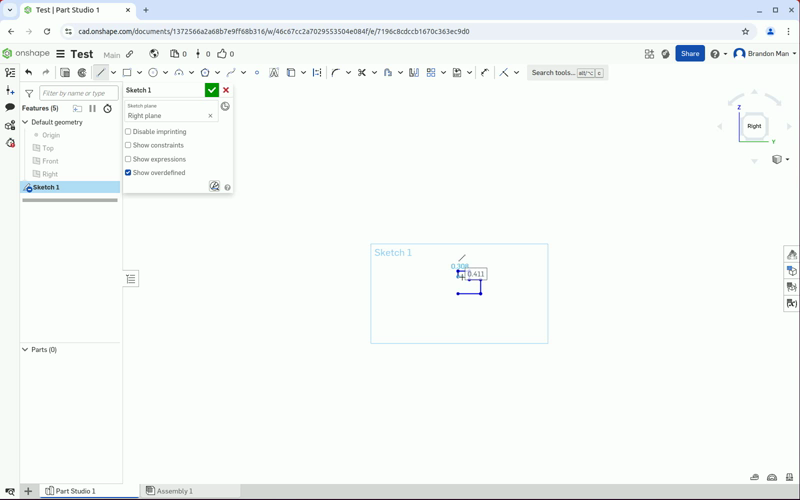
scroll(6)
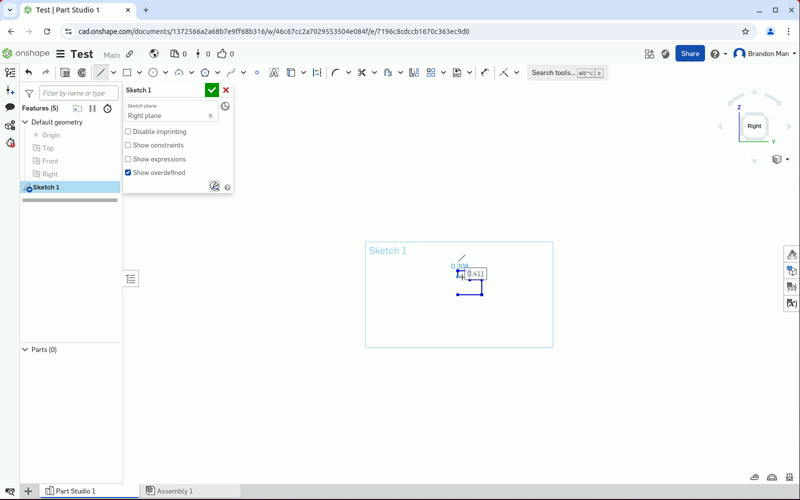
scroll(6)
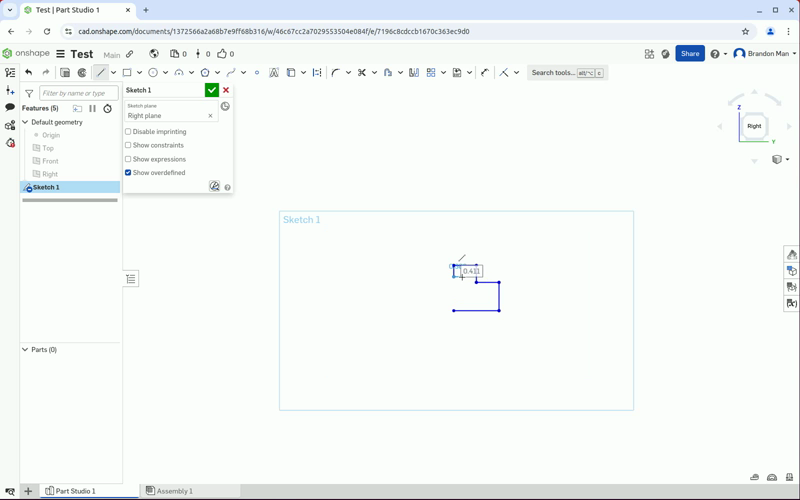
scroll(6)
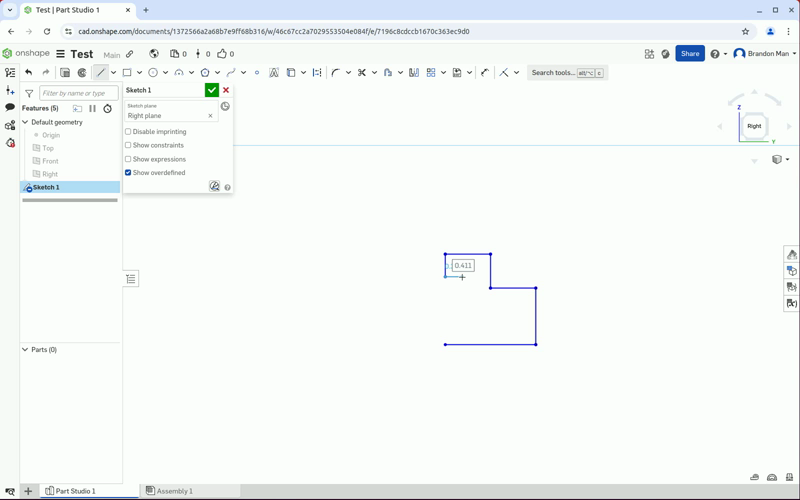
click(462, 276)
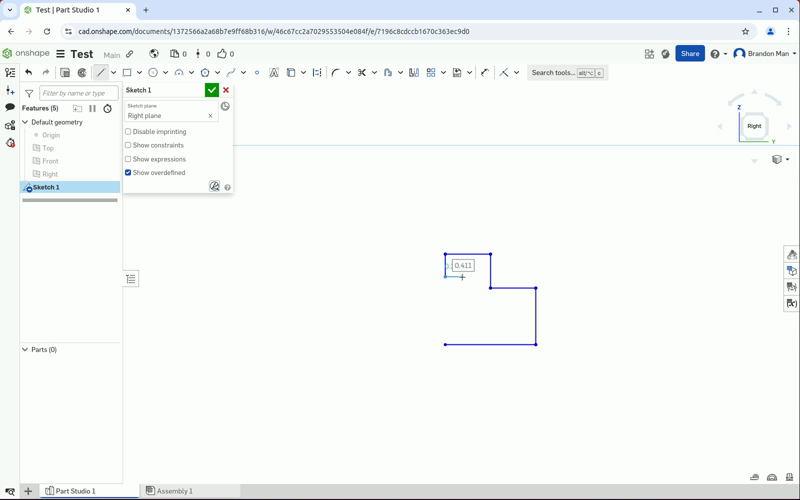
scroll(-6)
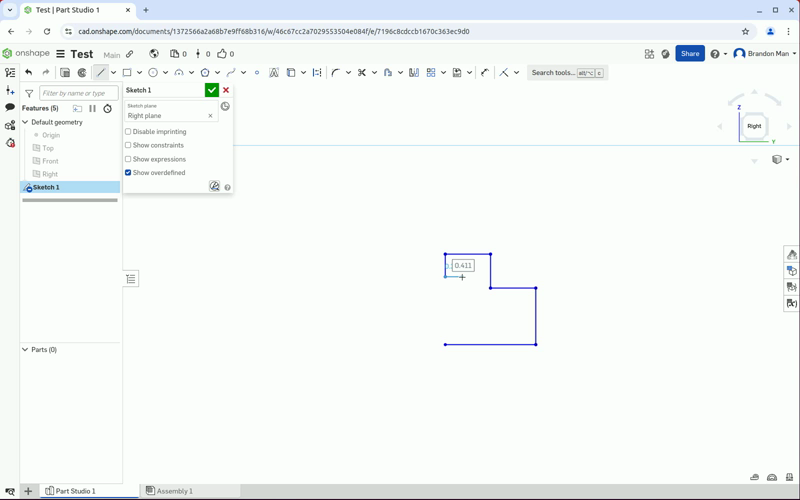
scroll(-6)
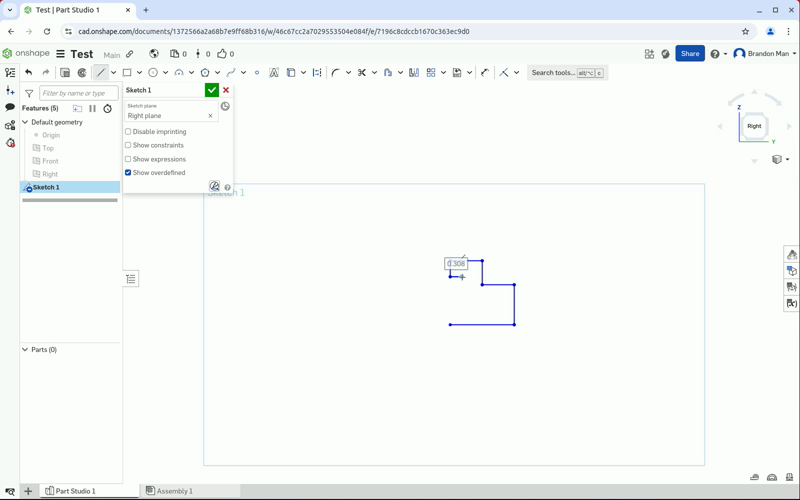
scroll(-6)
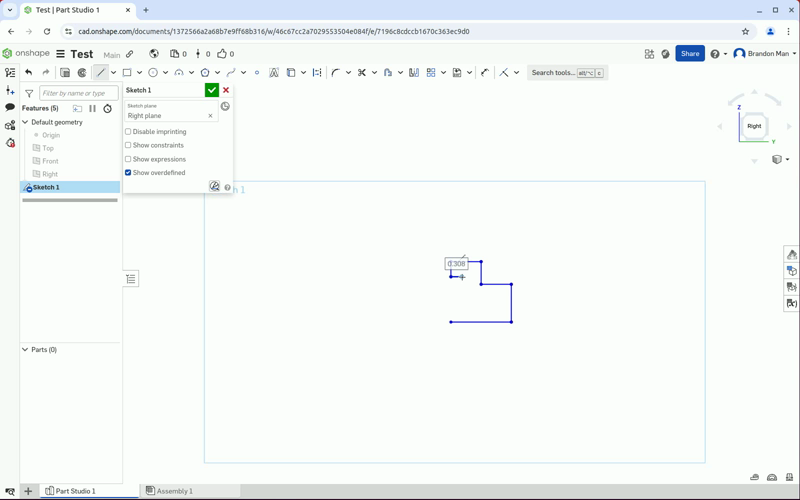
scroll(-6)
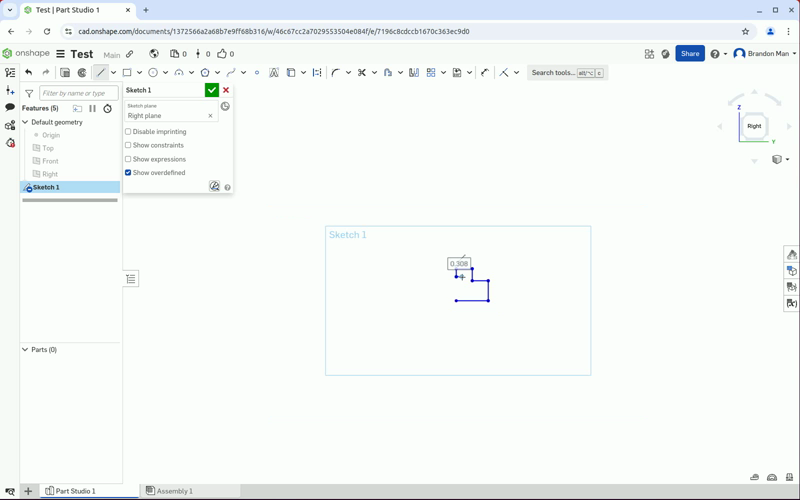
scroll(-6)
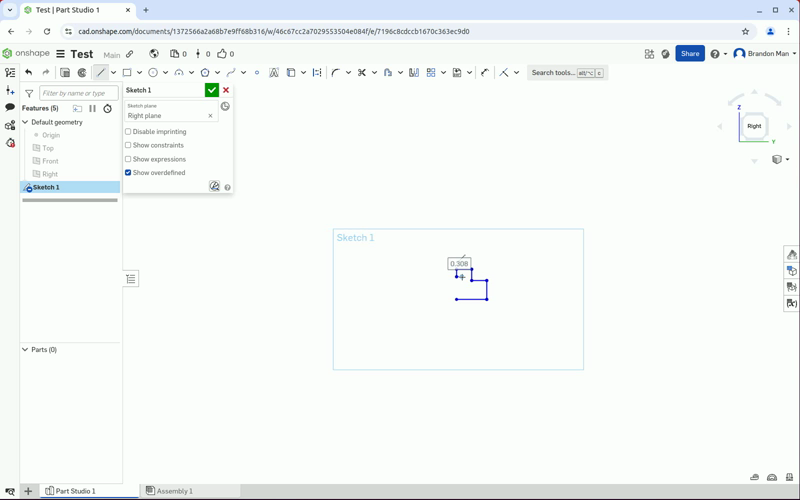
scroll(-6)
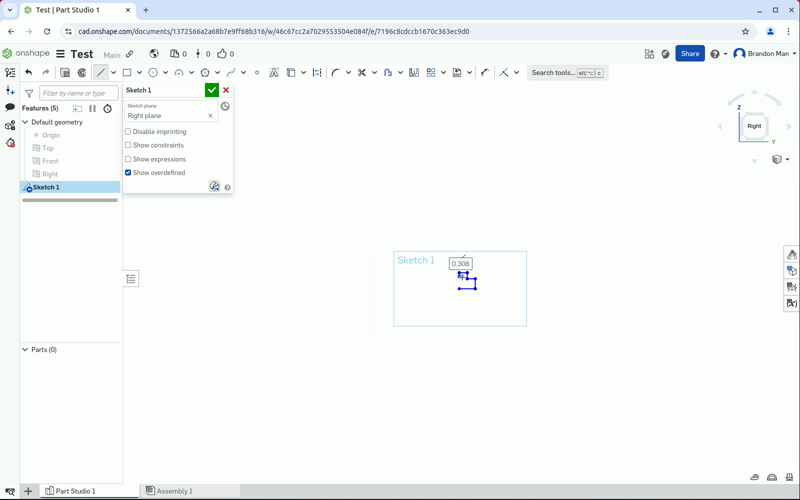
scroll(-6)
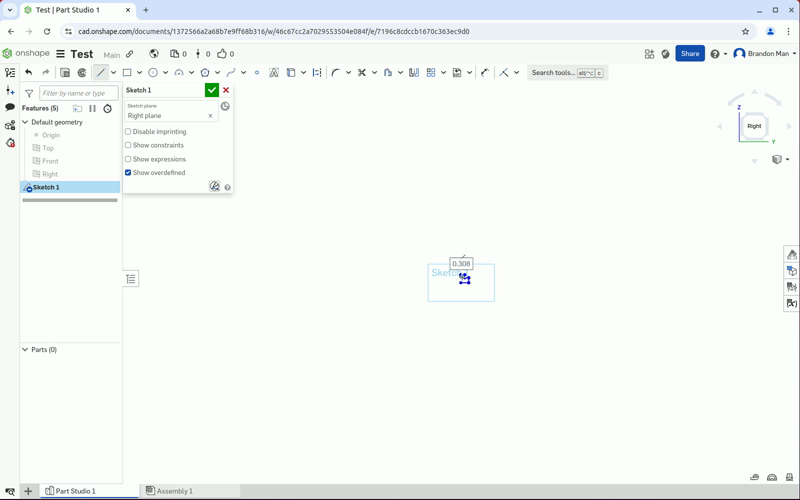
key_up(shift)
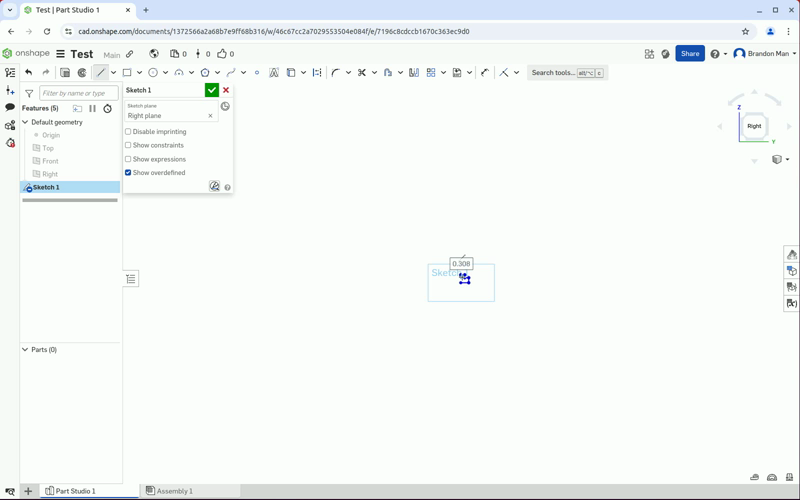
key_down(shift)
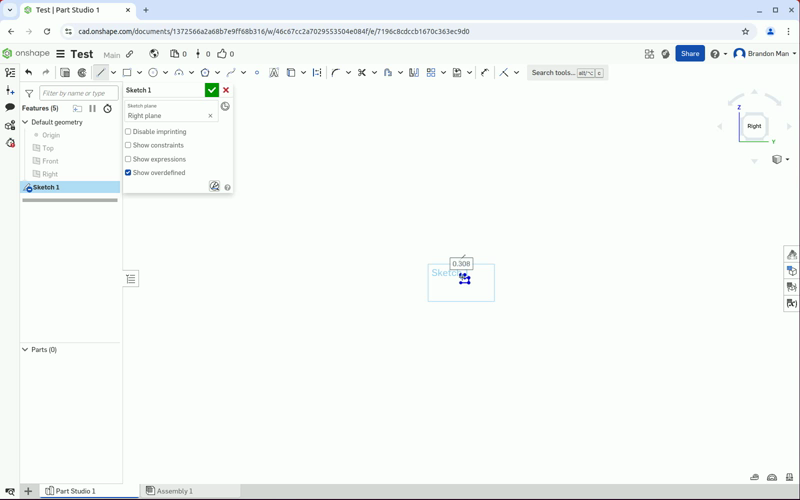
mouse_move(492, 276)
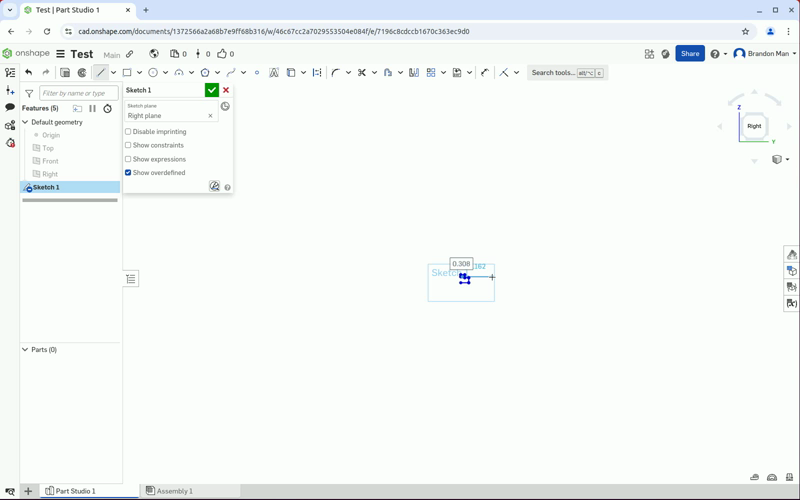
mouse_move(462, 278)
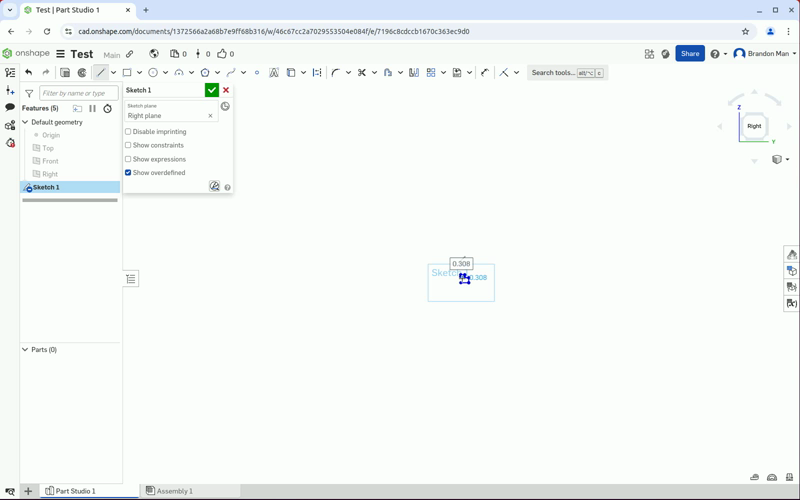
scroll(6)
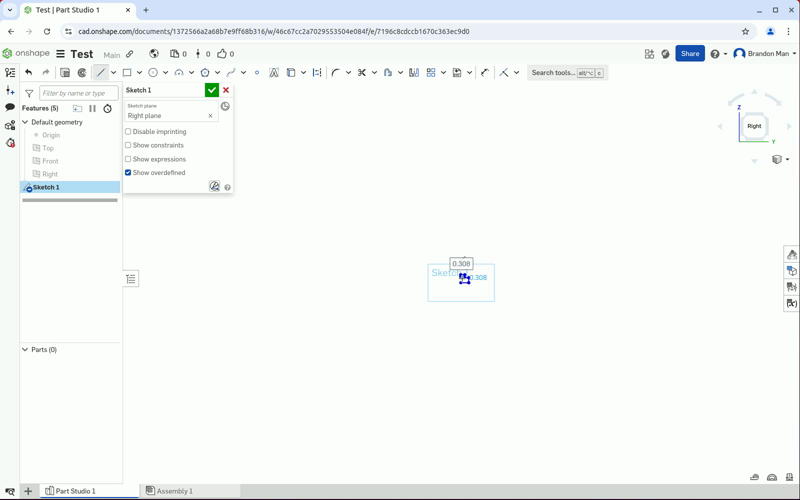
scroll(6)
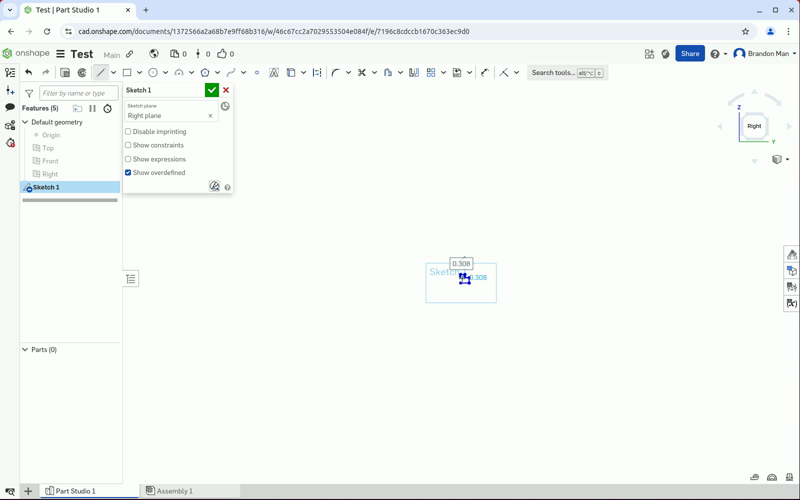
scroll(6)
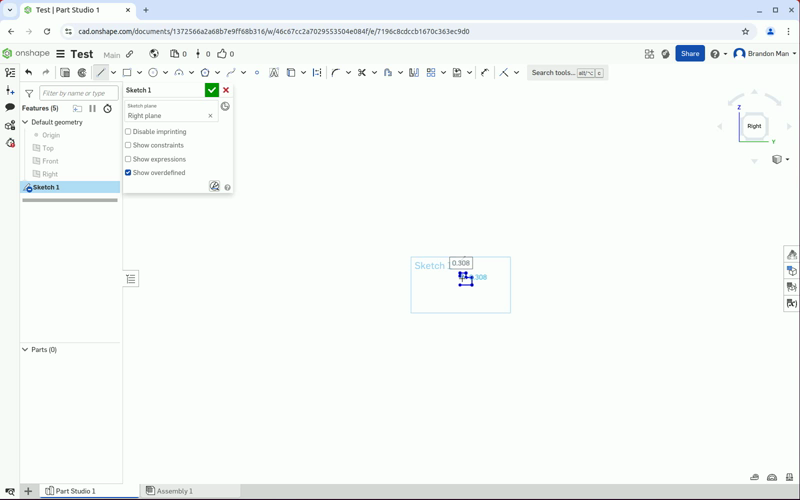
scroll(6)
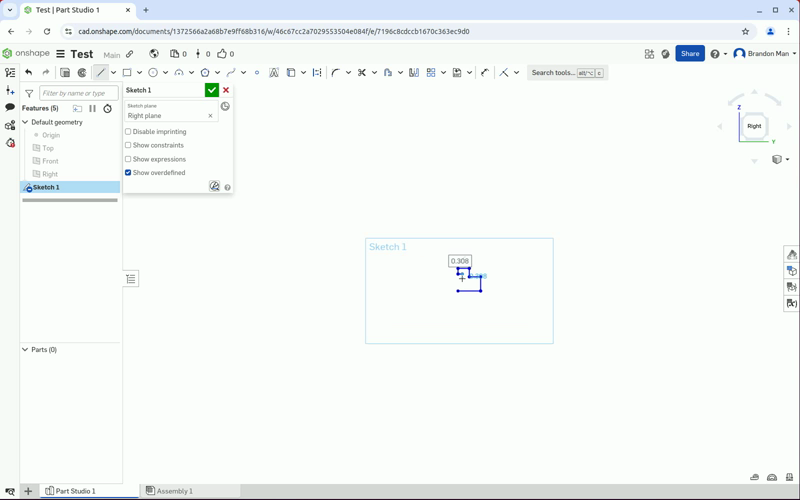
scroll(6)
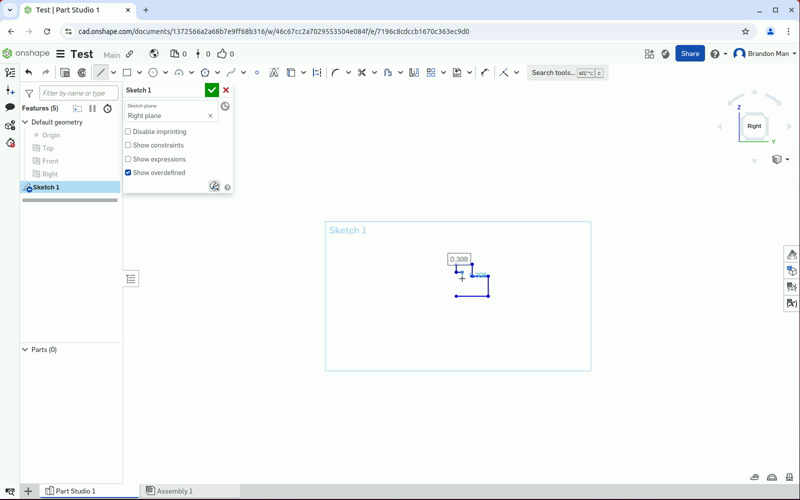
scroll(6)
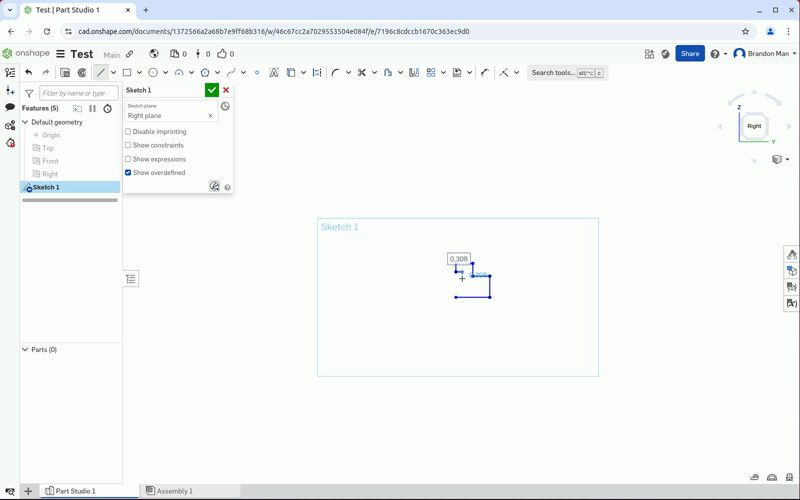
scroll(6)
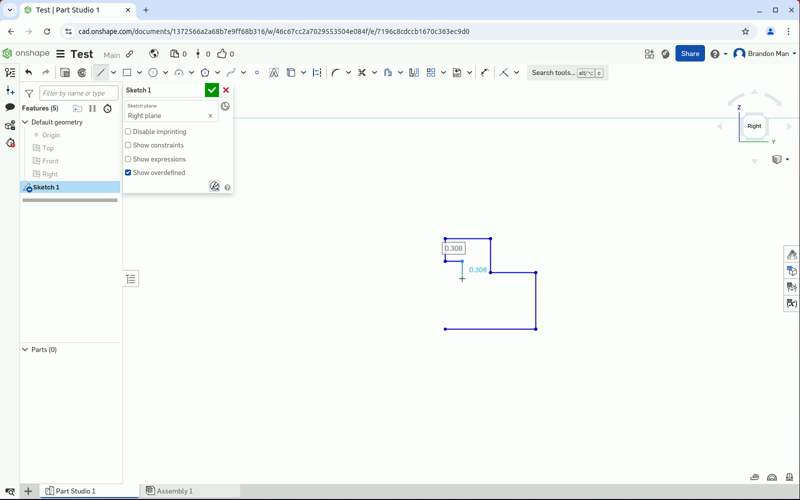
click(462, 278)
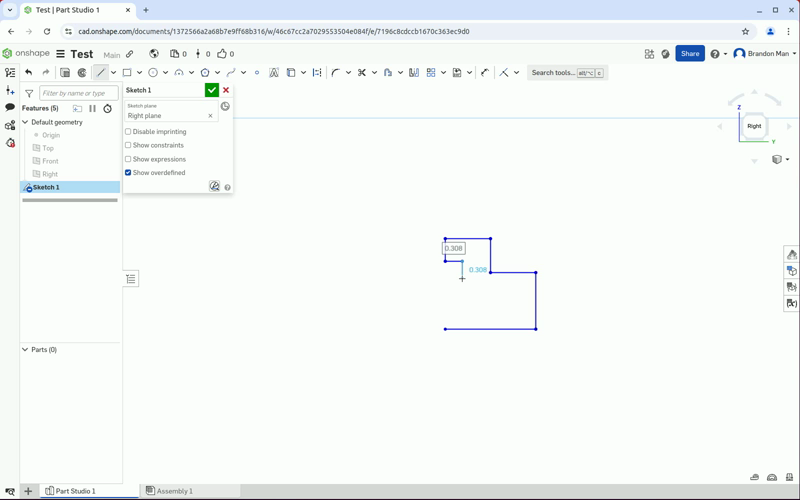
scroll(-6)
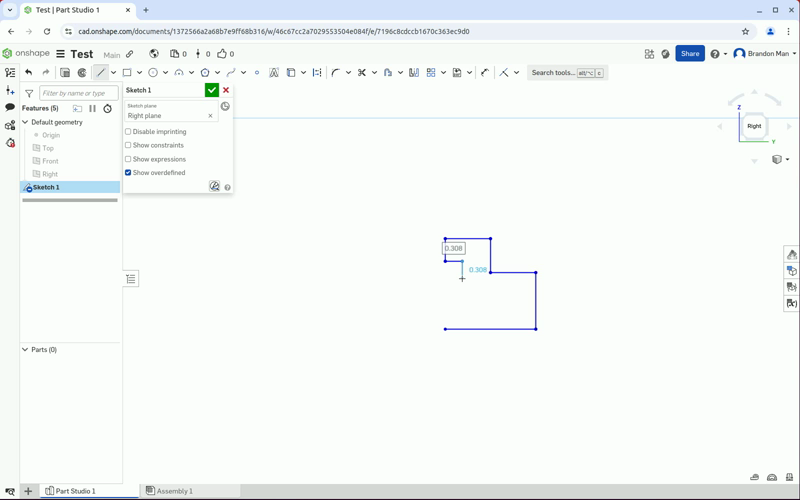
scroll(-6)
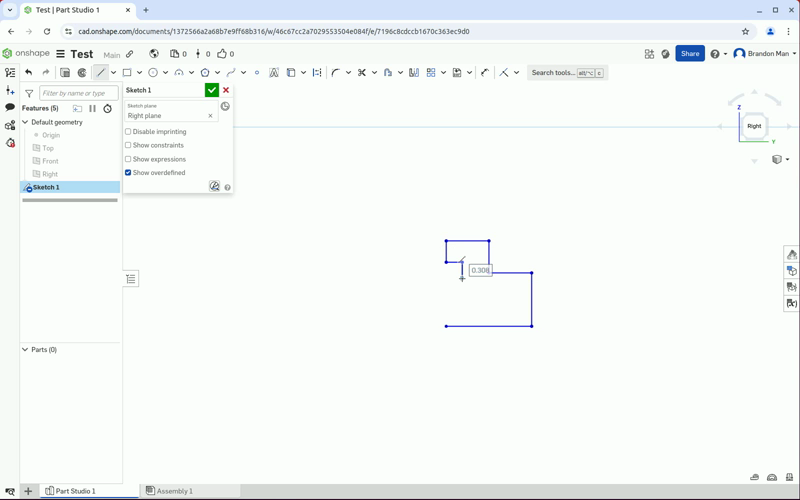
scroll(-6)
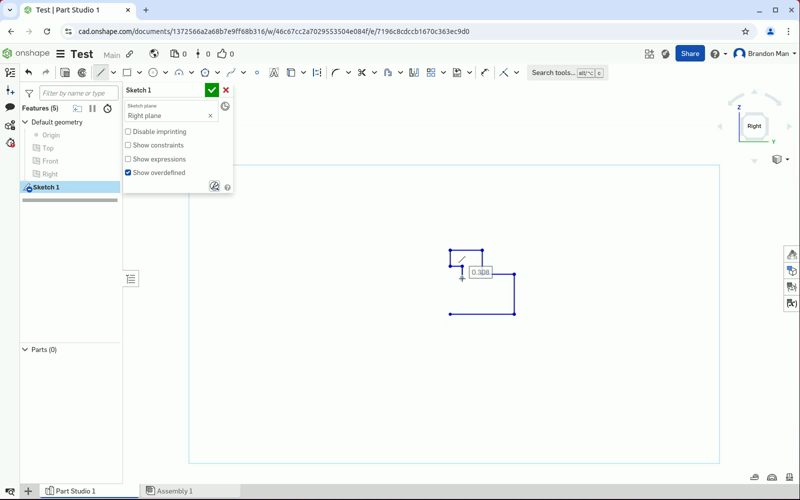
scroll(-6)
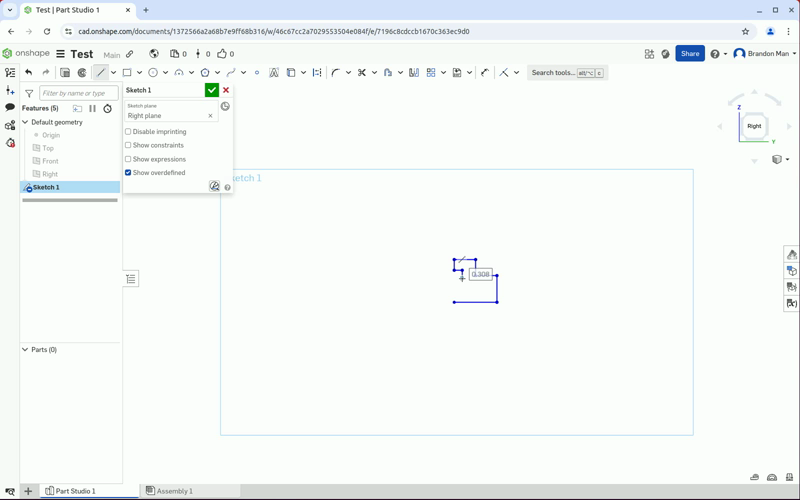
scroll(-6)
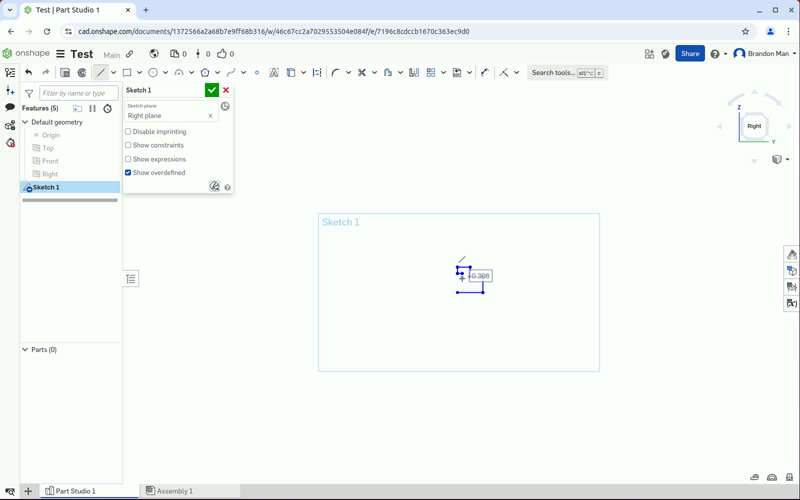
scroll(-6)
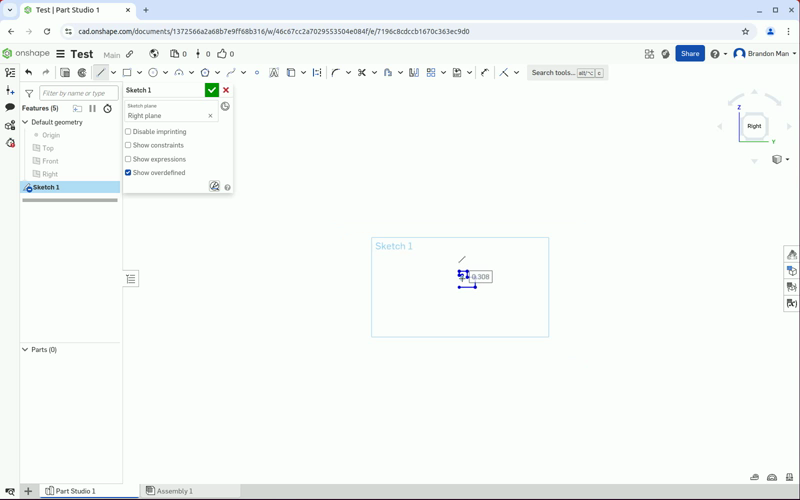
scroll(-6)
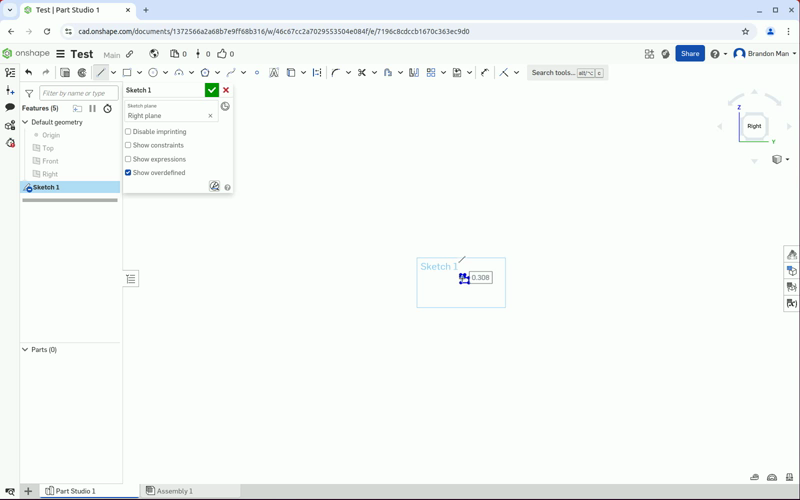
key_up(shift)
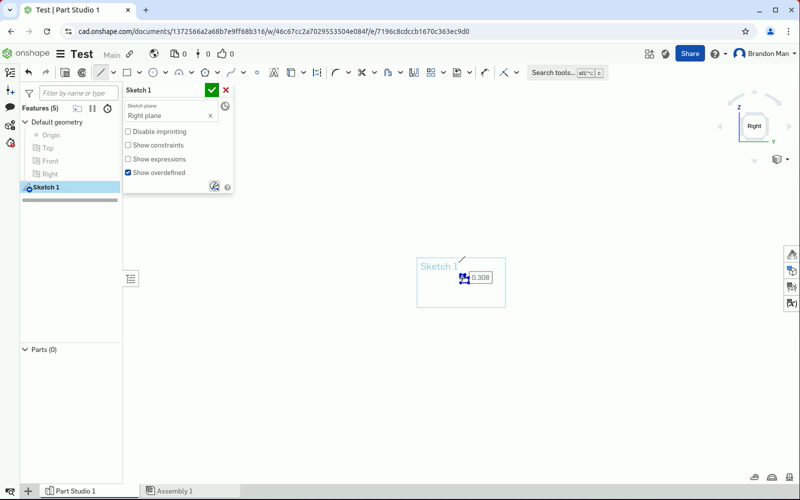
key_down(shift)
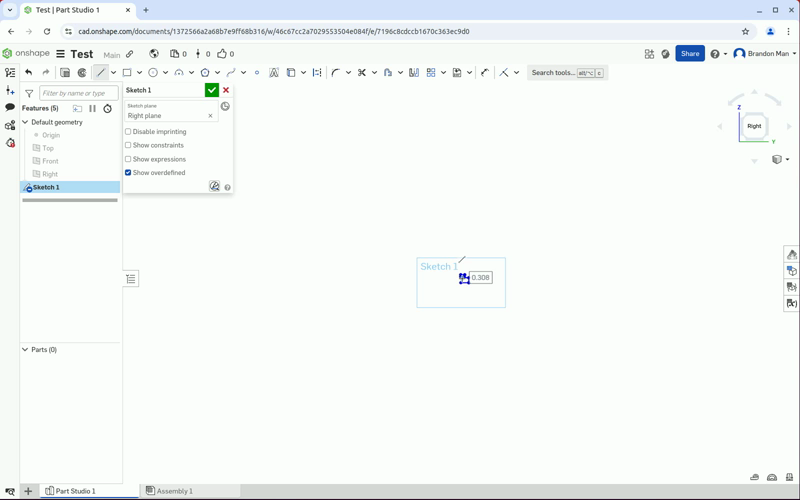
mouse_move(492, 278)
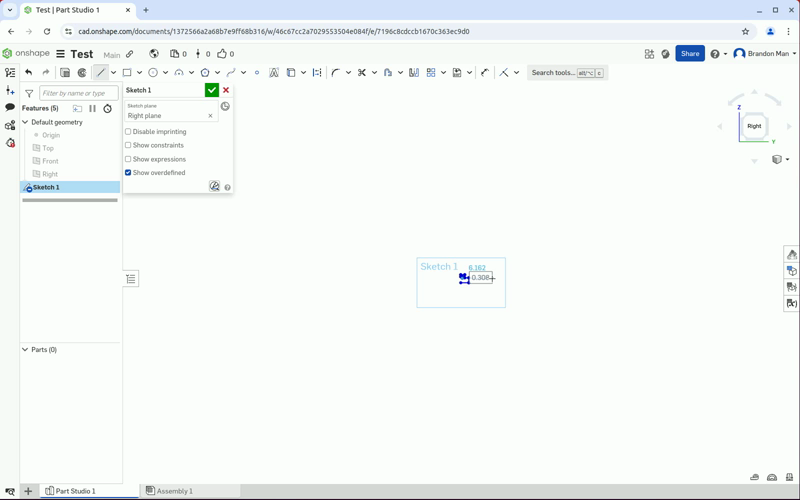
mouse_move(460, 278)
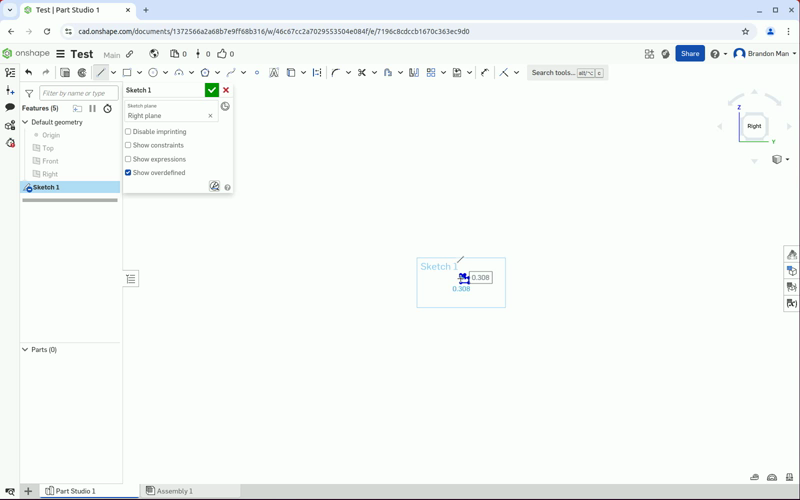
scroll(6)
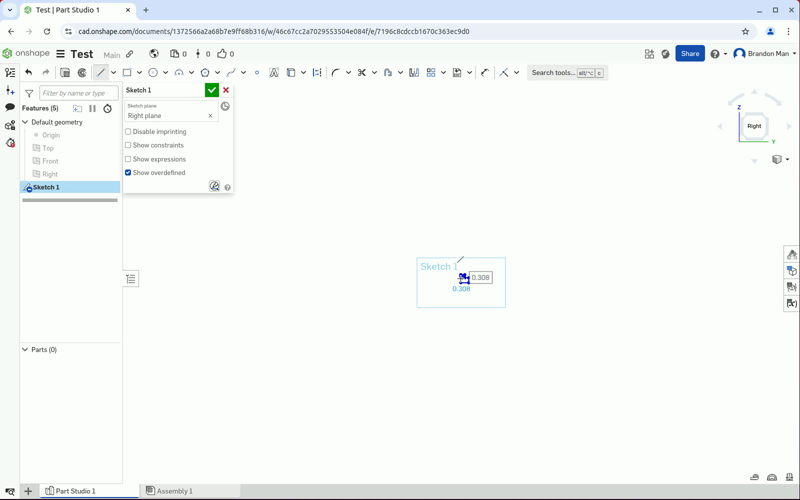
scroll(6)
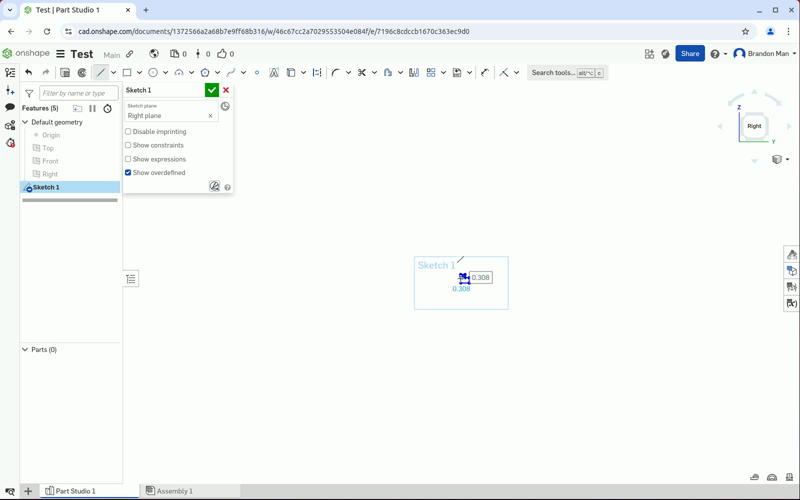
scroll(6)
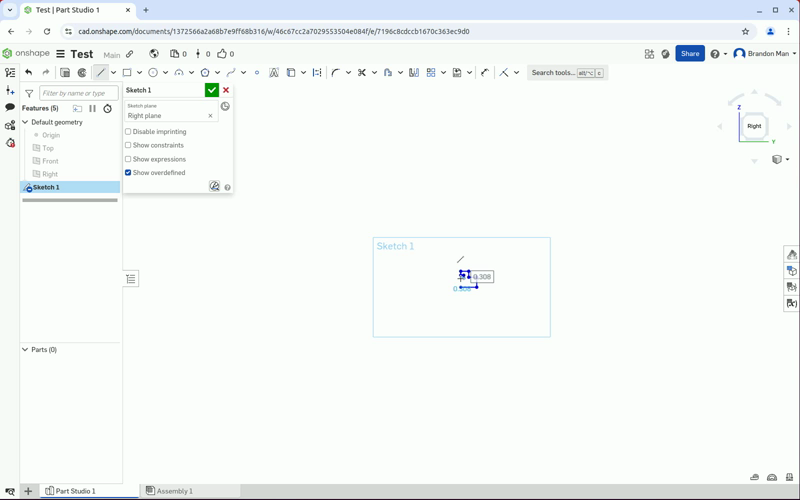
scroll(6)
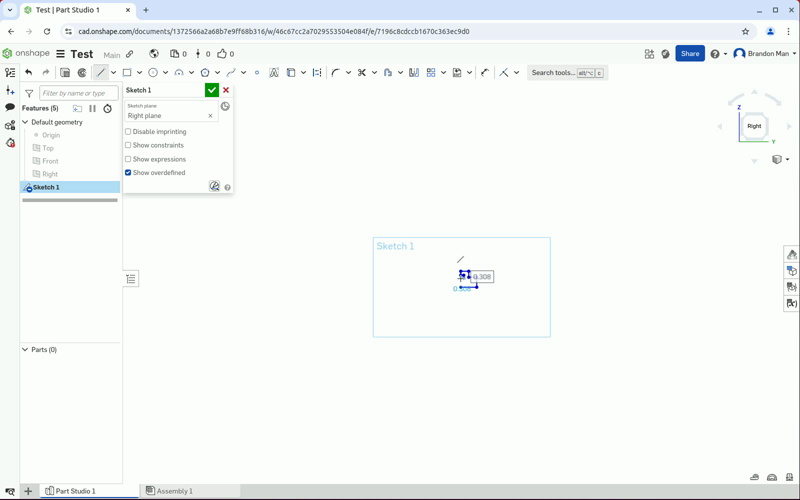
scroll(6)
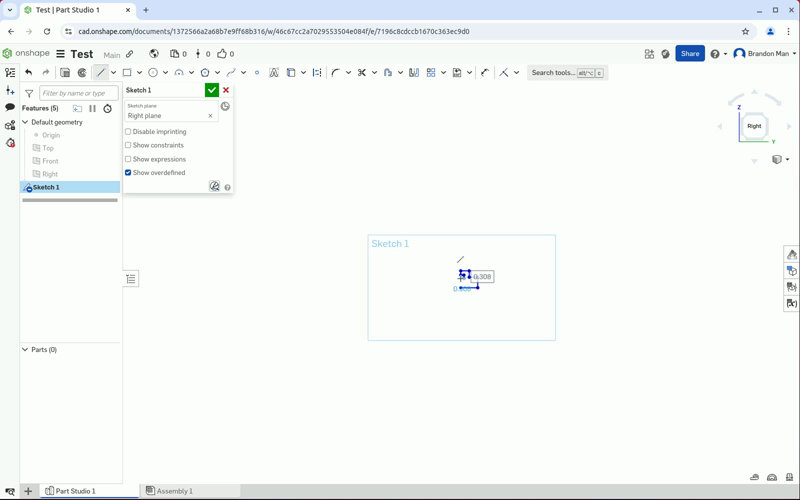
scroll(6)
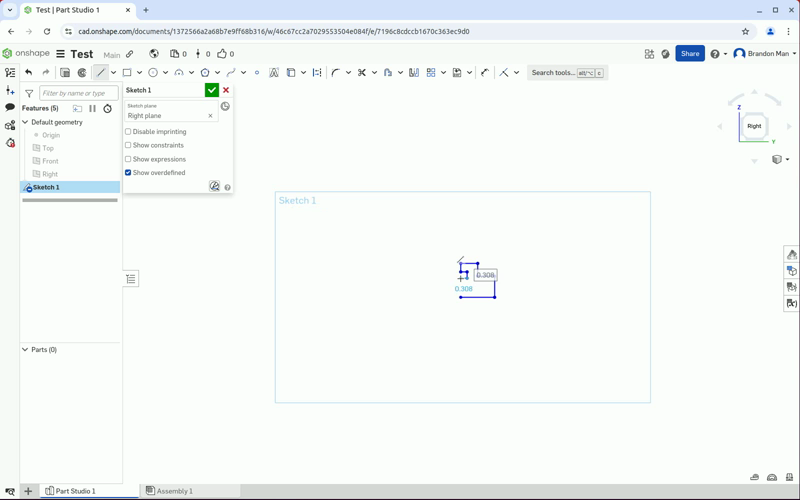
scroll(6)
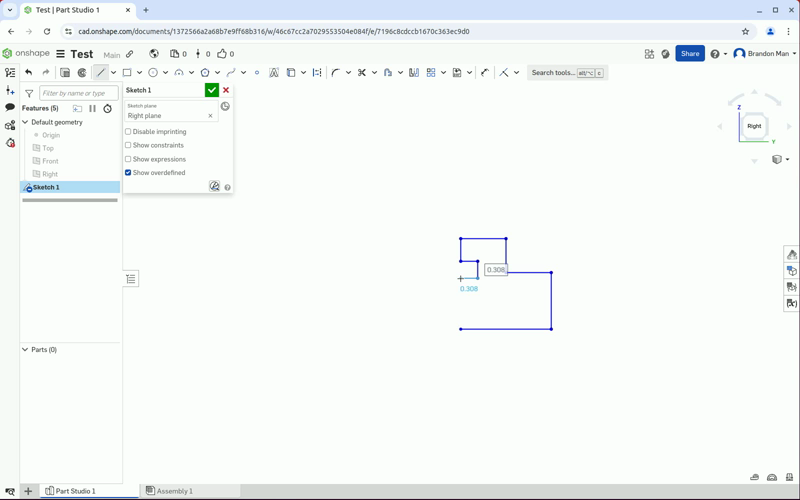
click(460, 278)
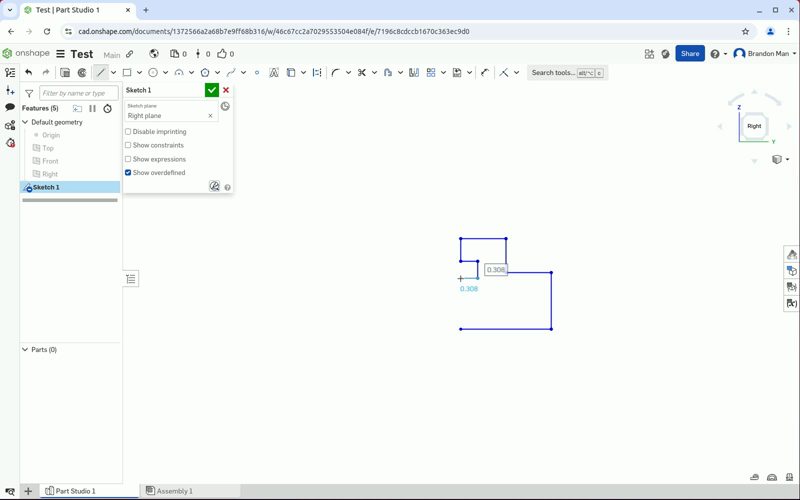
scroll(-6)
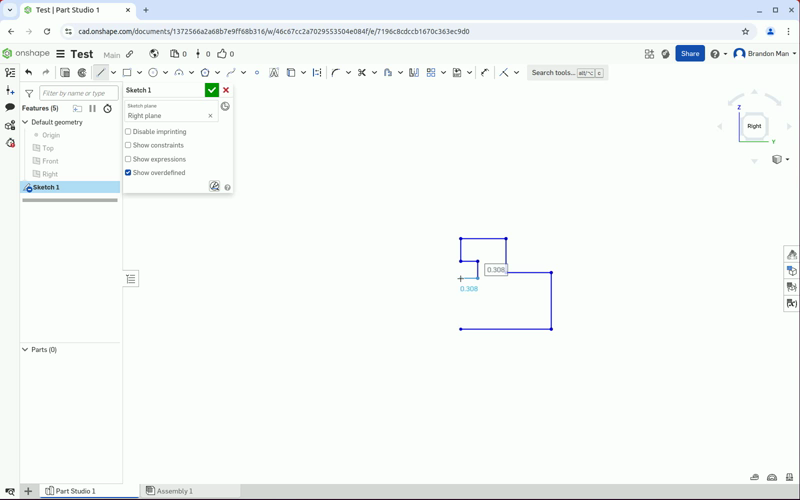
scroll(-6)
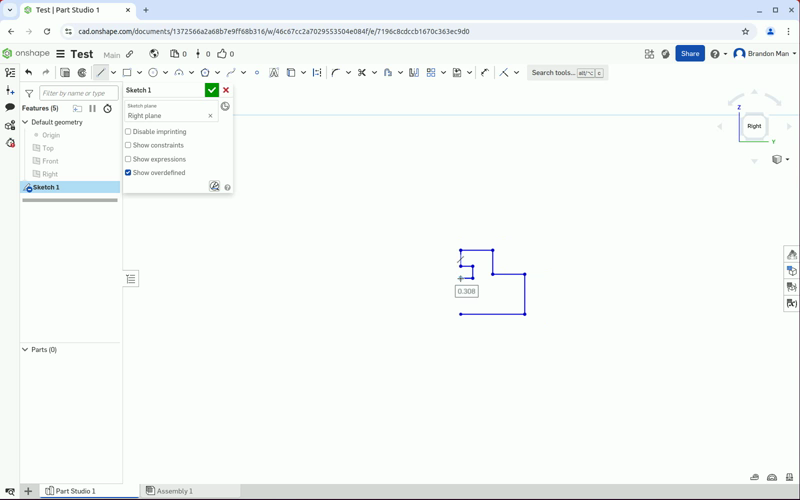
scroll(-6)
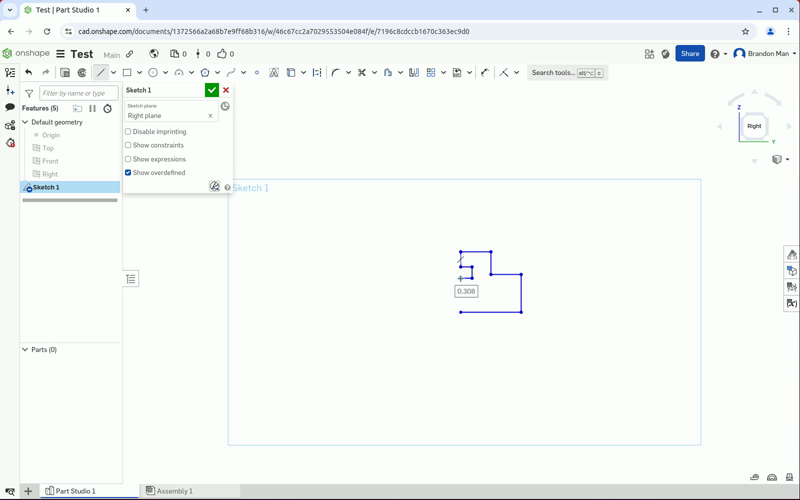
scroll(-6)
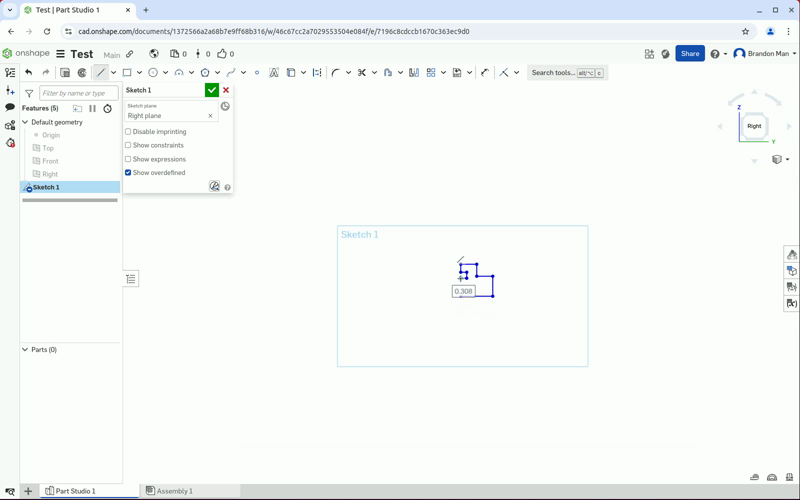
scroll(-6)
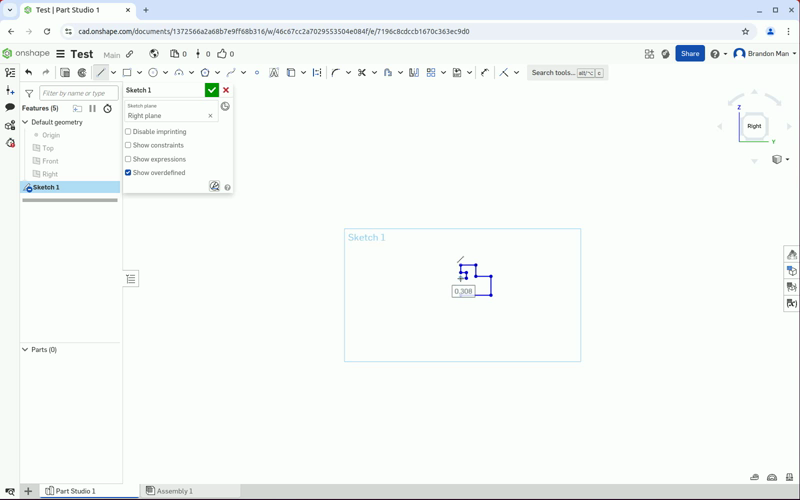
scroll(-6)
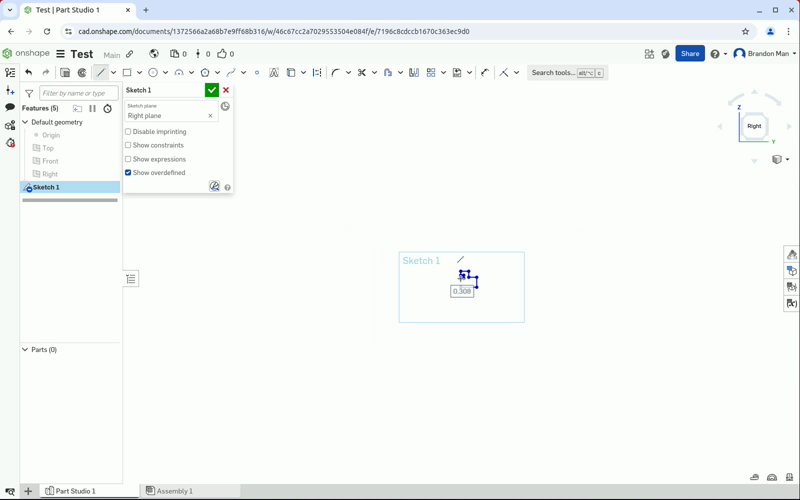
scroll(-6)
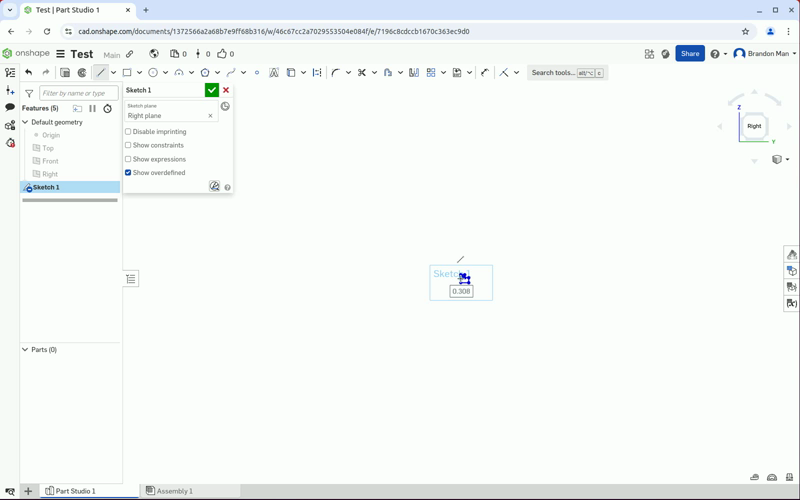
key_up(shift)
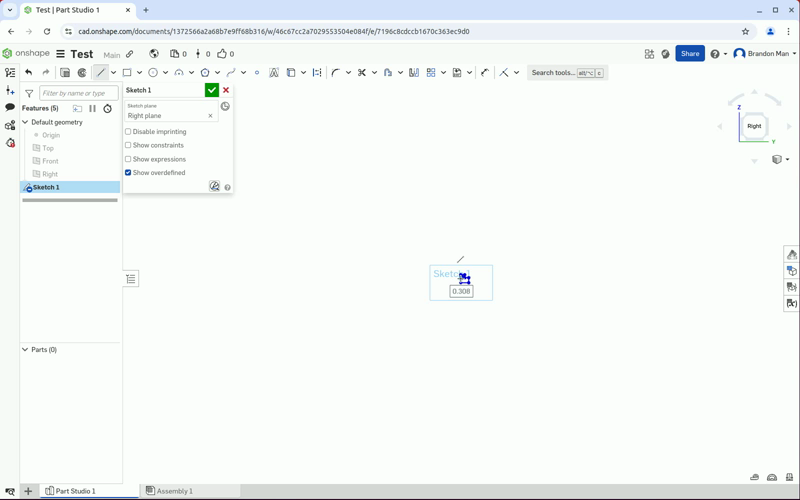
mouse_move(490, 278)
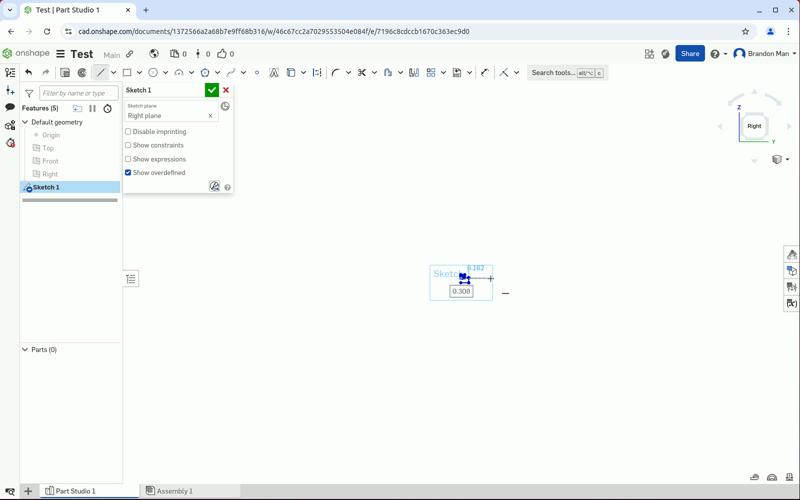
key_down(shift)
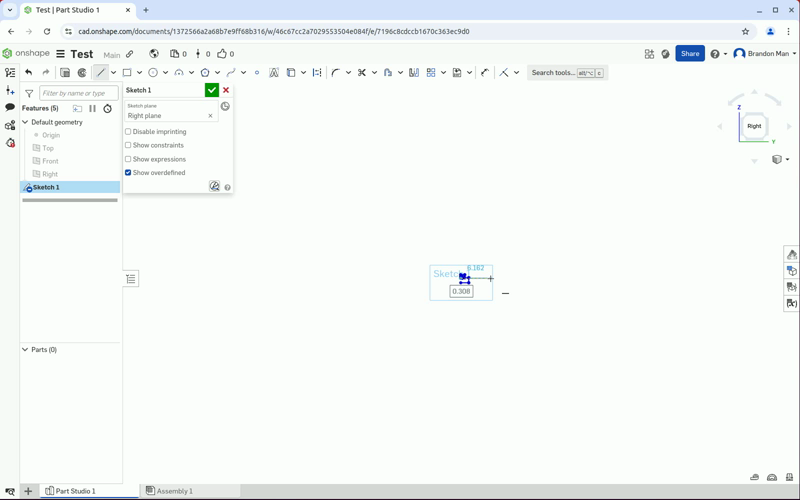
mouse_move(460, 282)
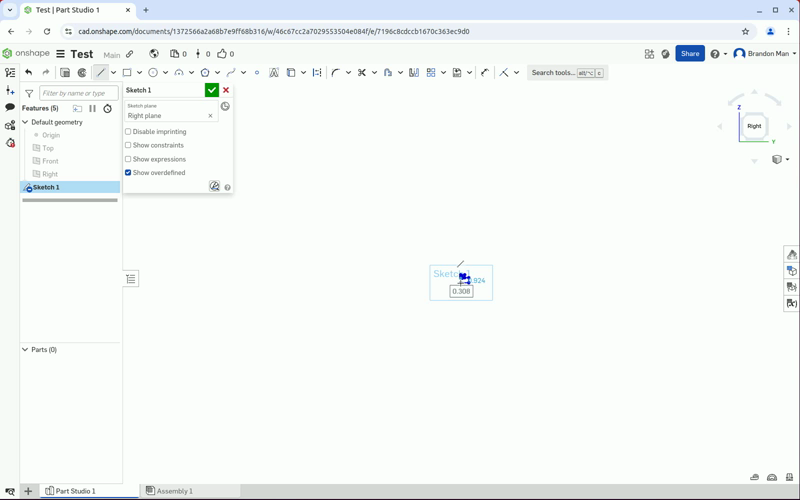
scroll(6)
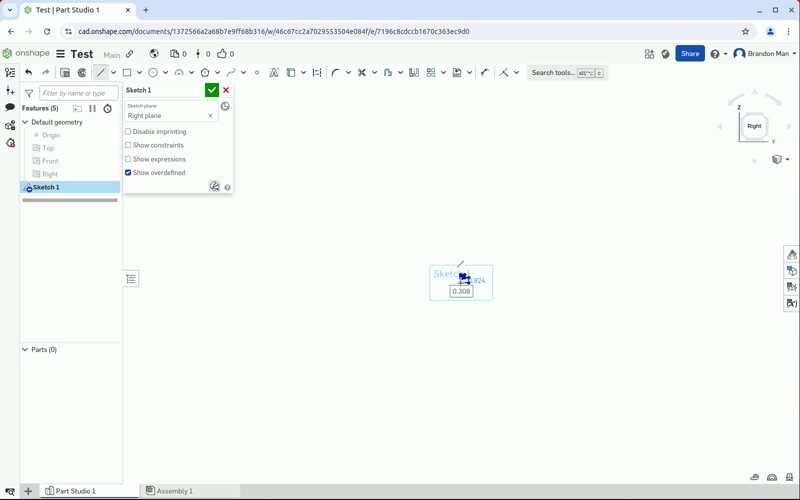
scroll(6)
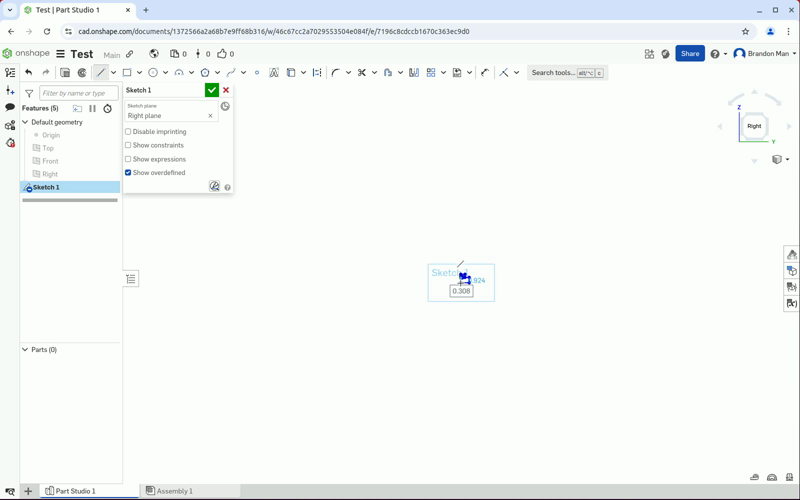
scroll(6)
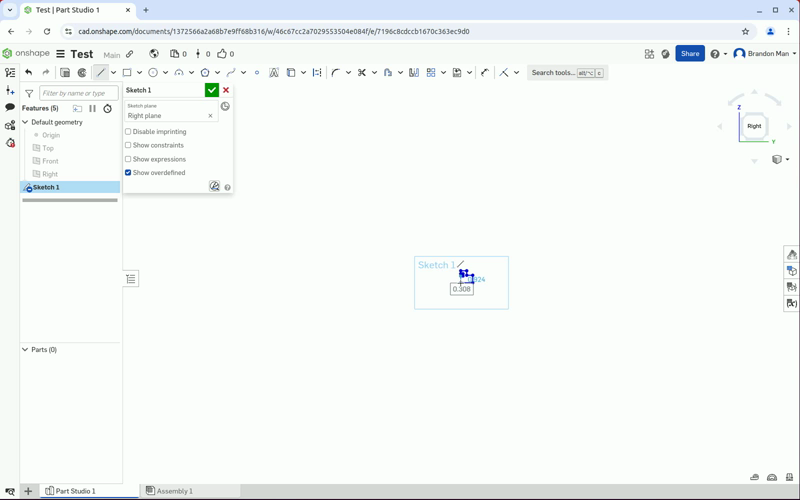
scroll(6)
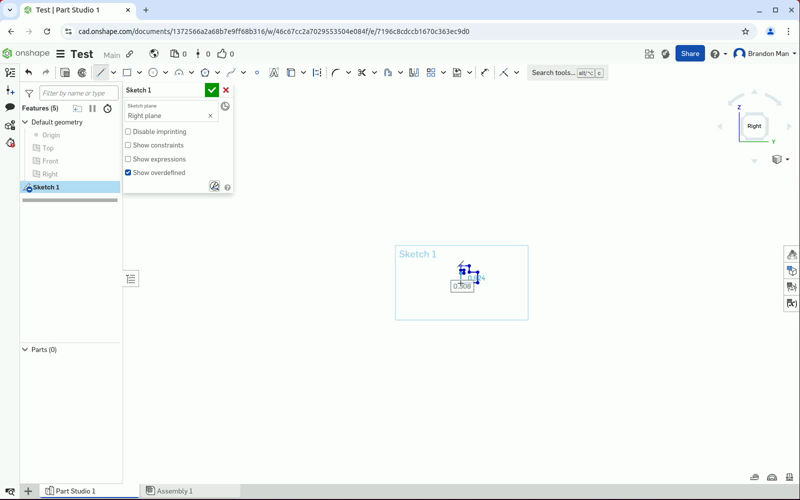
scroll(6)
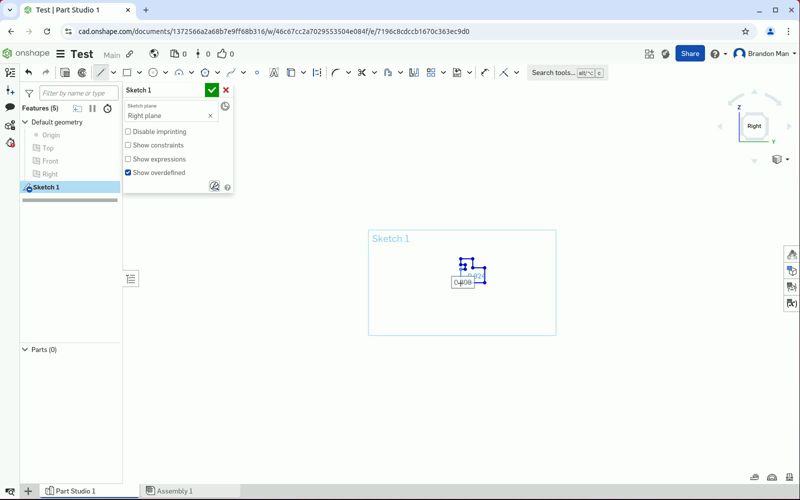
scroll(6)
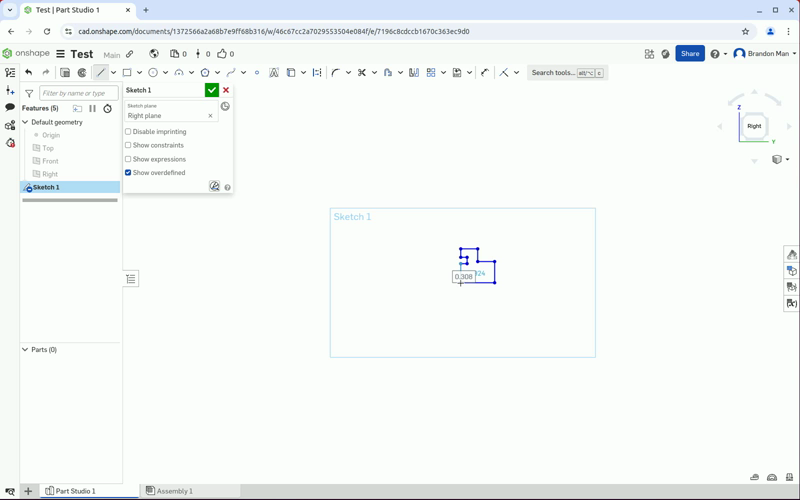
scroll(6)
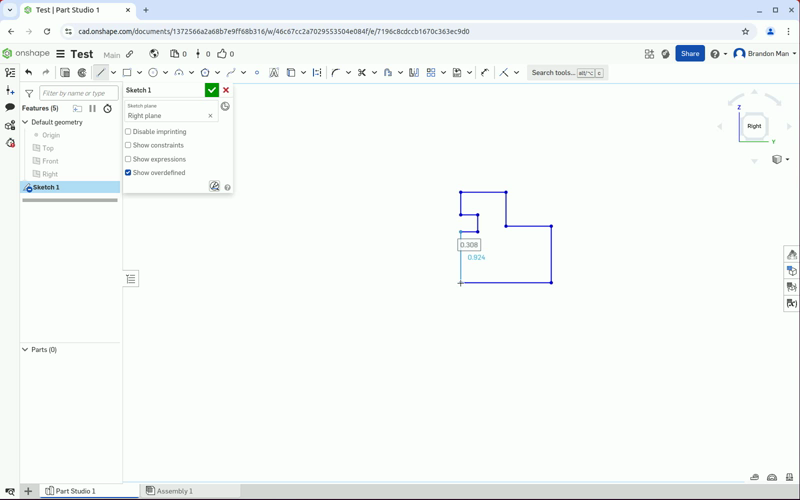
key_up(shift)
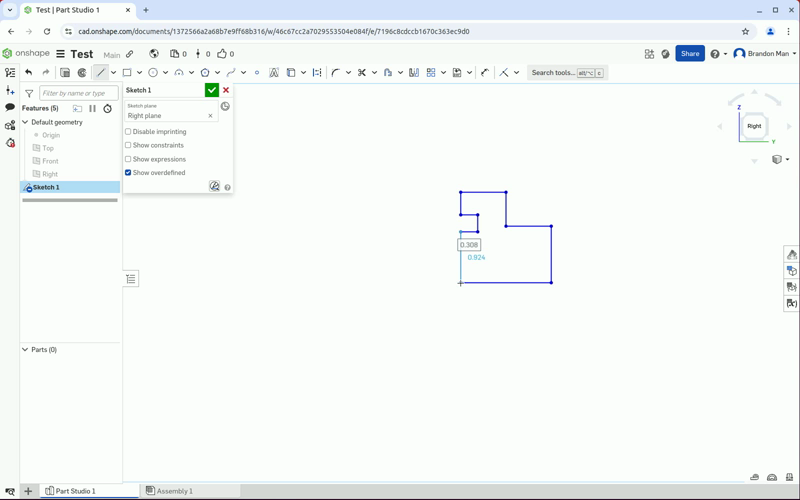
click(460, 282)
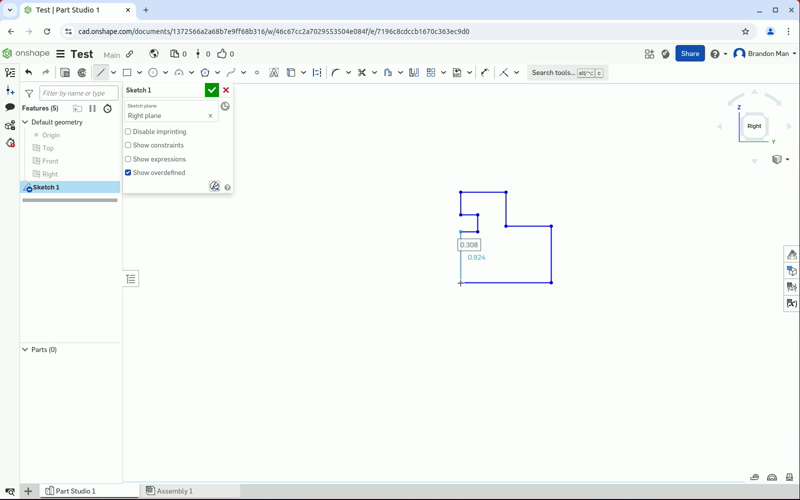
scroll(-6)
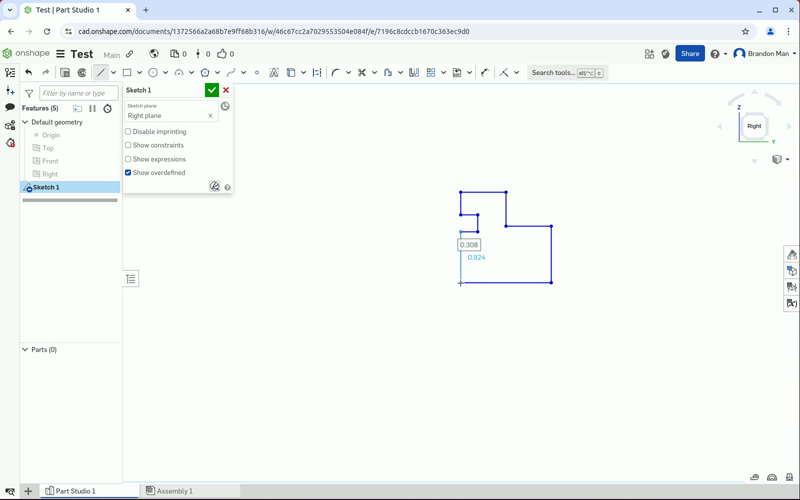
scroll(-6)
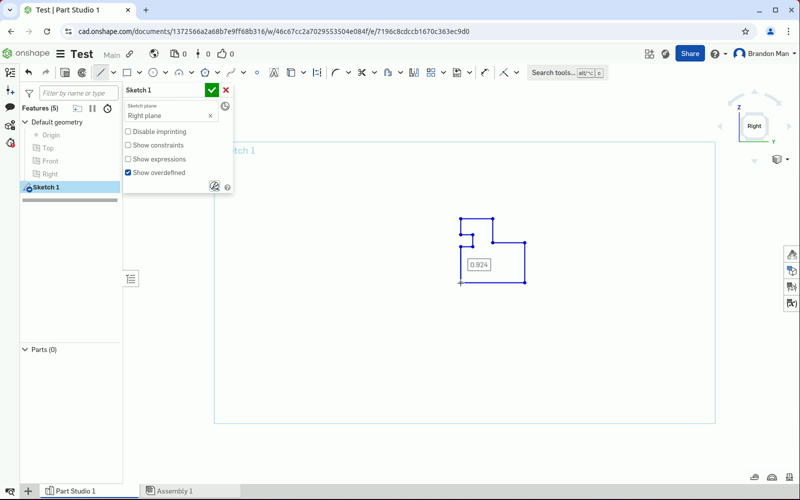
scroll(-6)
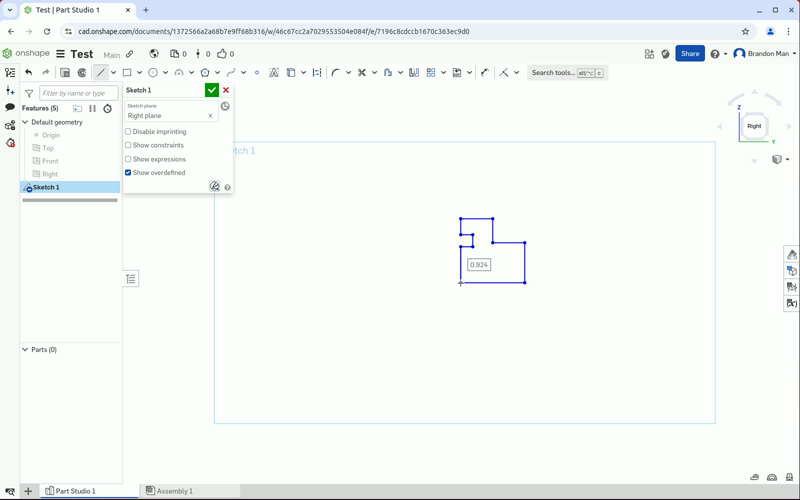
scroll(-6)
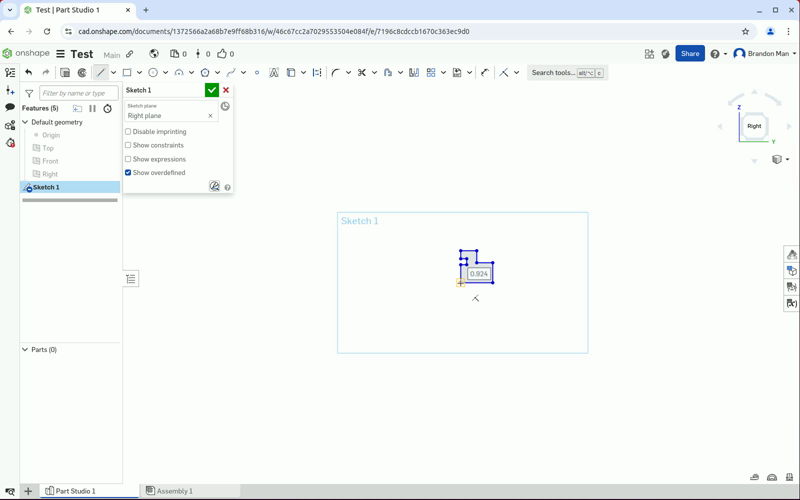
scroll(-6)
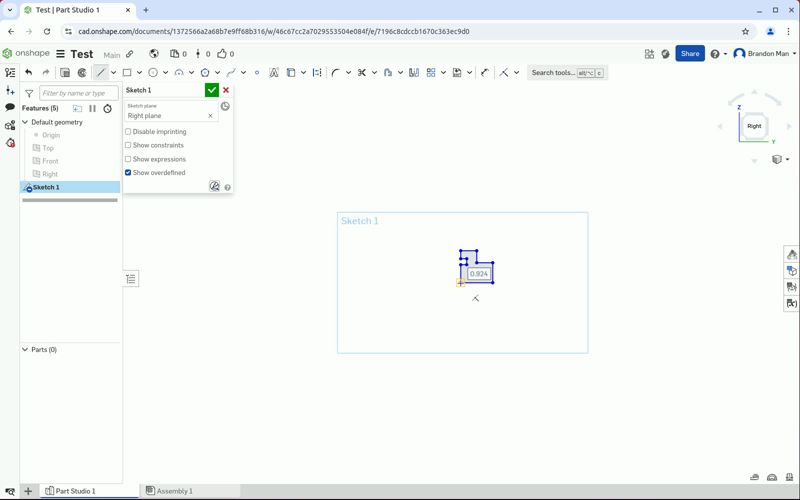
scroll(-6)
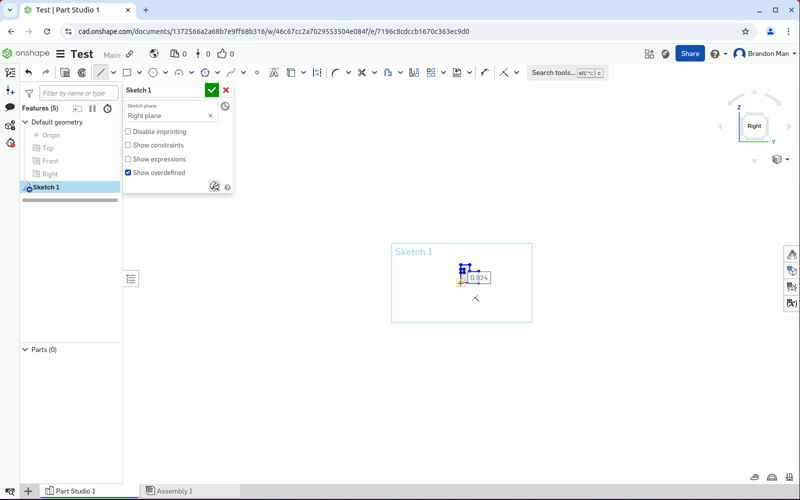
scroll(-6)
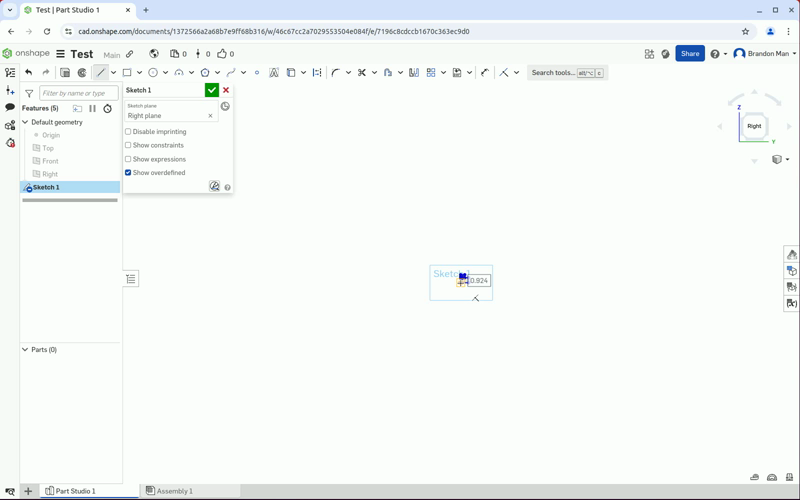
key(esc)
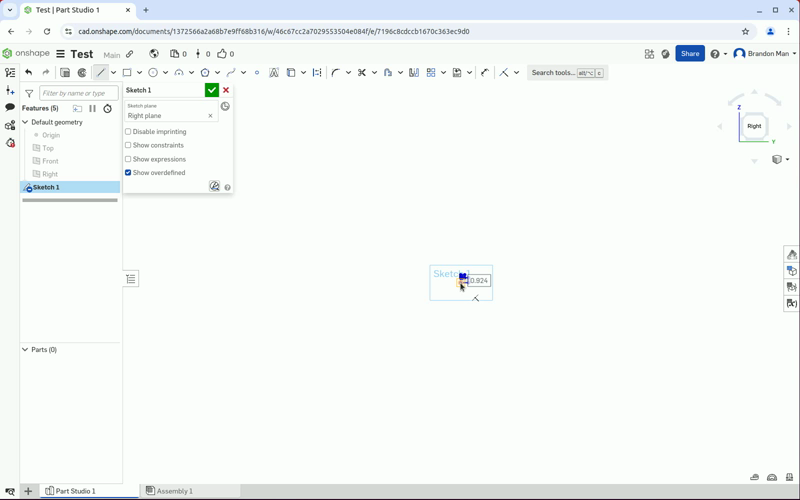
mouse_move(462, 279)
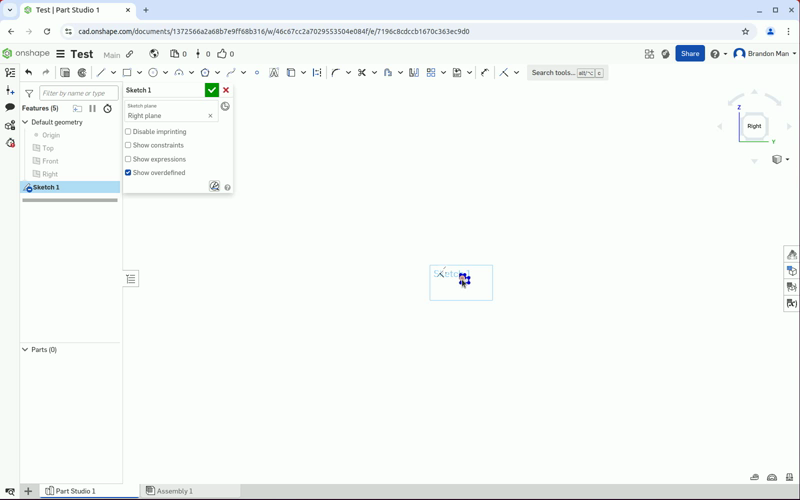
scroll(6)
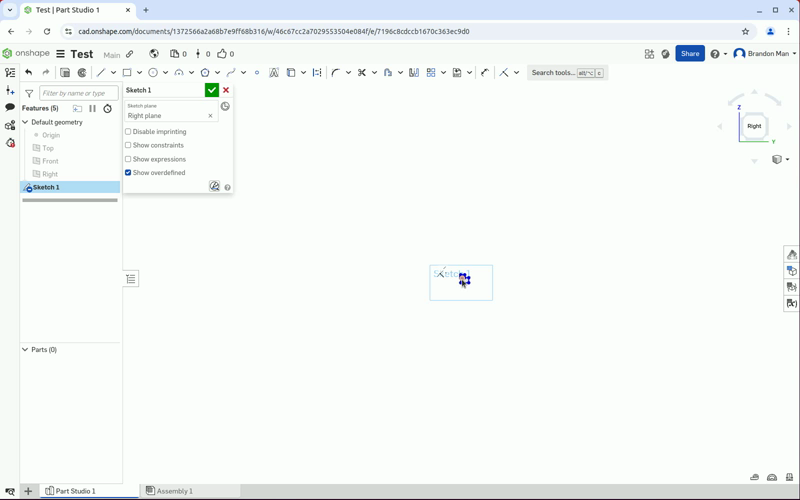
scroll(6)
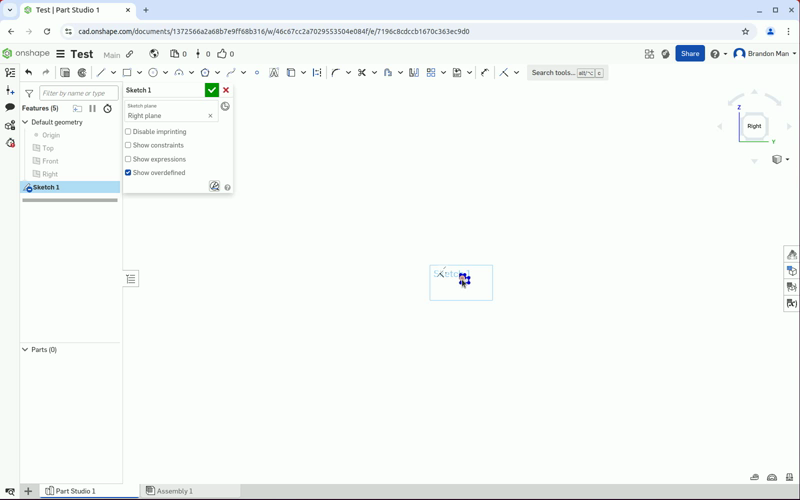
scroll(6)
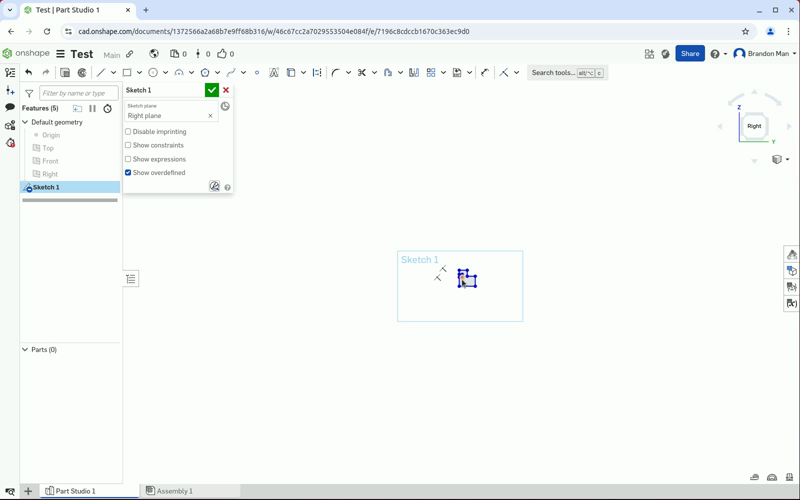
scroll(6)
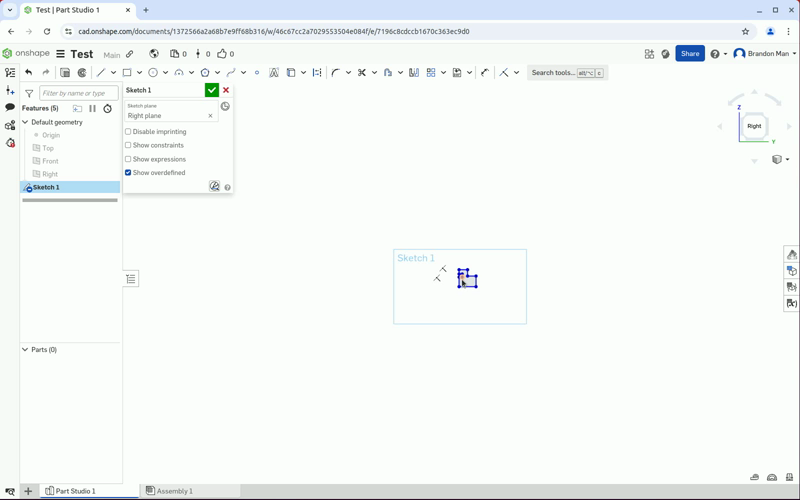
scroll(6)
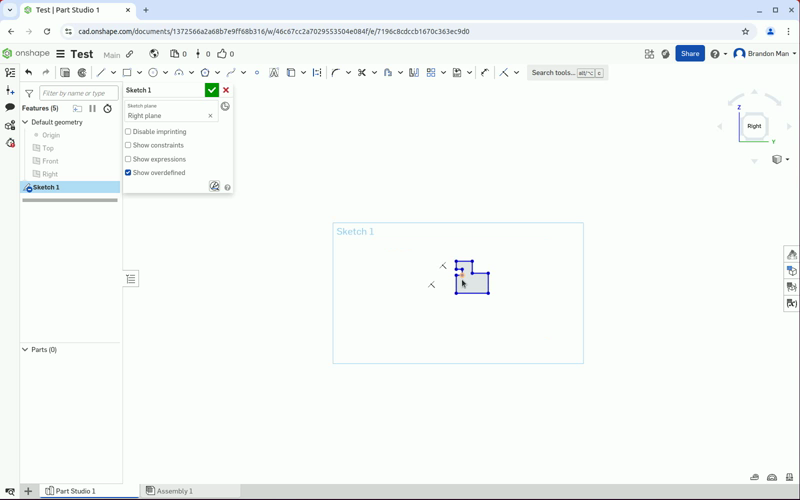
scroll(6)
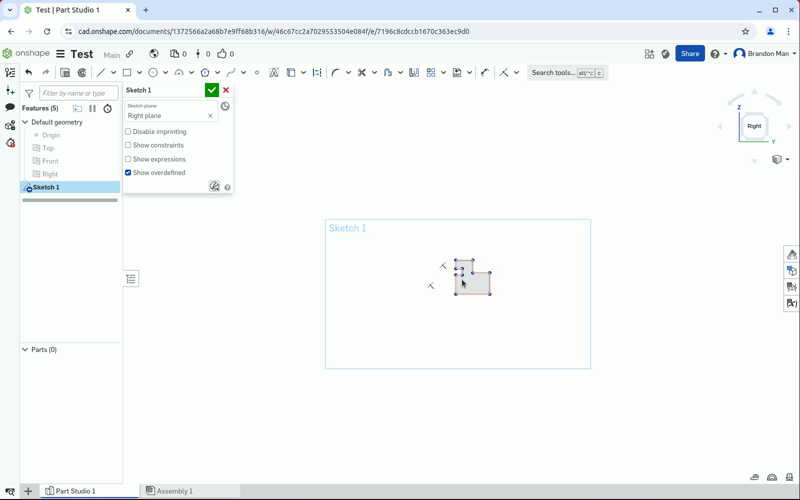
scroll(6)
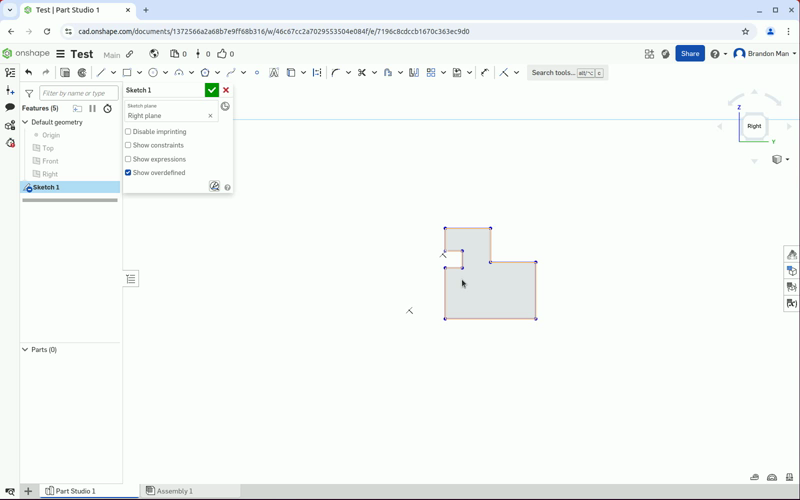
click(462, 279)
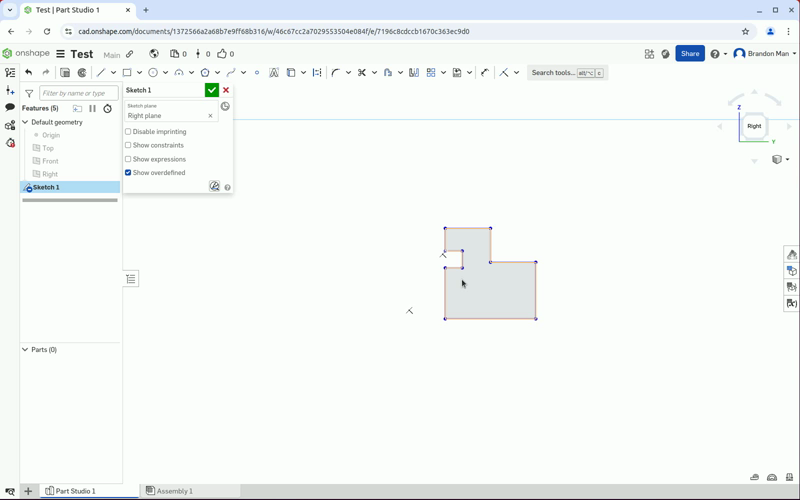
scroll(-6)
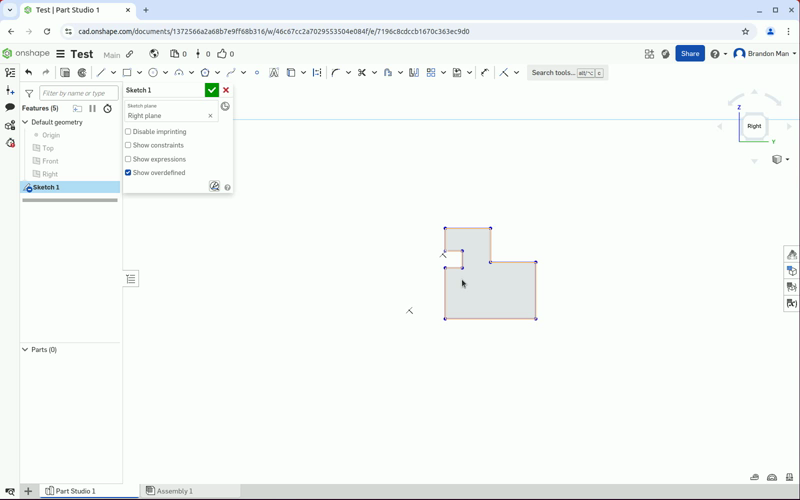
scroll(-6)
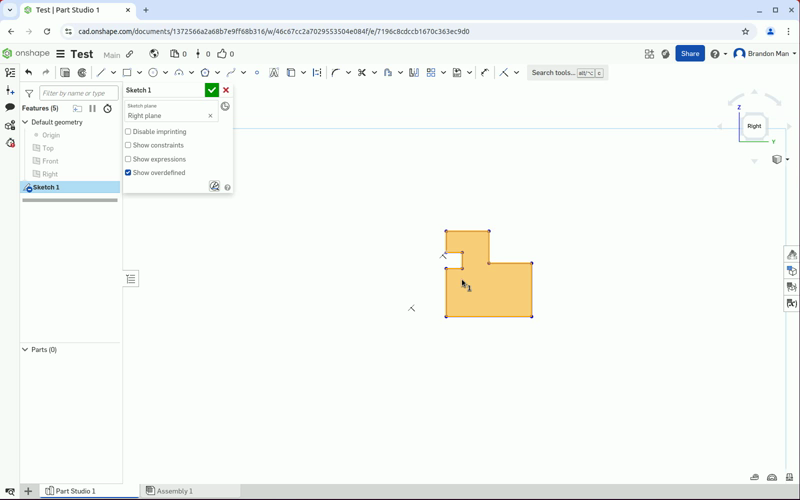
scroll(-6)
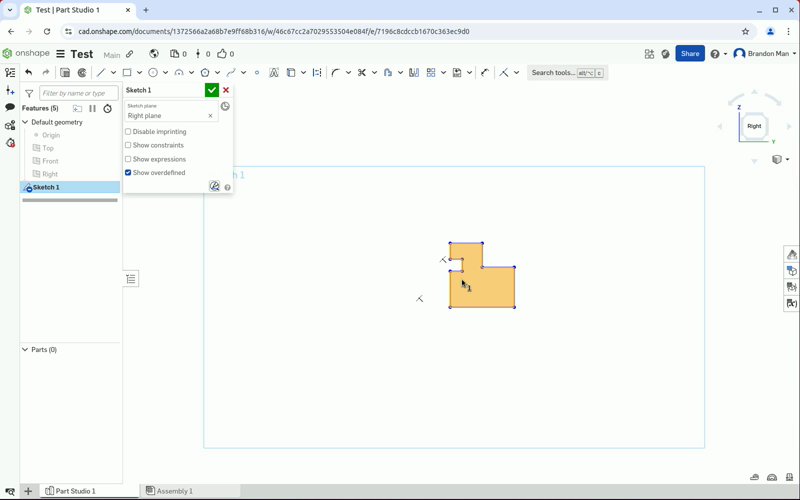
scroll(-6)
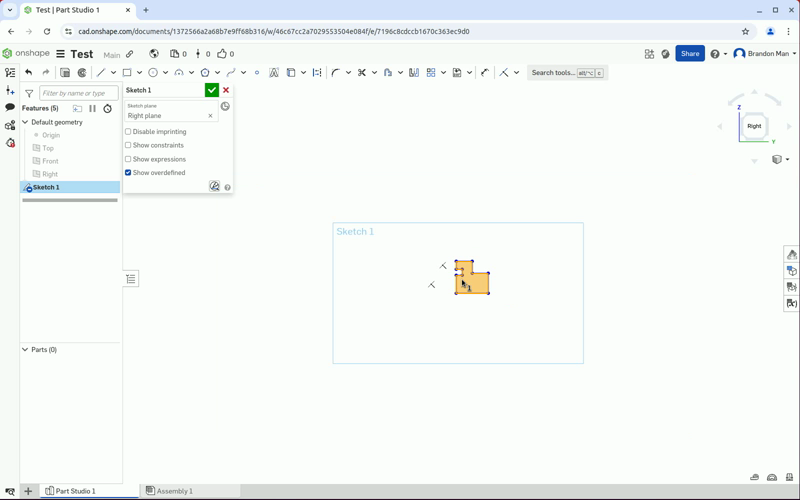
scroll(-6)
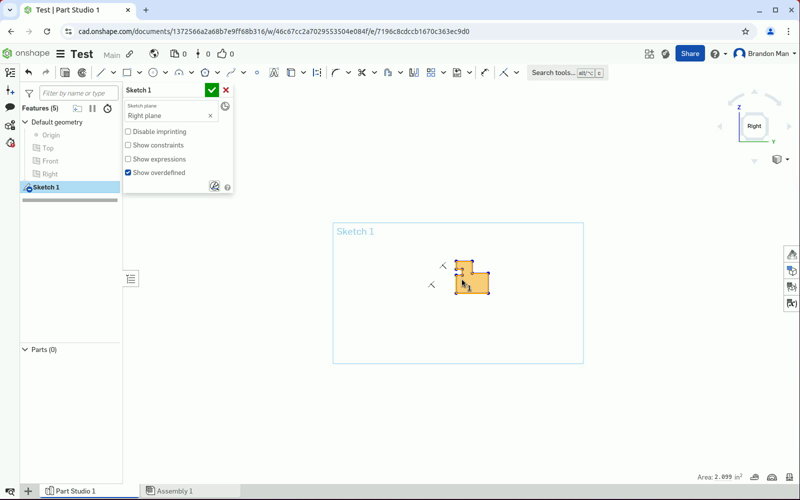
scroll(-6)
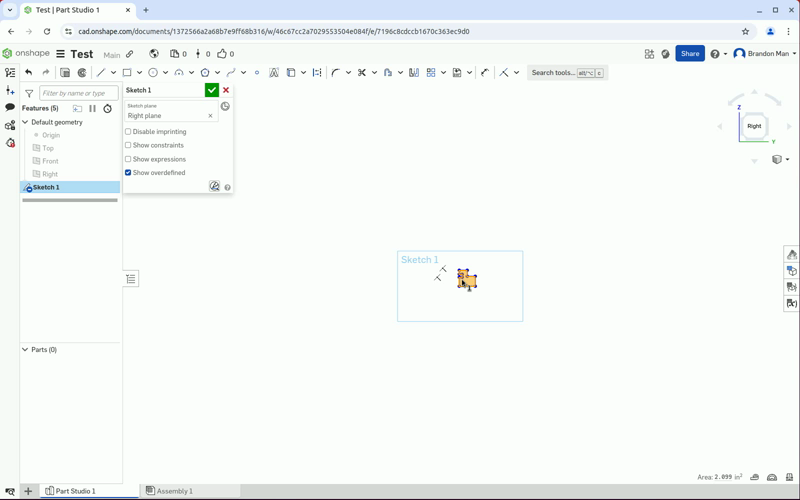
scroll(-6)
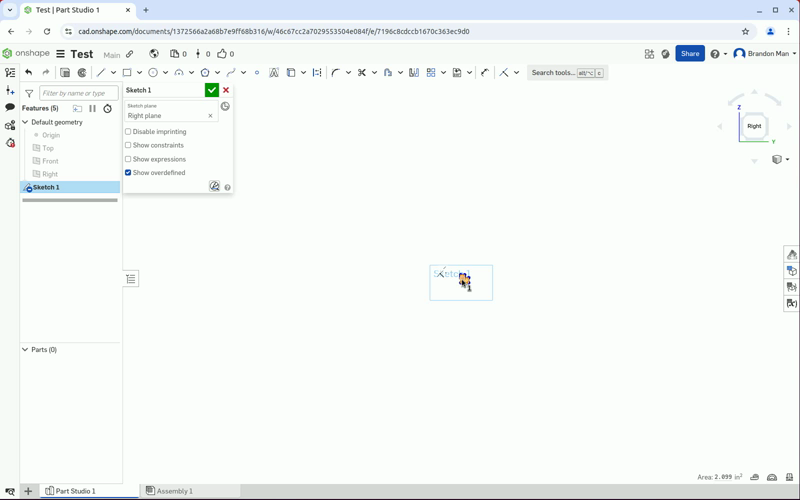
mouse_move(73, 352)
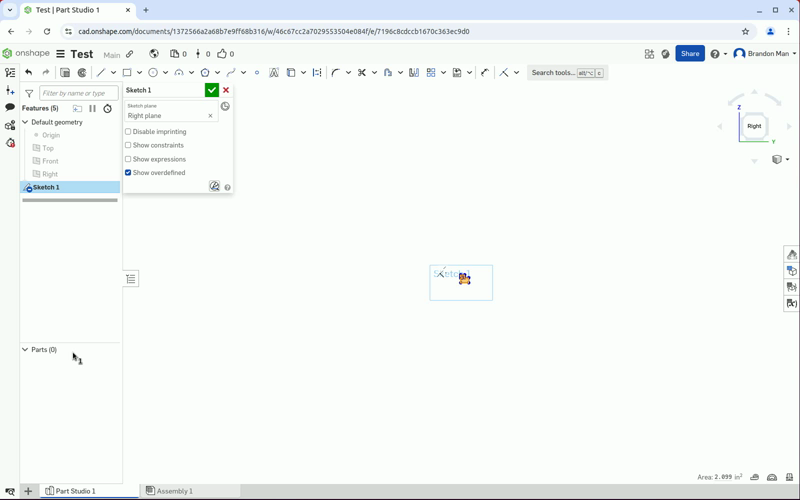
key(shift+y)
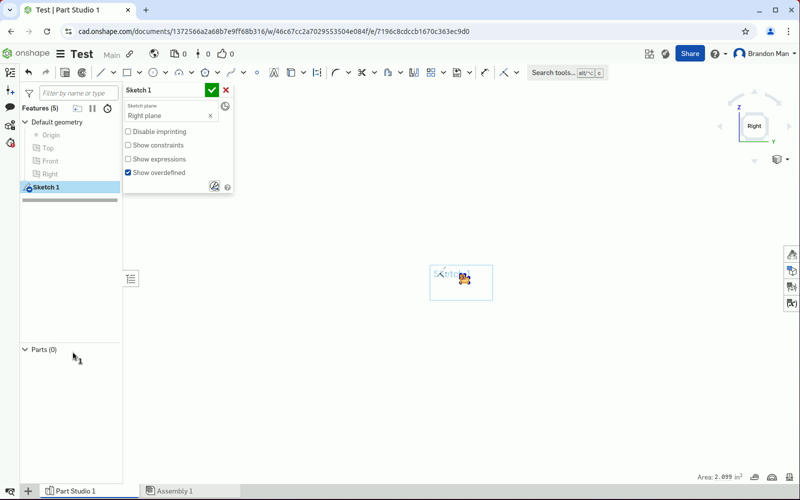
key(shift+e)
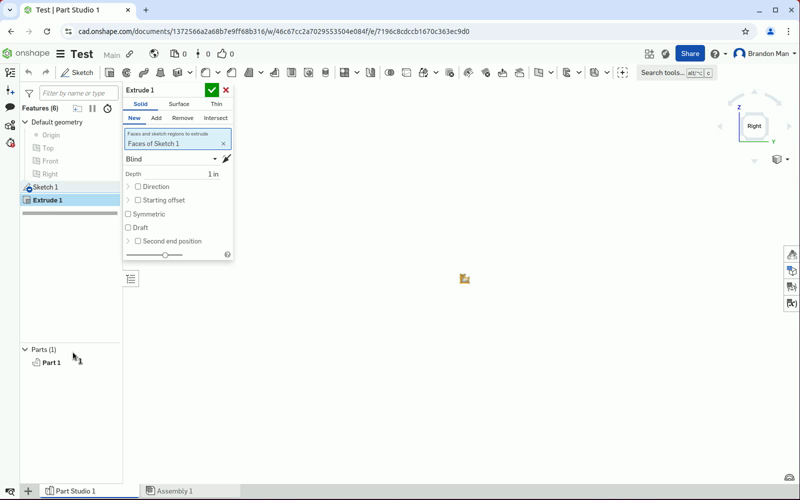
mouse_move(143, 106)
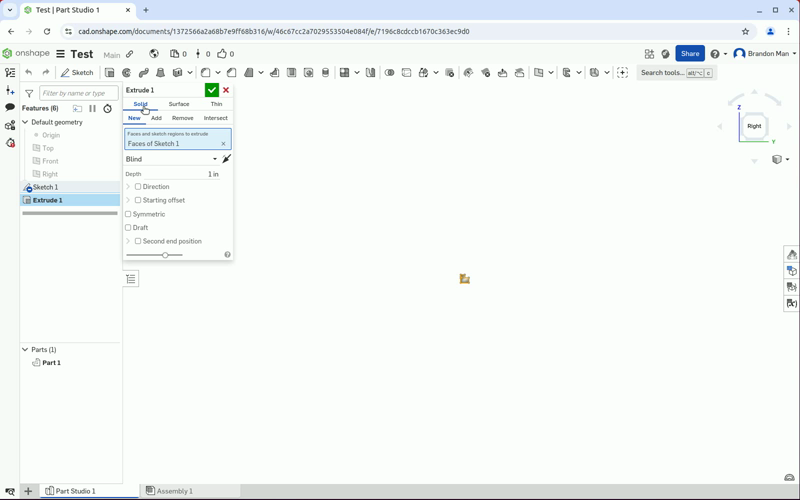
click(143, 106)
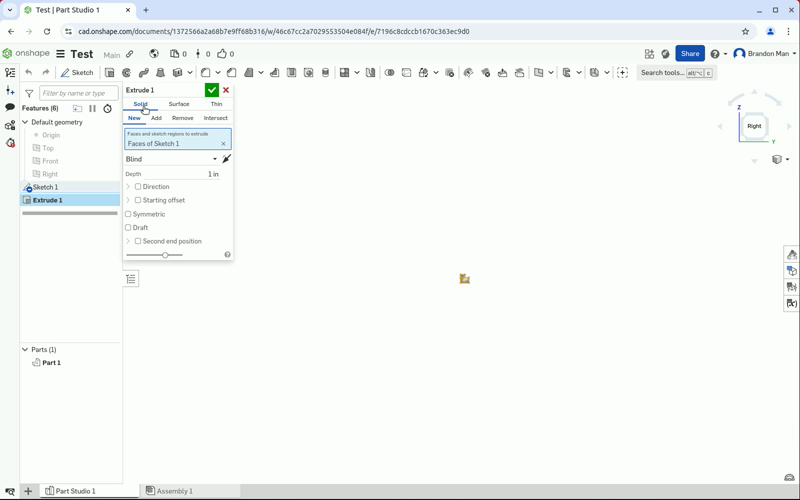
mouse_move(137, 120)
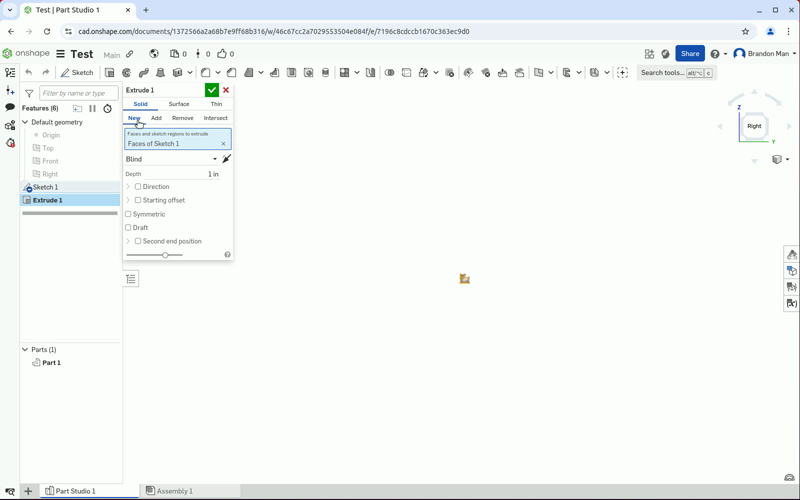
click(137, 120)
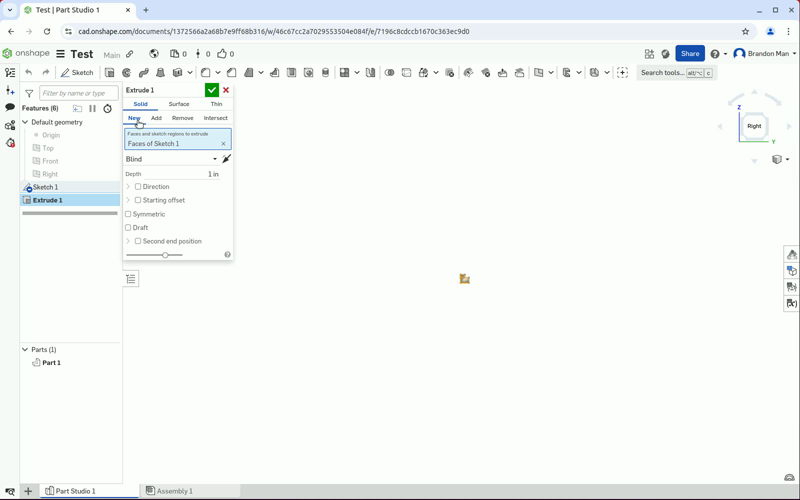
key(tab, 4)
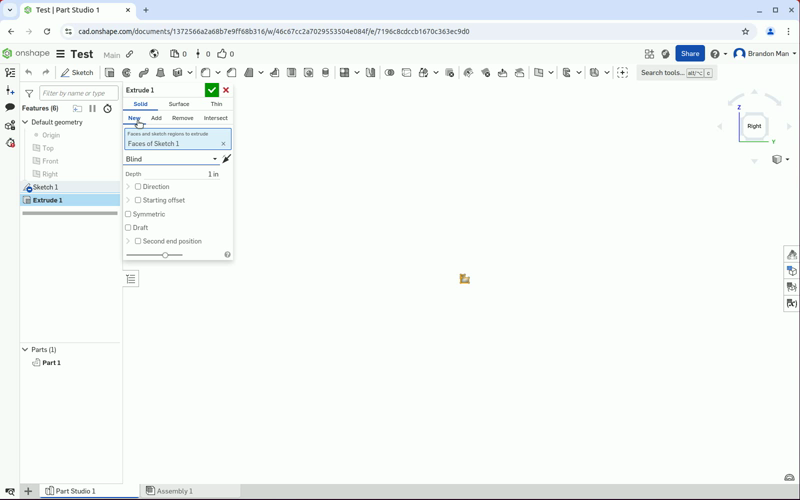
text(-23.108)
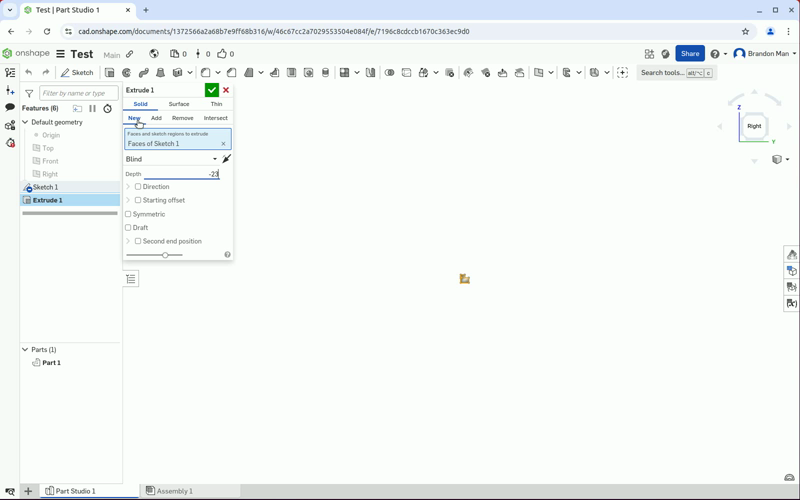
key(enter)
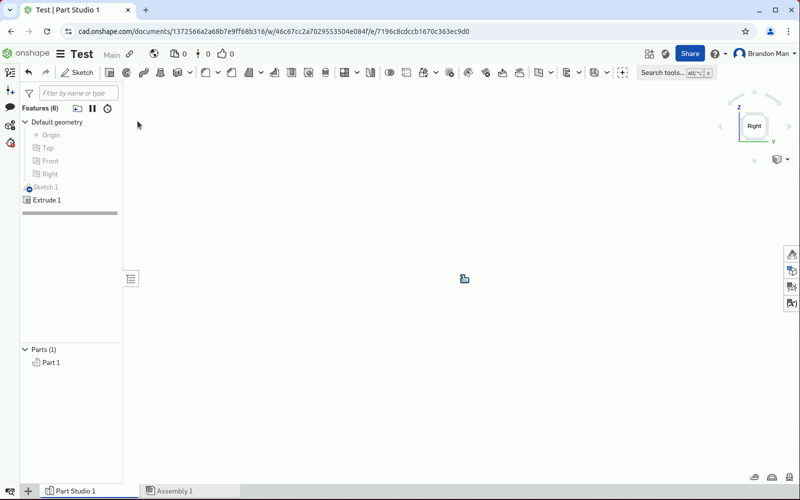
key(shift+h)
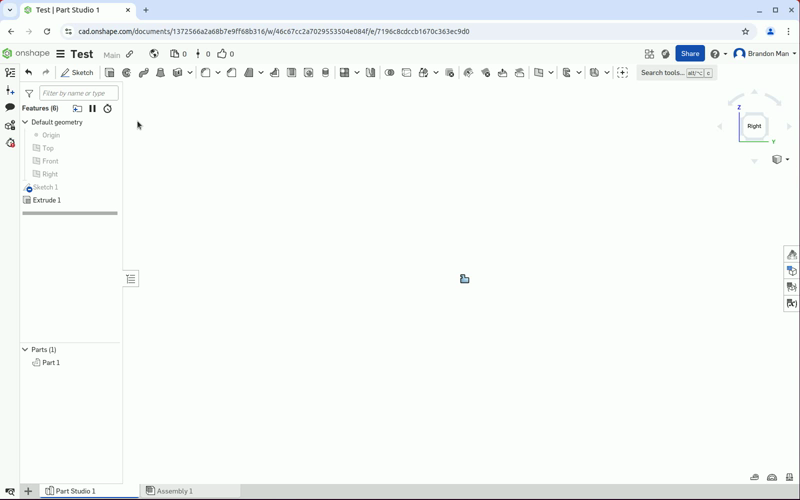
key(shift+h)
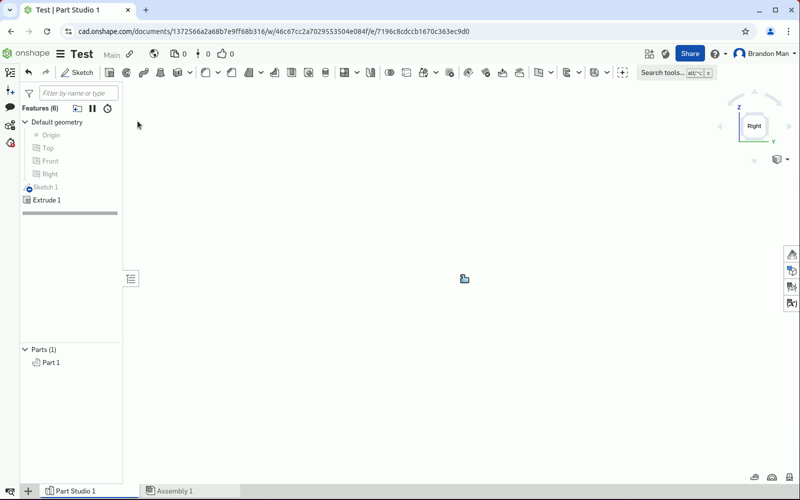
mouse_move(73, 189)
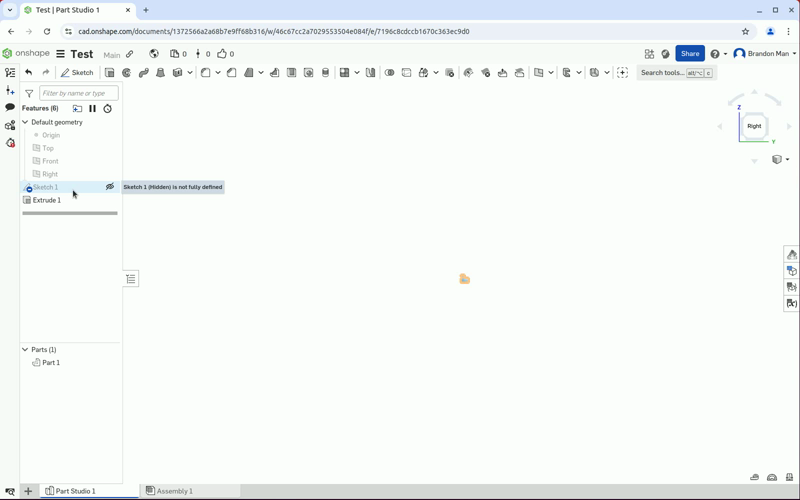
click(73, 189)
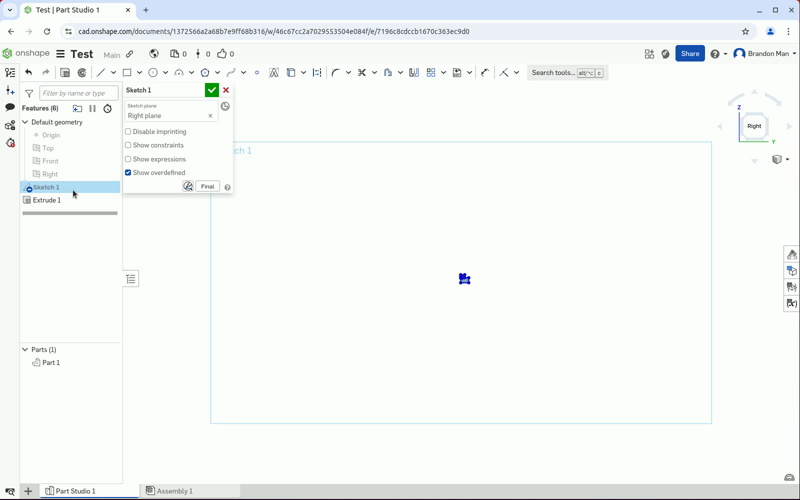
mouse_move(229, 92)
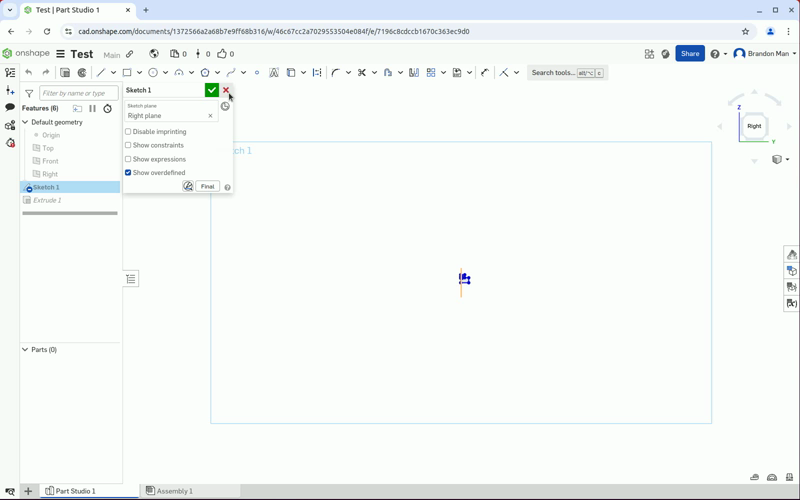
click(229, 92)
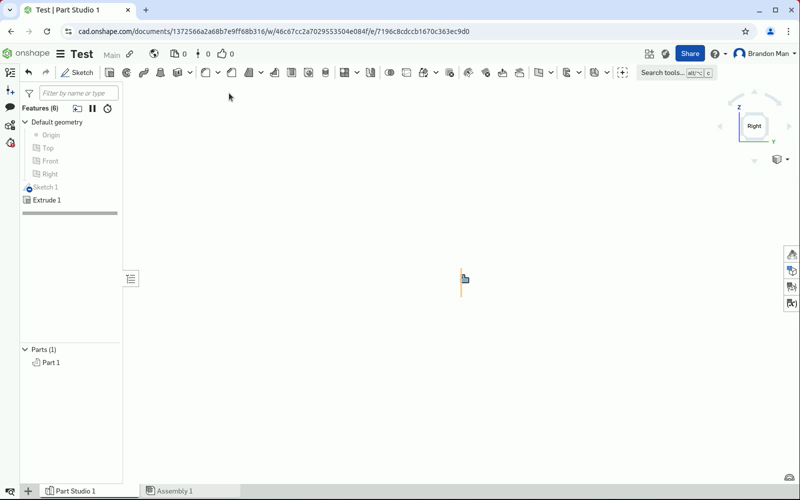
mouse_move(73, 352)
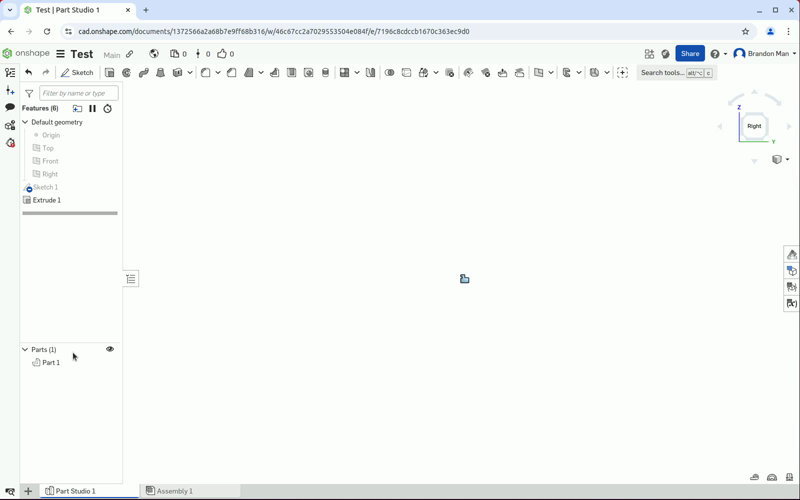
key(y)
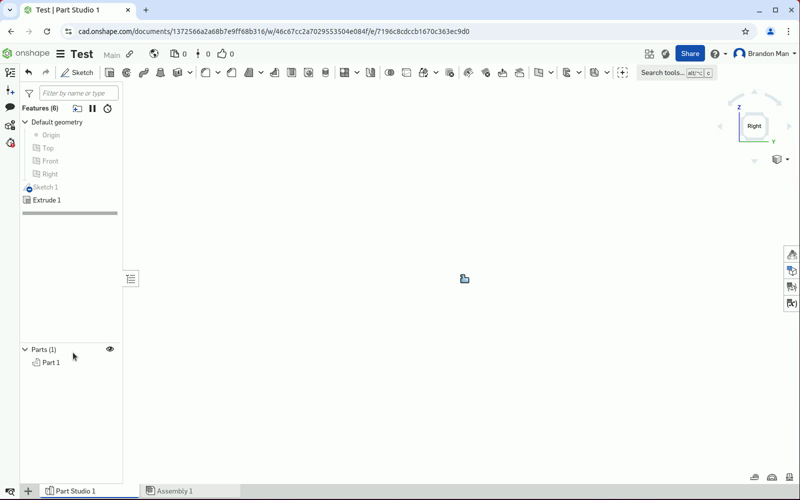
key(shift+p)
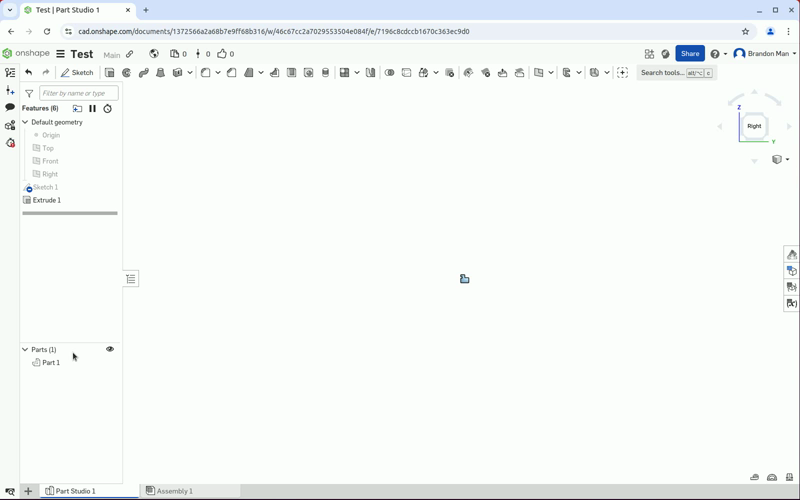
key(space)
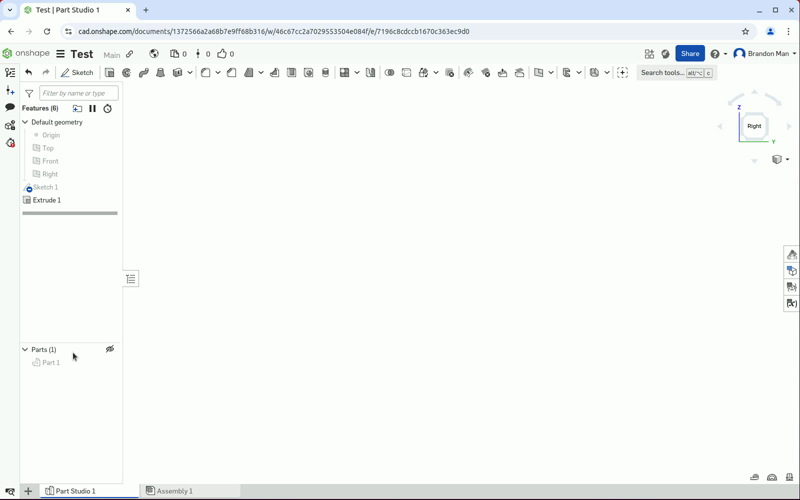
key_down(shift)
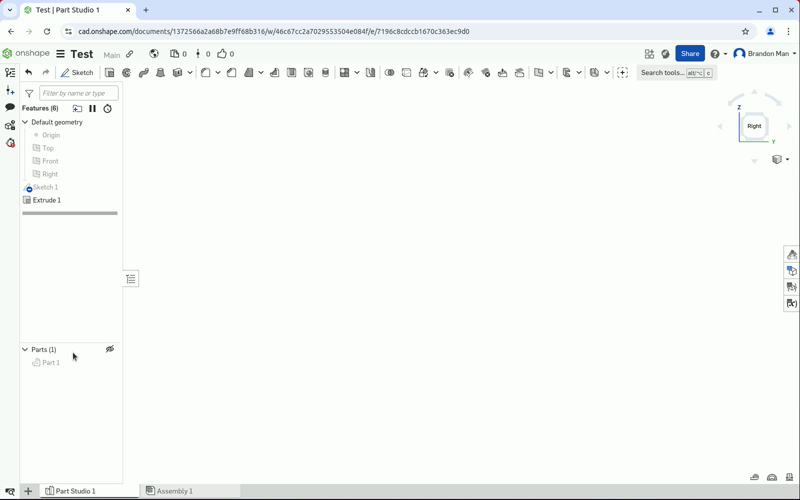
key(right)
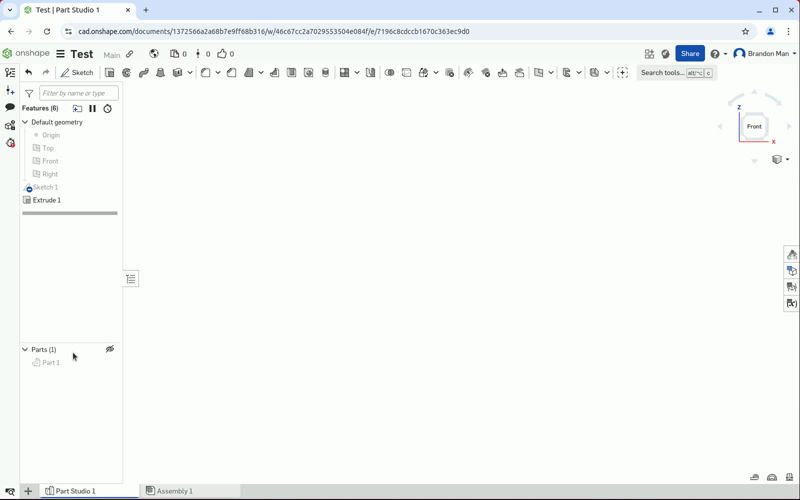
key_up(shift)
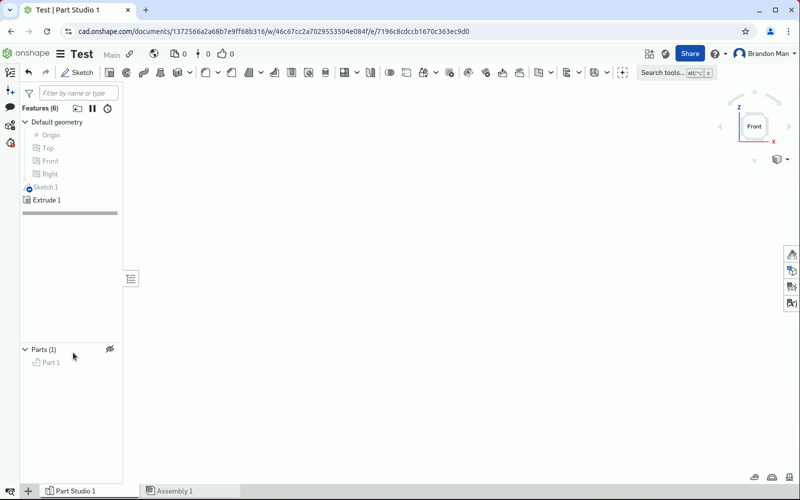
mouse_move(73, 352)
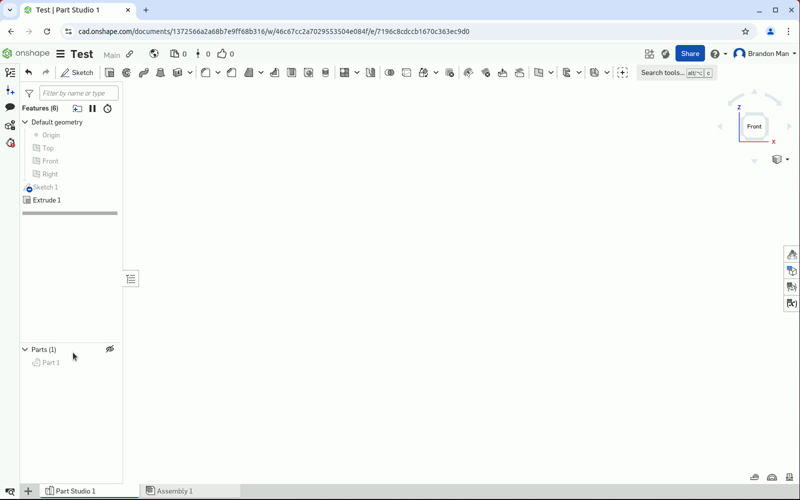
key(shift+y)
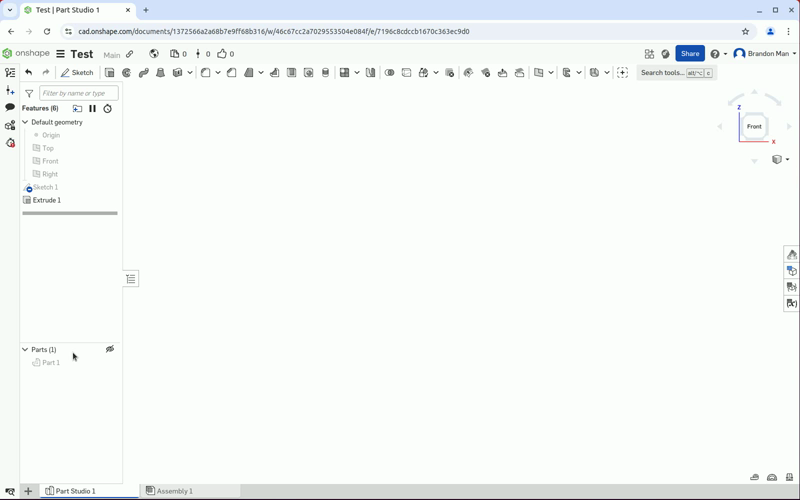
key(shift+s)
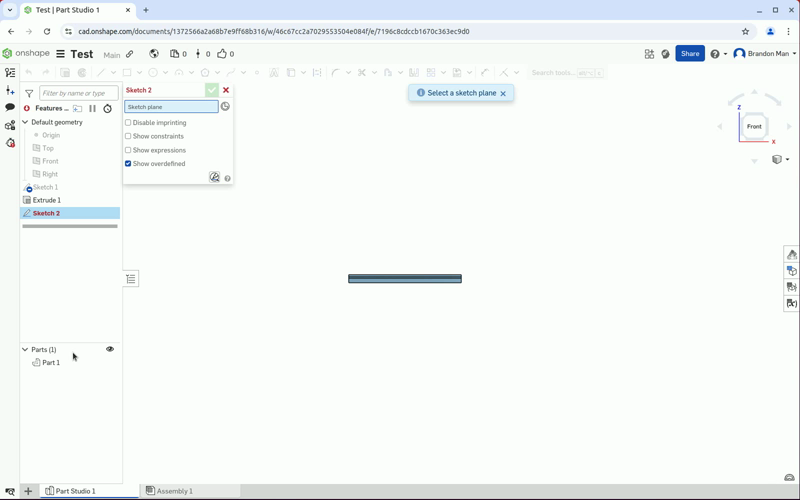
mouse_move(73, 163)
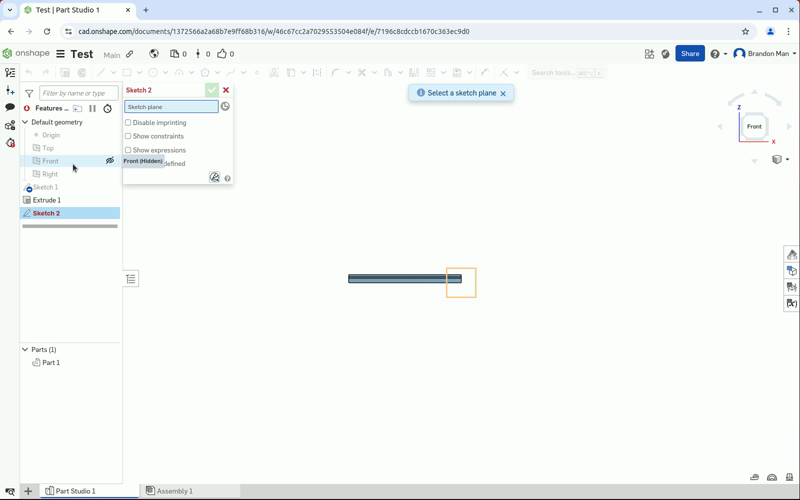
click(73, 163)
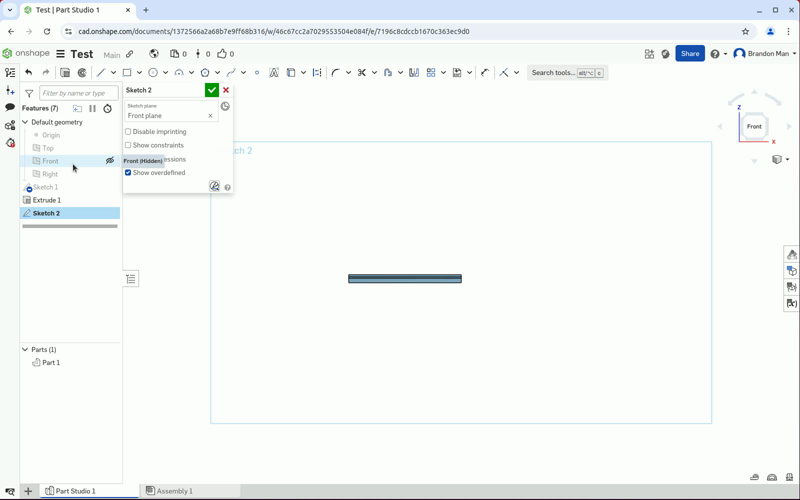
mouse_move(73, 352)
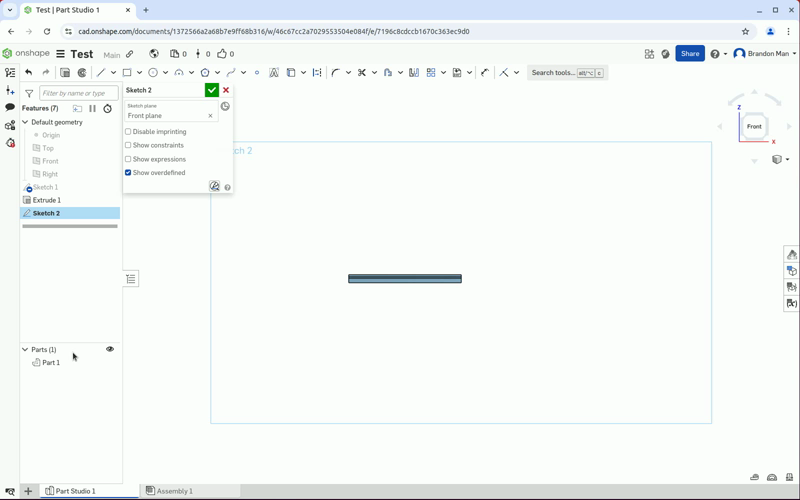
key(y)
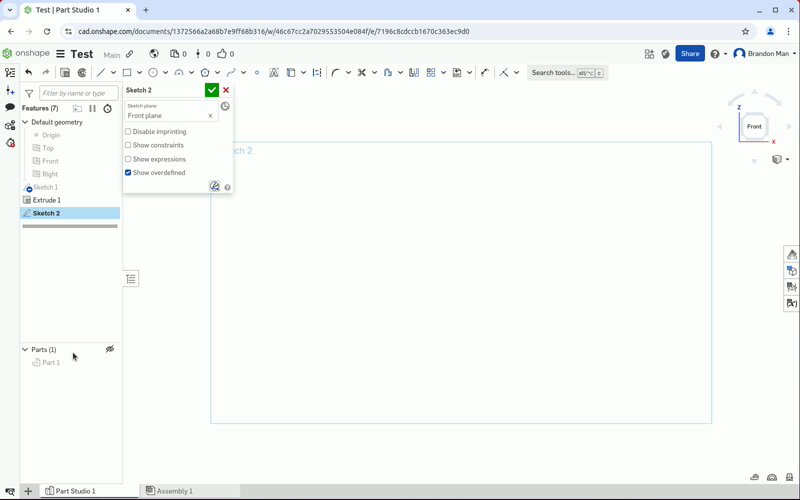
key(l)
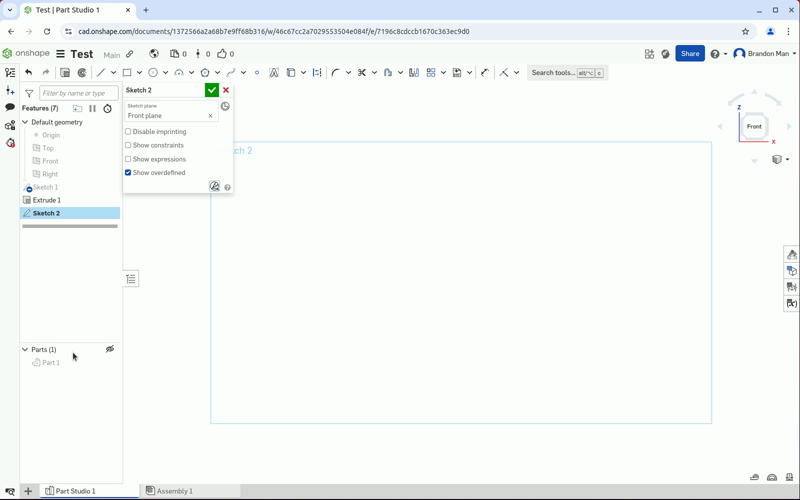
key_down(shift)
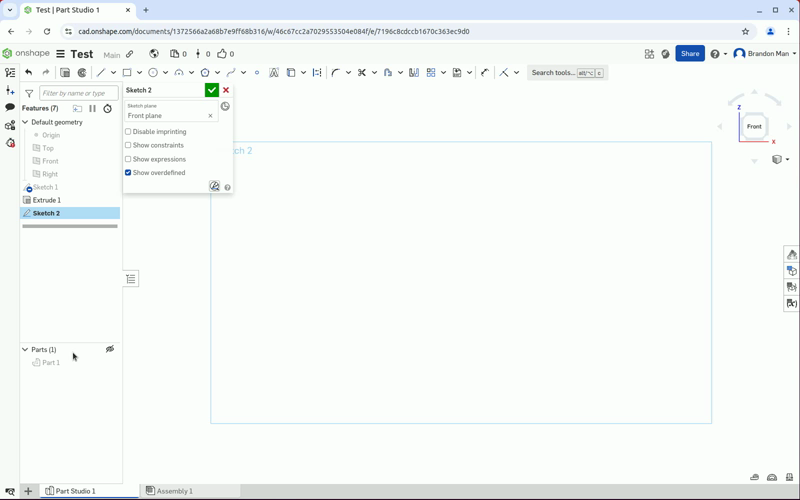
mouse_move(378, 276)
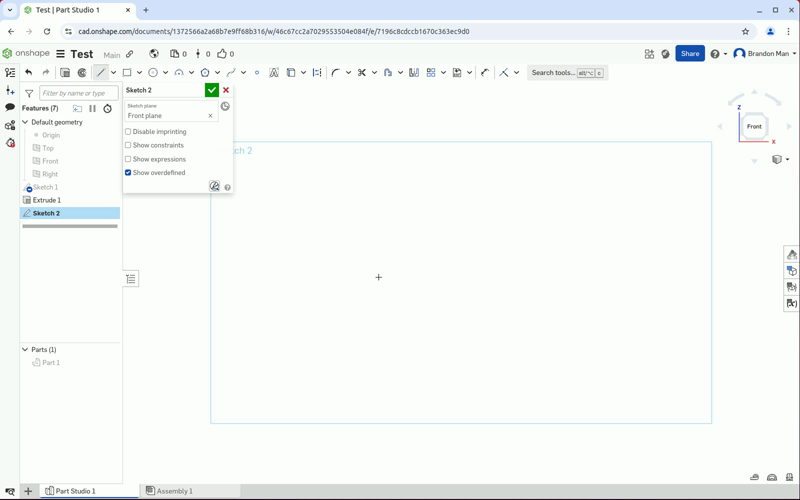
click(378, 276)
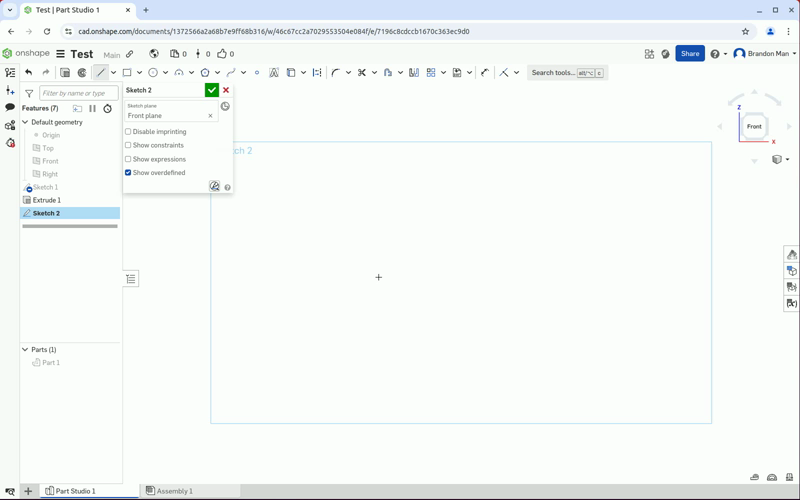
key_up(shift)
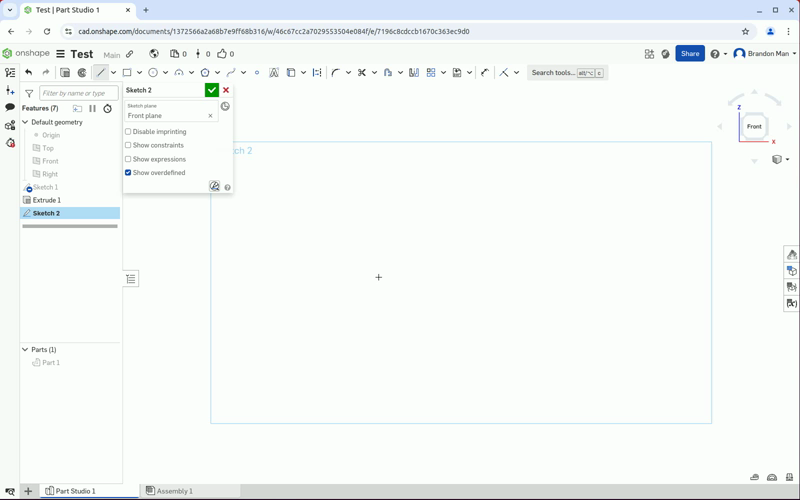
key_down(shift)
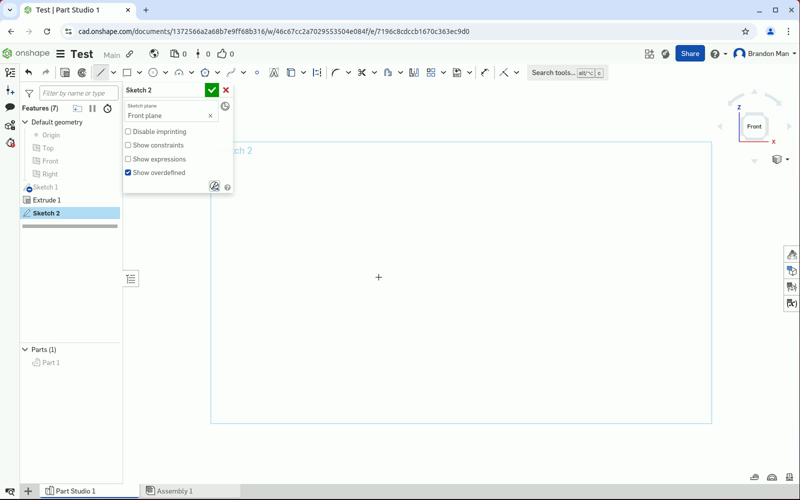
mouse_move(408, 276)
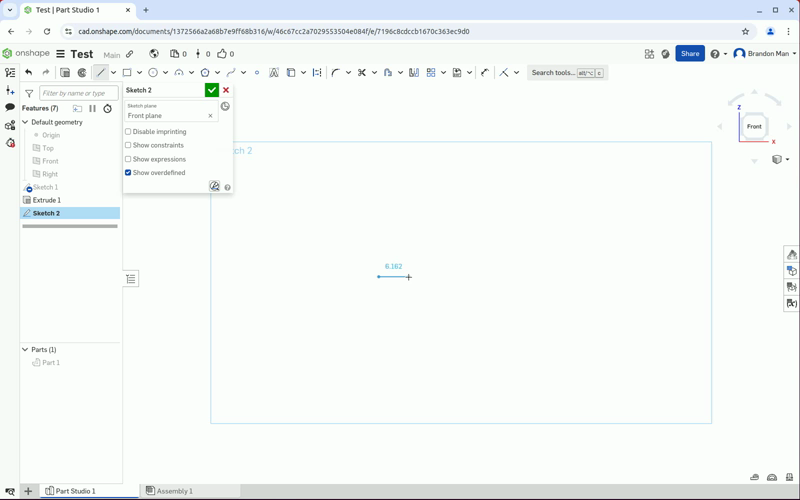
mouse_move(382, 276)
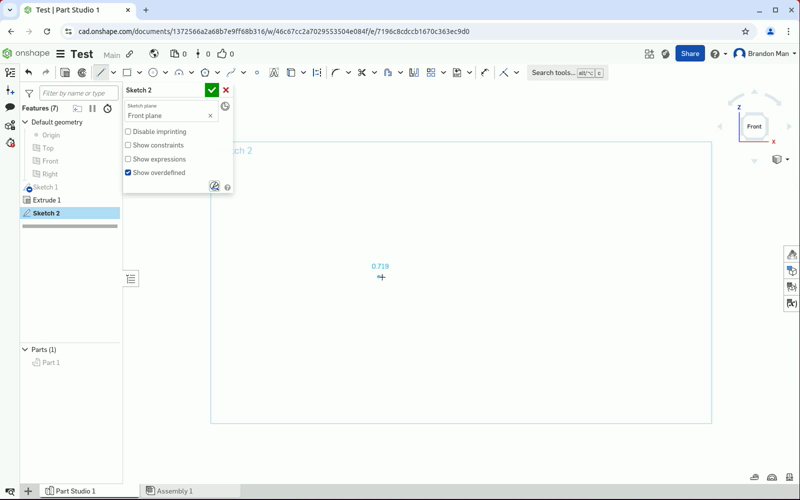
scroll(6)
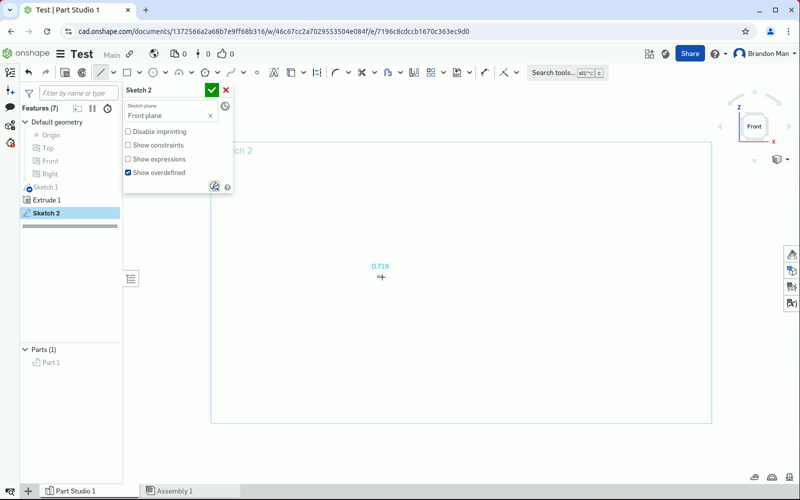
scroll(6)
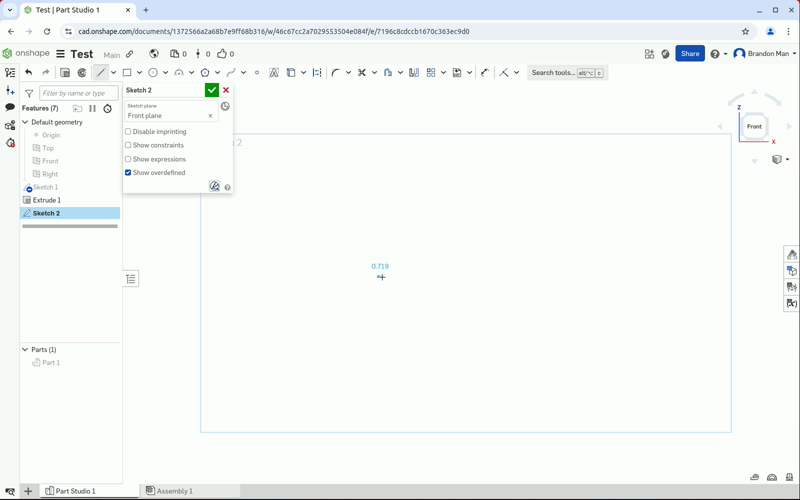
scroll(6)
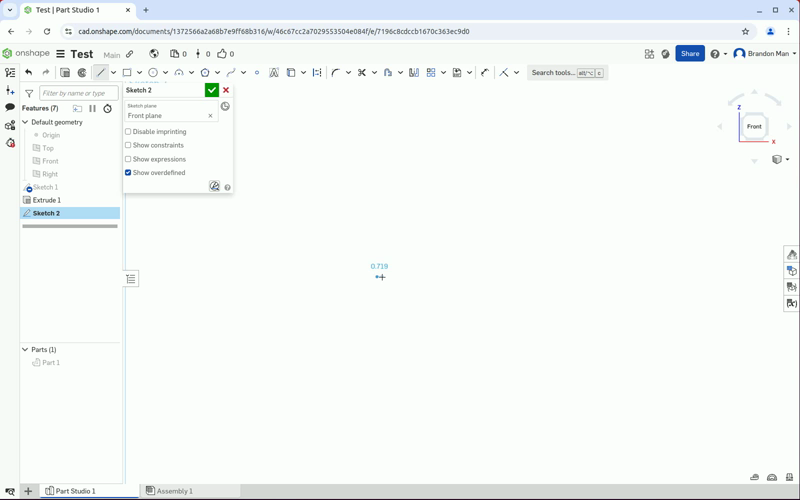
scroll(6)
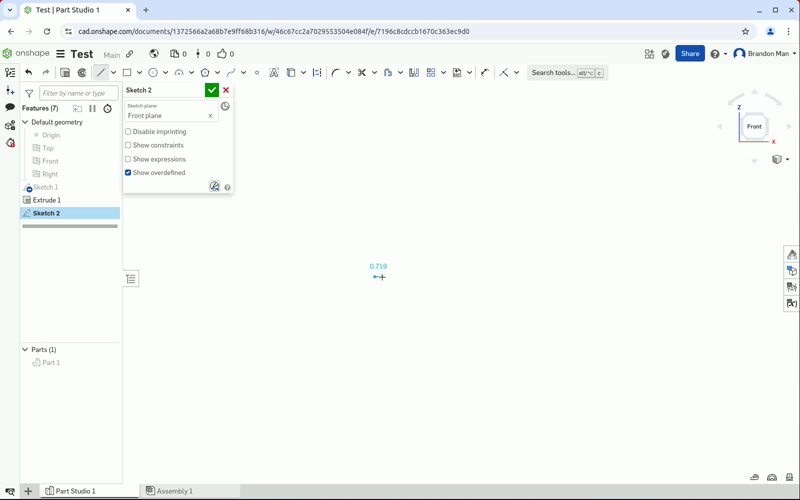
scroll(6)
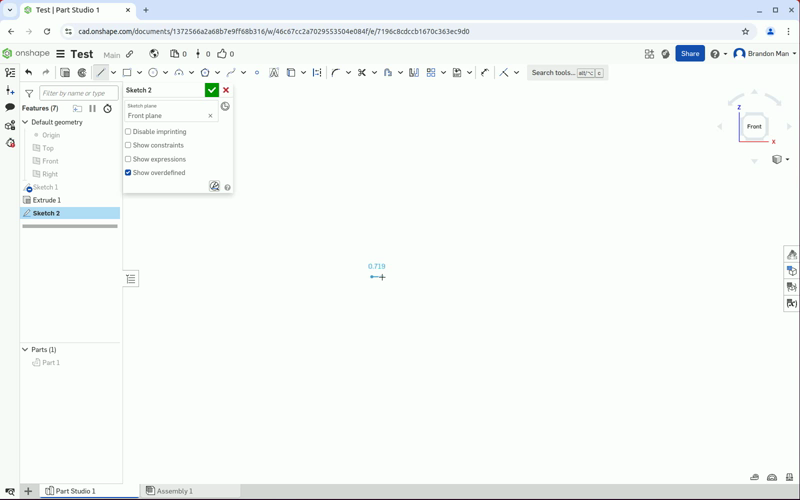
scroll(6)
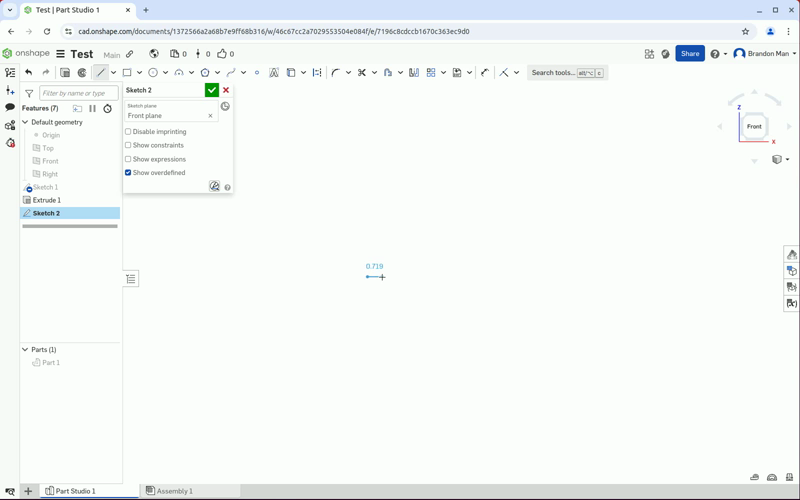
scroll(6)
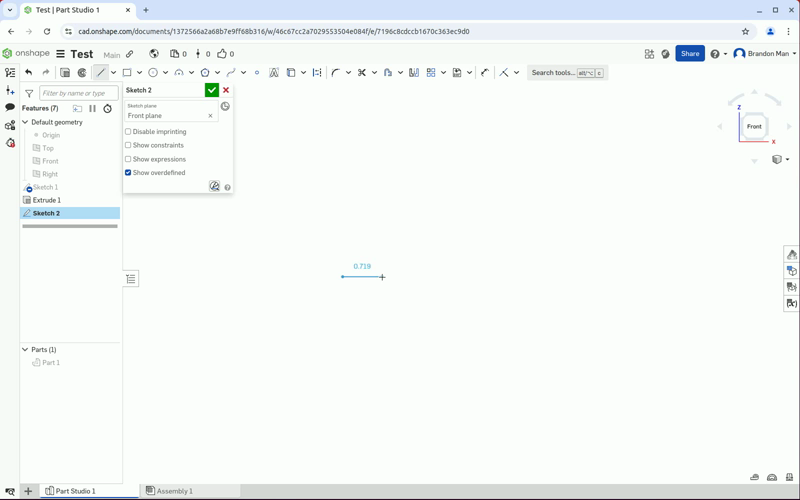
click(382, 276)
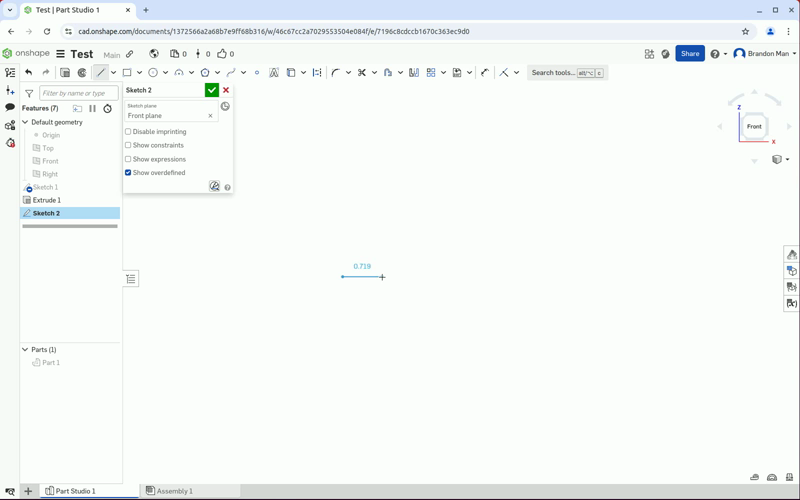
scroll(-6)
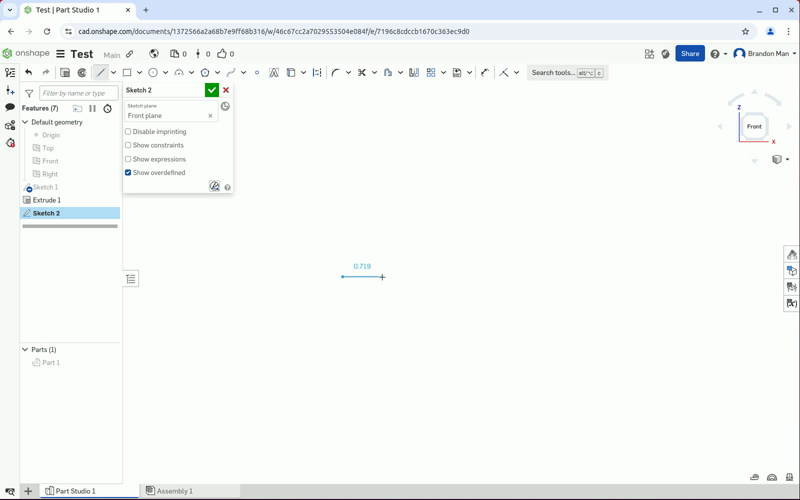
scroll(-6)
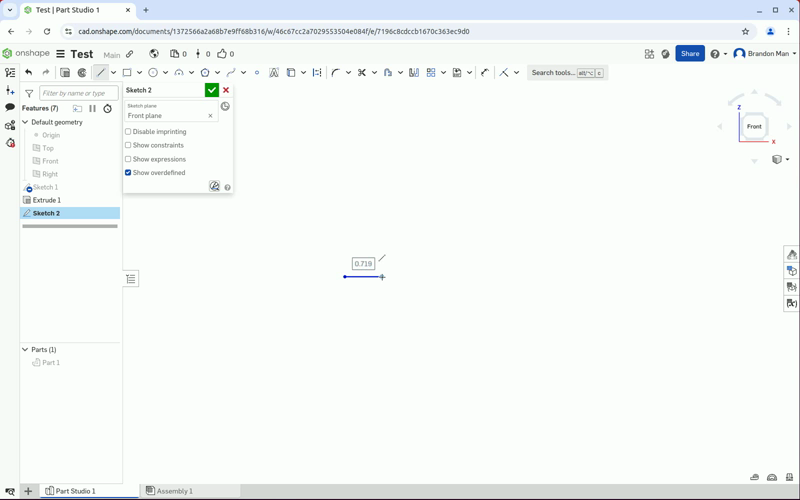
scroll(-6)
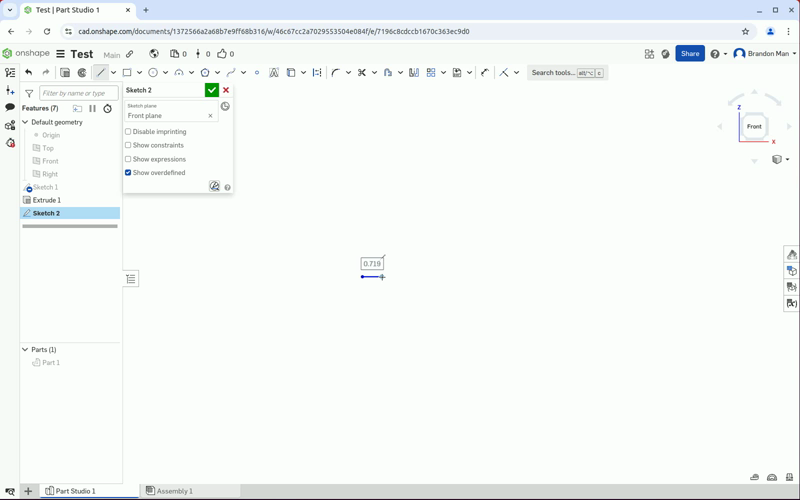
scroll(-6)
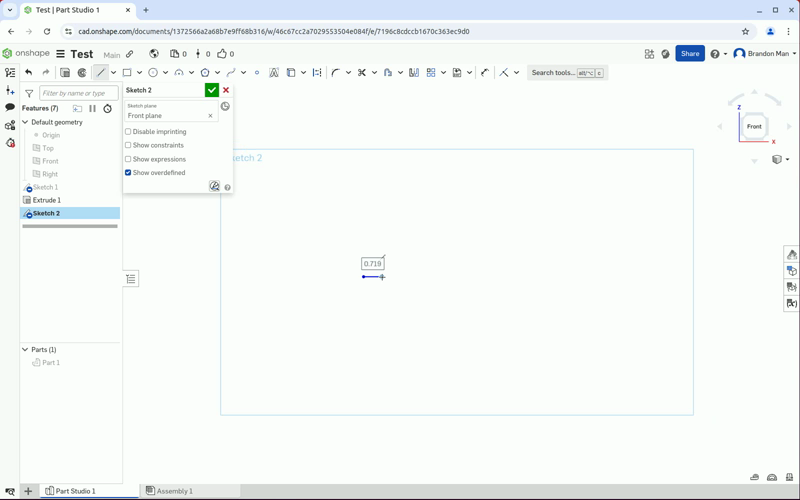
scroll(-6)
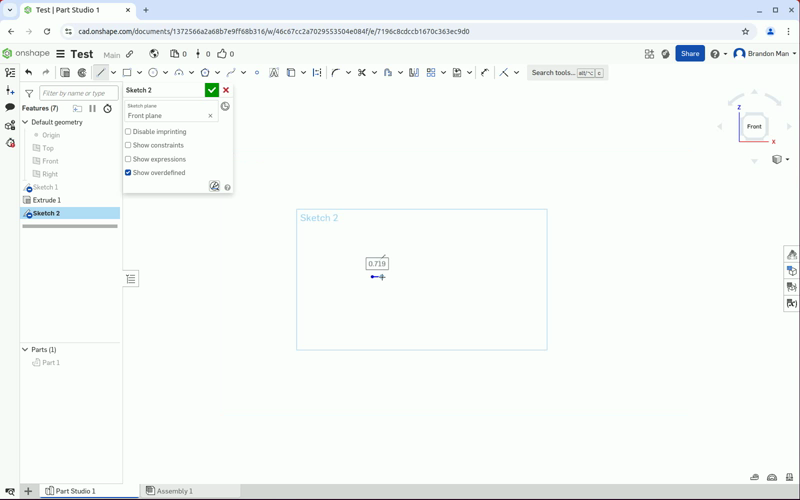
scroll(-6)
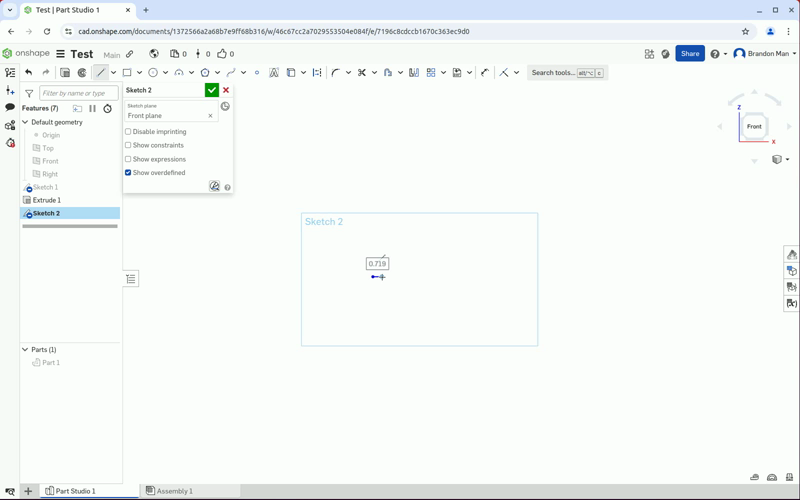
scroll(-6)
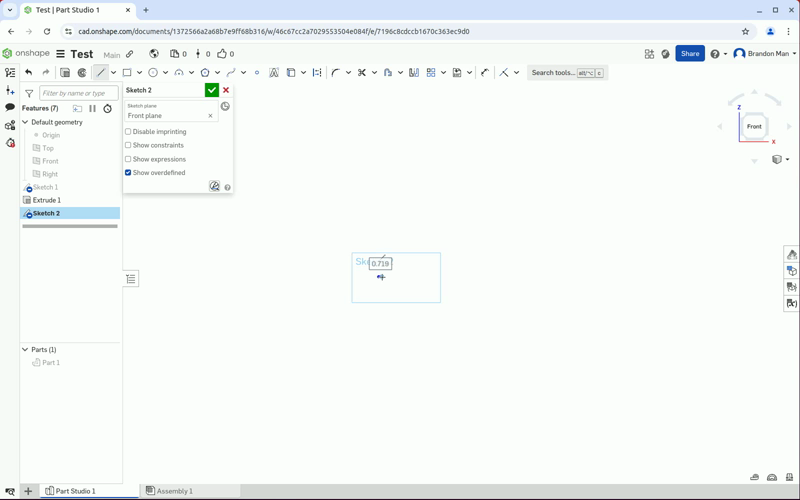
key_up(shift)
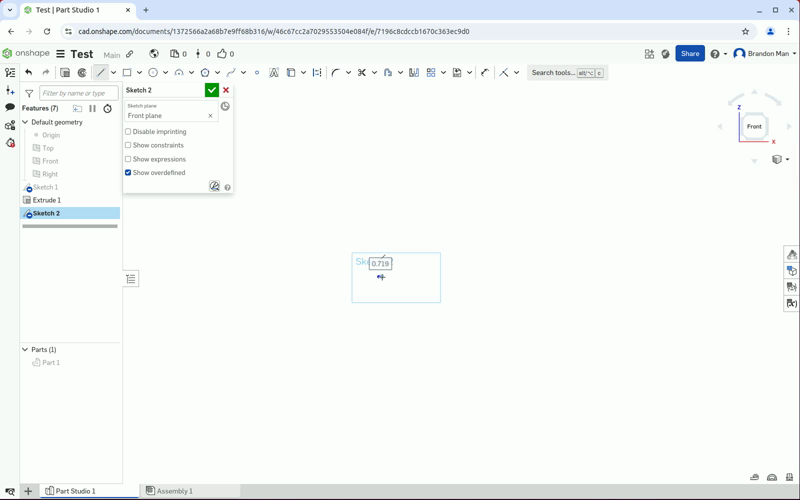
key_down(shift)
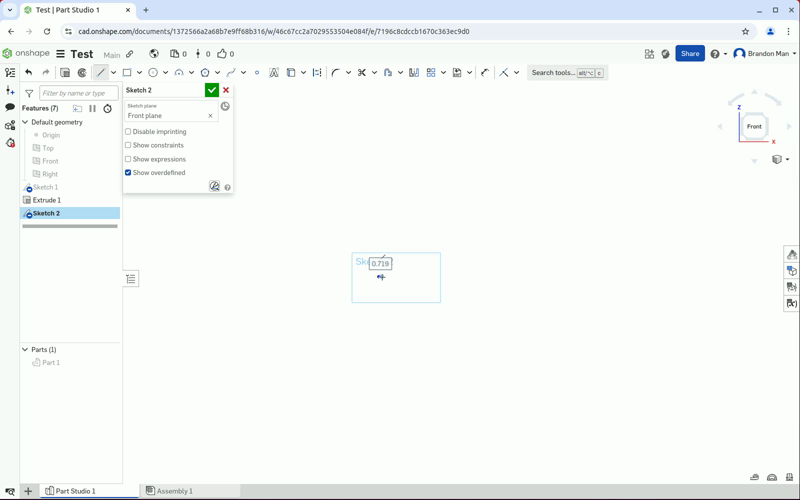
mouse_move(412, 276)
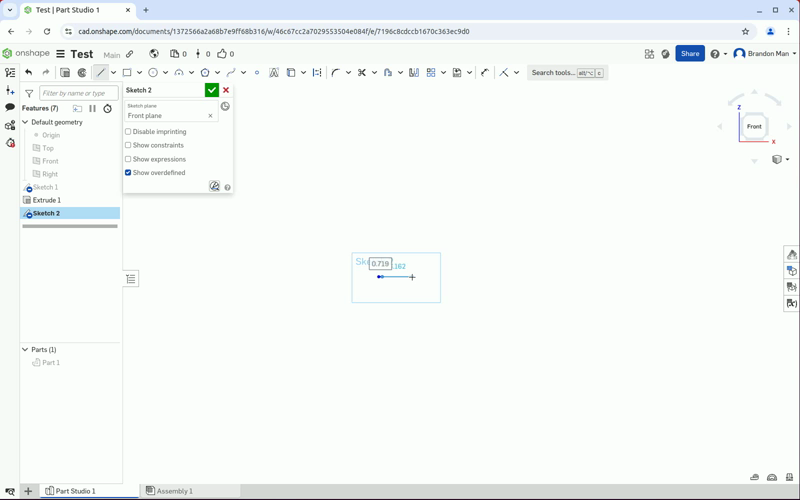
mouse_move(382, 275)
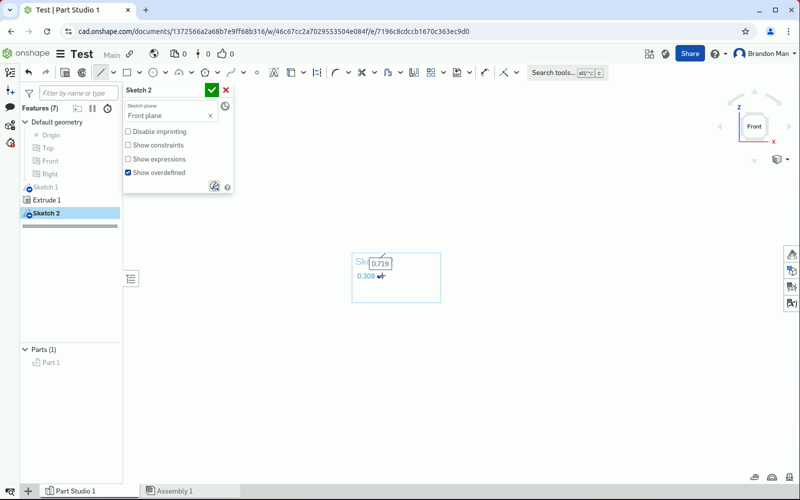
scroll(6)
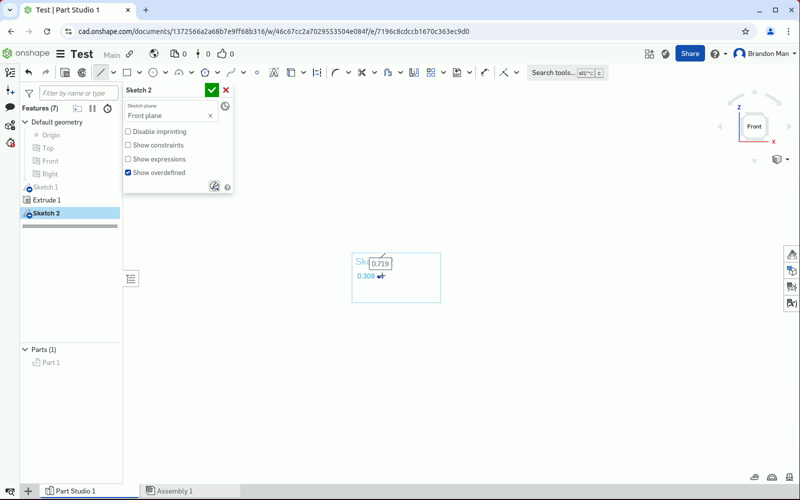
scroll(6)
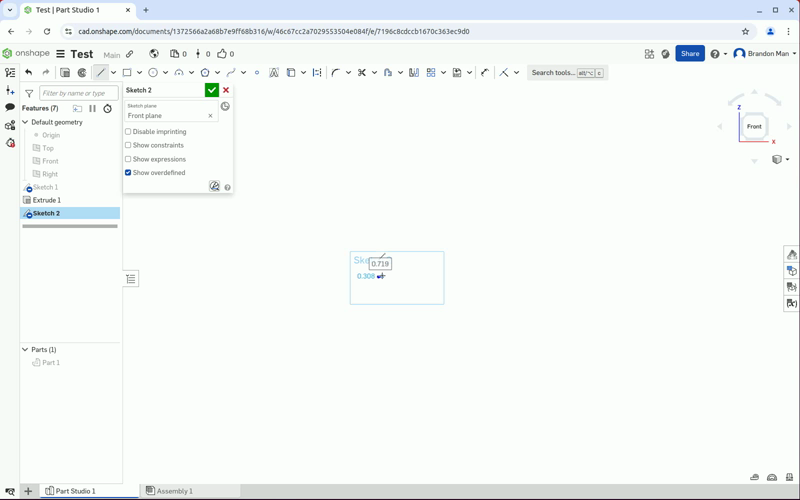
scroll(6)
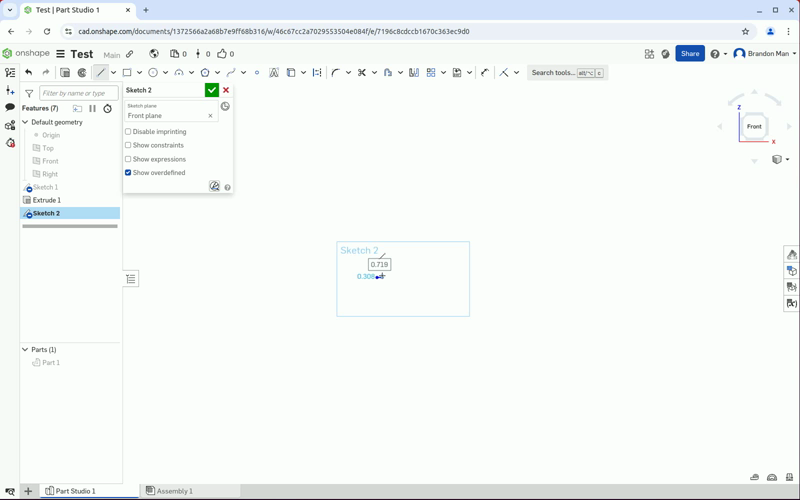
scroll(6)
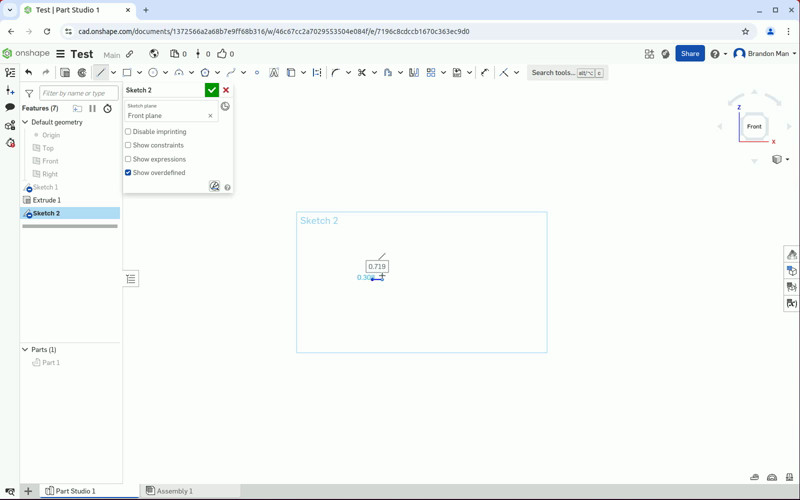
scroll(6)
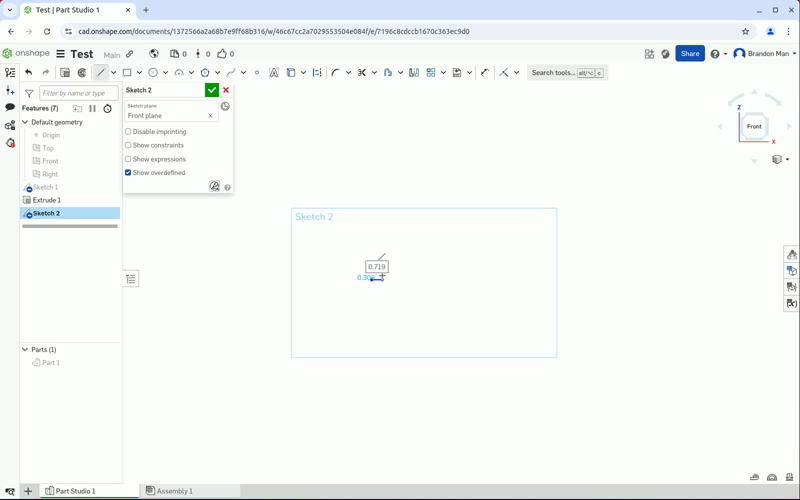
scroll(6)
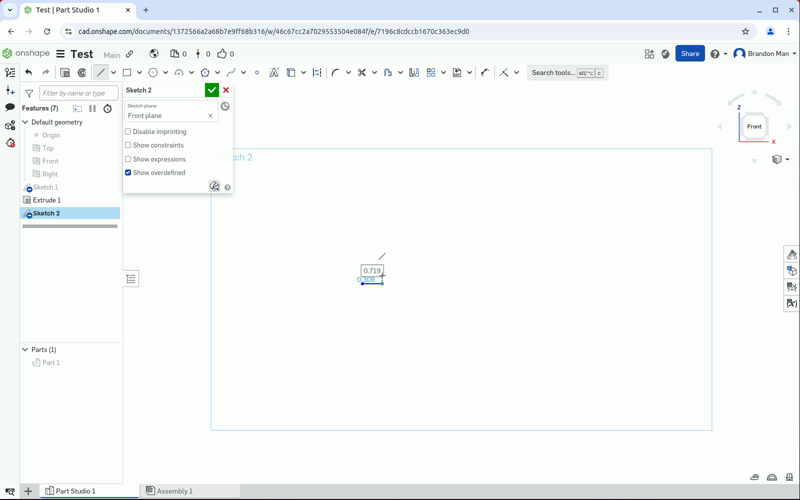
scroll(6)
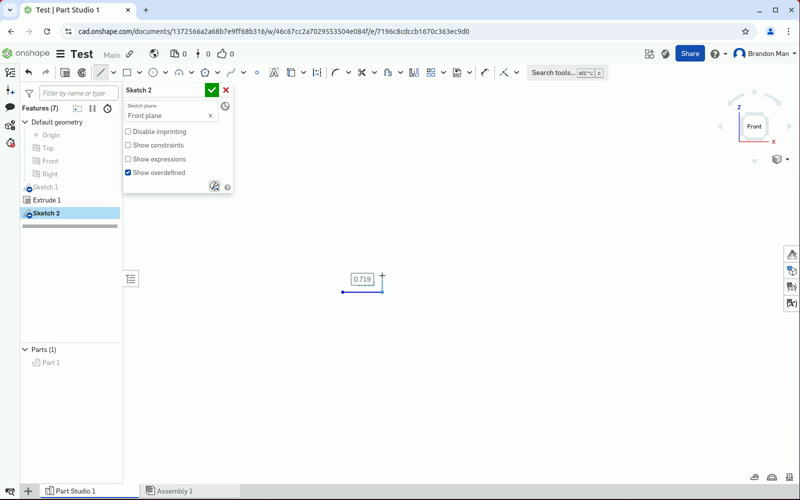
click(382, 275)
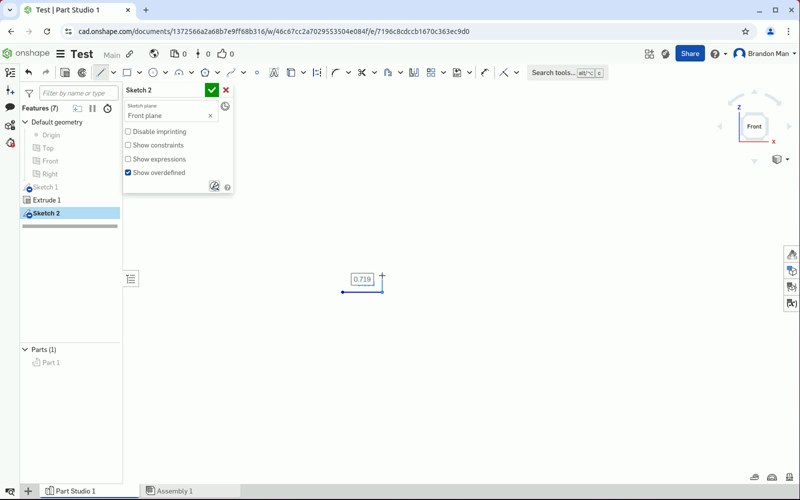
scroll(-6)
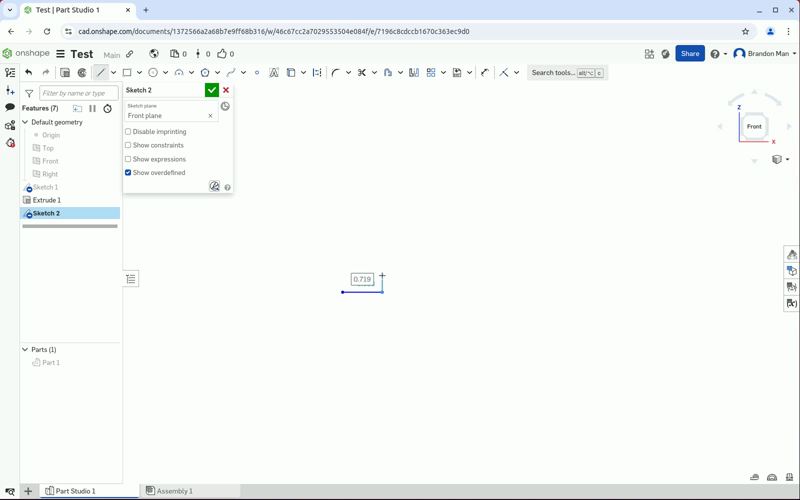
scroll(-6)
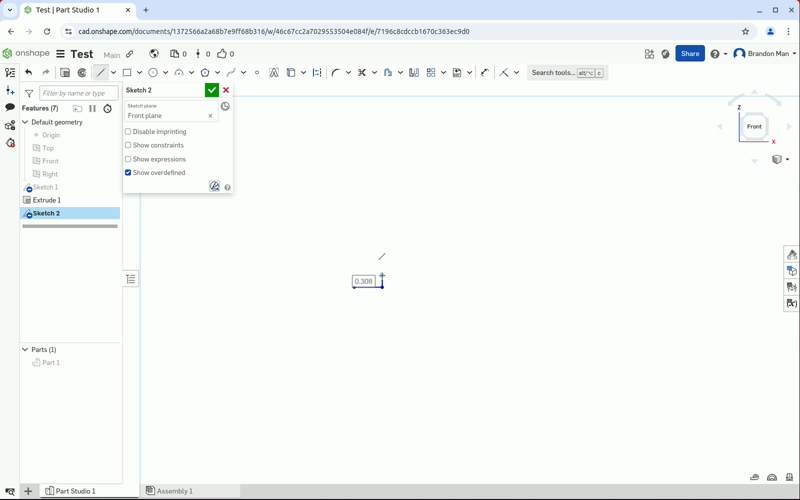
scroll(-6)
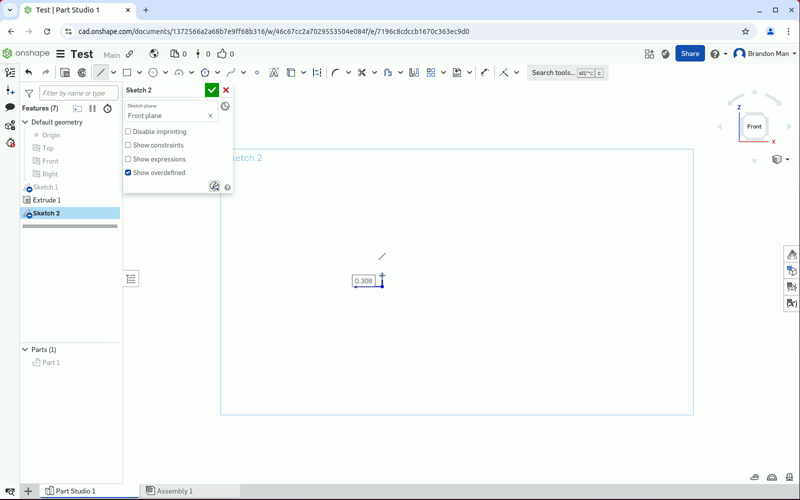
scroll(-6)
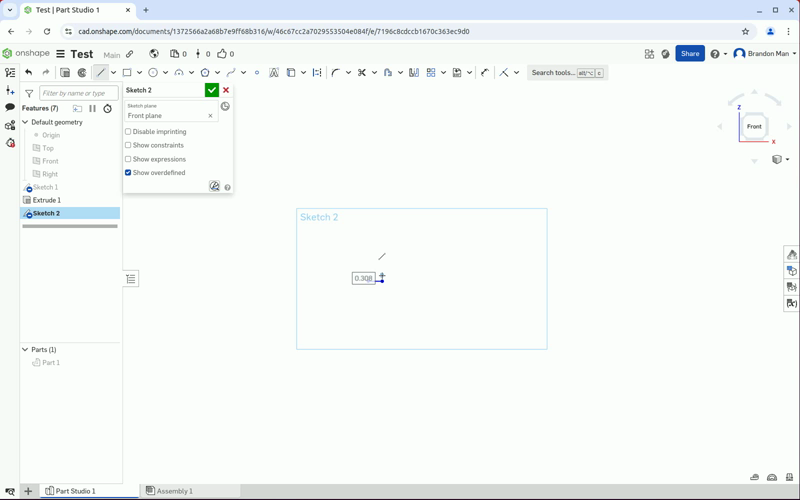
scroll(-6)
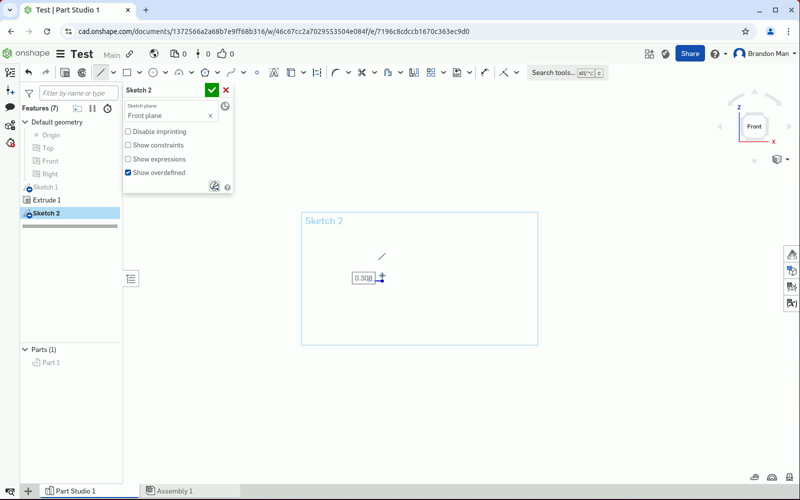
scroll(-6)
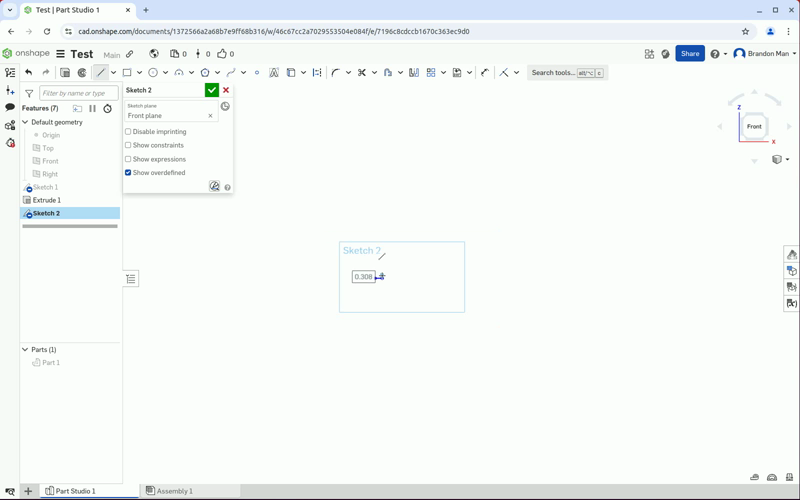
scroll(-6)
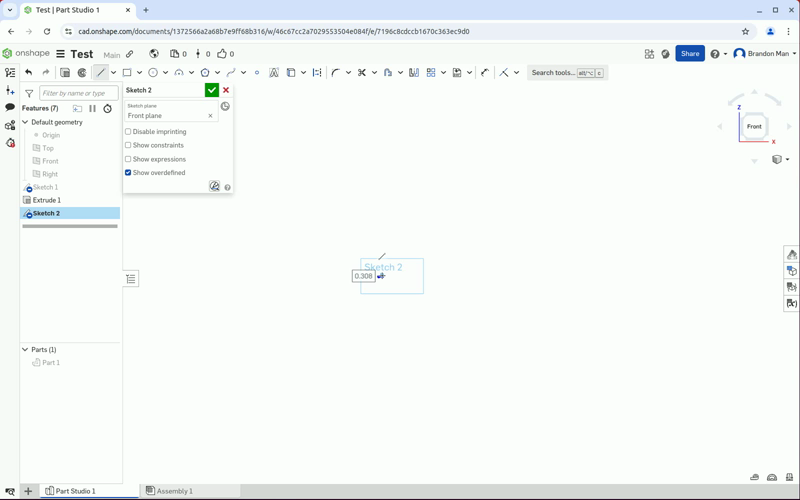
key_up(shift)
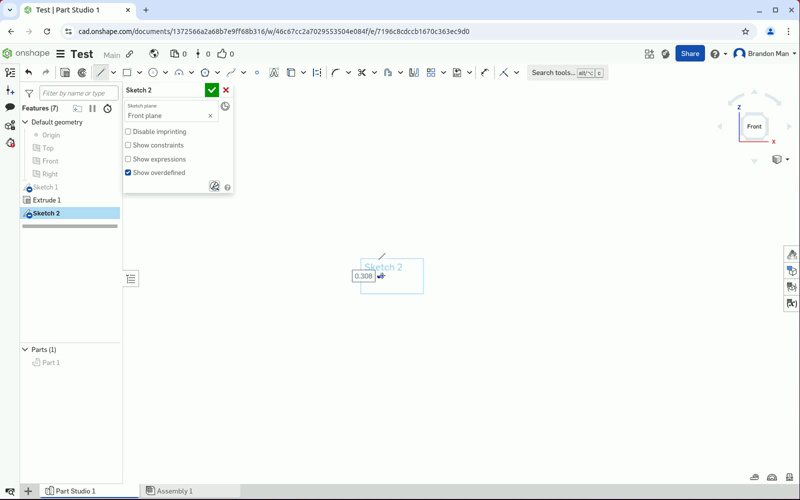
key_down(shift)
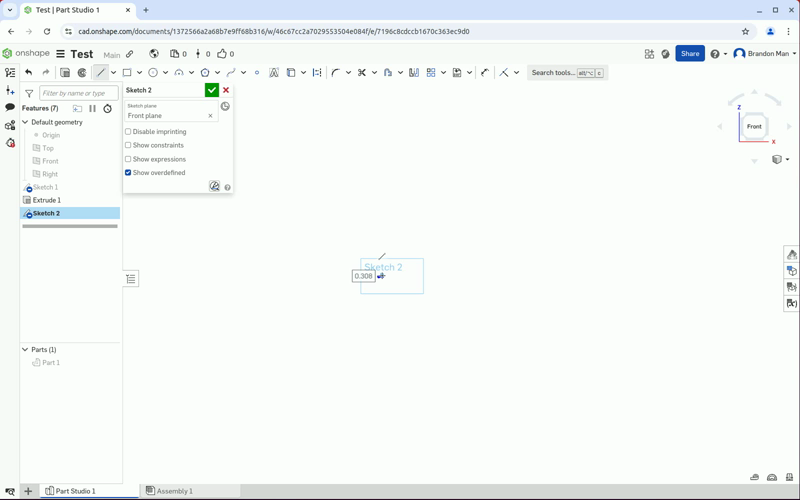
mouse_move(412, 275)
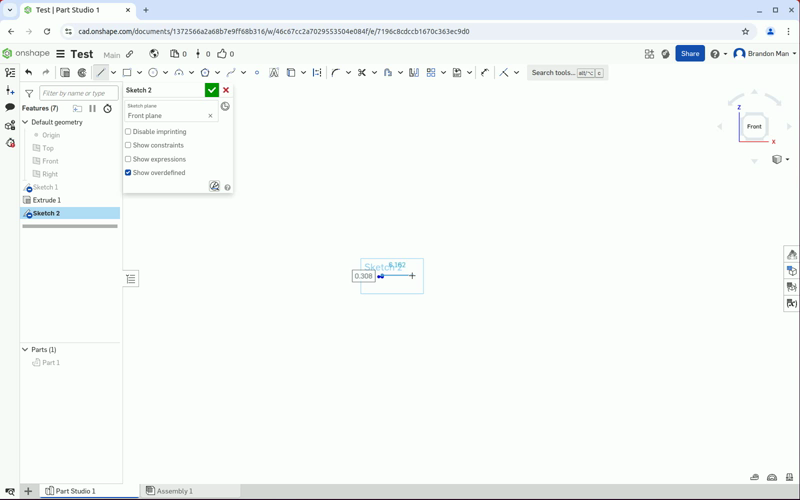
mouse_move(378, 275)
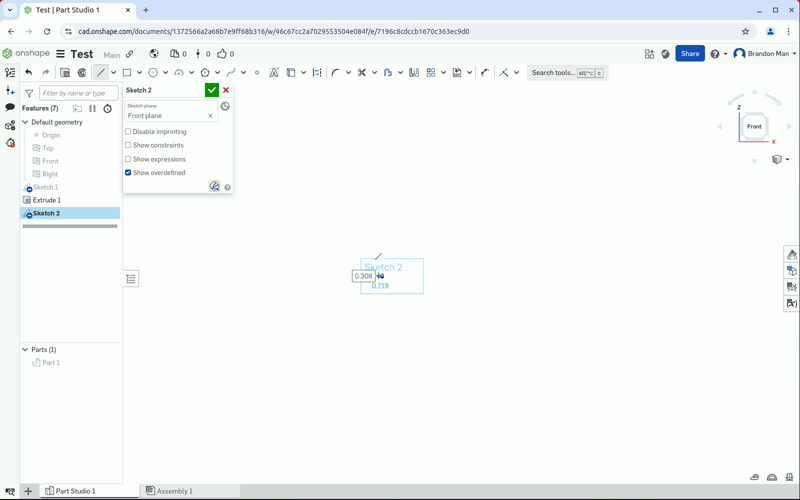
scroll(6)
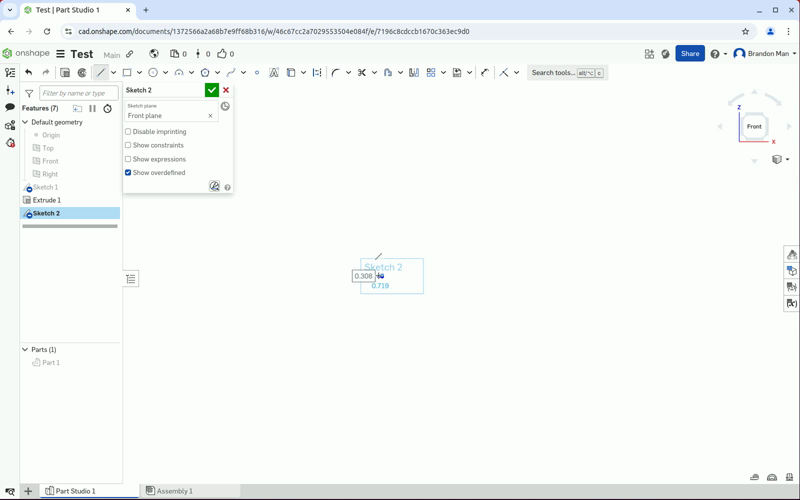
scroll(6)
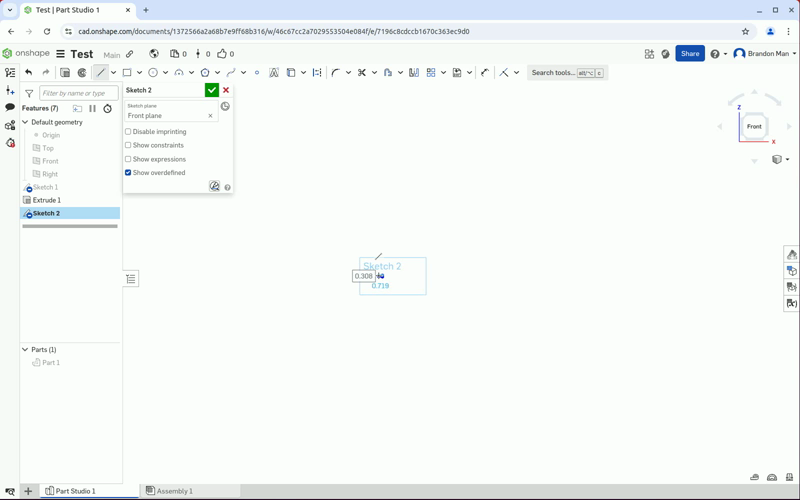
scroll(6)
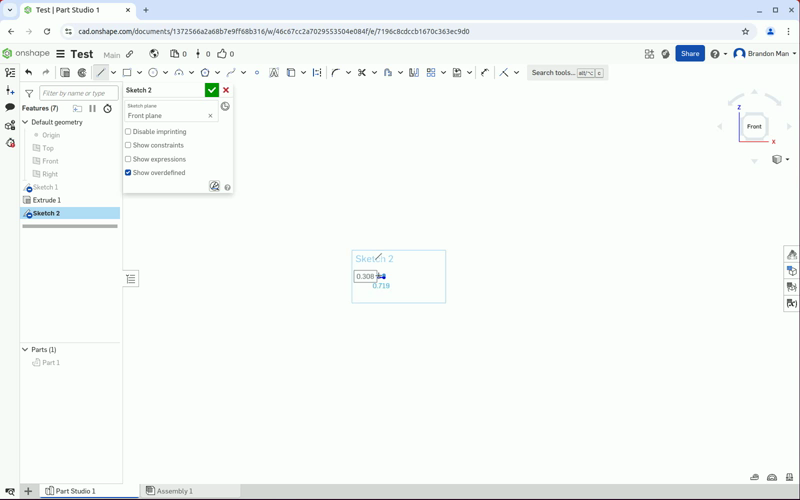
scroll(6)
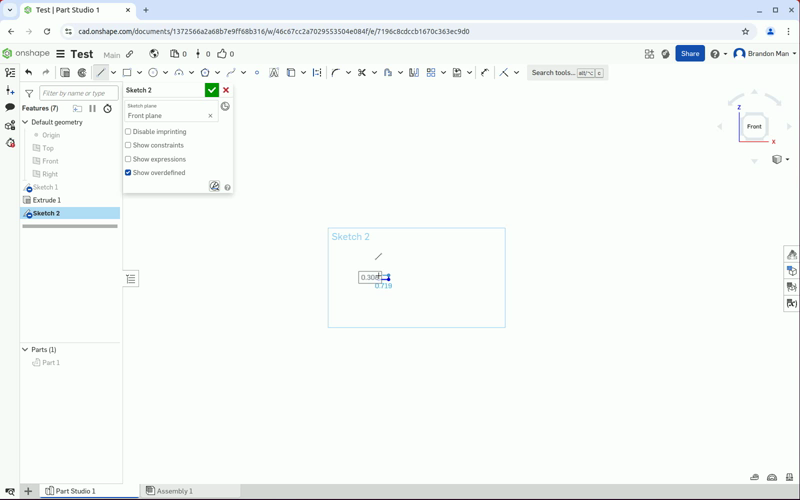
scroll(6)
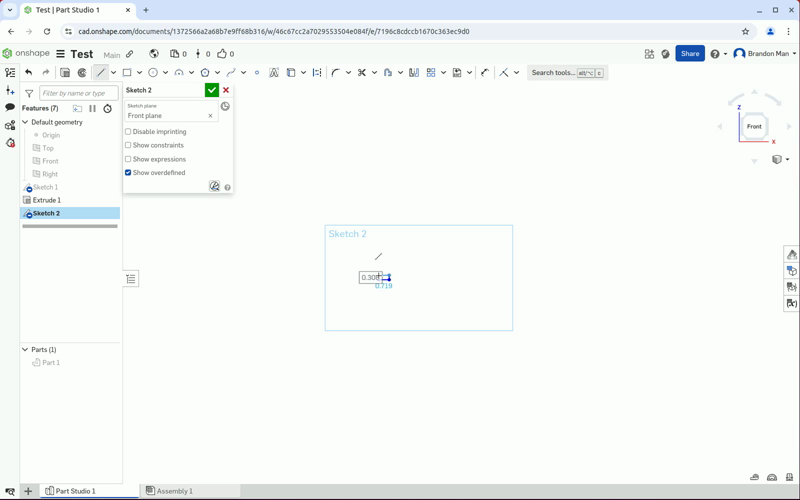
scroll(6)
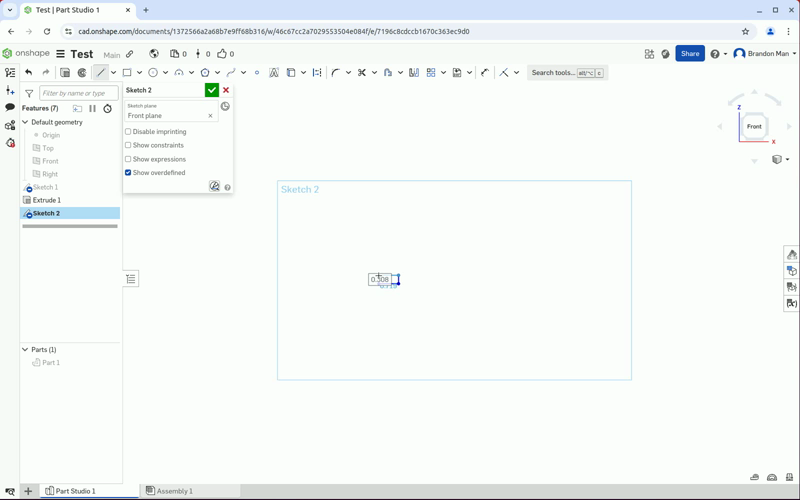
scroll(6)
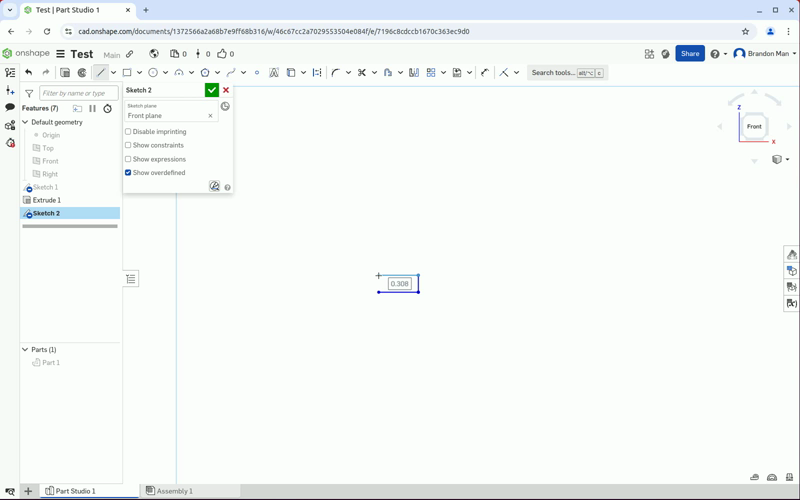
click(378, 275)
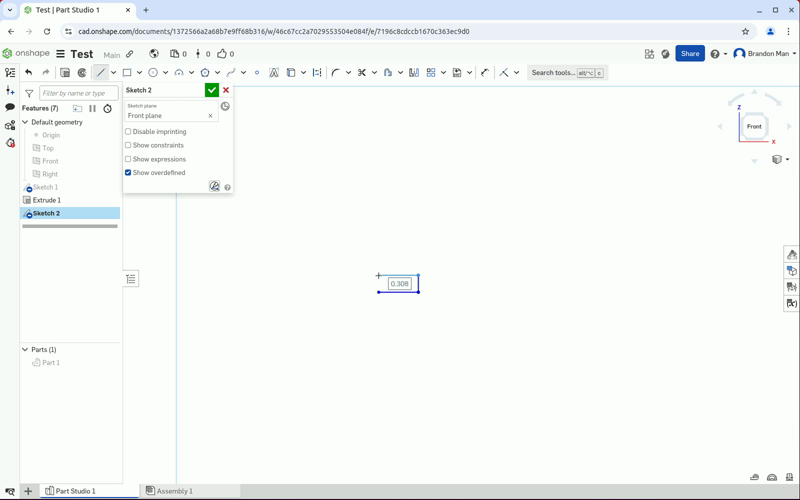
scroll(-6)
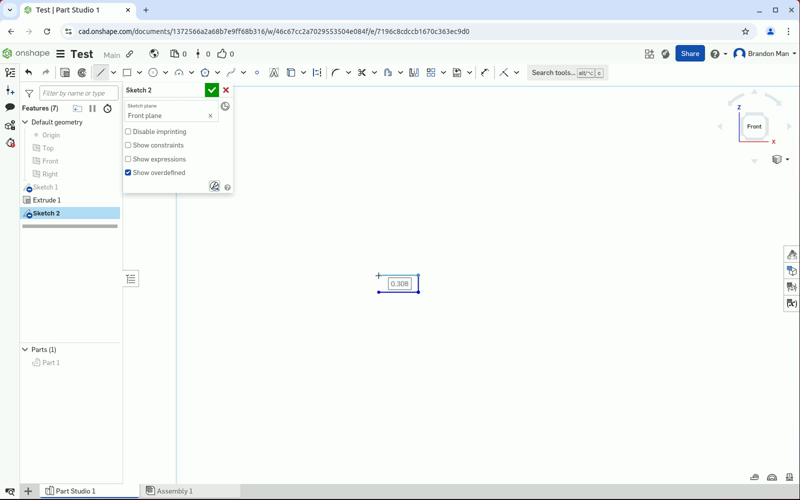
scroll(-6)
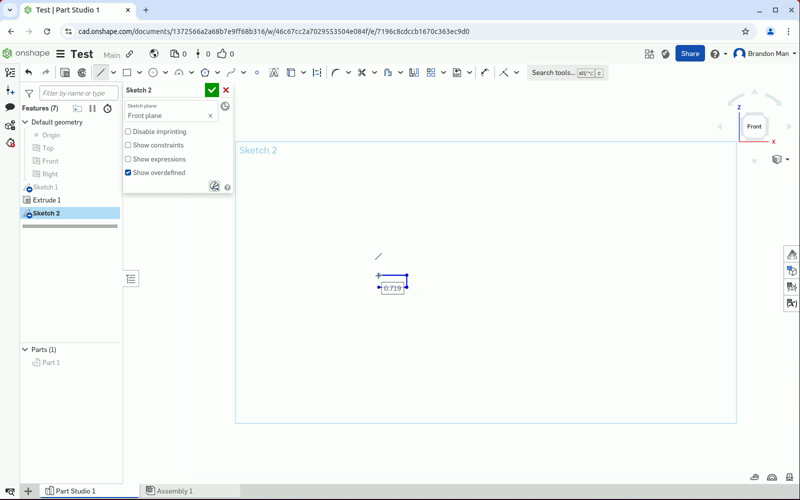
scroll(-6)
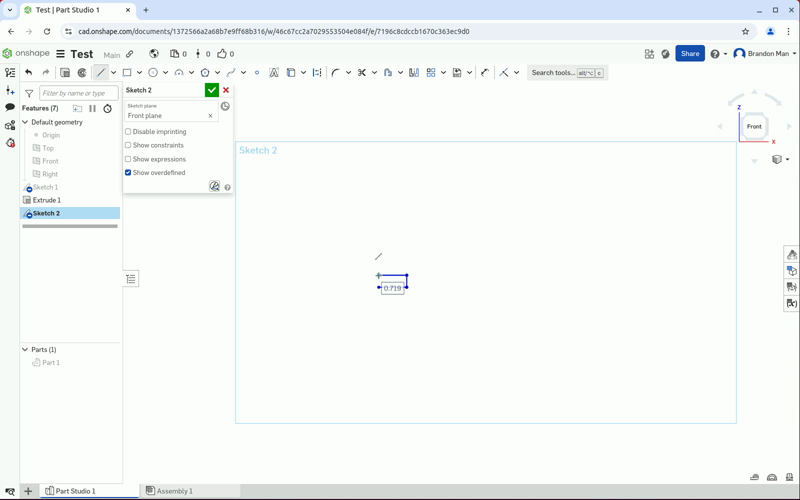
scroll(-6)
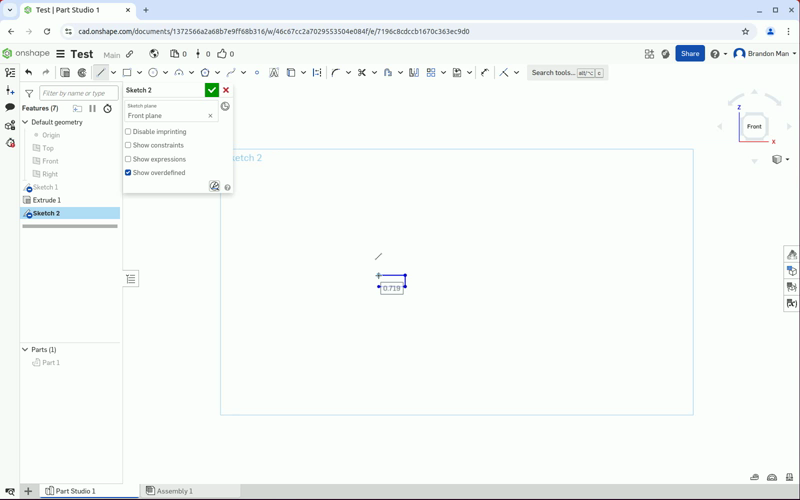
scroll(-6)
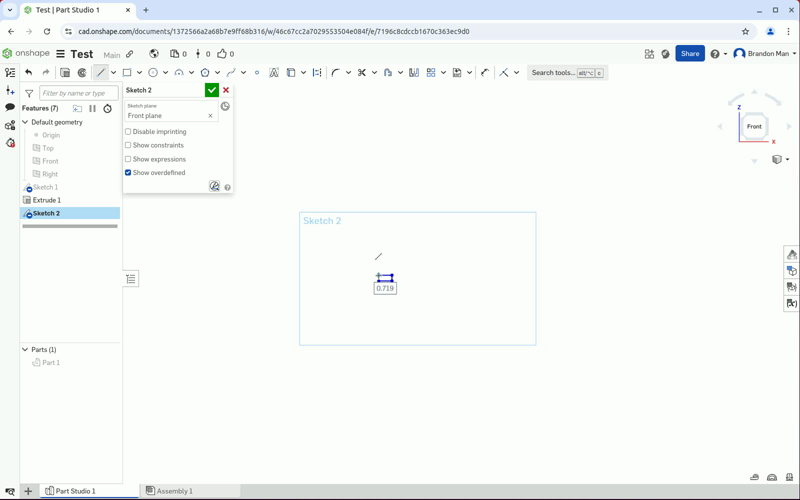
scroll(-6)
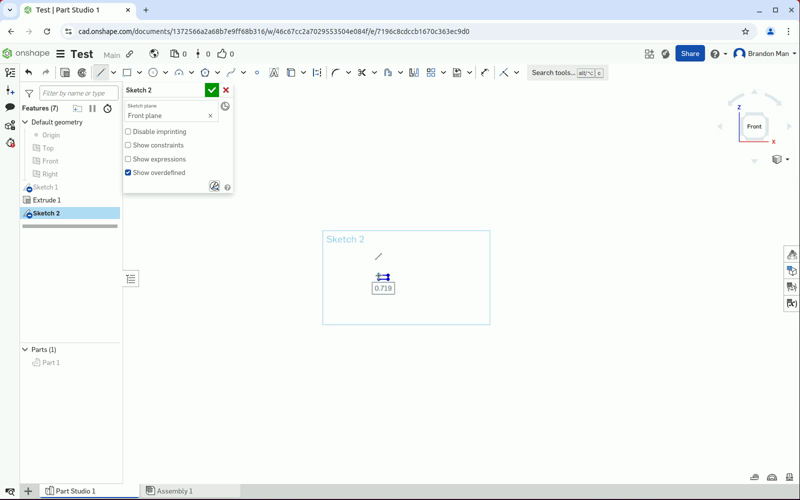
scroll(-6)
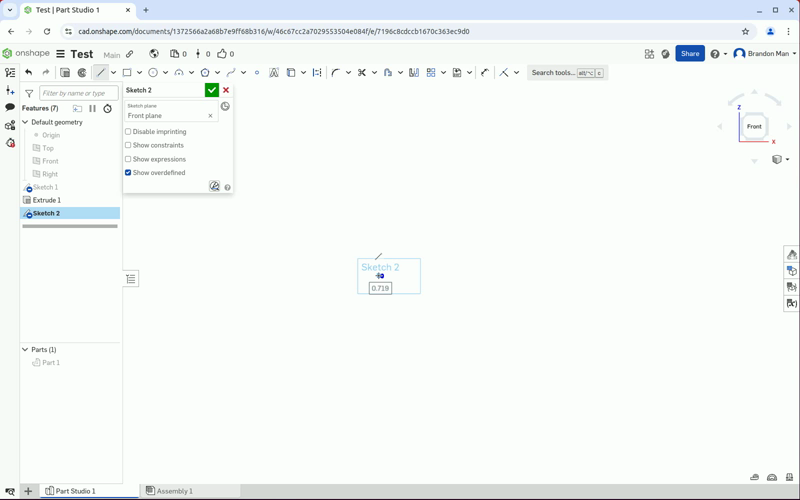
key_up(shift)
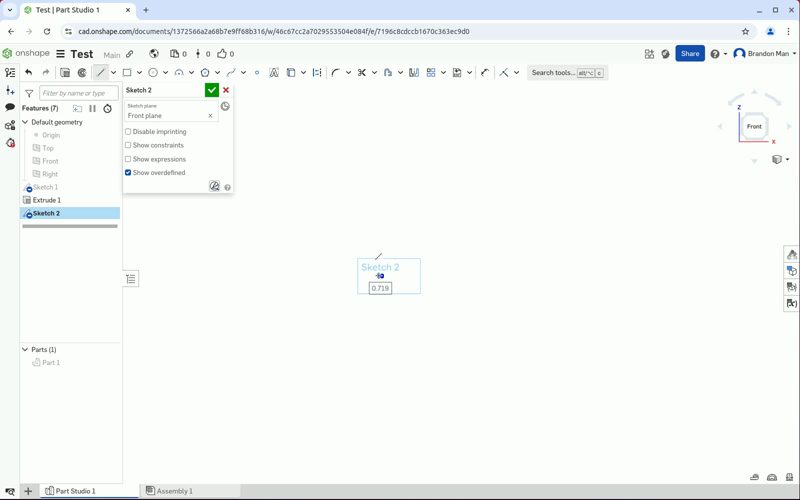
mouse_move(408, 275)
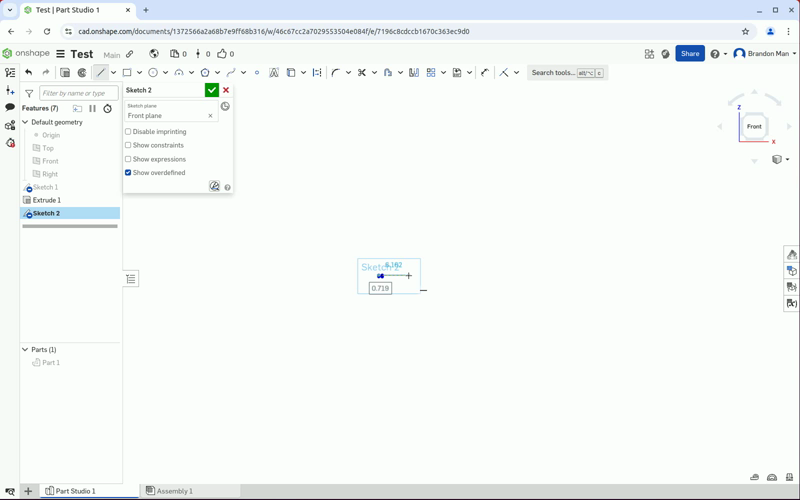
key_down(shift)
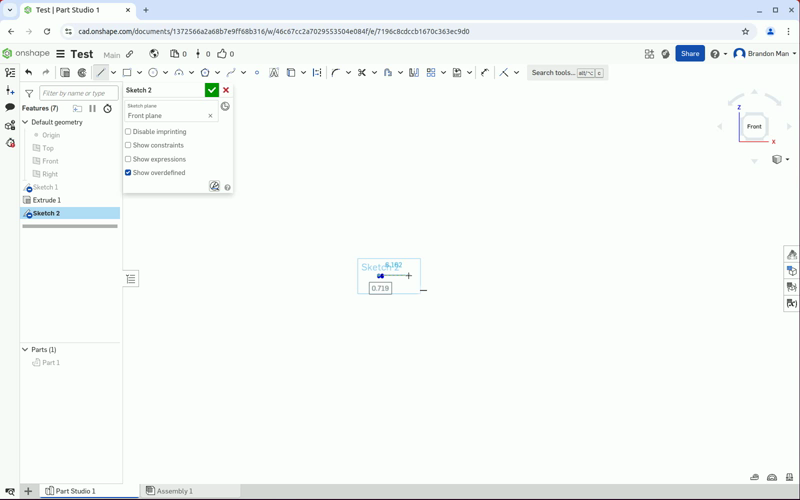
mouse_move(378, 276)
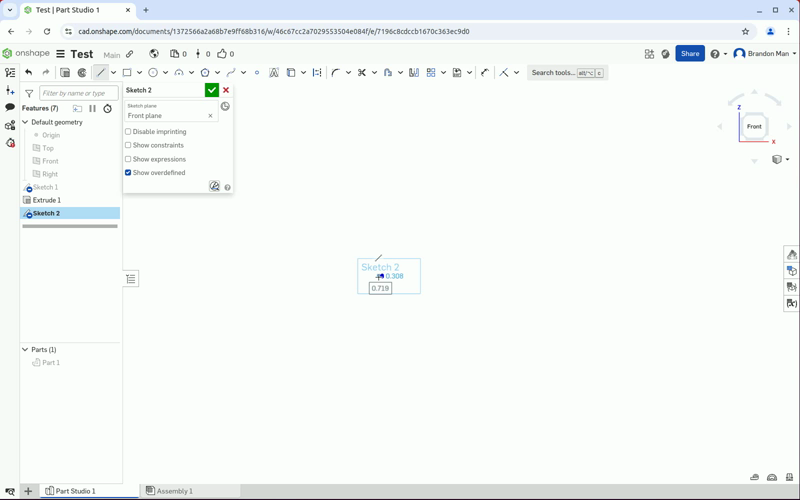
scroll(6)
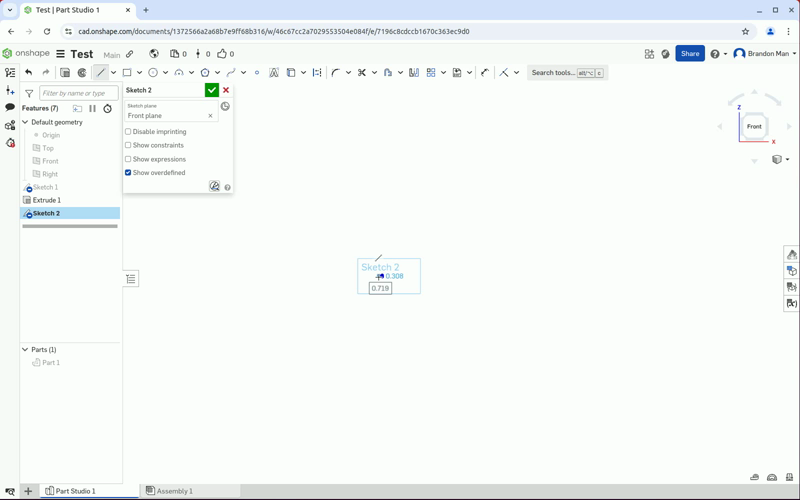
scroll(6)
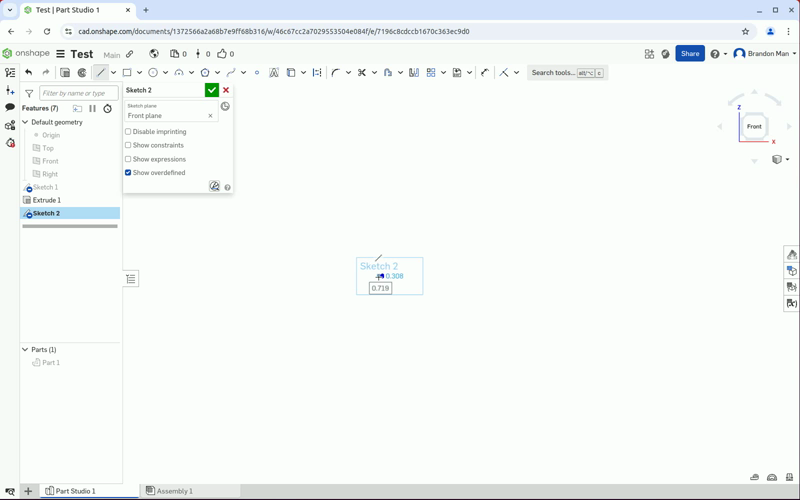
scroll(6)
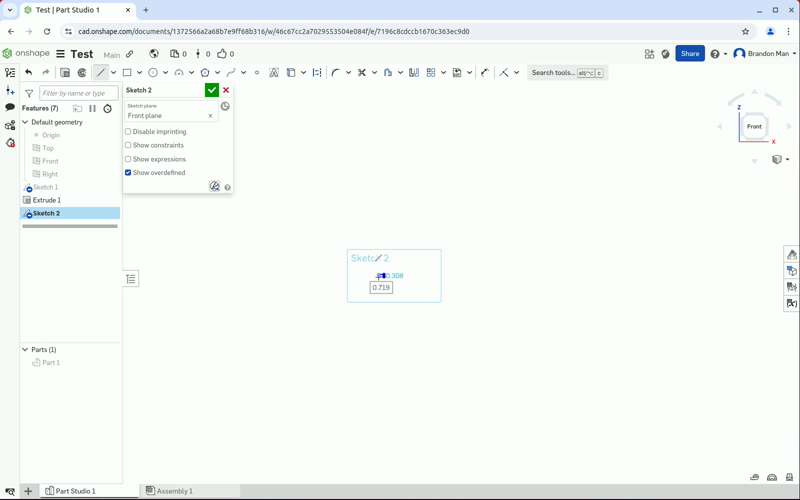
scroll(6)
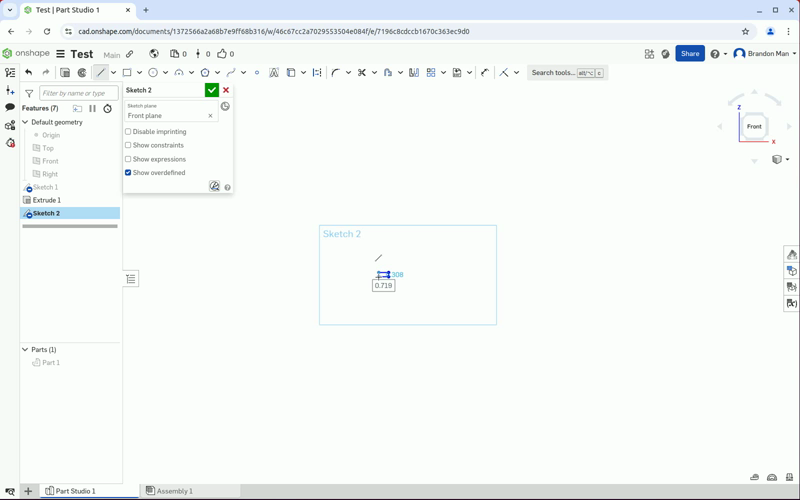
scroll(6)
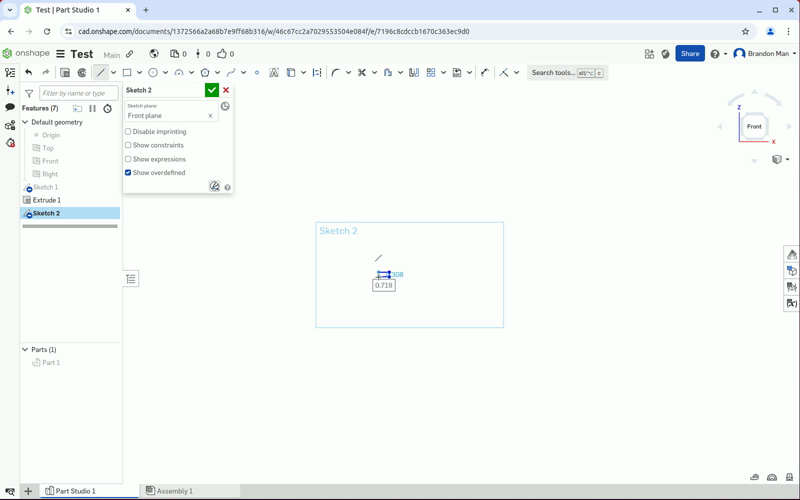
scroll(6)
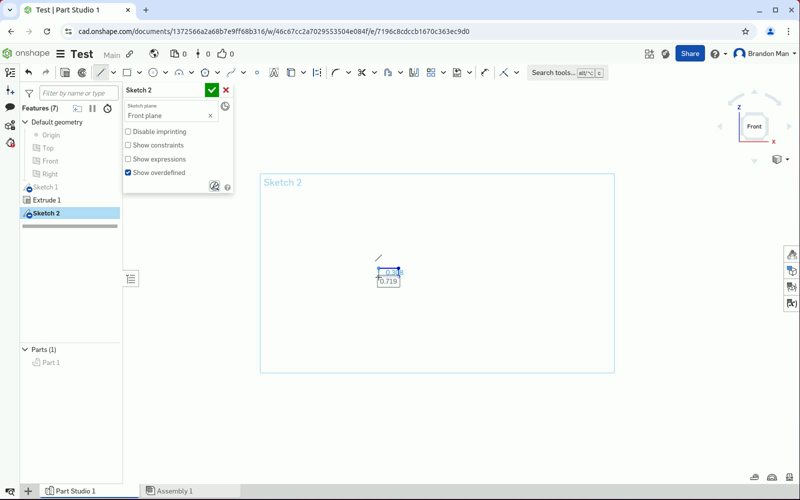
scroll(6)
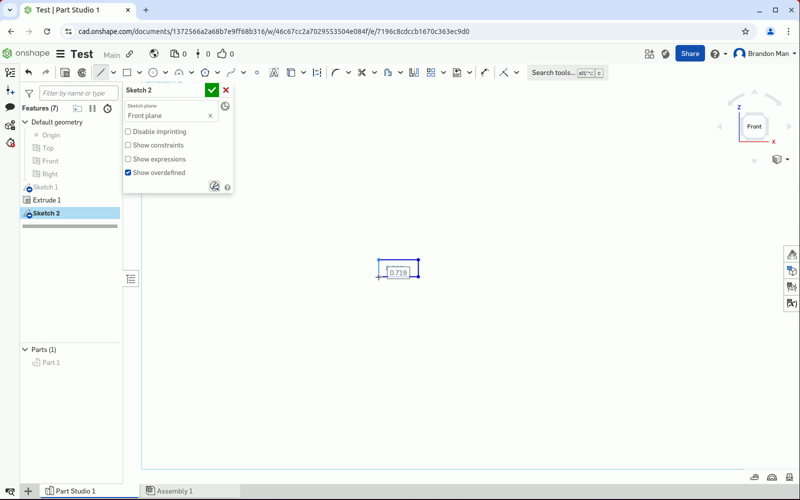
key_up(shift)
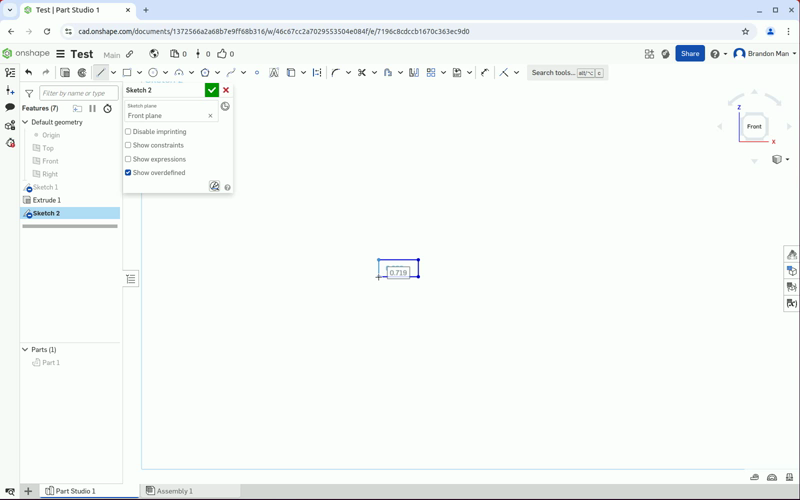
click(378, 276)
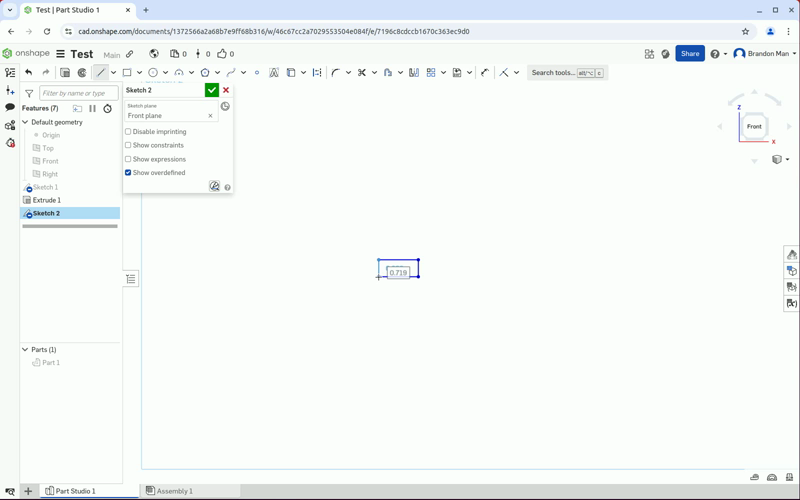
scroll(-6)
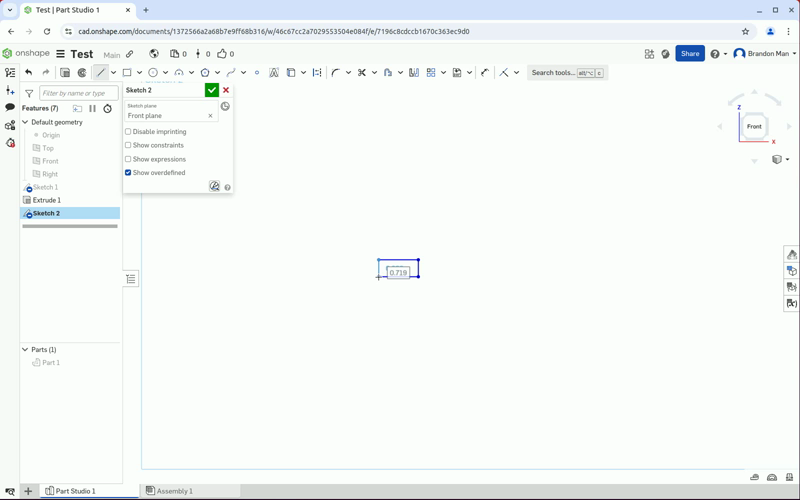
scroll(-6)
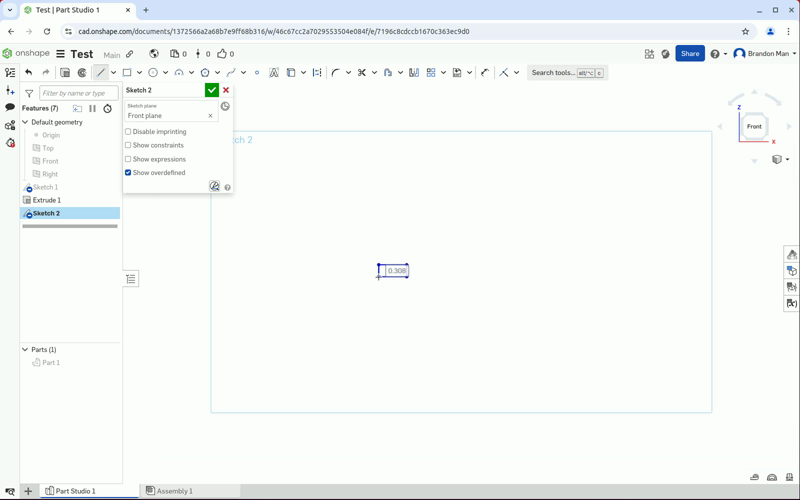
scroll(-6)
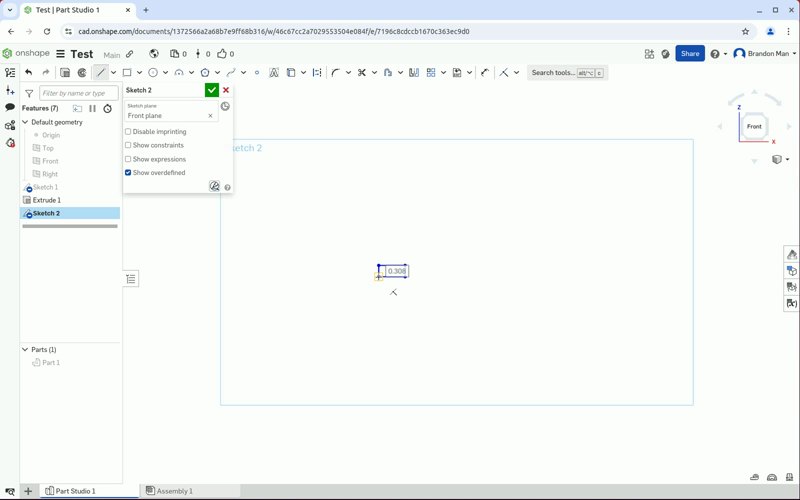
scroll(-6)
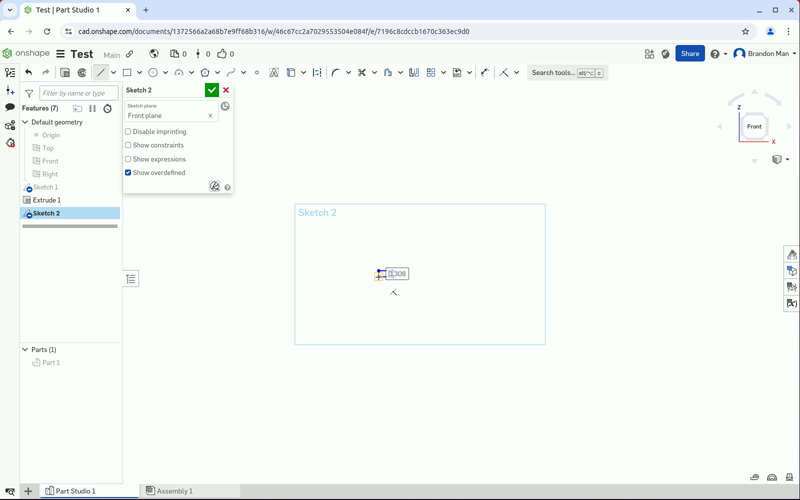
scroll(-6)
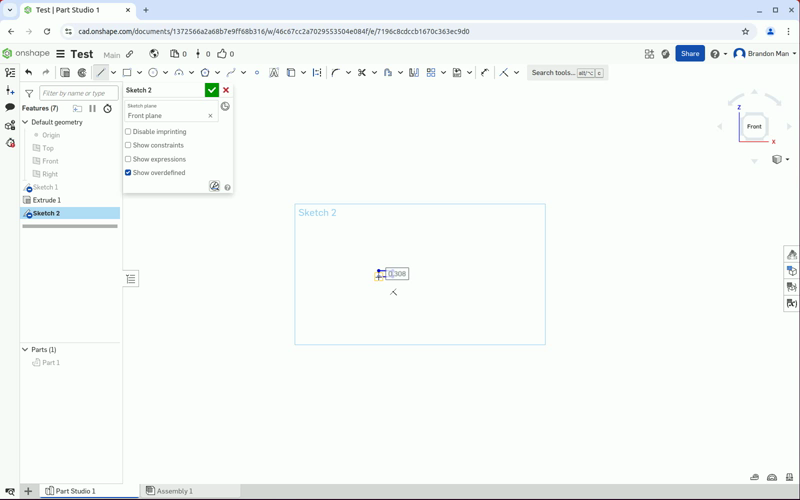
scroll(-6)
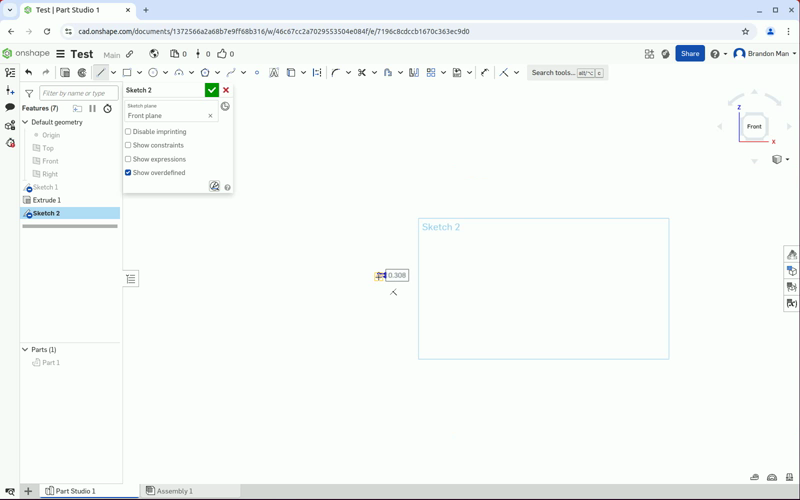
scroll(-6)
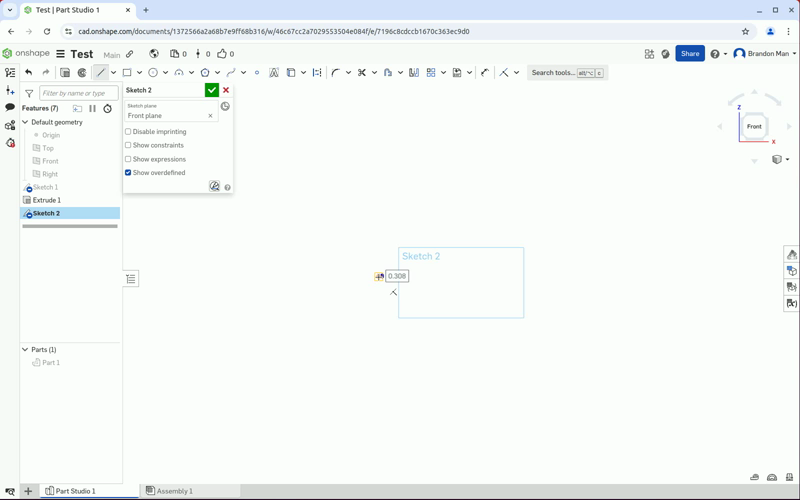
key(esc)
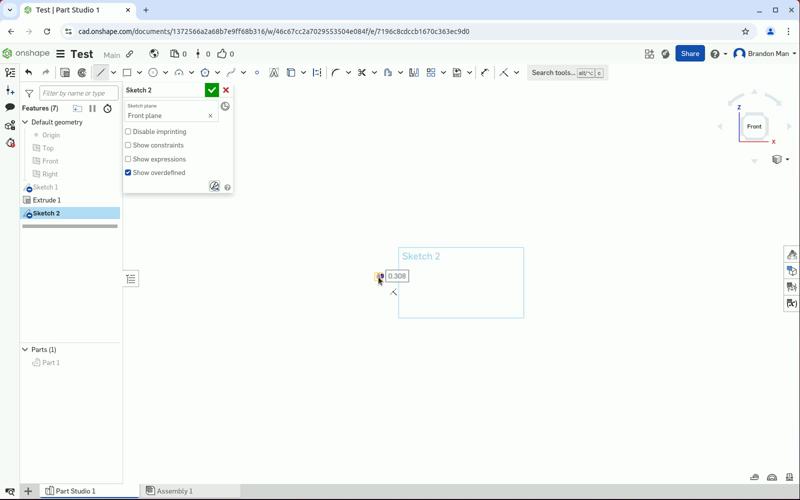
mouse_move(381, 276)
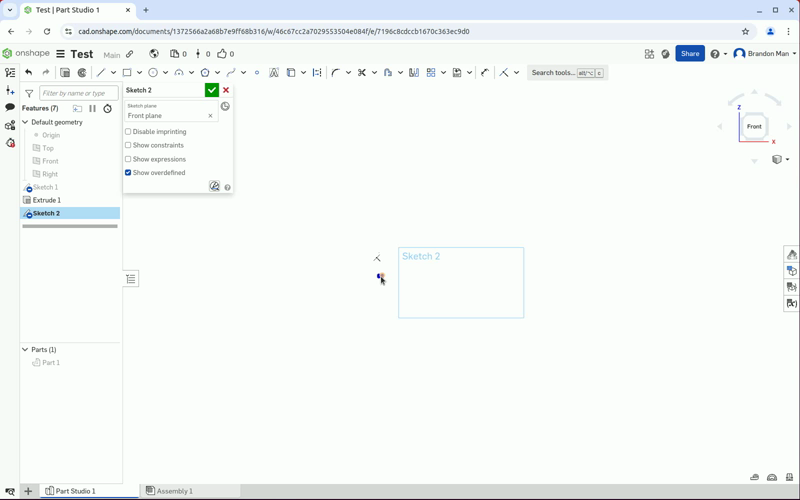
scroll(6)
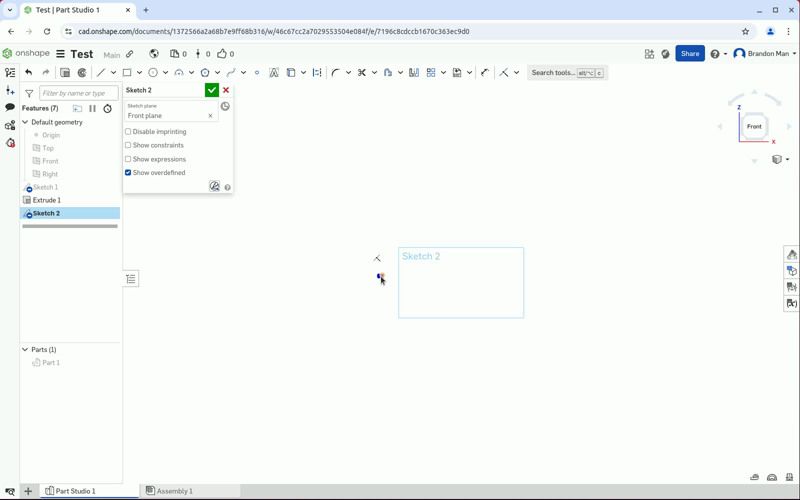
scroll(6)
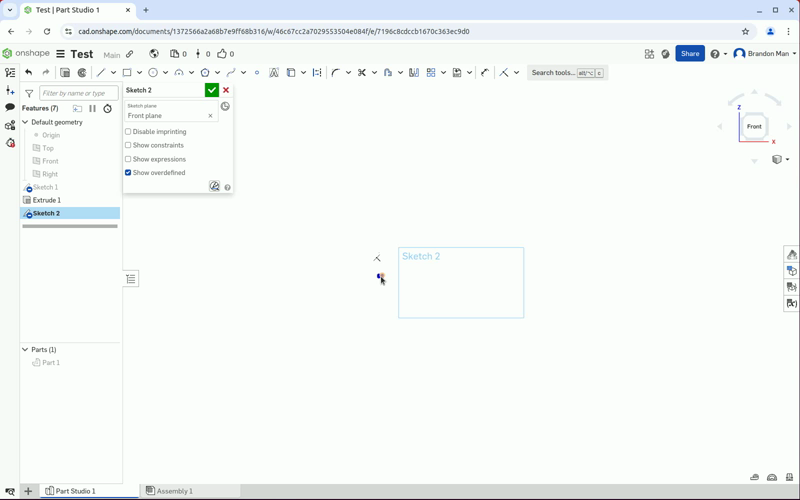
scroll(6)
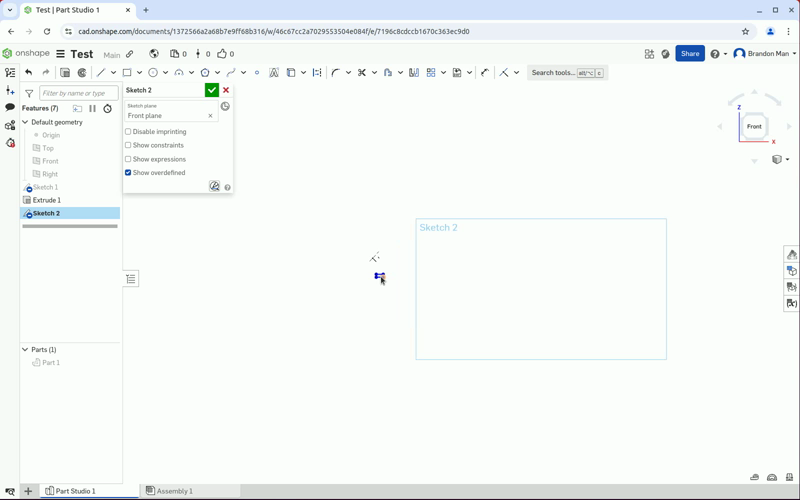
scroll(6)
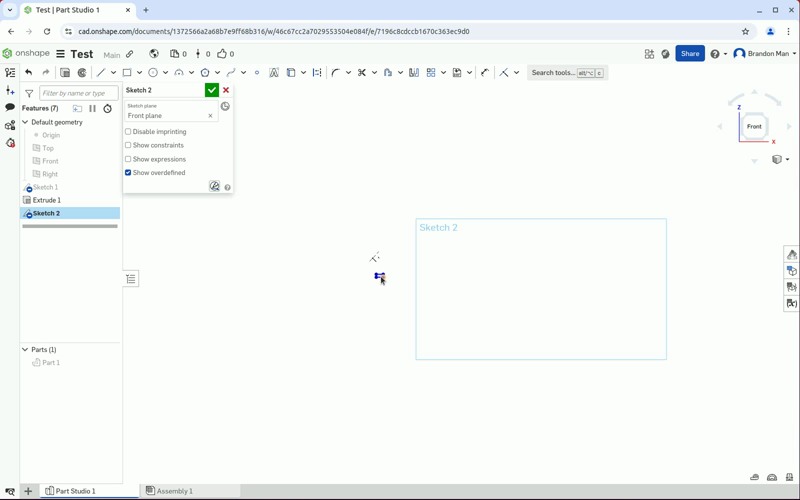
scroll(6)
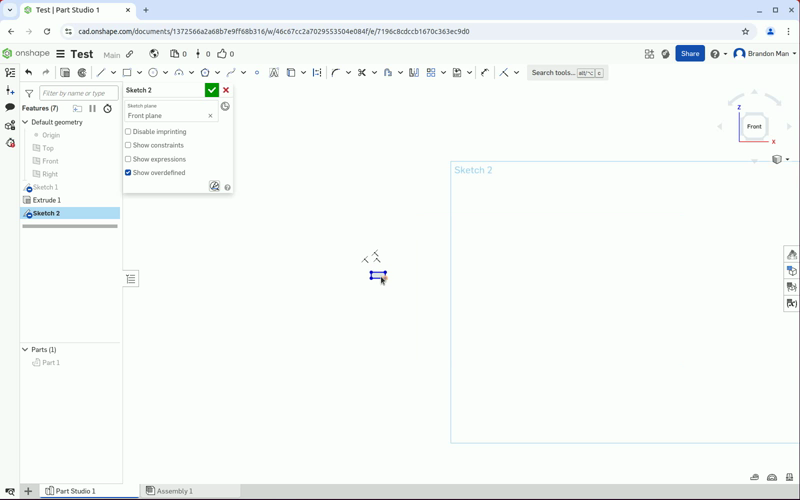
scroll(6)
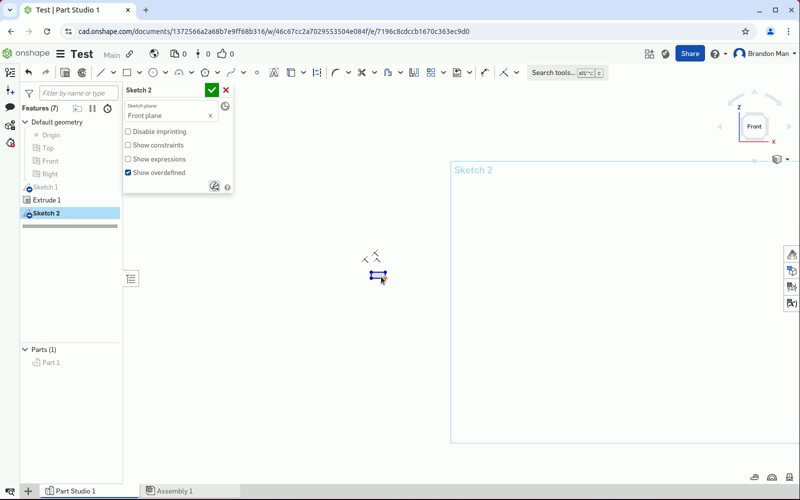
scroll(6)
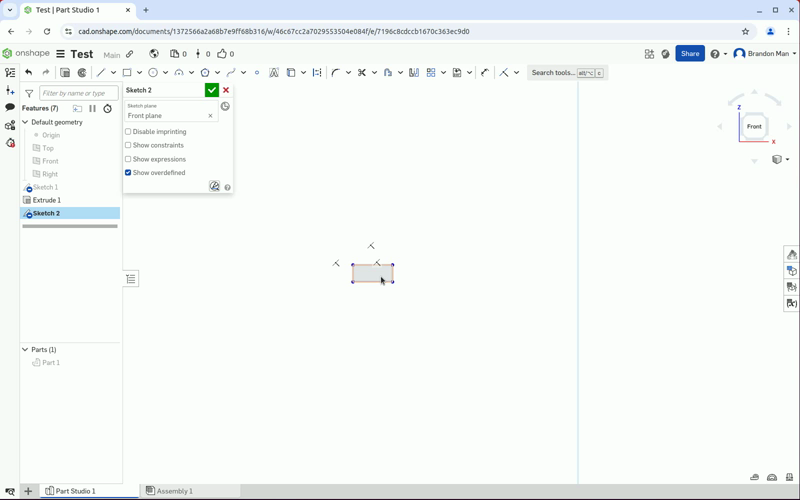
click(381, 276)
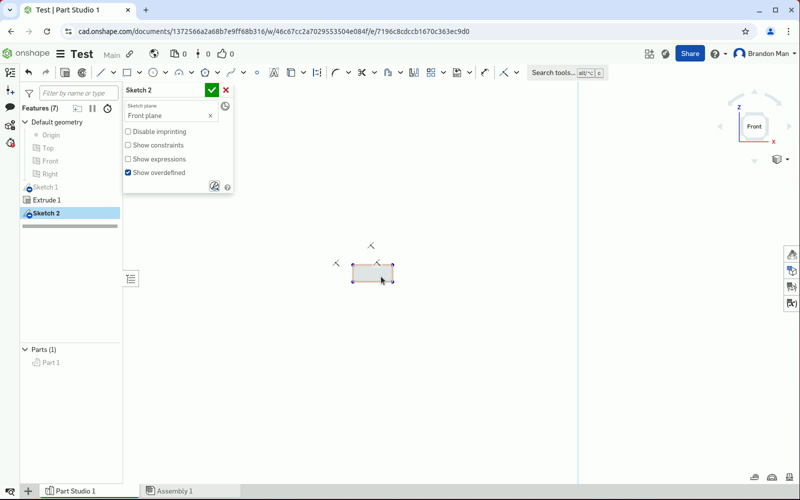
scroll(-6)
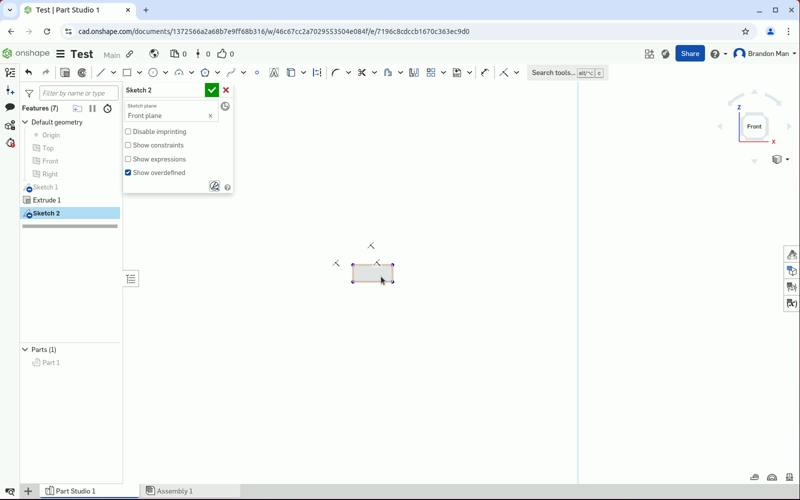
scroll(-6)
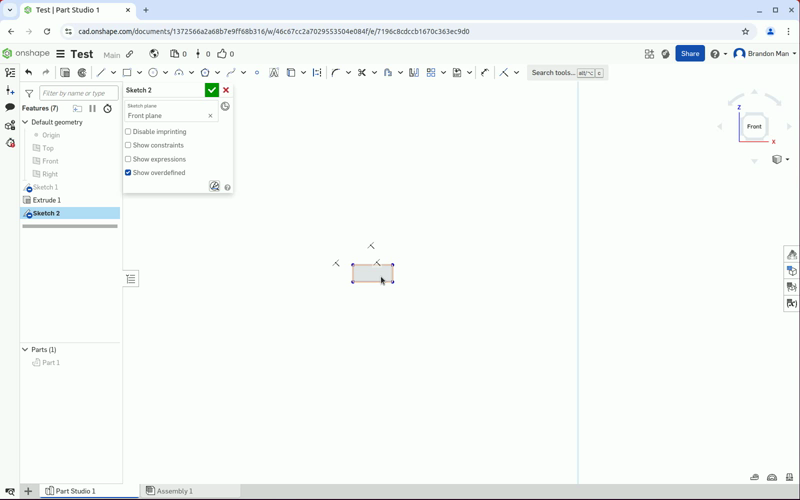
scroll(-6)
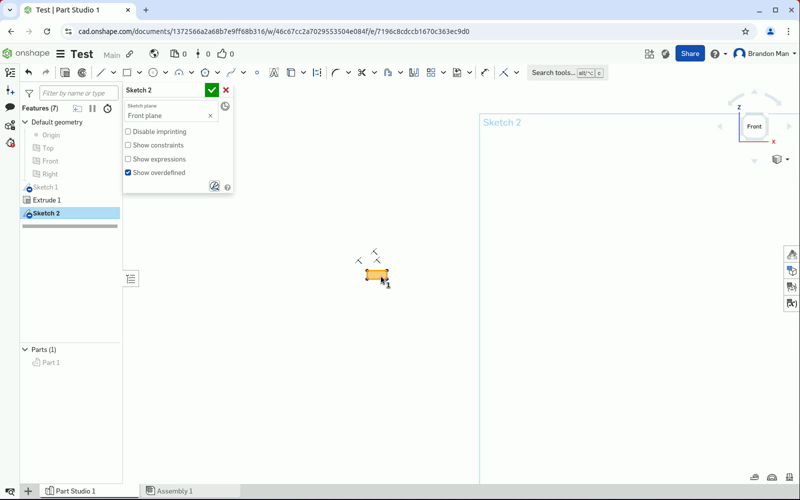
scroll(-6)
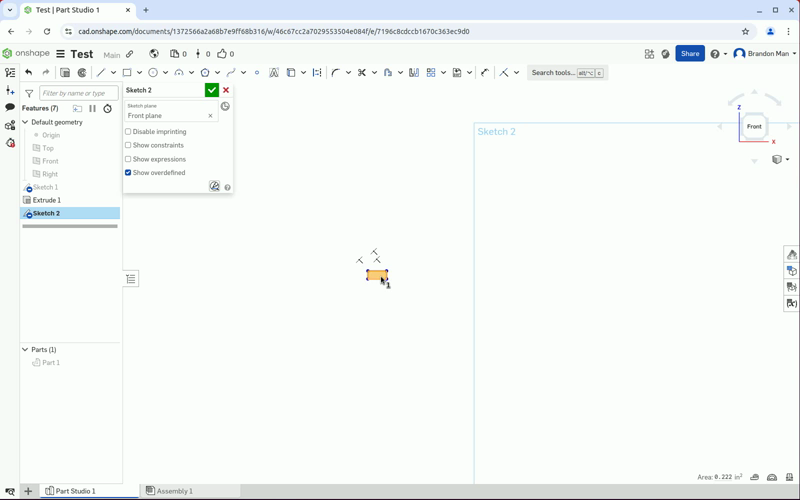
scroll(-6)
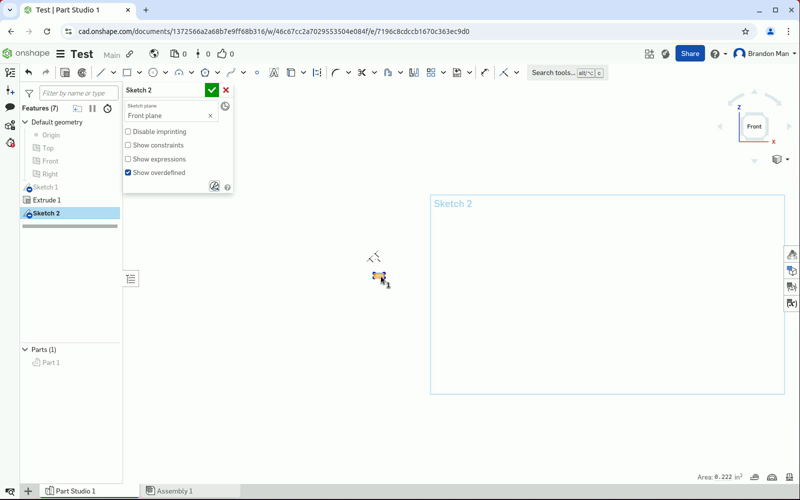
scroll(-6)
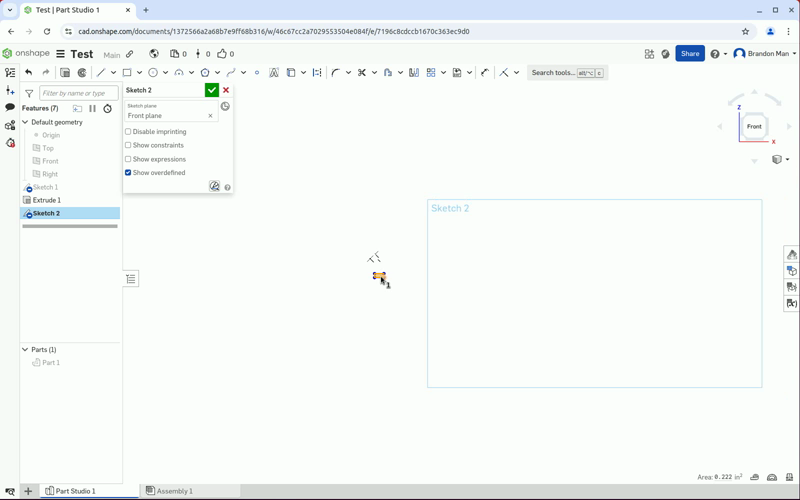
scroll(-6)
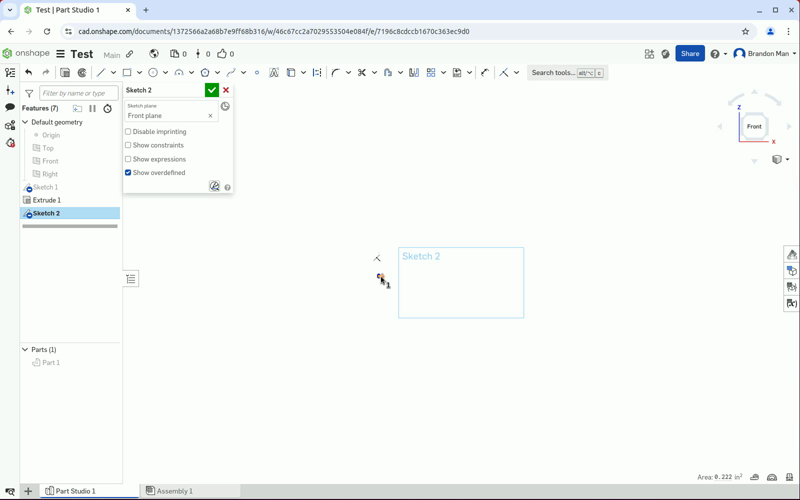
mouse_move(73, 352)
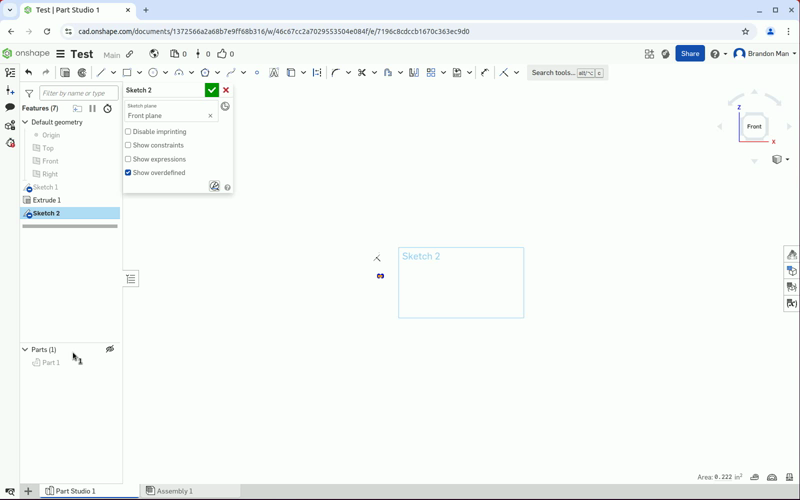
key(shift+y)
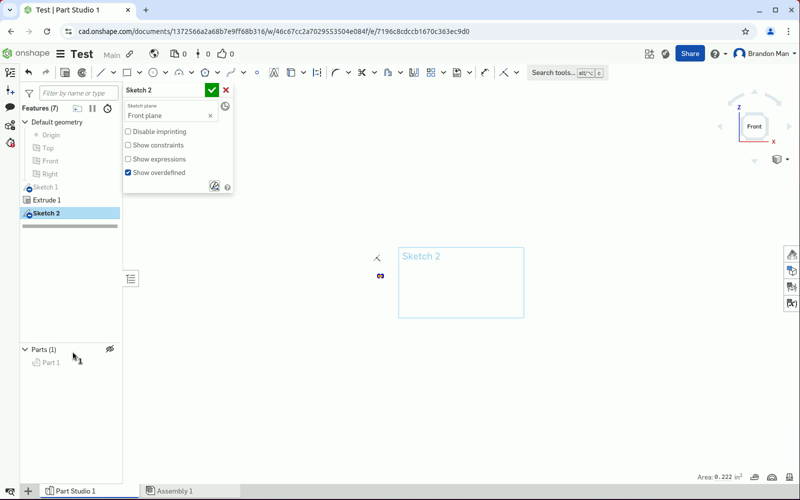
key(shift+e)
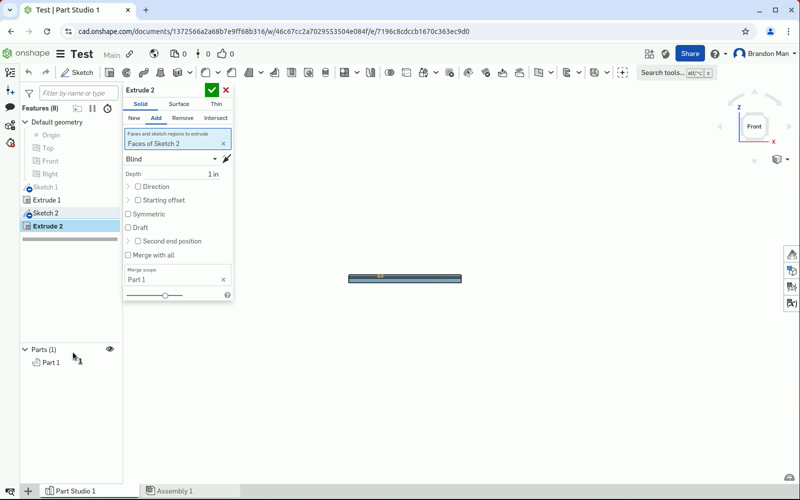
mouse_move(143, 106)
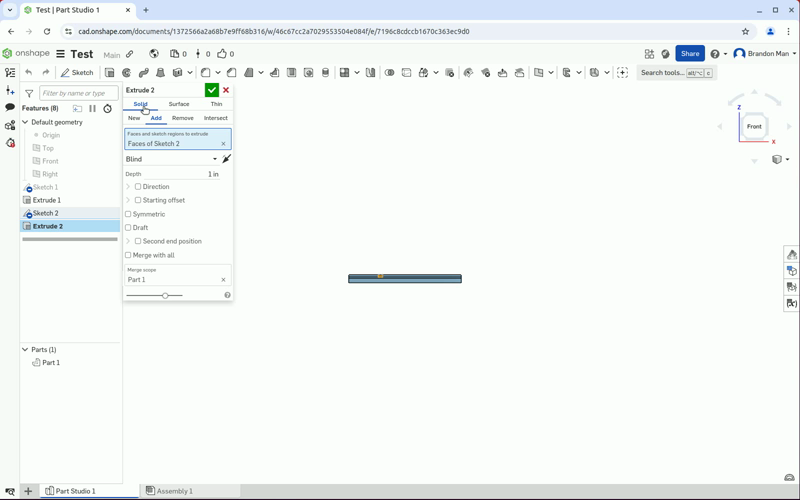
click(143, 106)
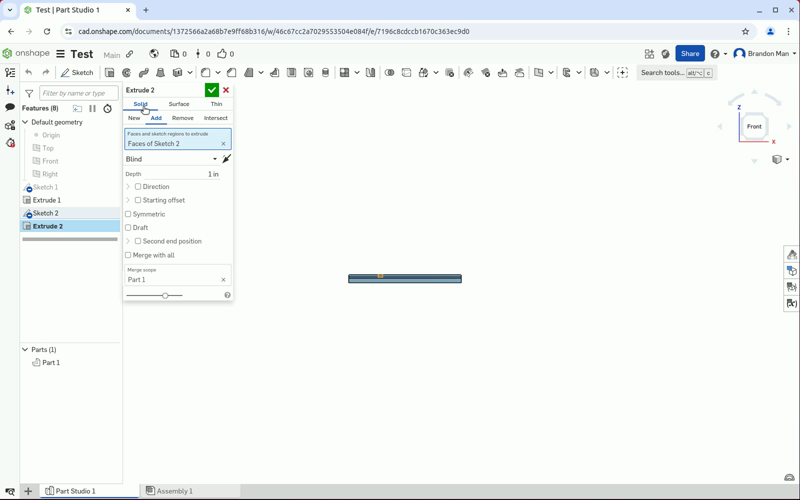
mouse_move(186, 120)
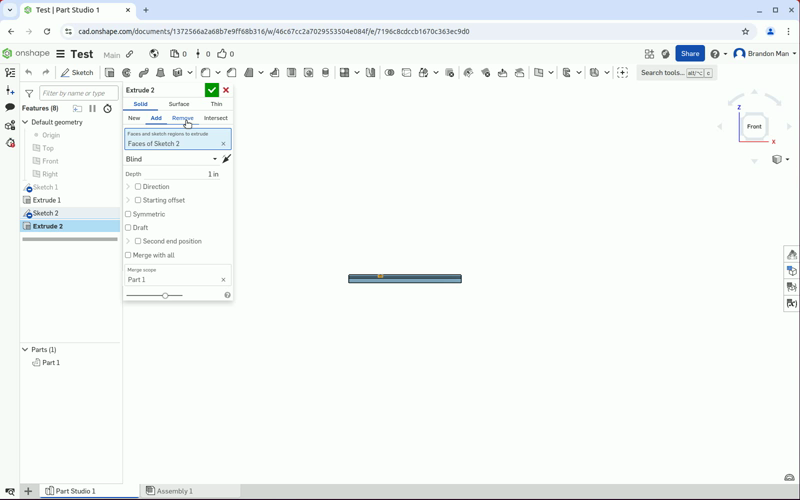
click(186, 120)
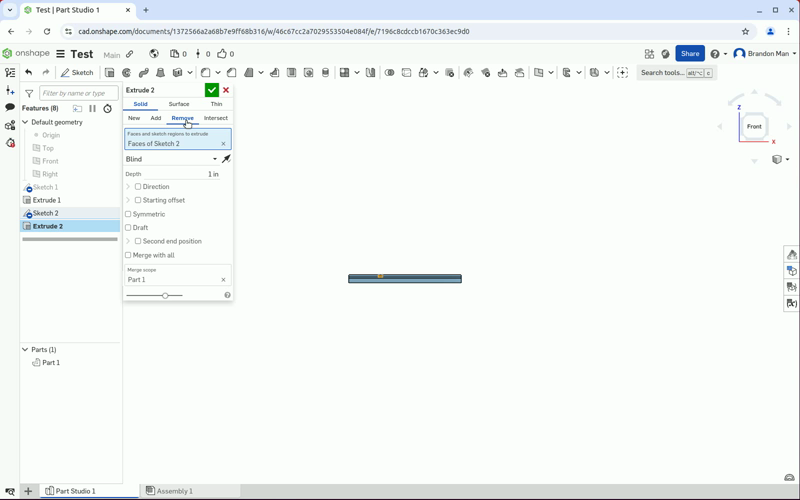
key(tab, 4)
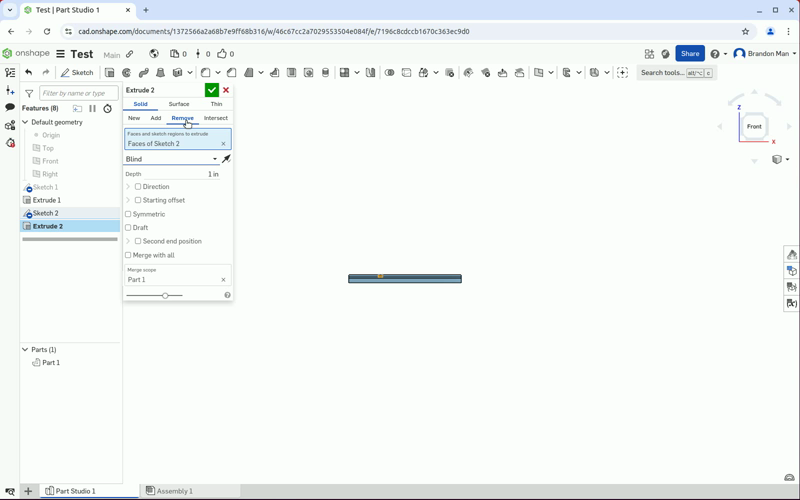
text(0.722)
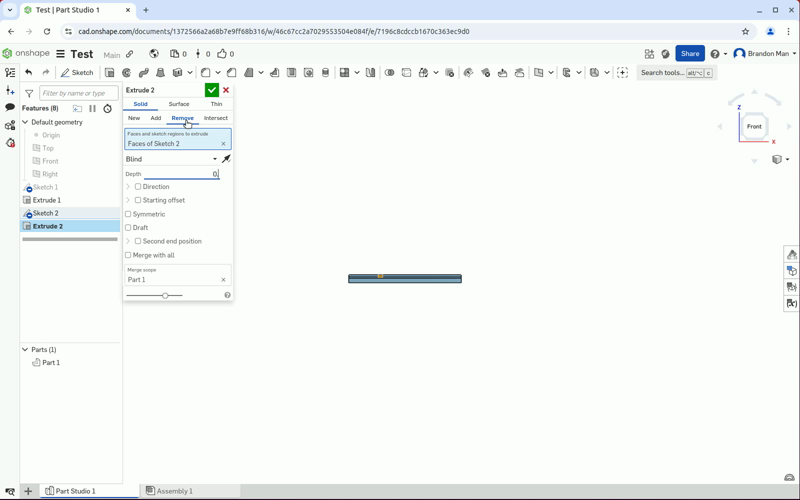
key(tab, 6)
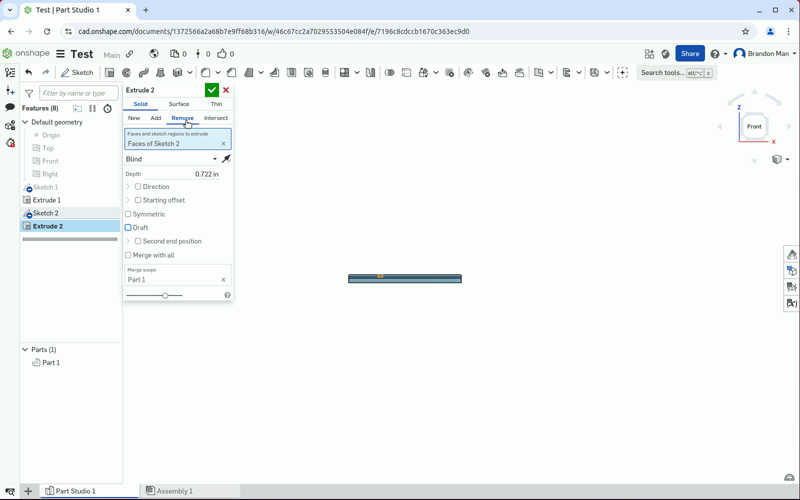
key(space)
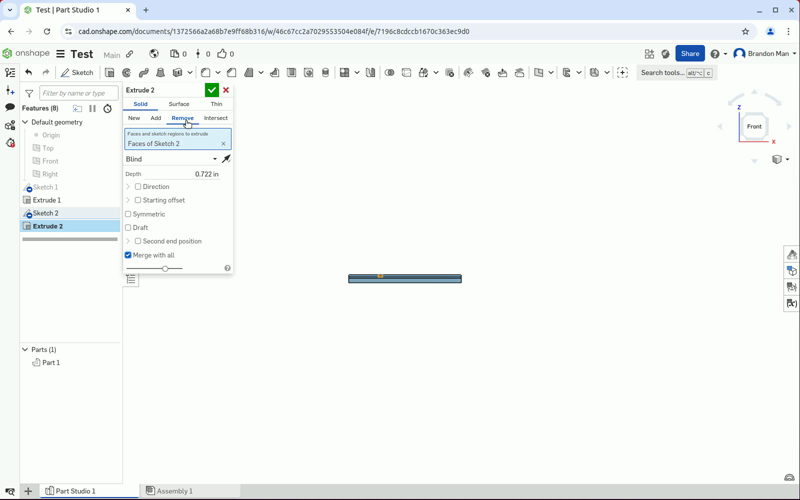
key(enter)
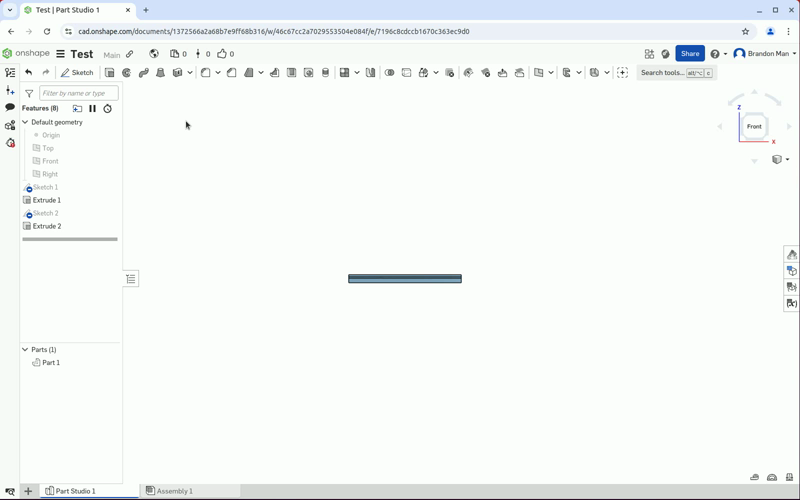
key(shift+h)
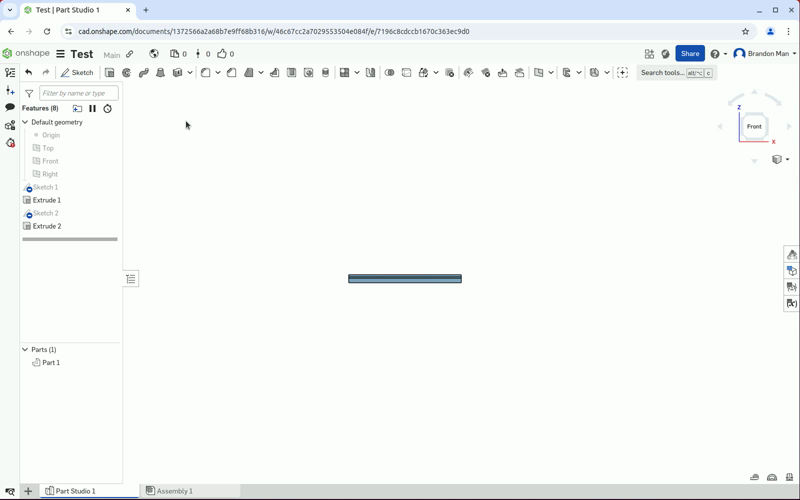
key(shift+h)
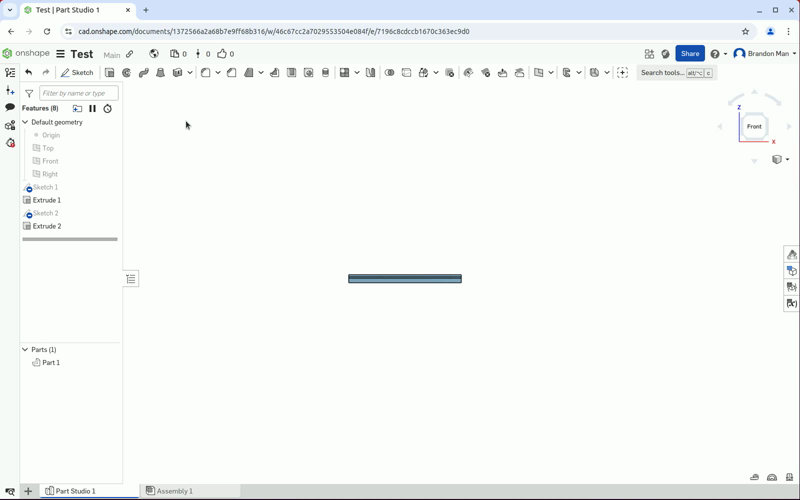
mouse_move(73, 189)
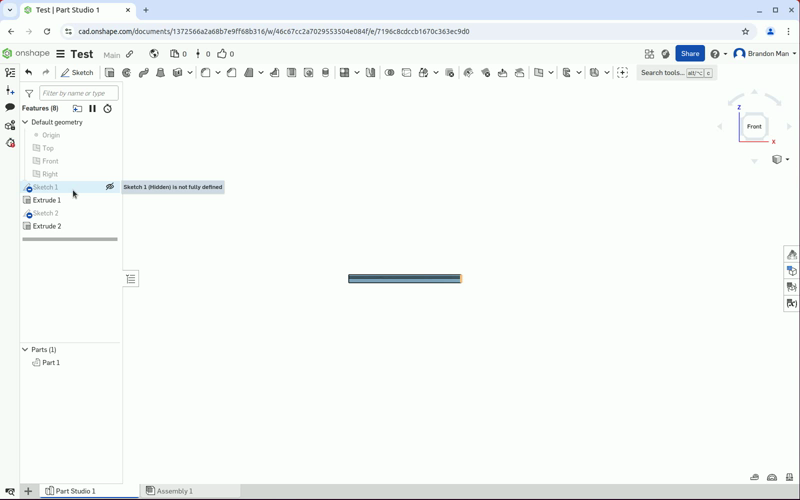
click(73, 189)
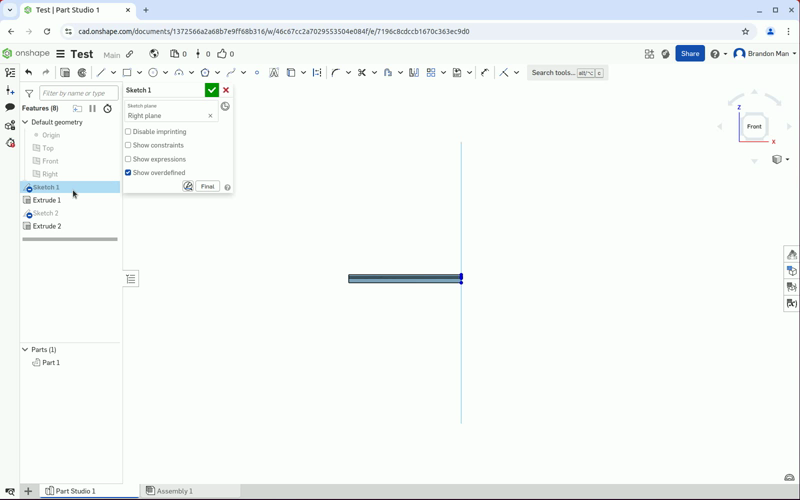
mouse_move(229, 92)
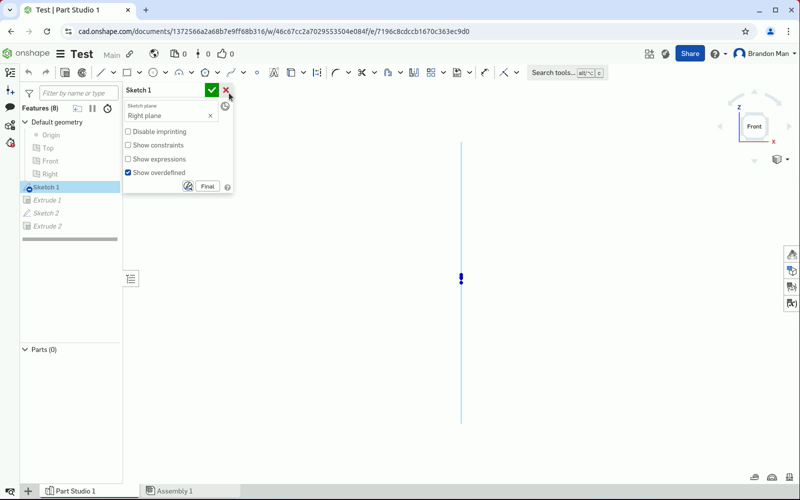
click(229, 92)
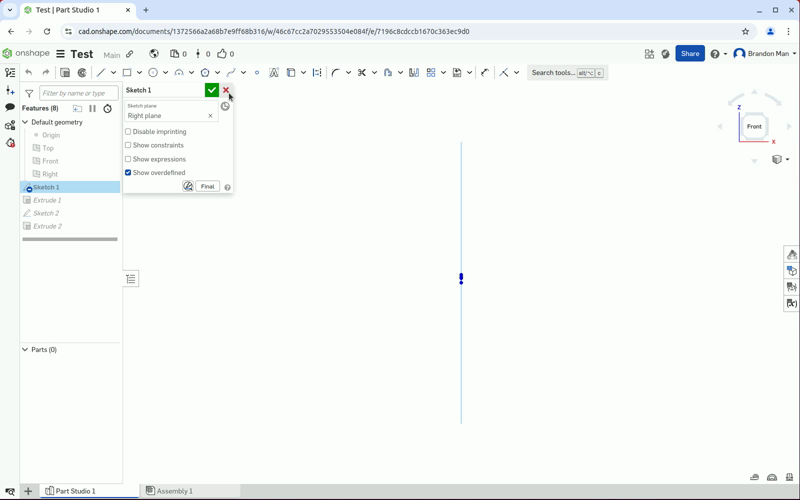
key(shift+s)
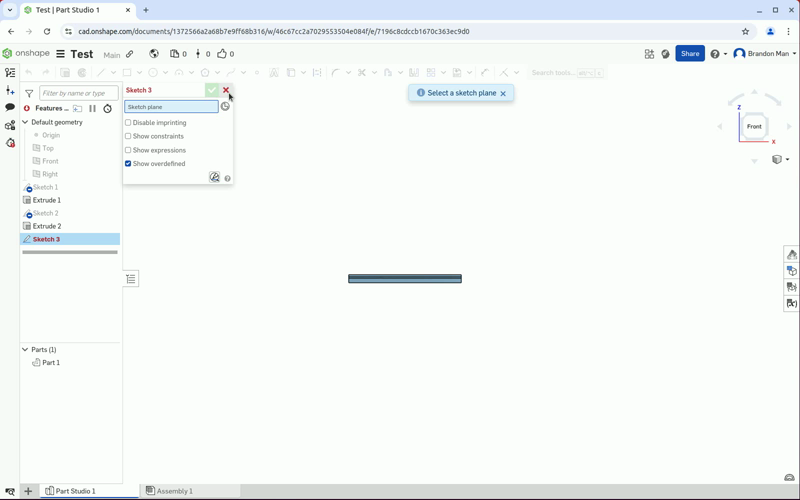
mouse_move(73, 163)
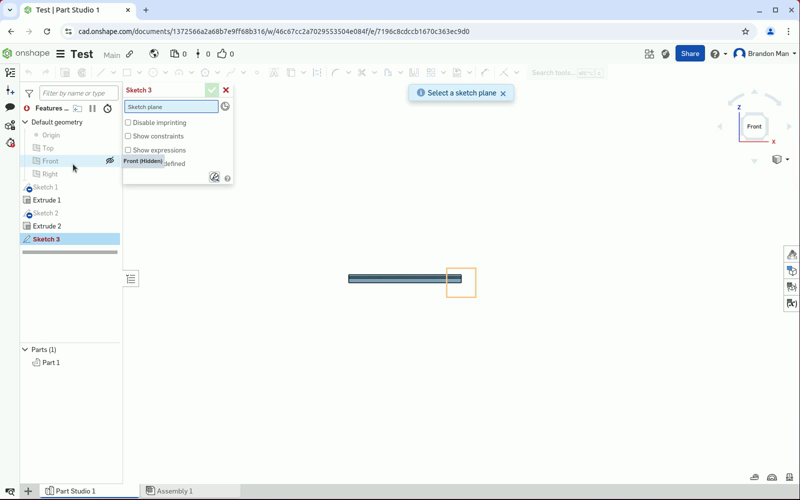
click(73, 163)
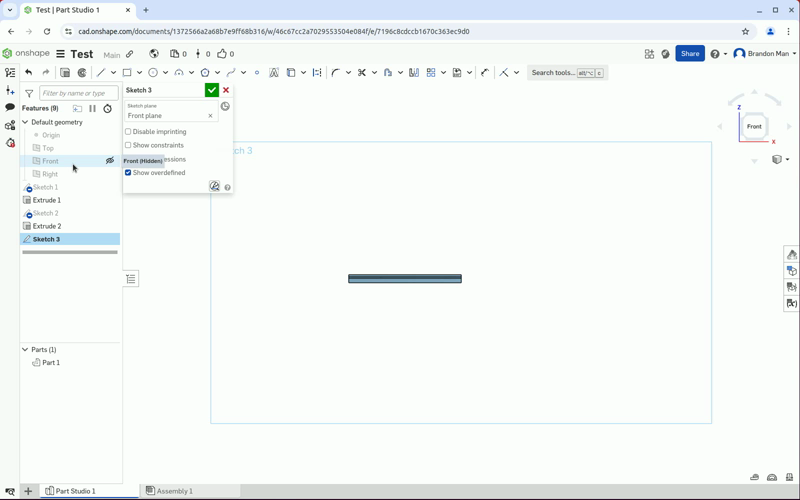
mouse_move(73, 352)
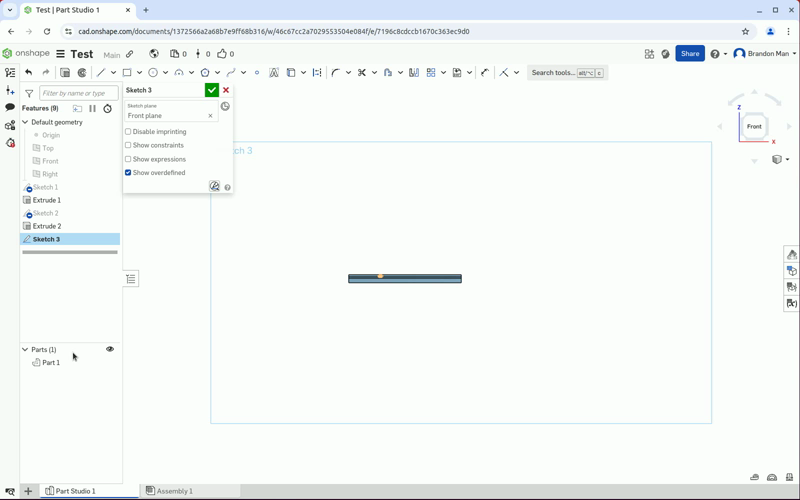
key(y)
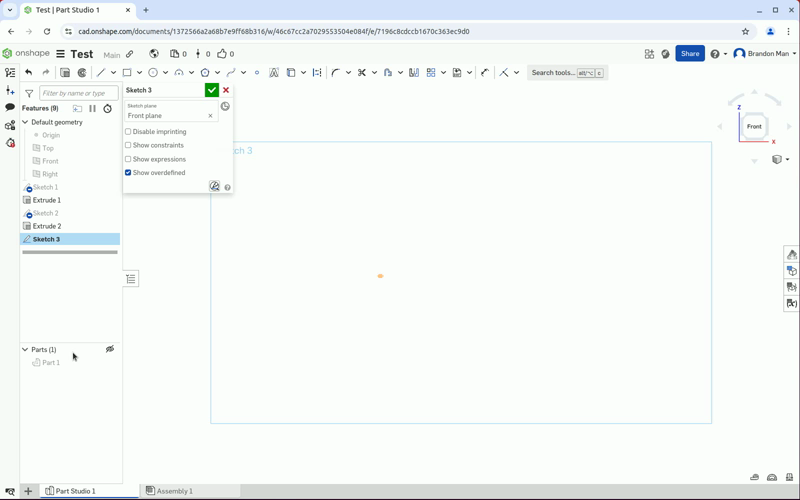
key(l)
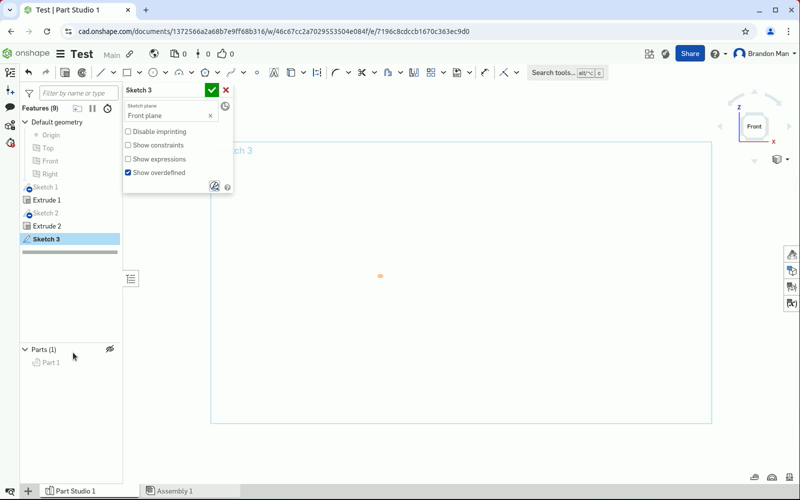
key_down(shift)
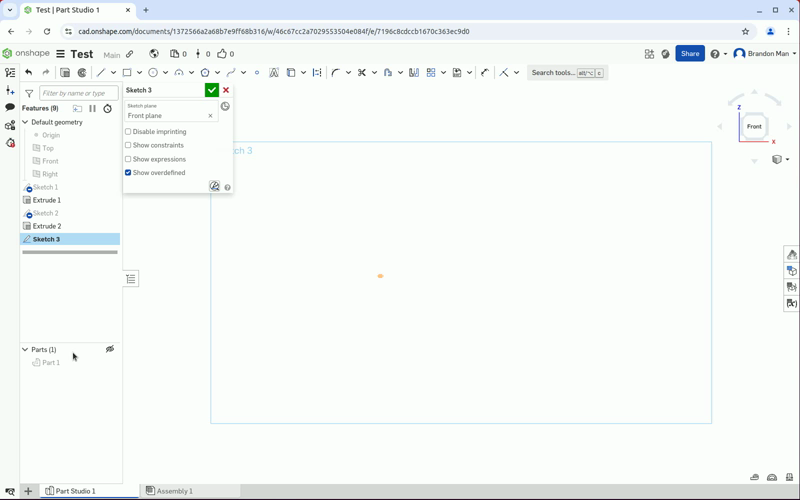
mouse_move(423, 276)
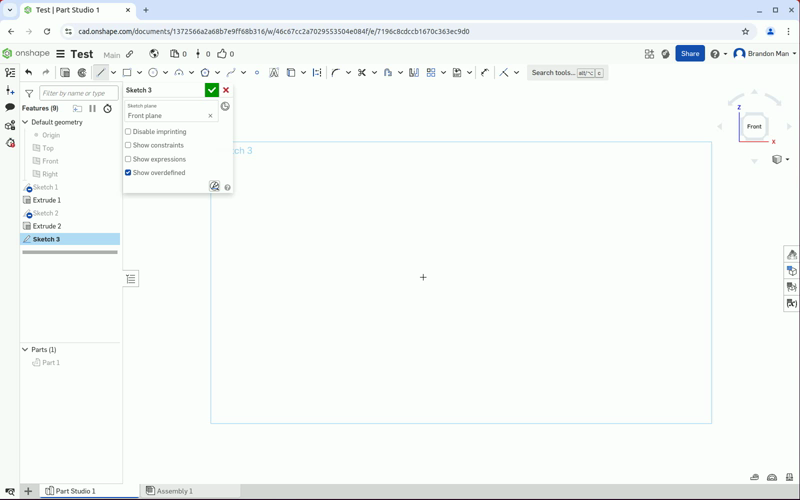
click(423, 276)
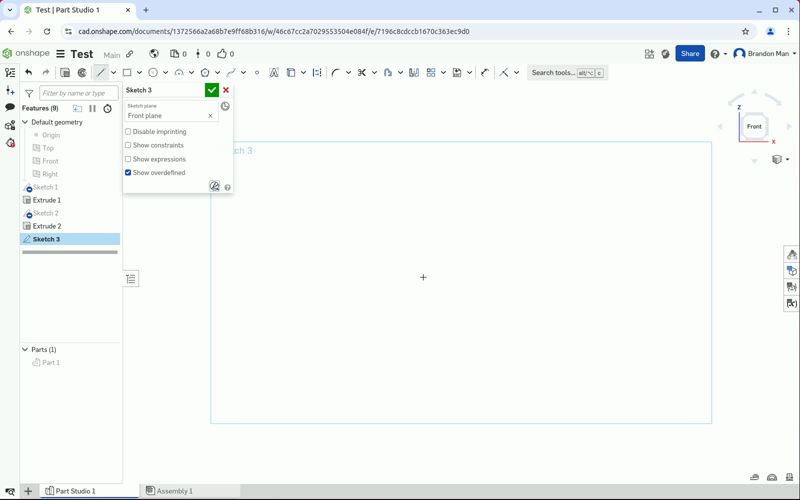
key_up(shift)
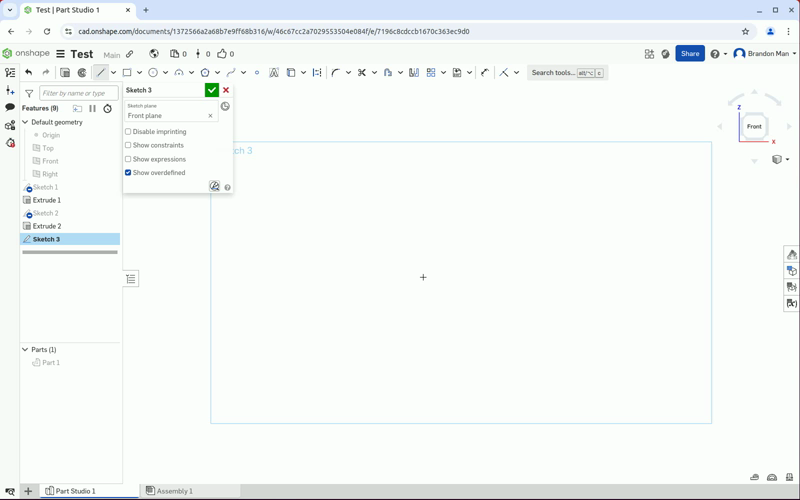
key_down(shift)
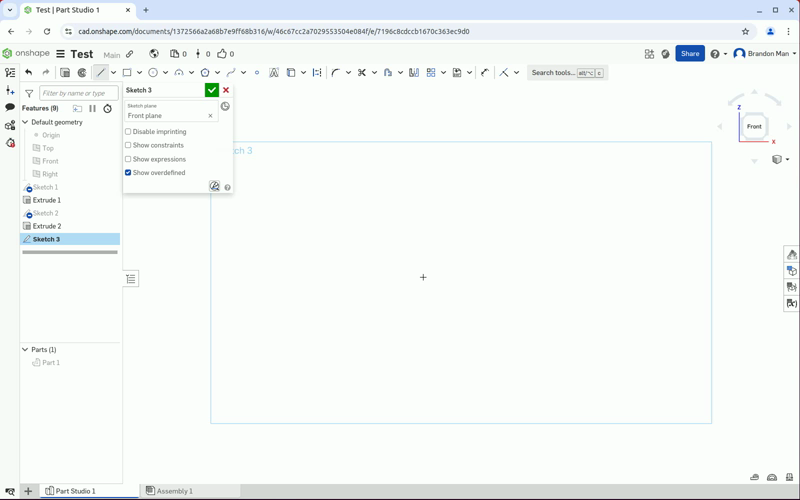
mouse_move(453, 276)
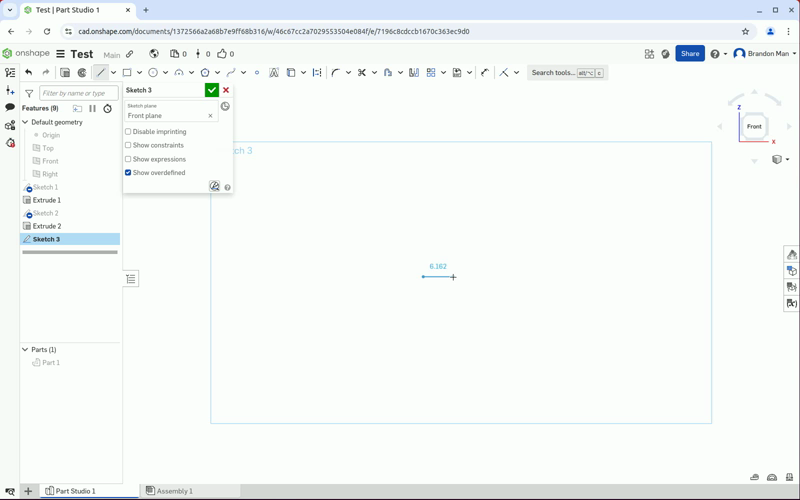
mouse_move(426, 276)
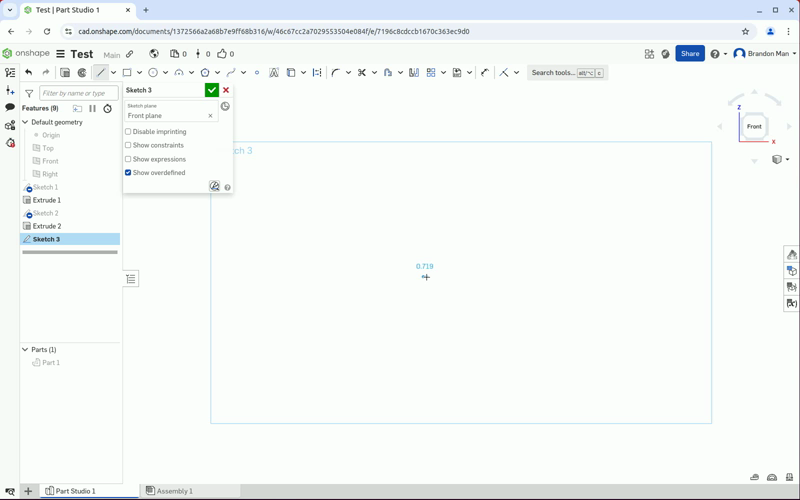
scroll(6)
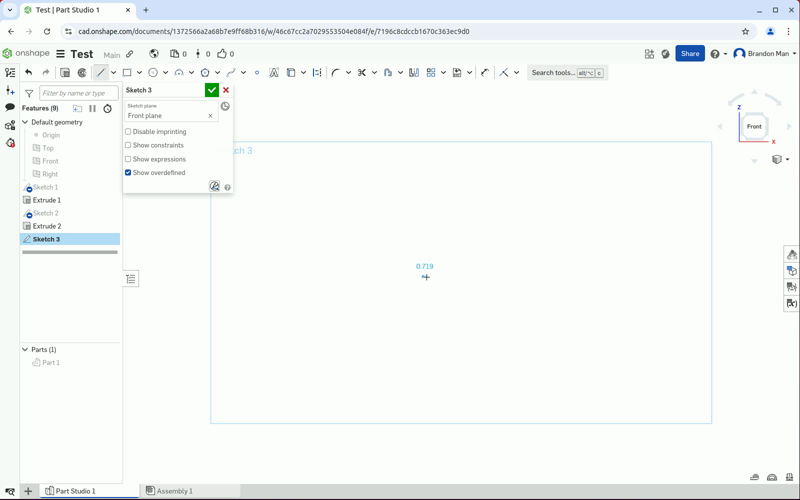
scroll(6)
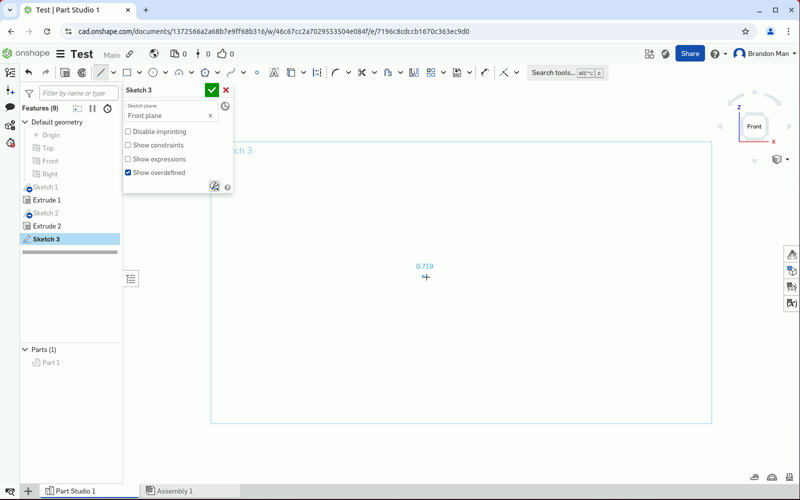
scroll(6)
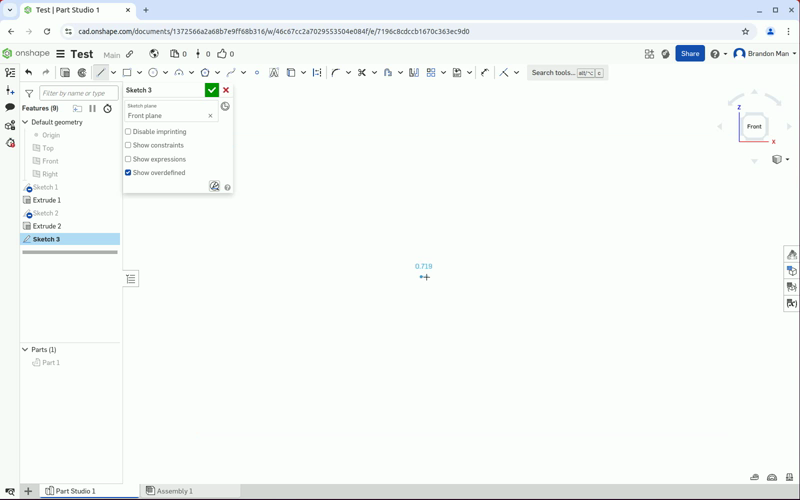
scroll(6)
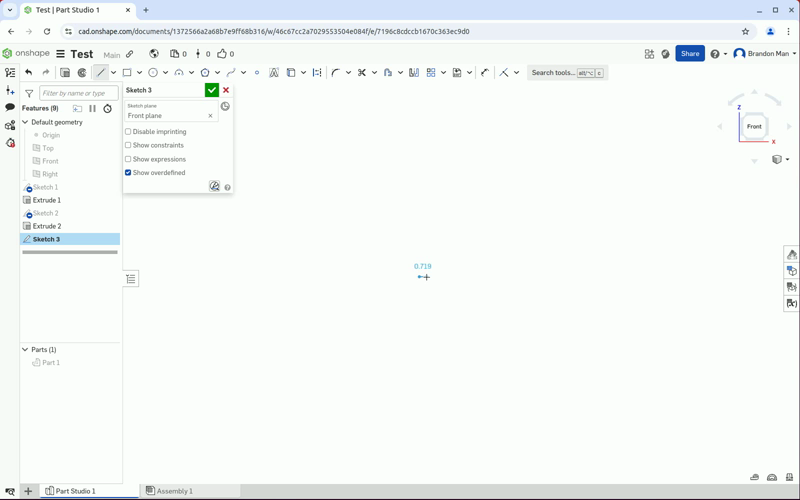
scroll(6)
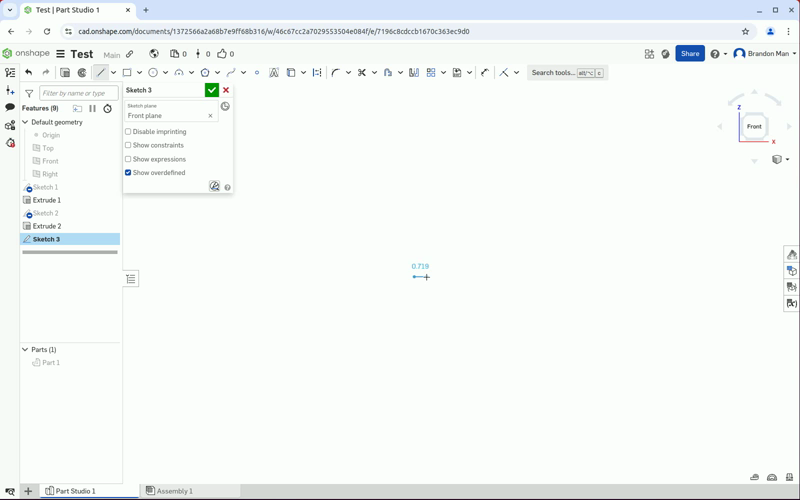
scroll(6)
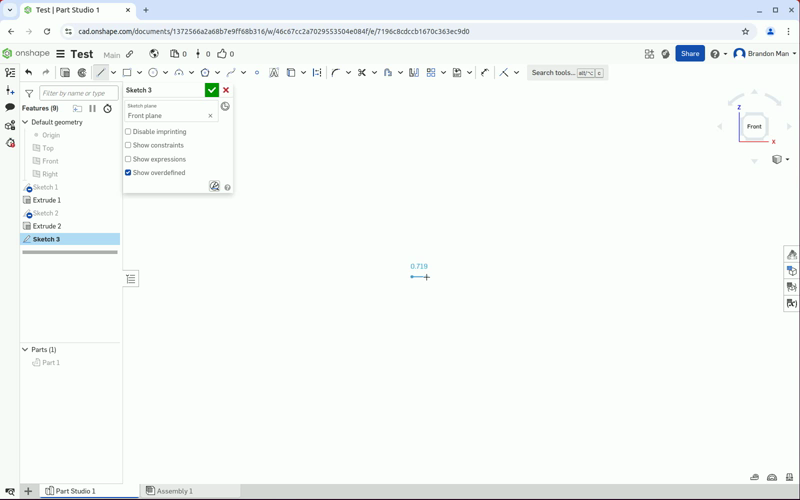
scroll(6)
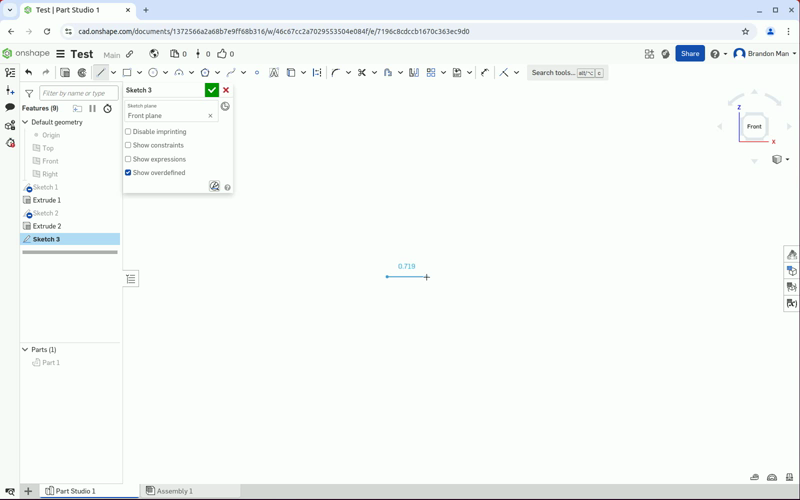
click(426, 276)
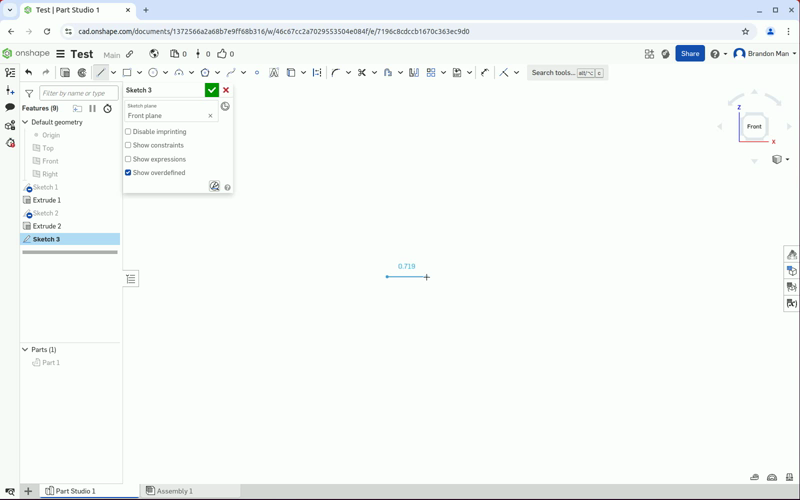
scroll(-6)
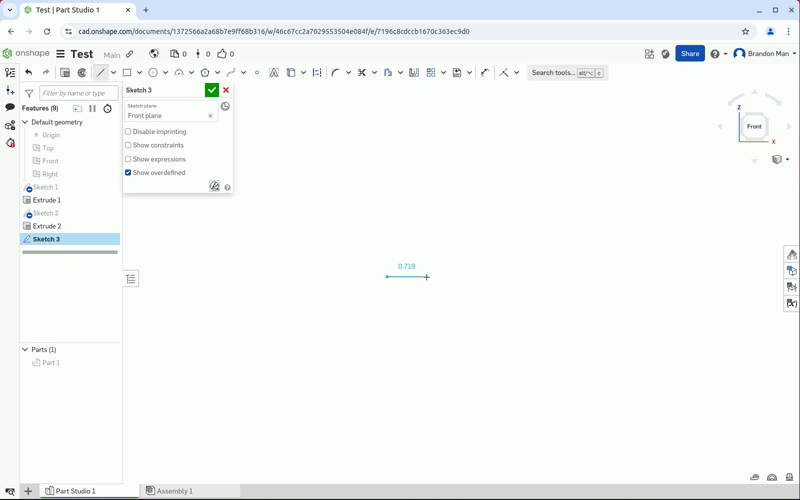
scroll(-6)
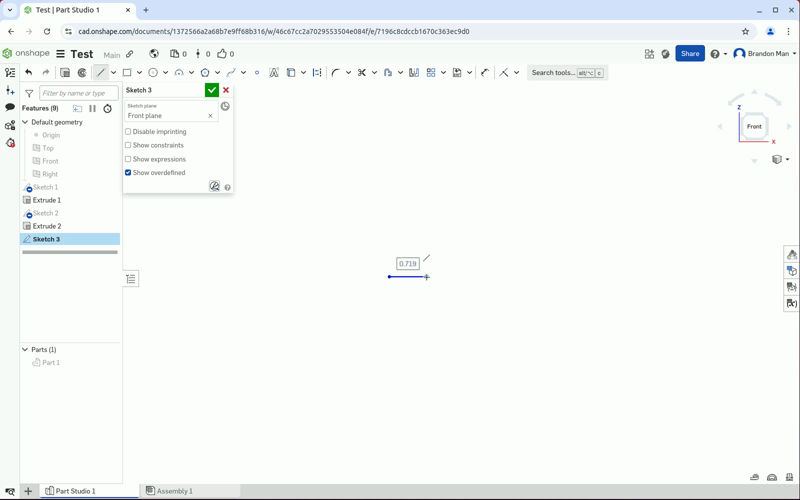
scroll(-6)
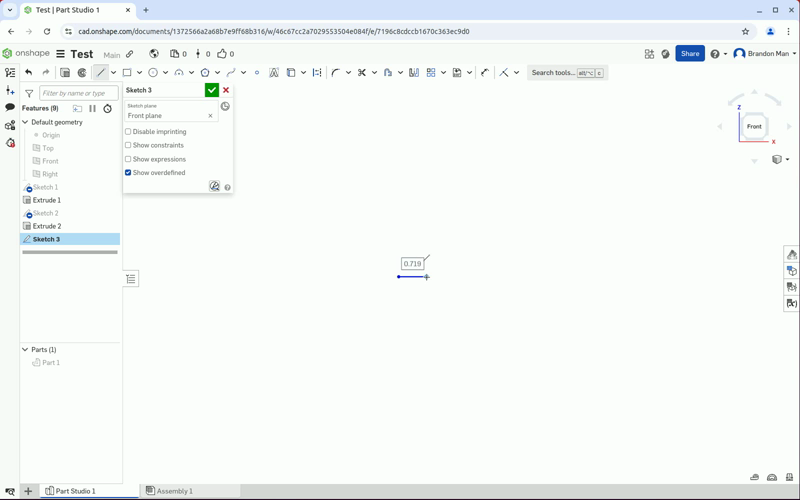
scroll(-6)
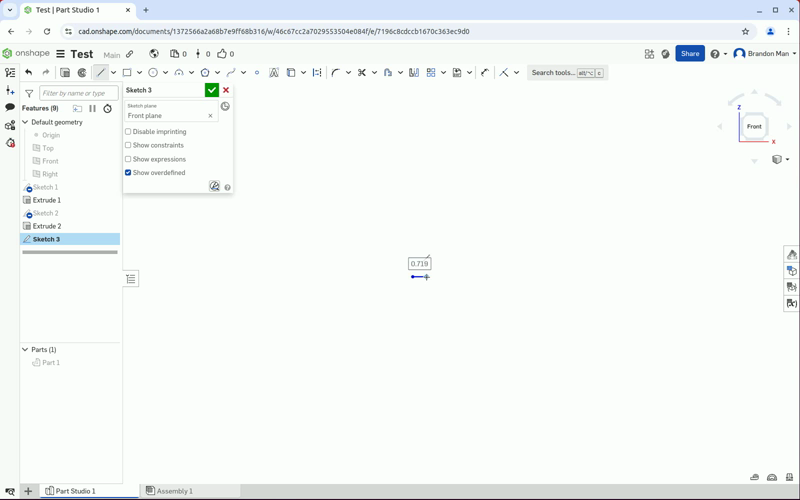
scroll(-6)
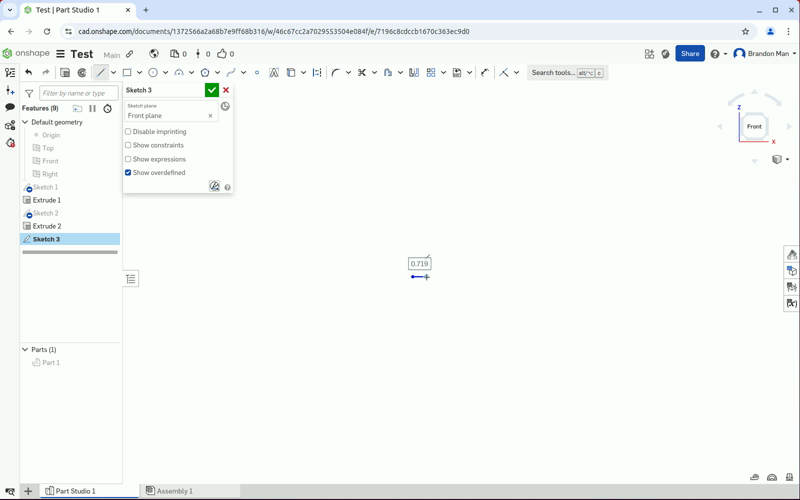
scroll(-6)
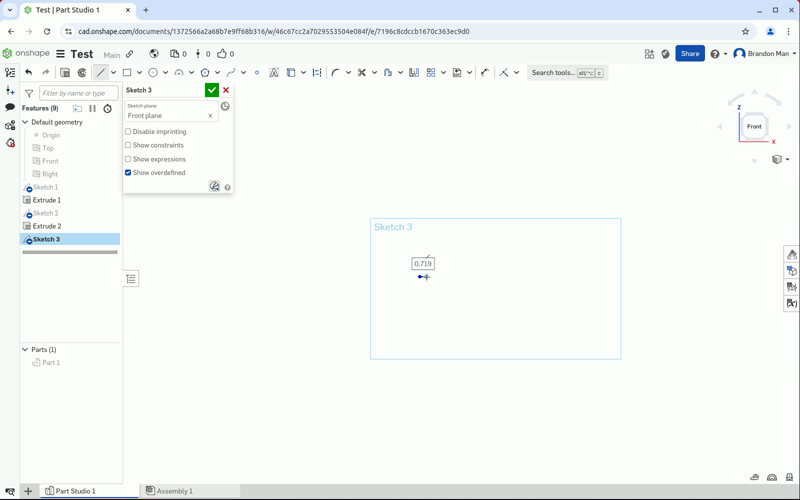
scroll(-6)
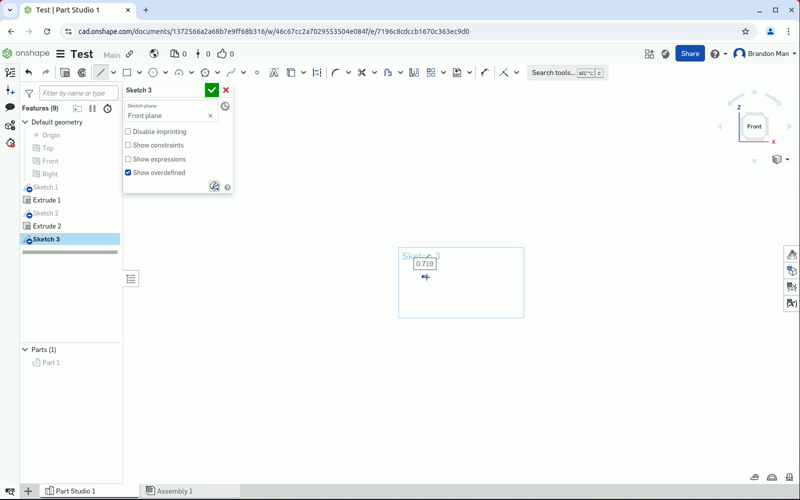
key_up(shift)
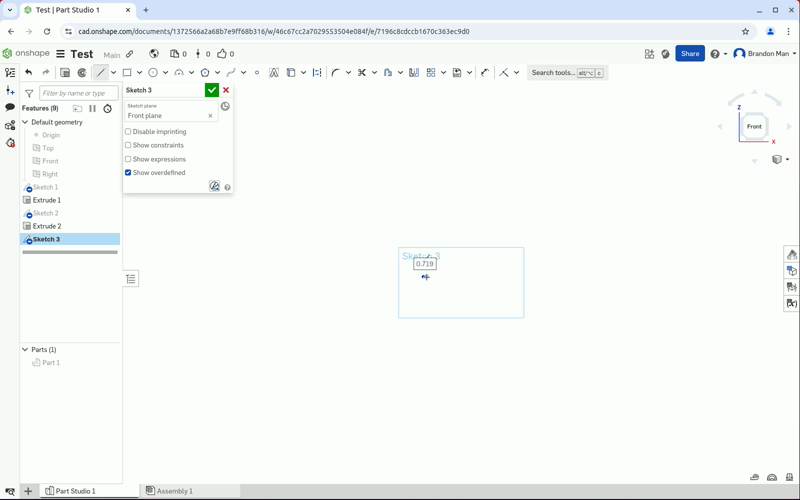
key_down(shift)
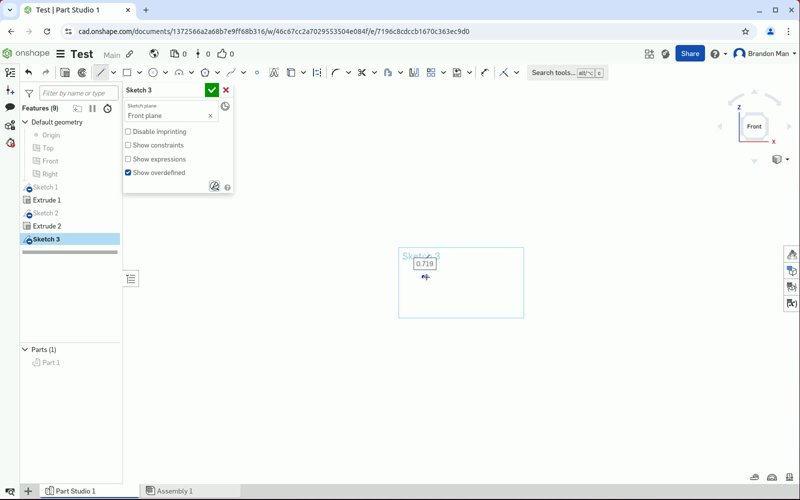
mouse_move(456, 276)
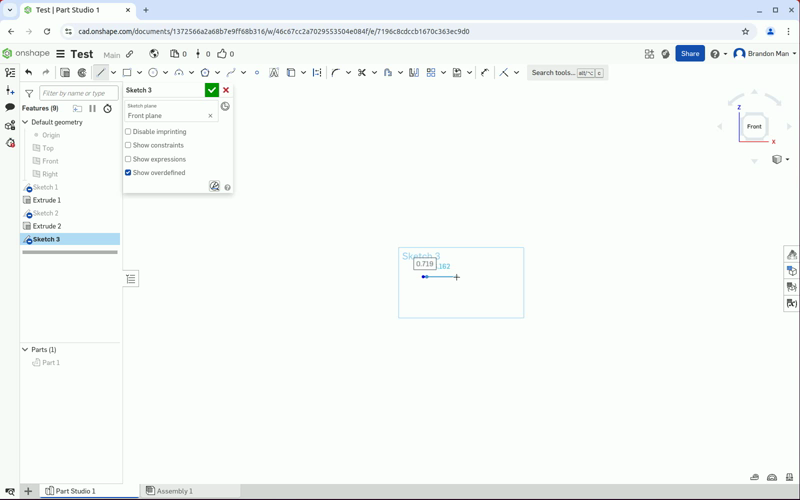
mouse_move(426, 275)
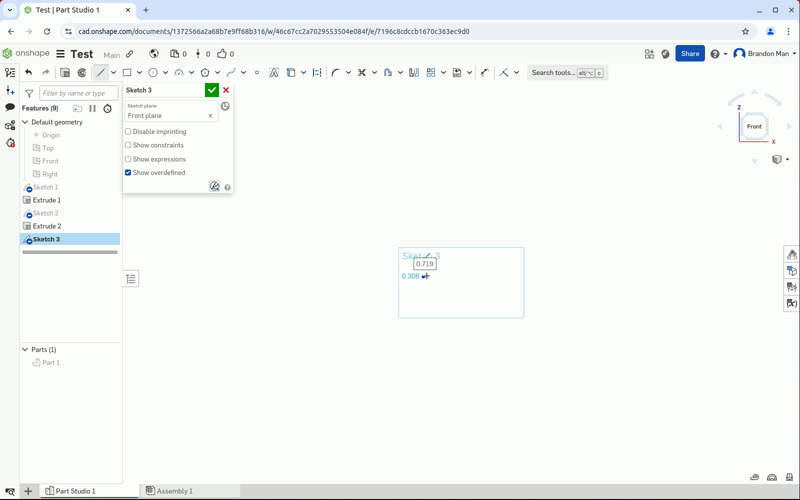
scroll(6)
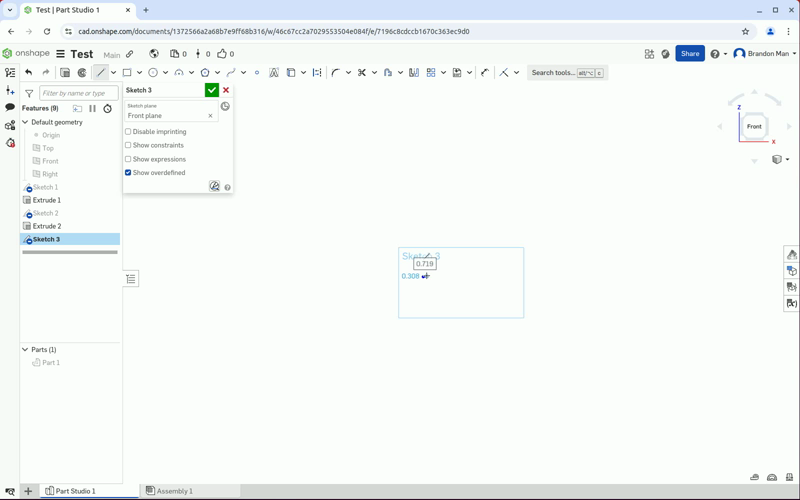
scroll(6)
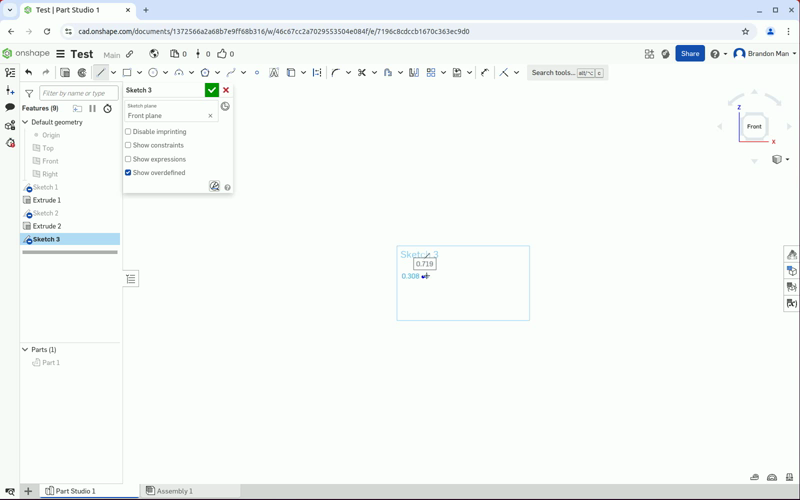
scroll(6)
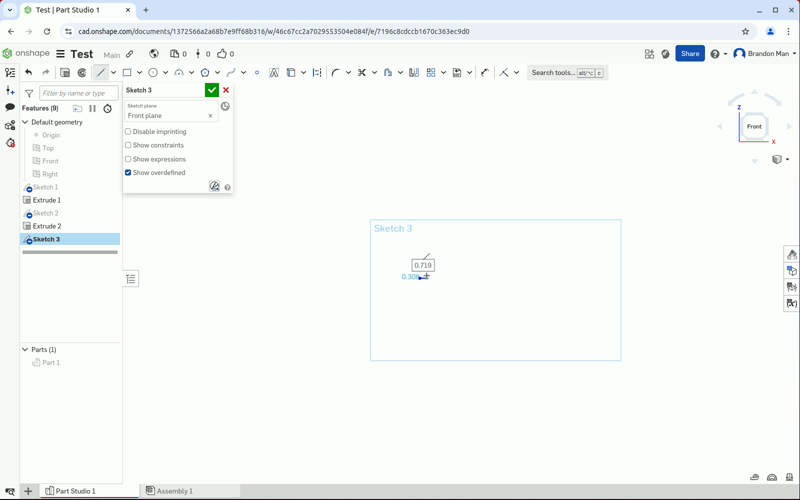
scroll(6)
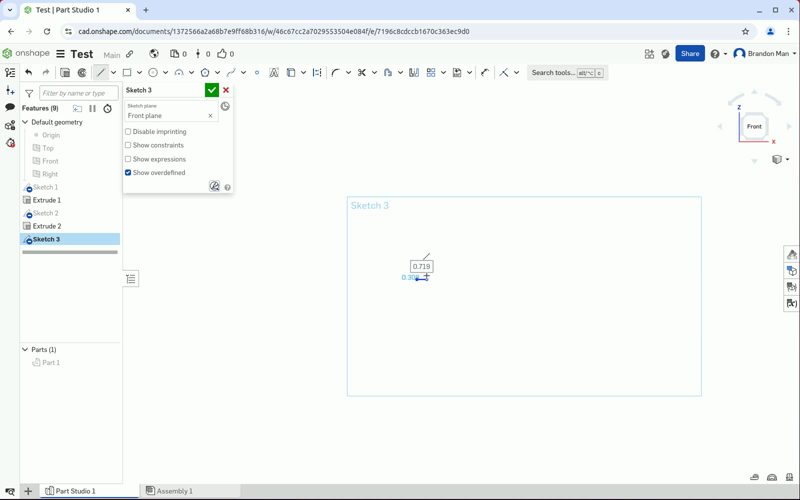
scroll(6)
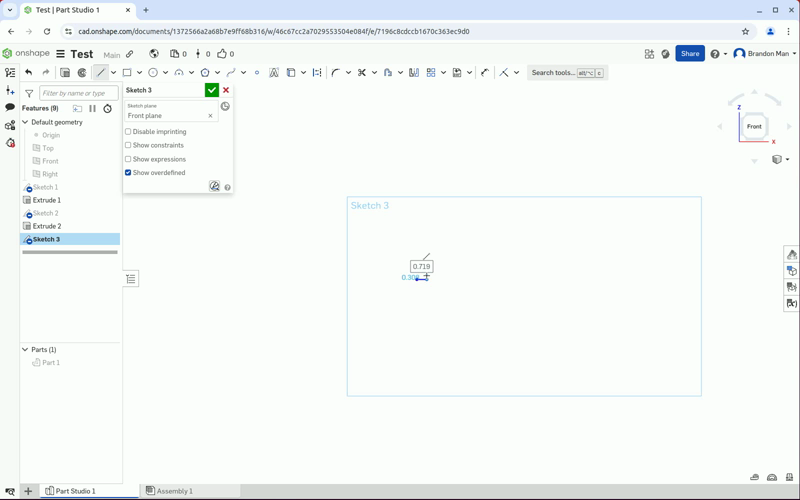
scroll(6)
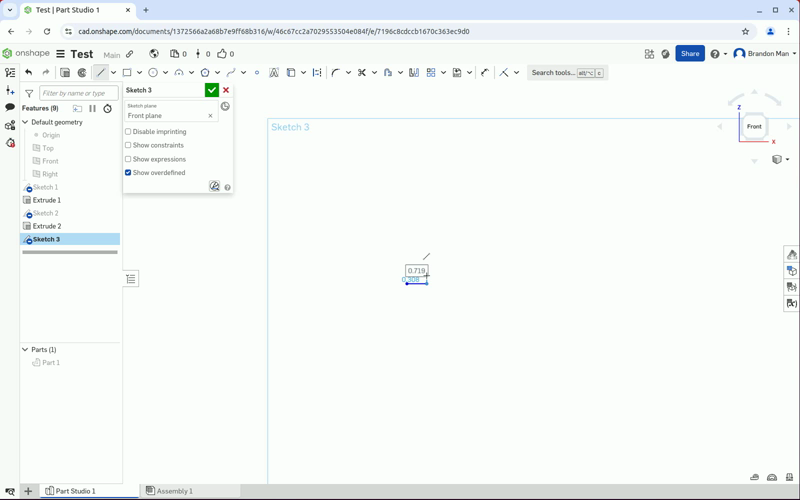
scroll(6)
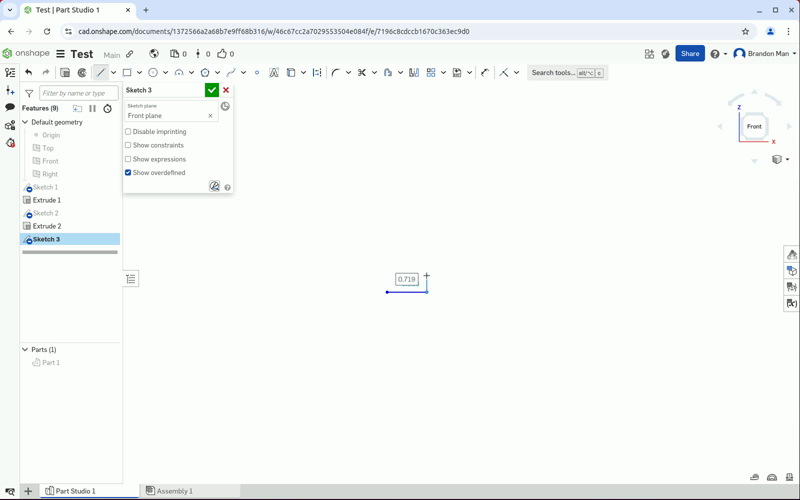
click(426, 275)
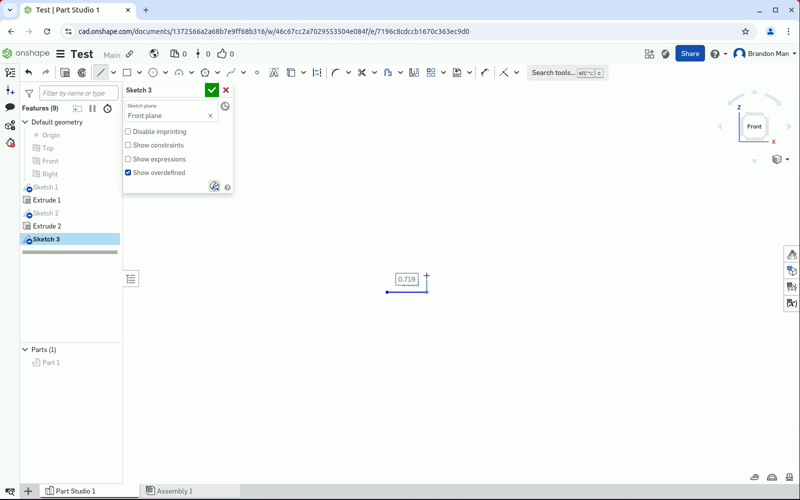
scroll(-6)
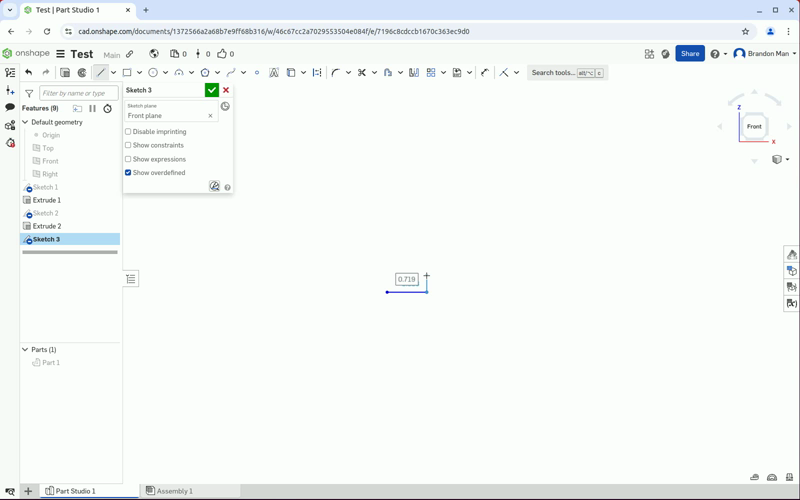
scroll(-6)
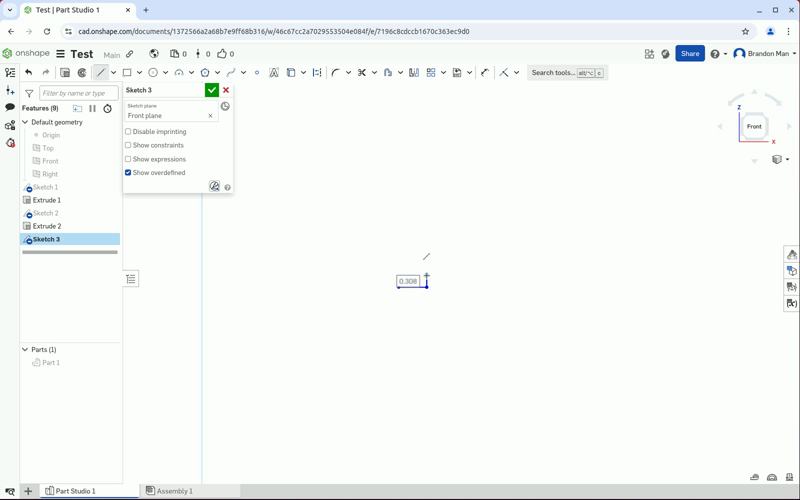
scroll(-6)
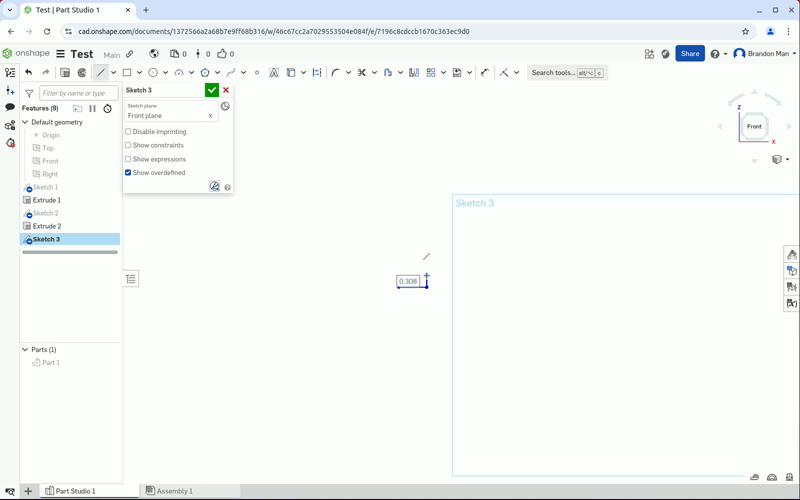
scroll(-6)
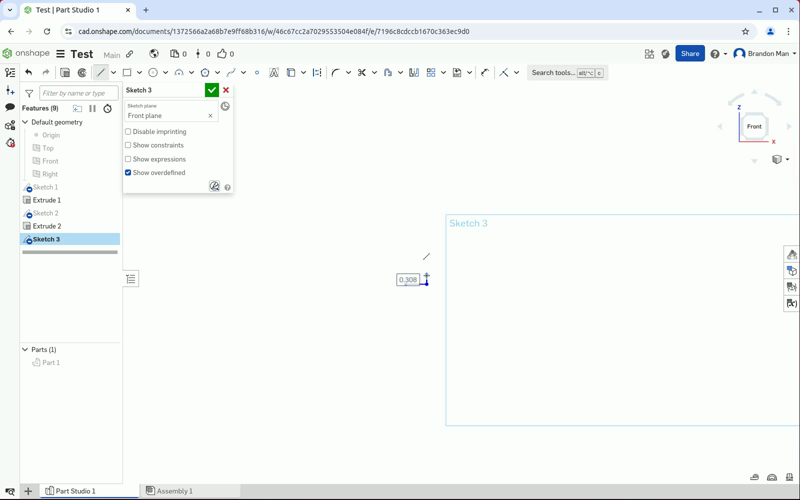
scroll(-6)
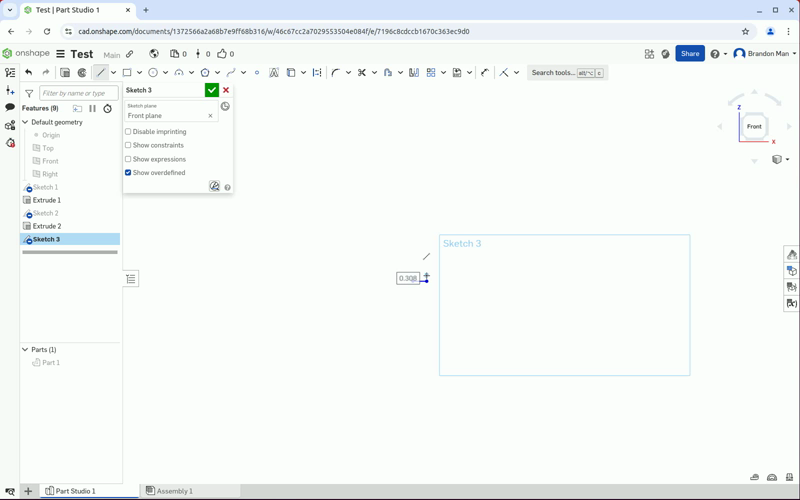
scroll(-6)
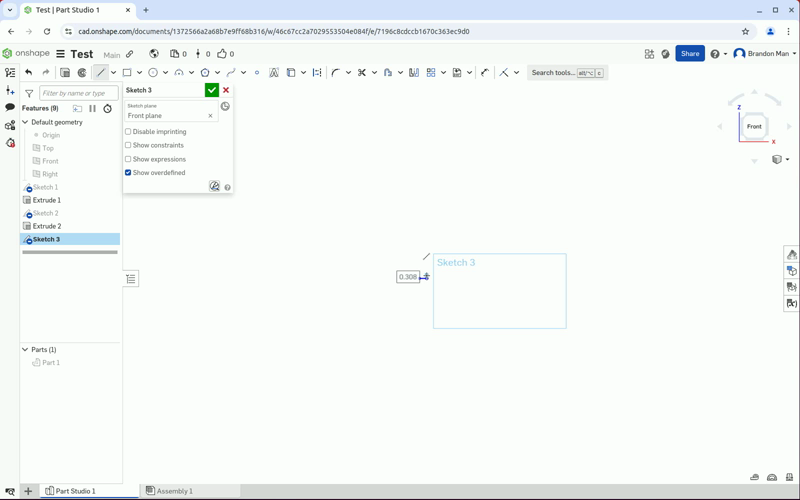
scroll(-6)
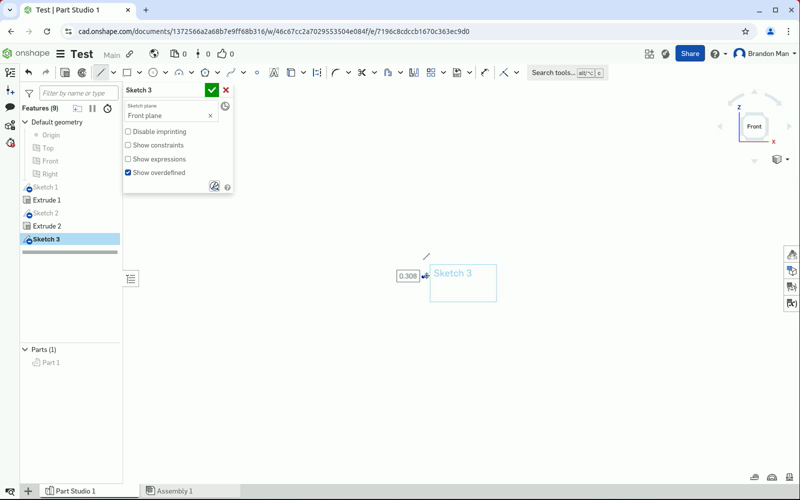
key_up(shift)
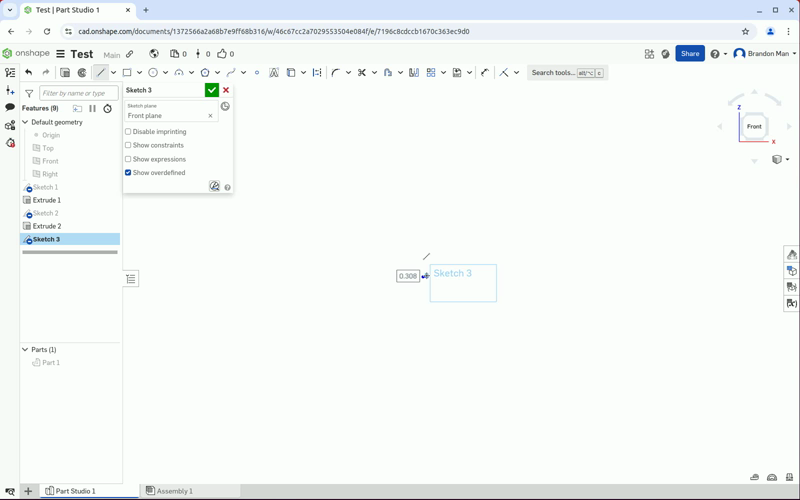
key_down(shift)
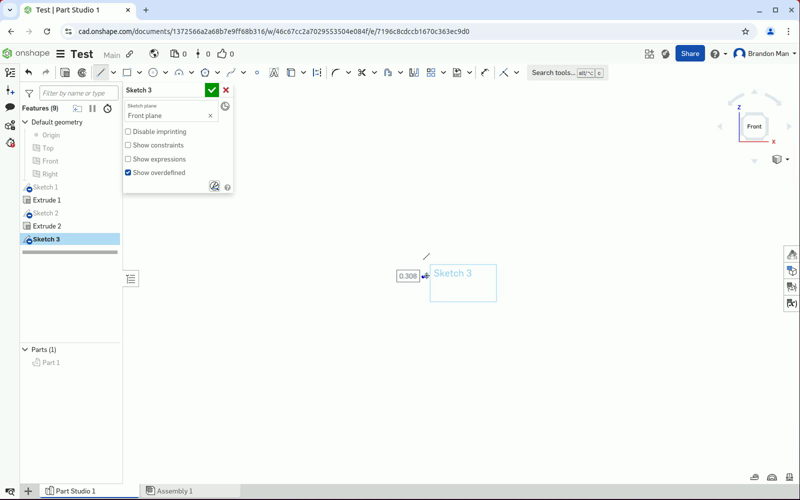
mouse_move(456, 275)
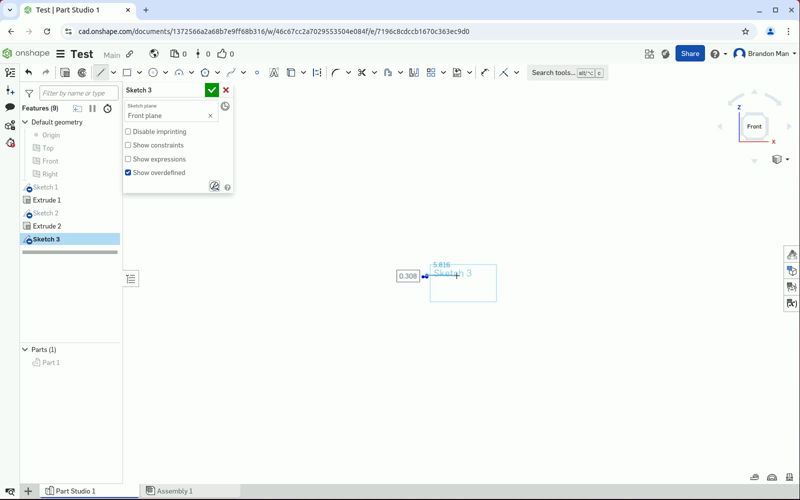
mouse_move(423, 275)
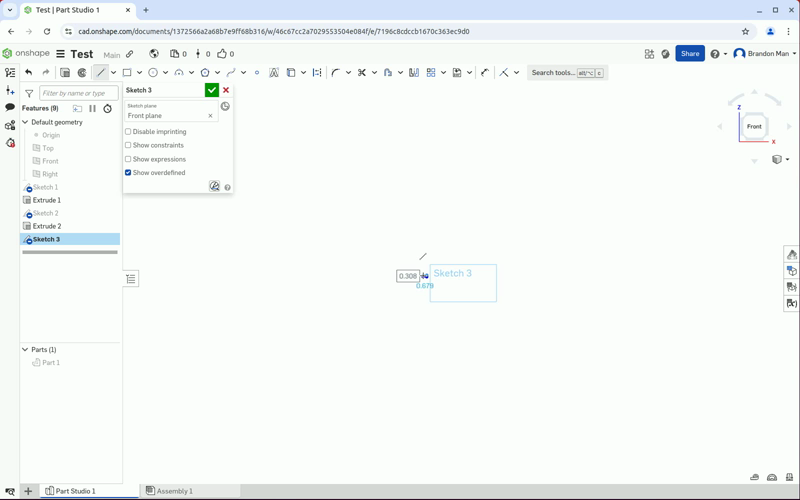
scroll(6)
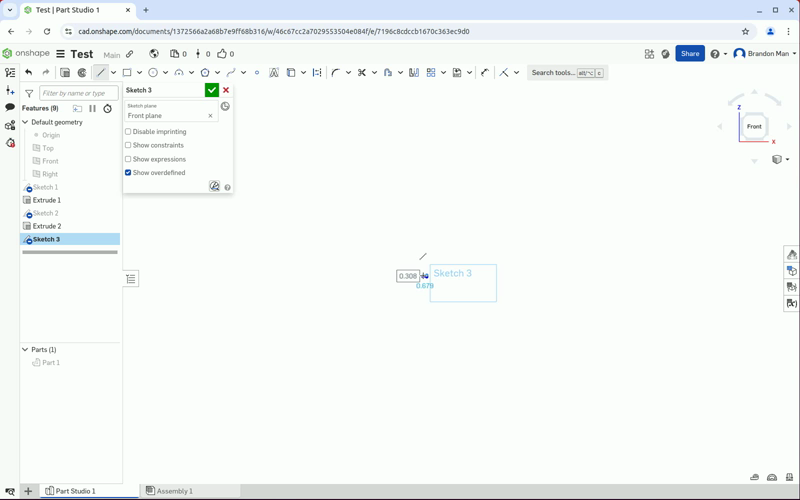
scroll(6)
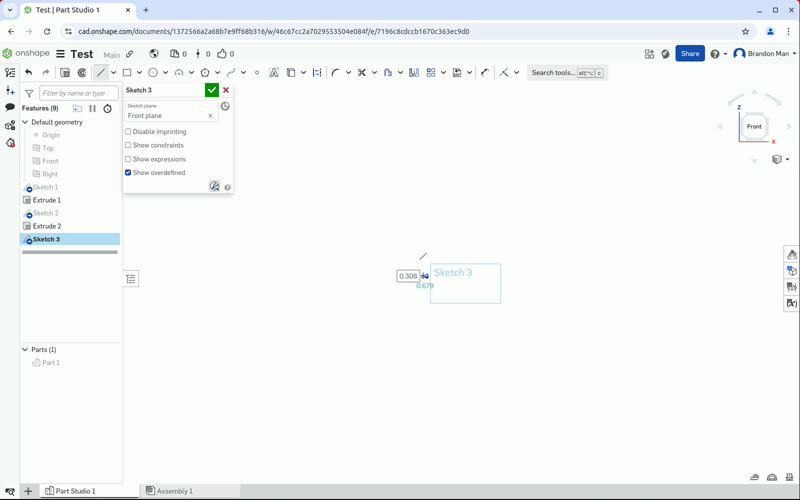
scroll(6)
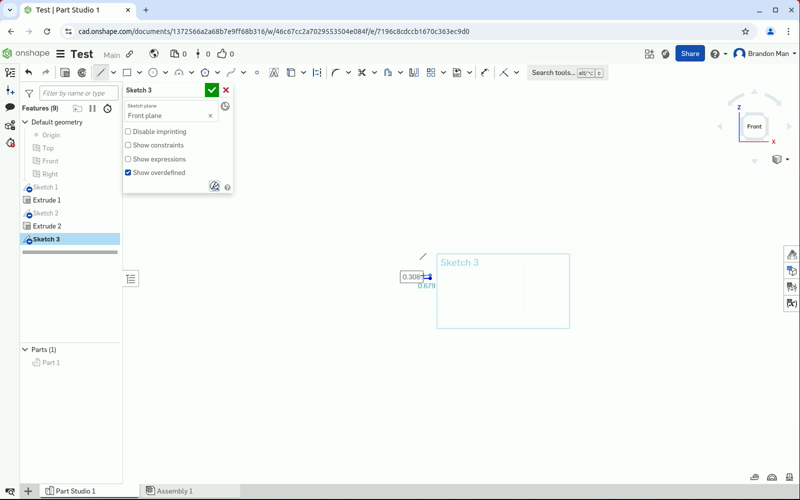
scroll(6)
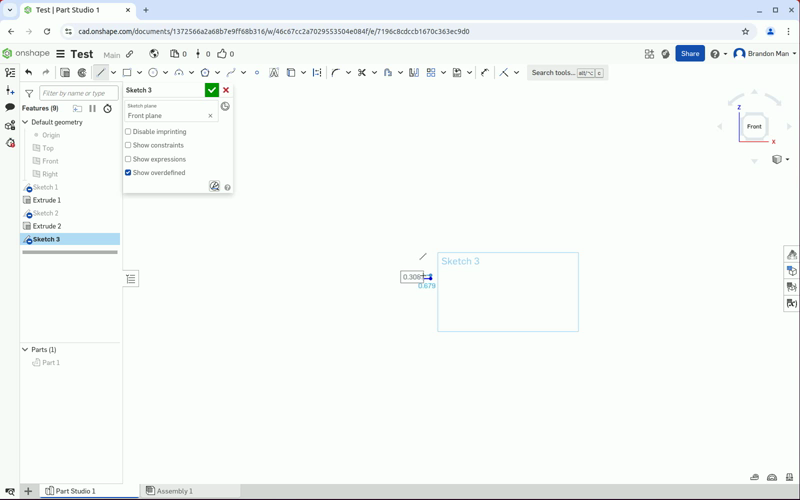
scroll(6)
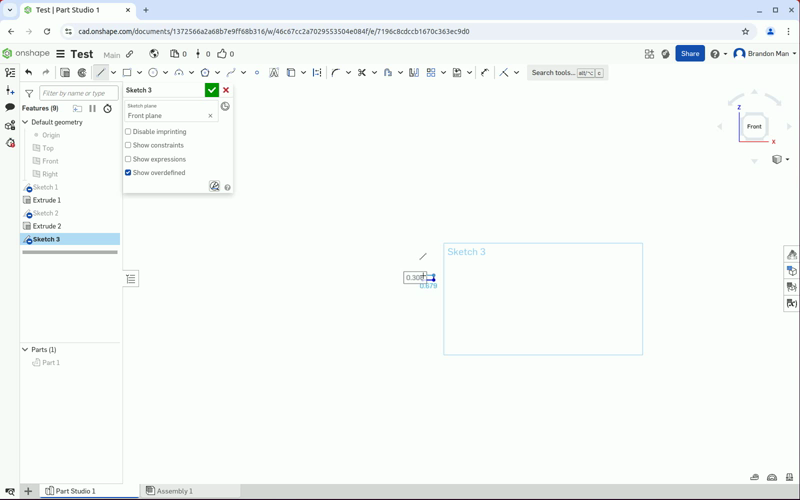
scroll(6)
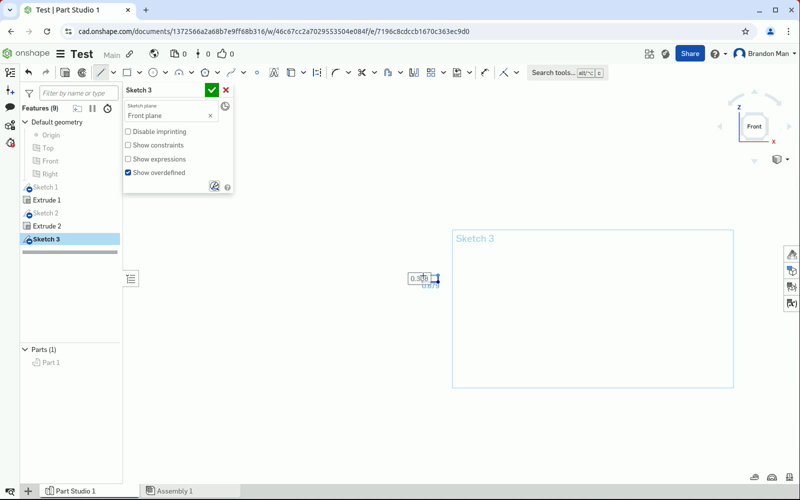
scroll(6)
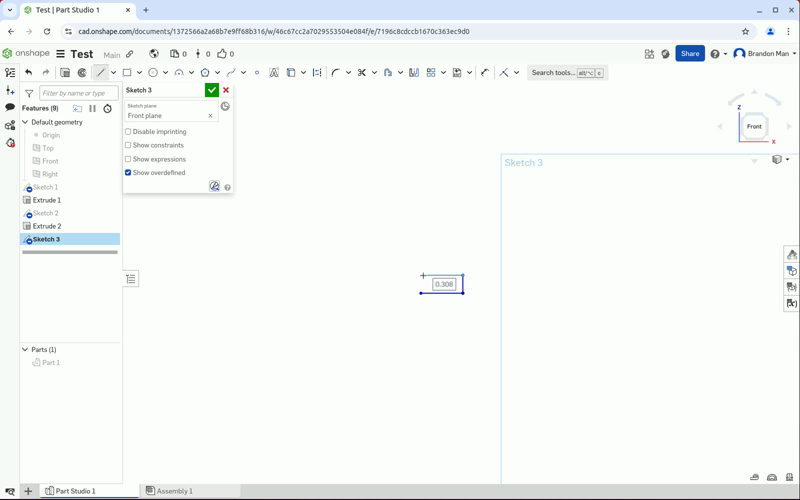
click(423, 275)
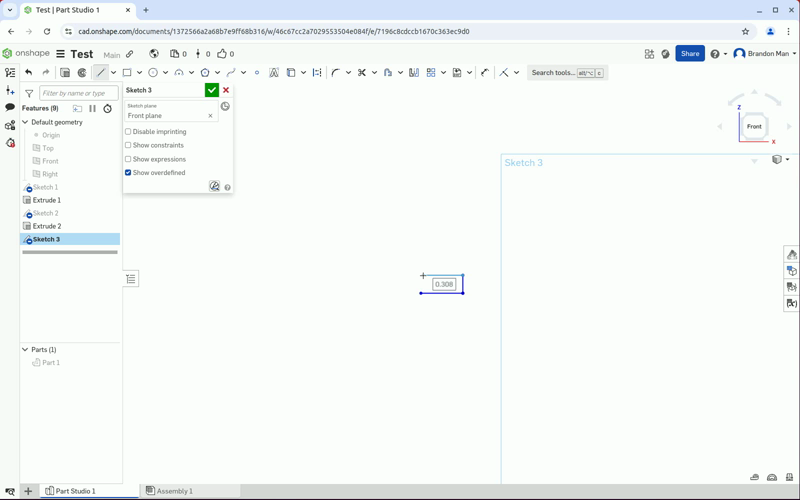
scroll(-6)
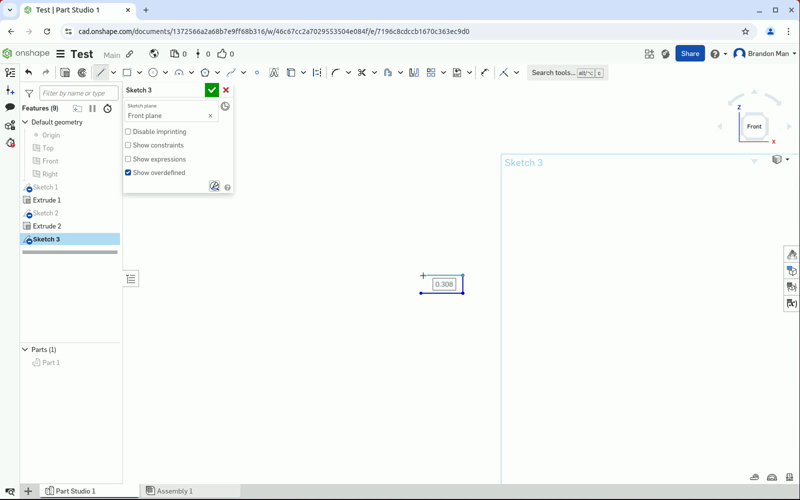
scroll(-6)
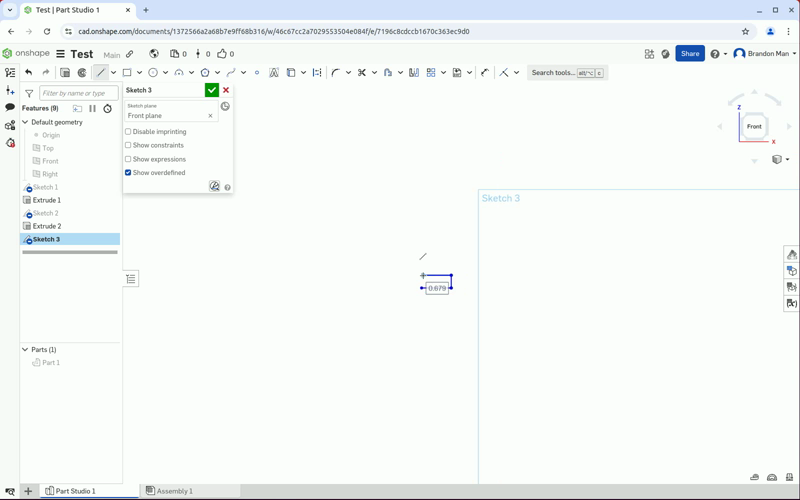
scroll(-6)
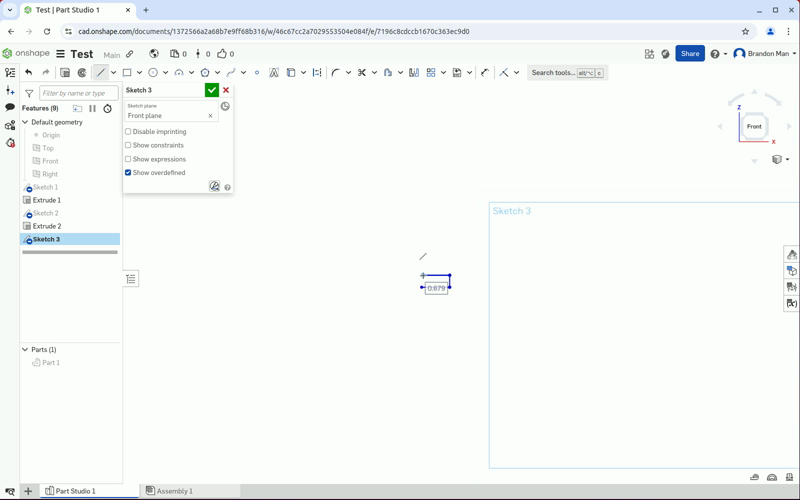
scroll(-6)
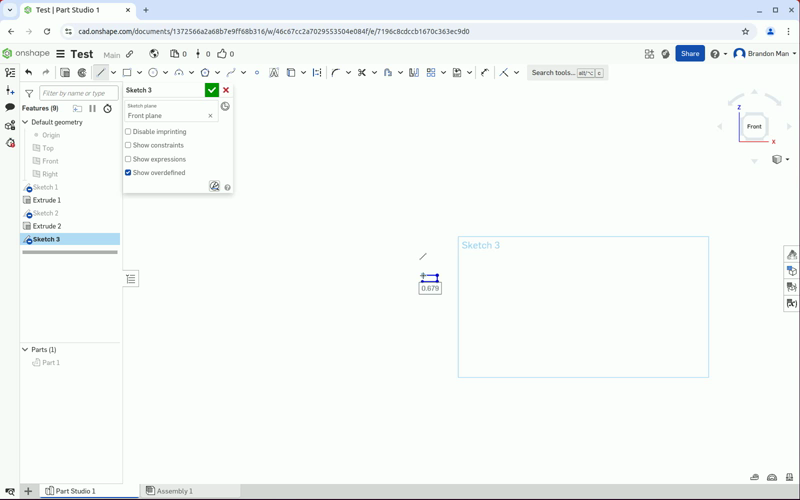
scroll(-6)
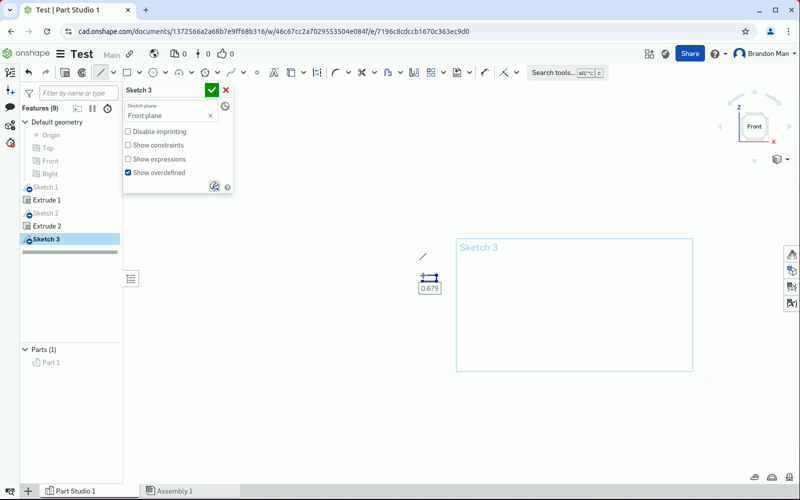
scroll(-6)
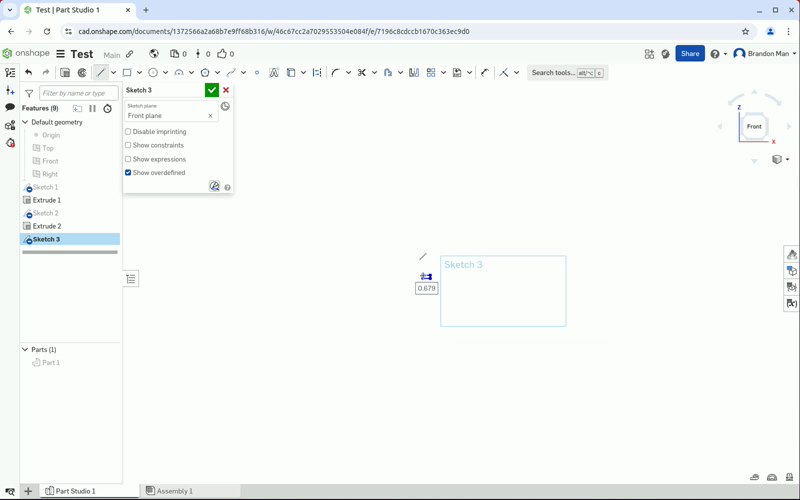
scroll(-6)
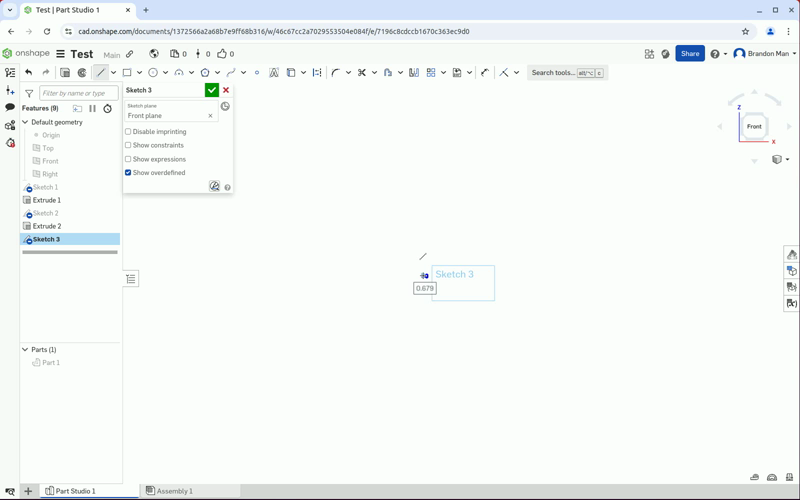
key_up(shift)
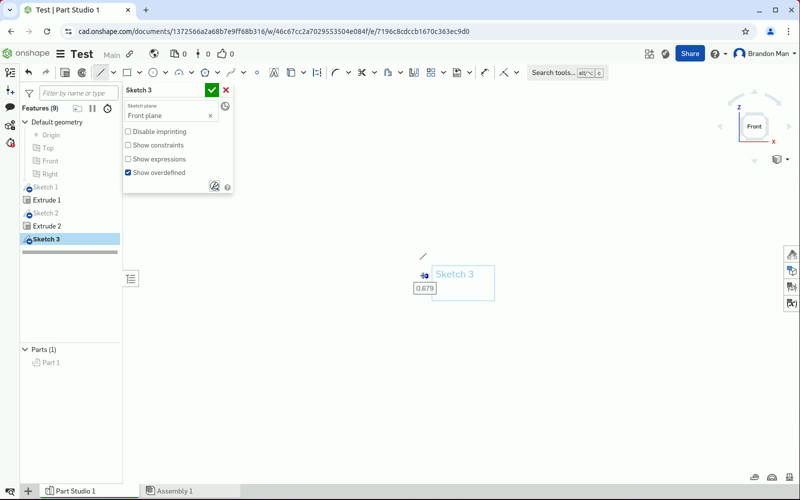
mouse_move(453, 275)
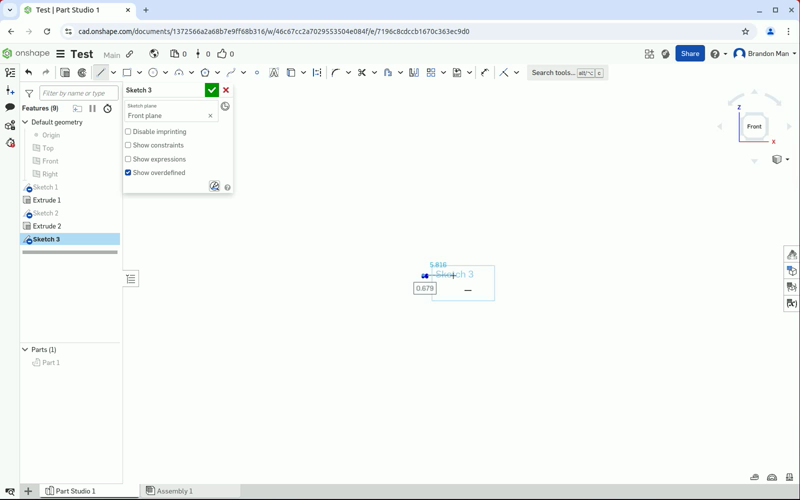
key_down(shift)
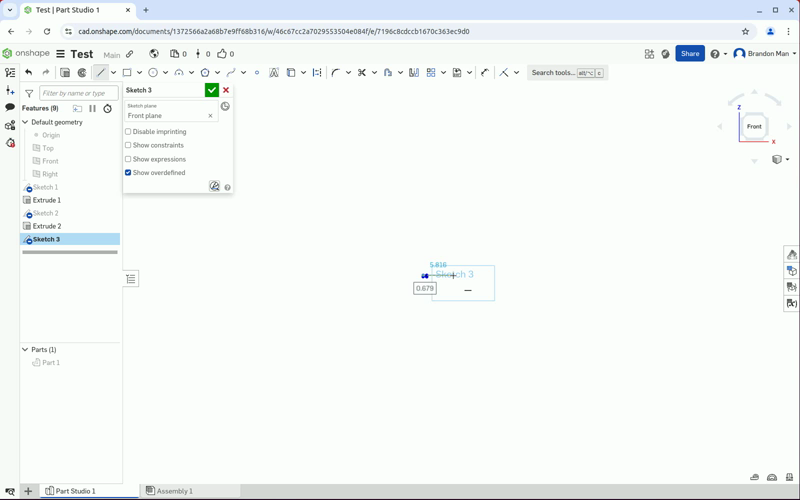
mouse_move(423, 276)
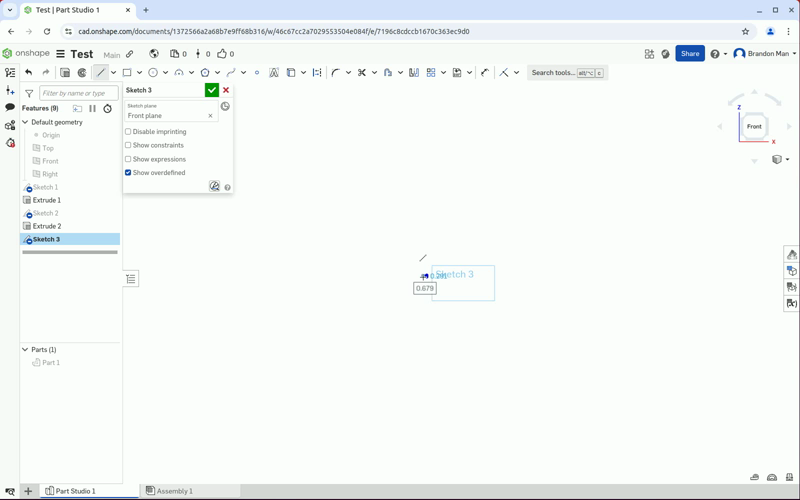
scroll(6)
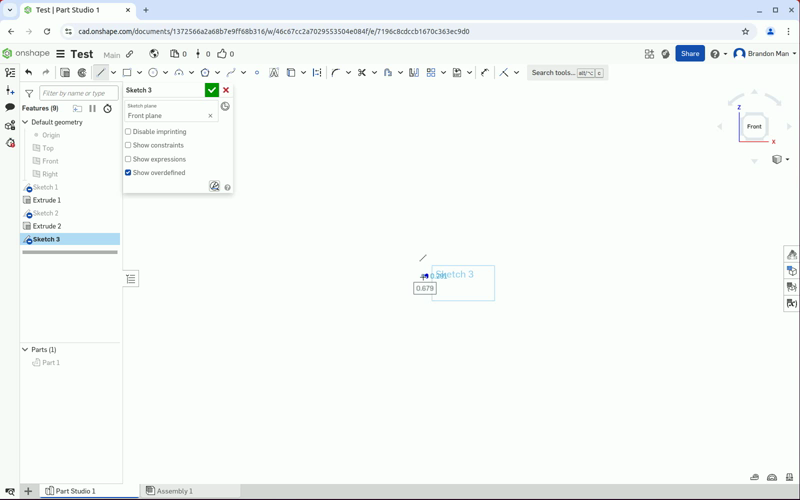
scroll(6)
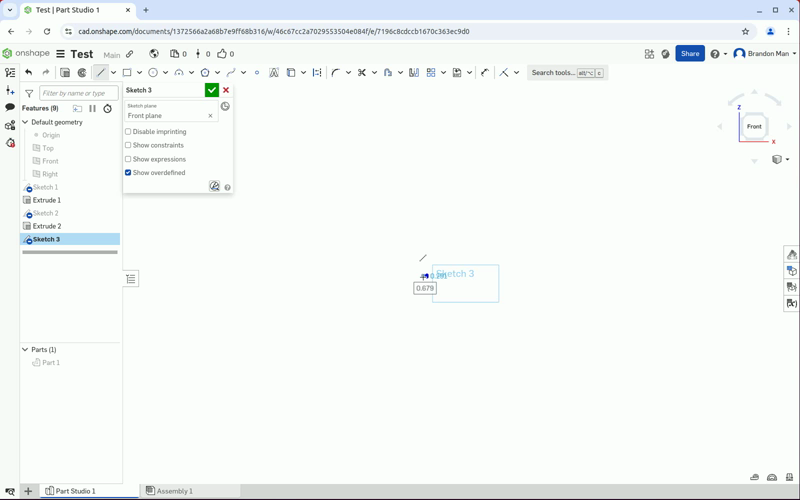
scroll(6)
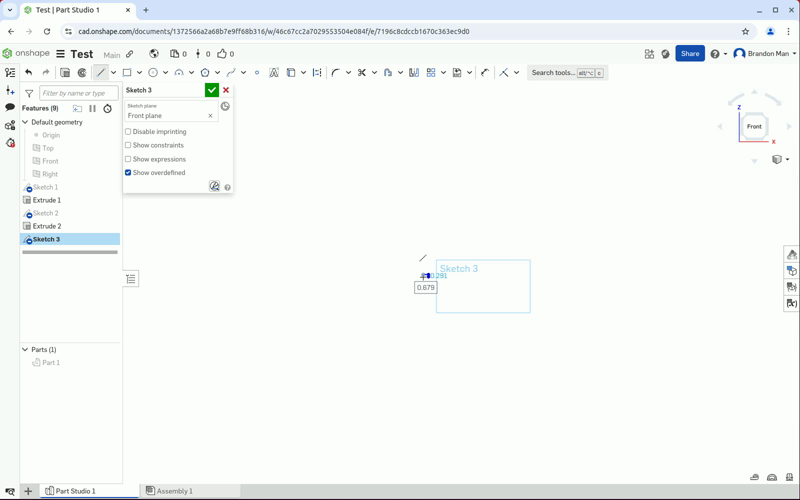
scroll(6)
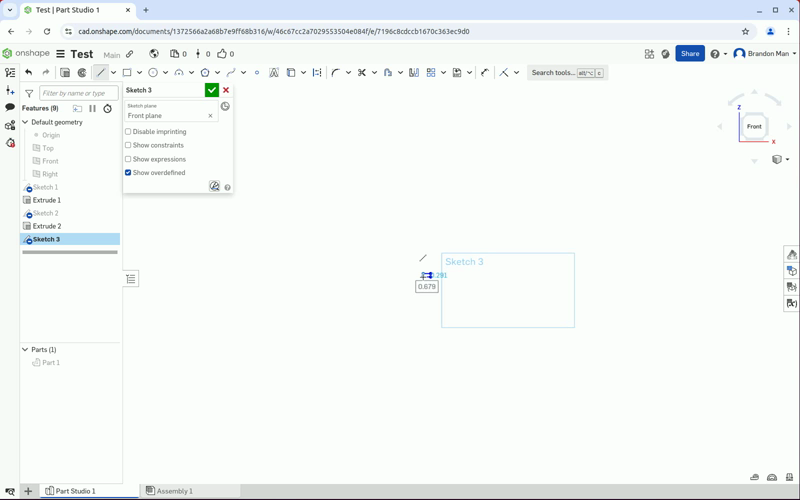
scroll(6)
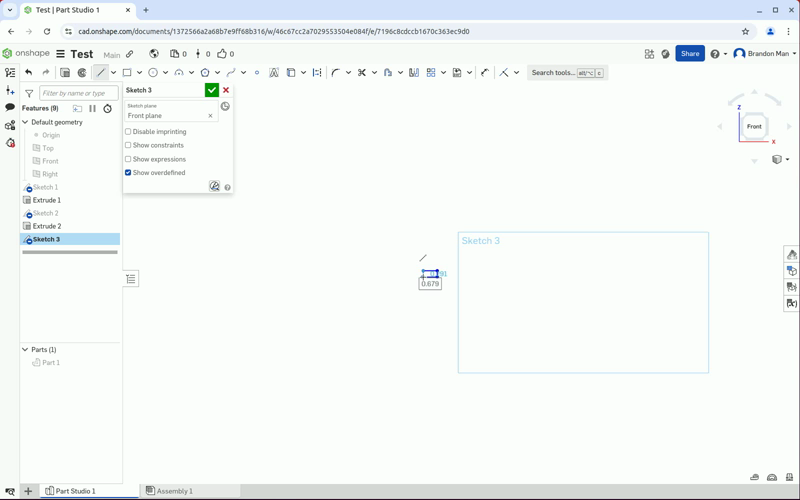
scroll(6)
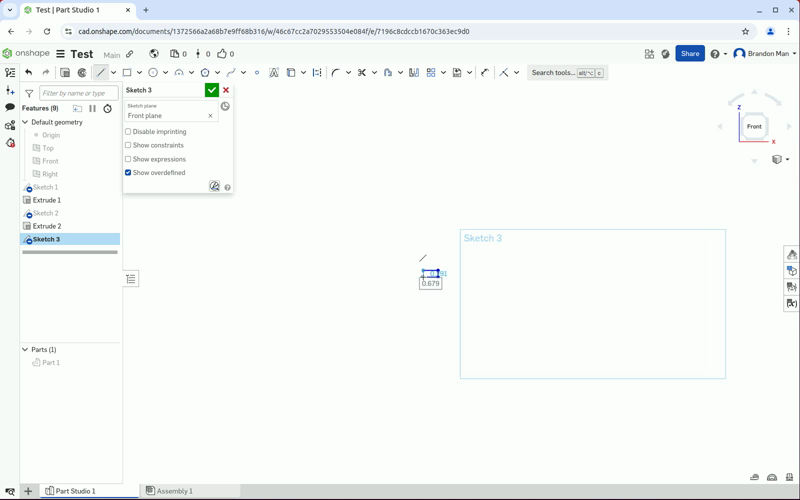
scroll(6)
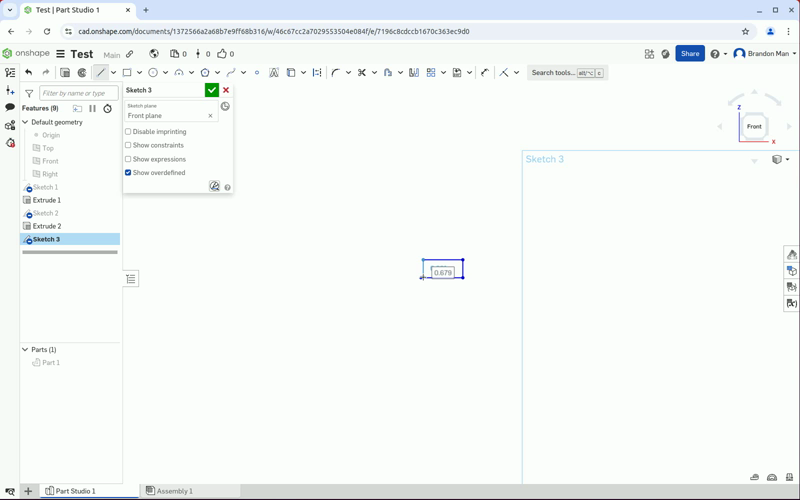
key_up(shift)
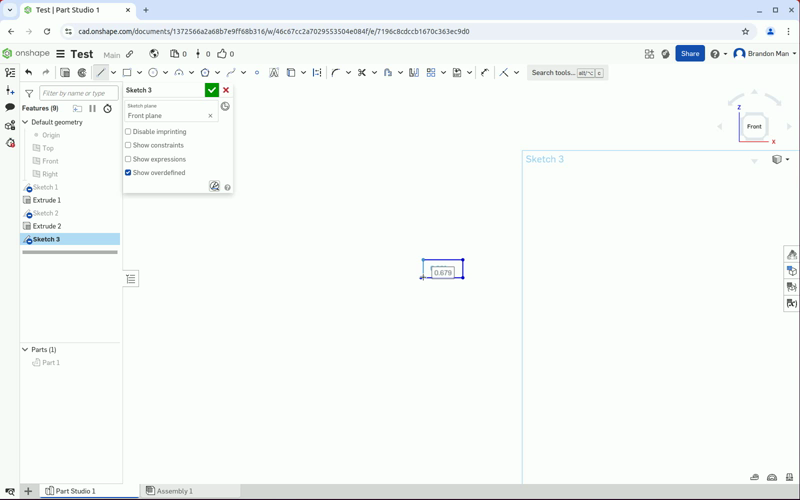
click(423, 276)
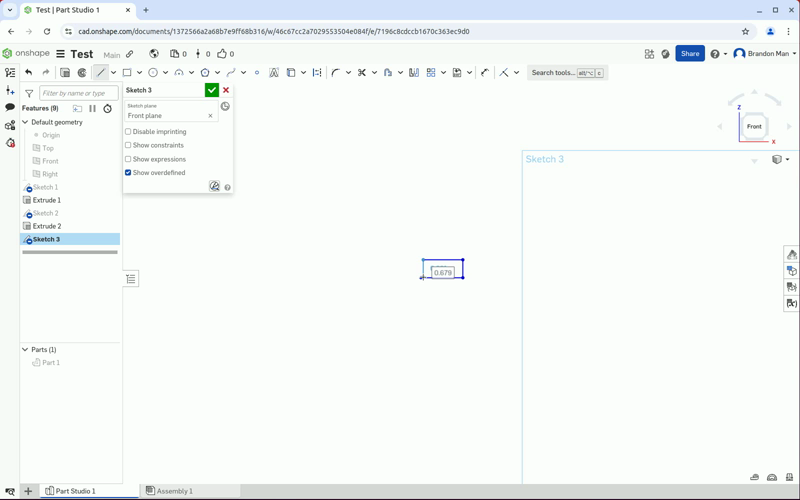
scroll(-6)
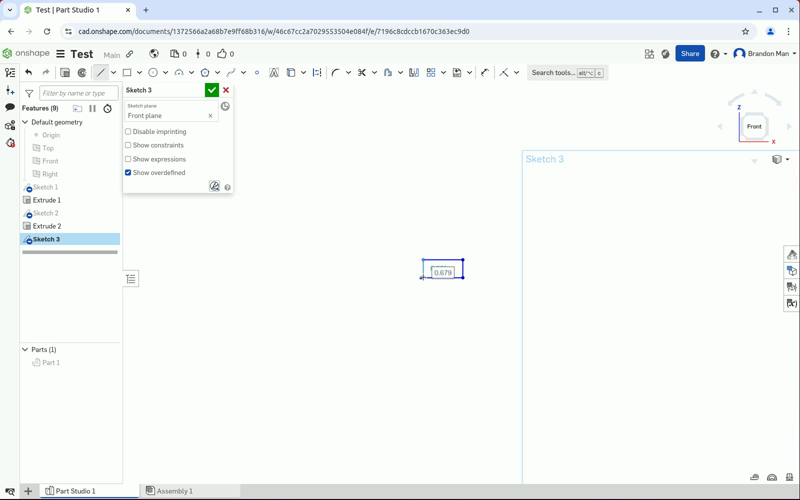
scroll(-6)
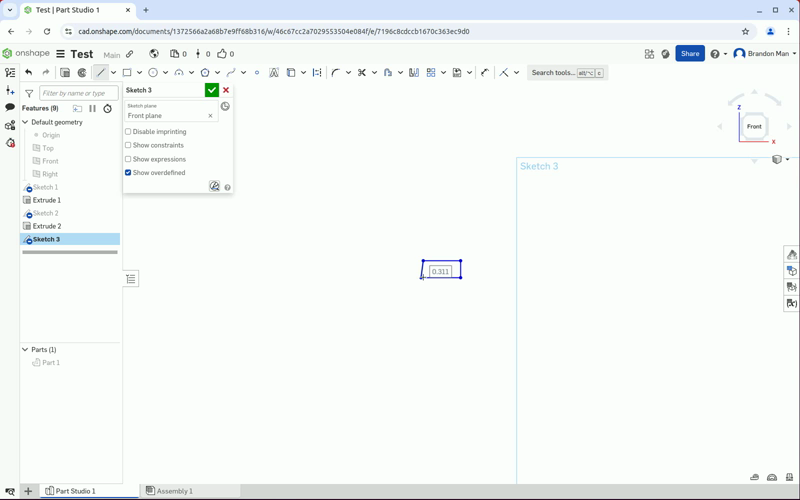
scroll(-6)
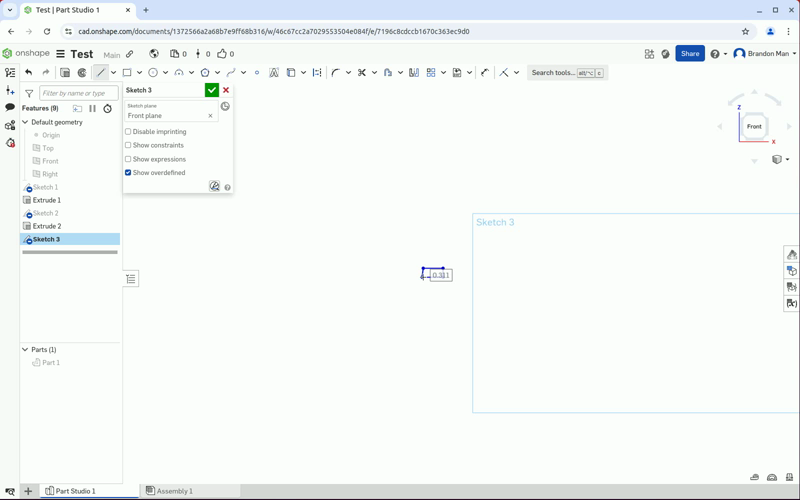
scroll(-6)
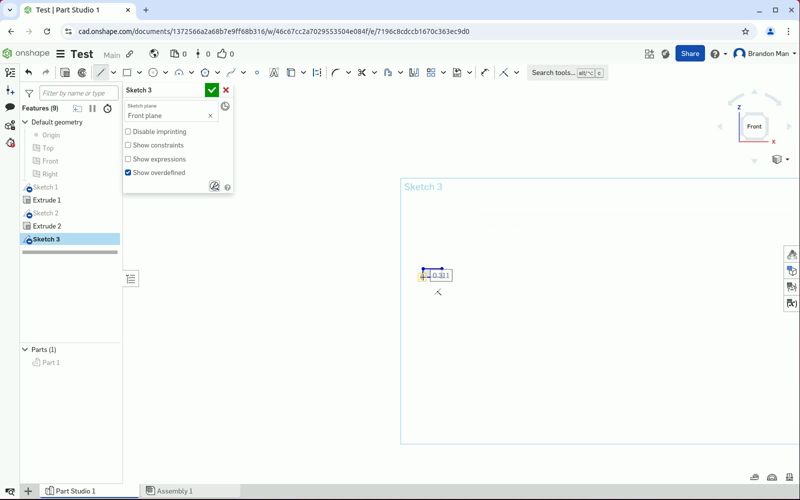
scroll(-6)
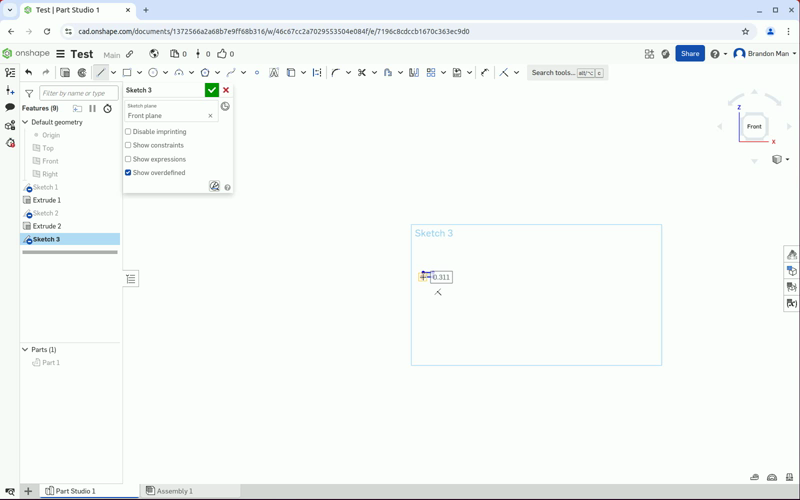
scroll(-6)
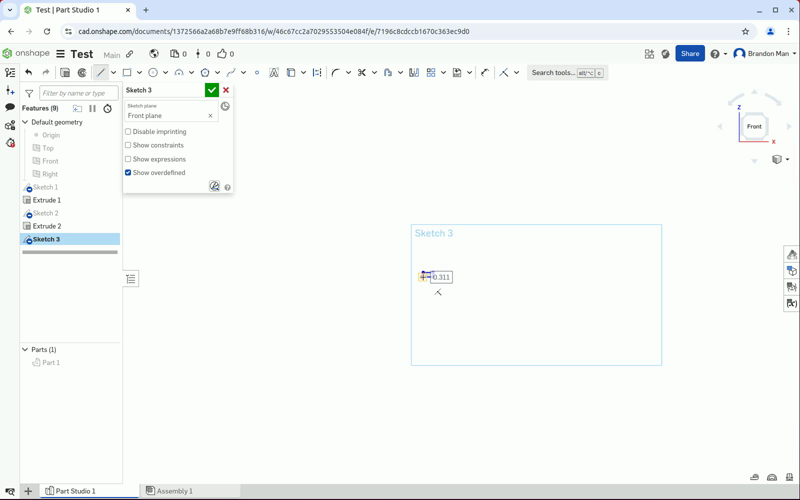
scroll(-6)
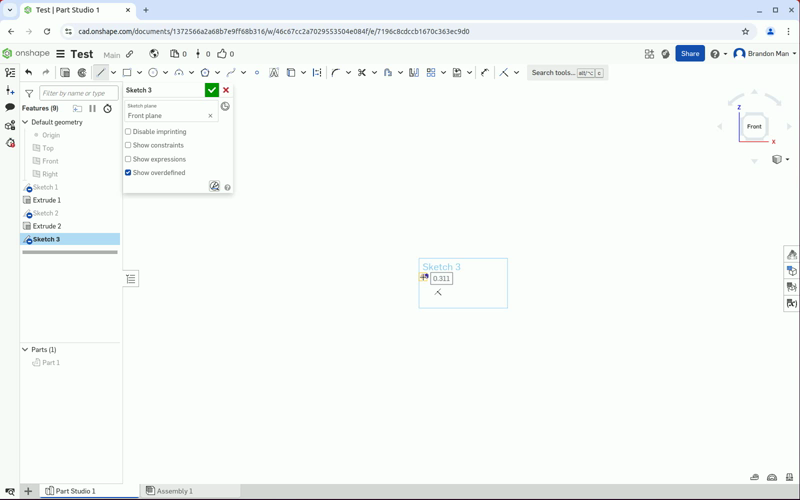
key(esc)
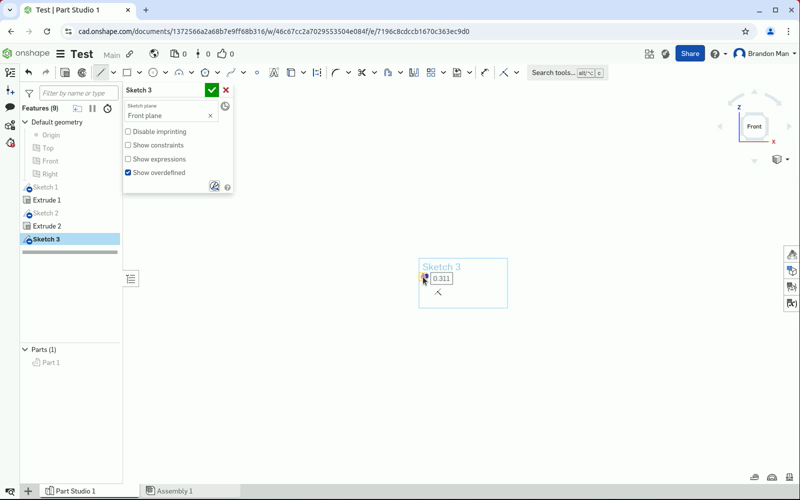
mouse_move(425, 276)
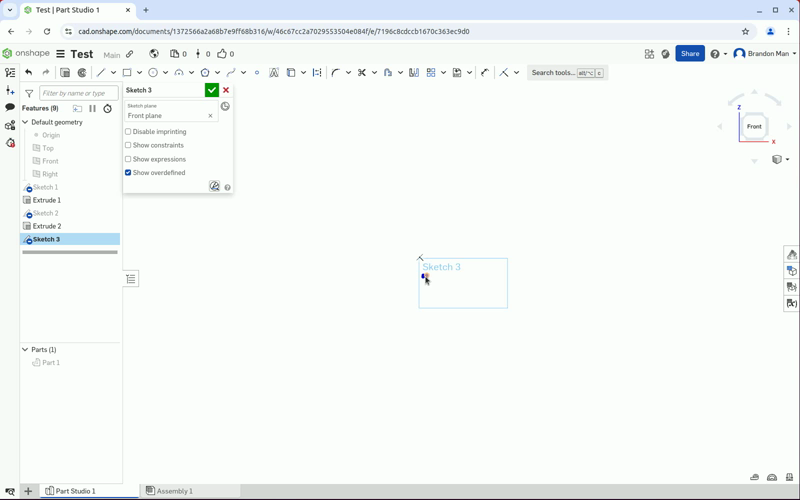
scroll(6)
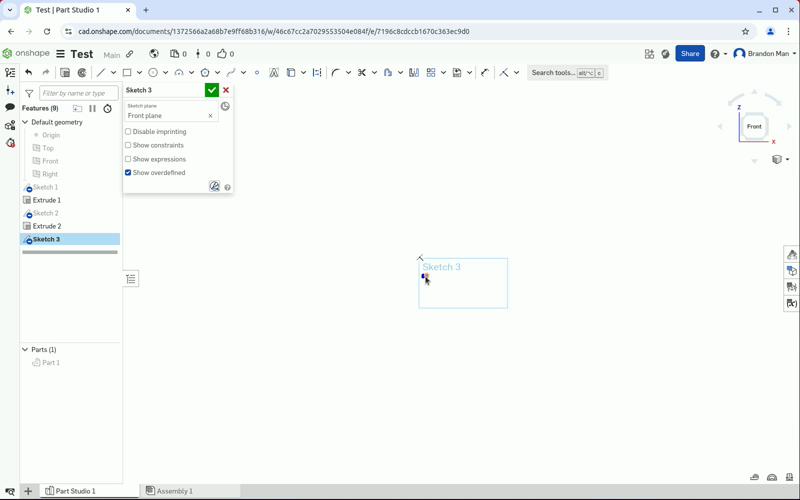
scroll(6)
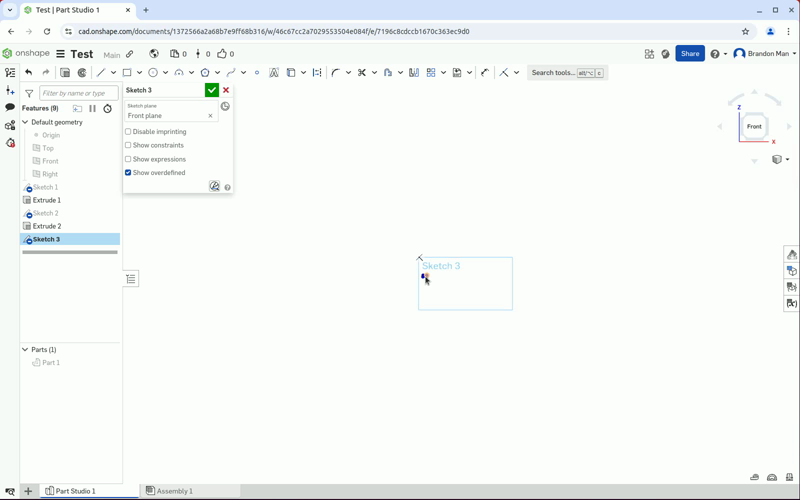
scroll(6)
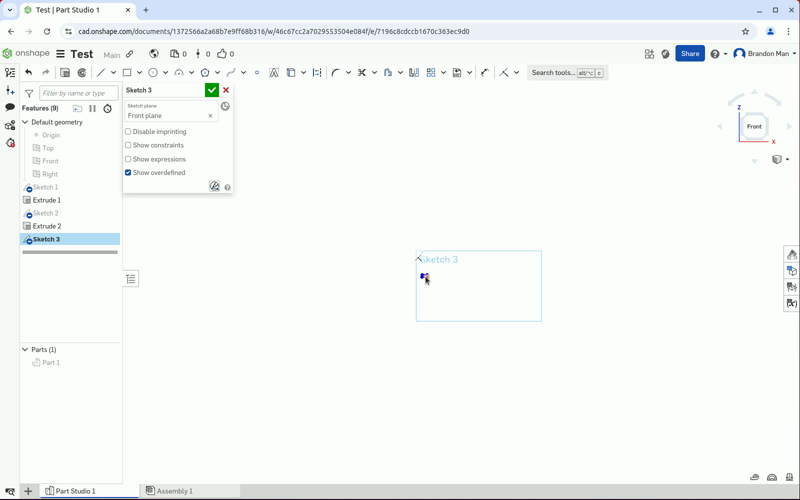
scroll(6)
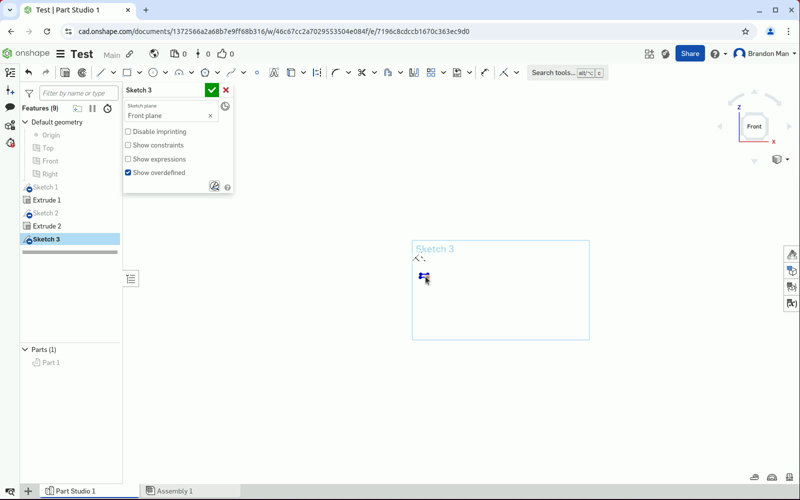
scroll(6)
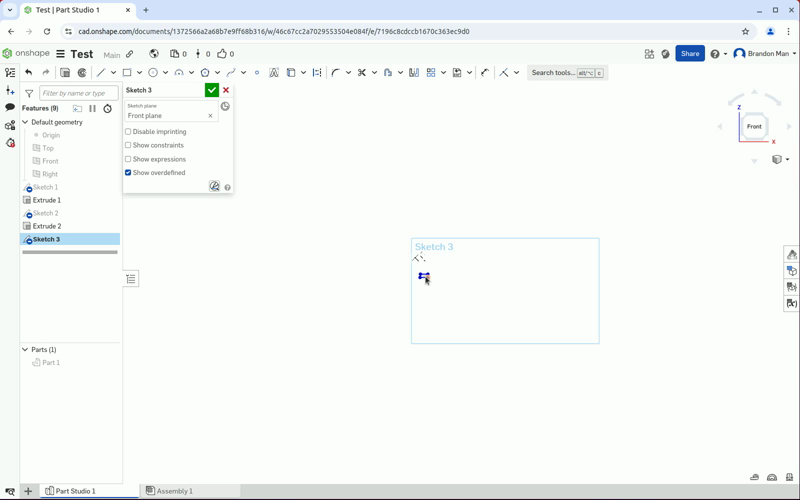
scroll(6)
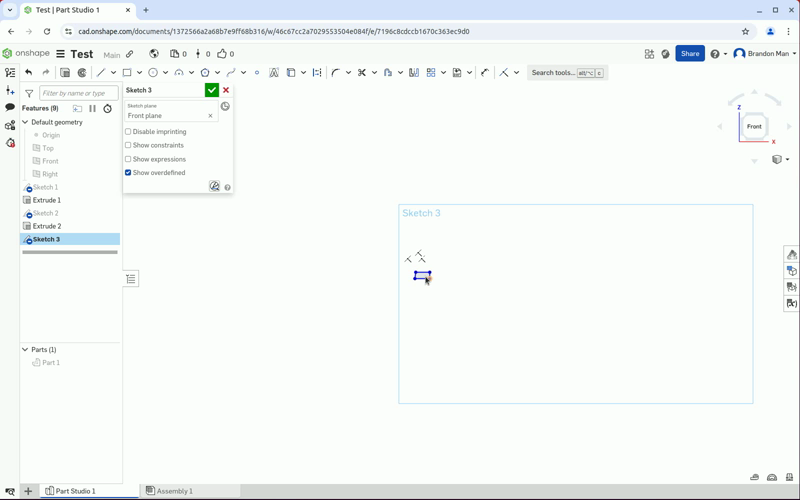
scroll(6)
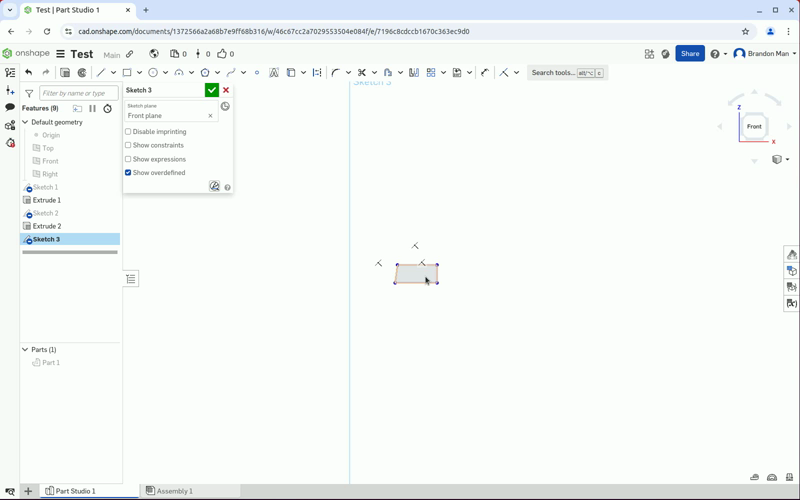
click(425, 276)
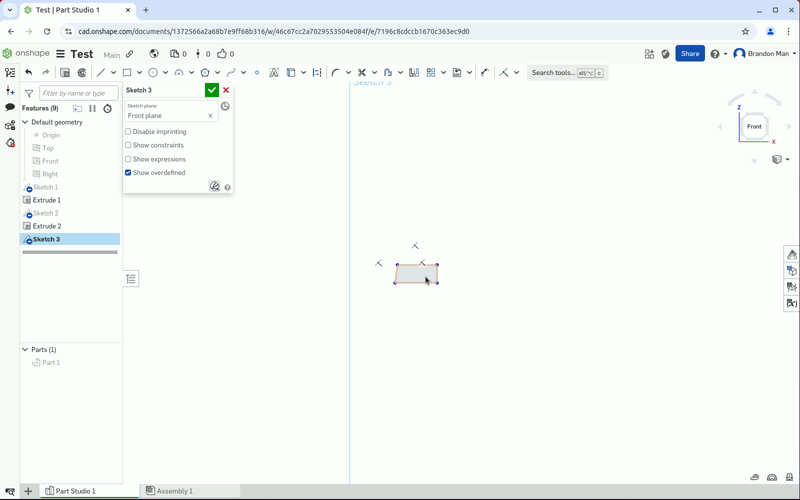
scroll(-6)
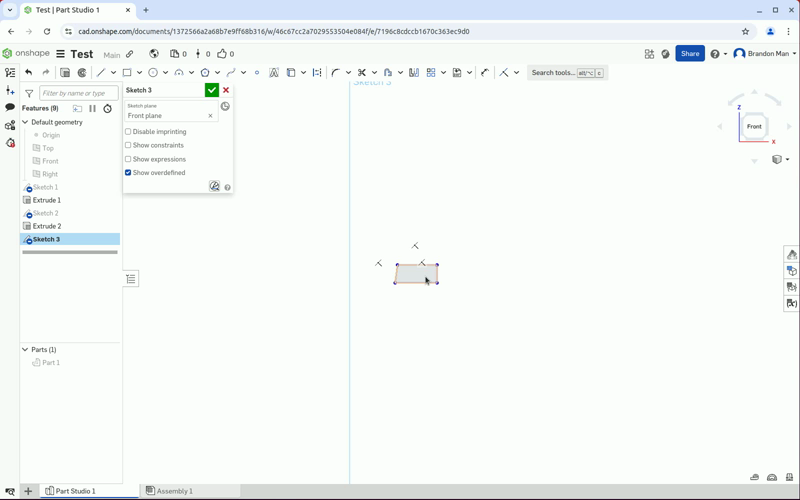
scroll(-6)
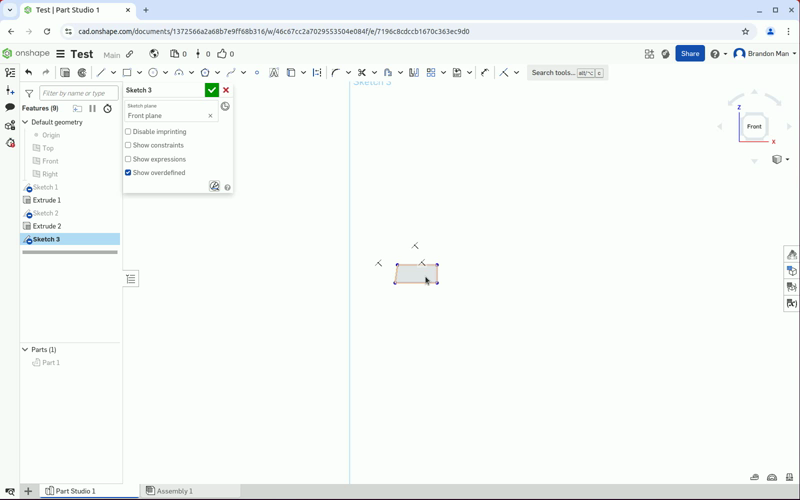
scroll(-6)
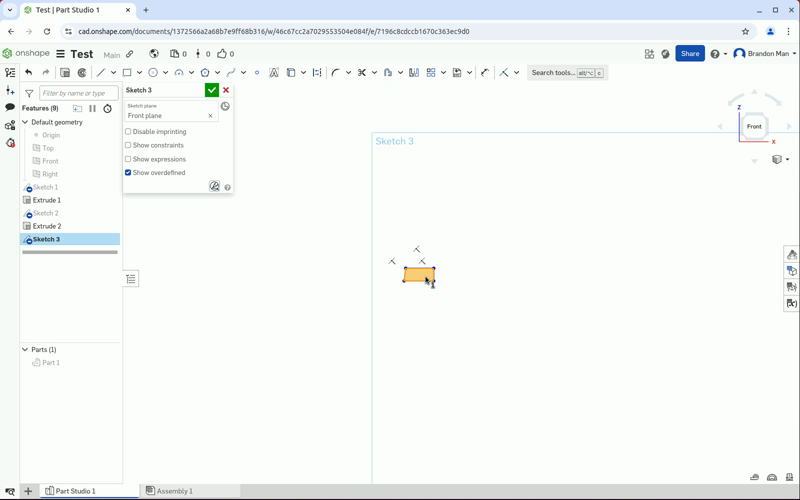
scroll(-6)
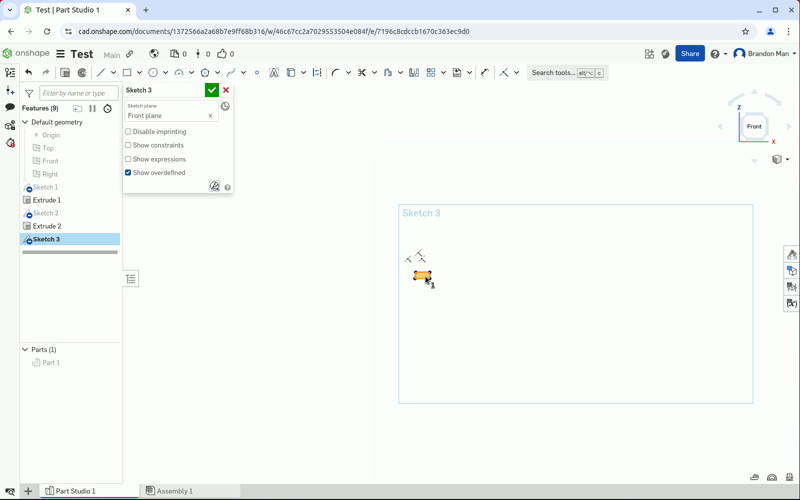
scroll(-6)
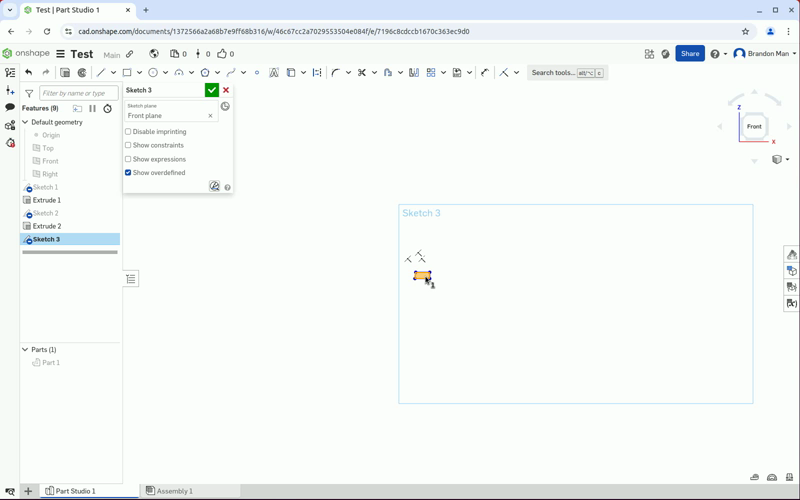
scroll(-6)
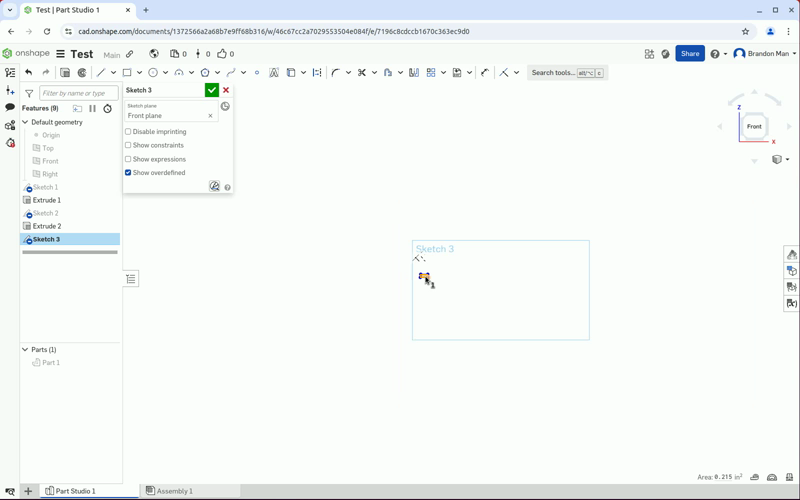
scroll(-6)
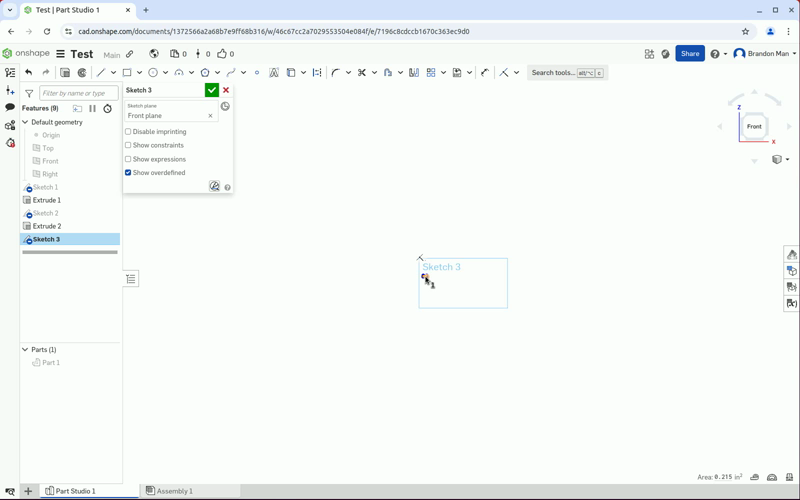
mouse_move(73, 352)
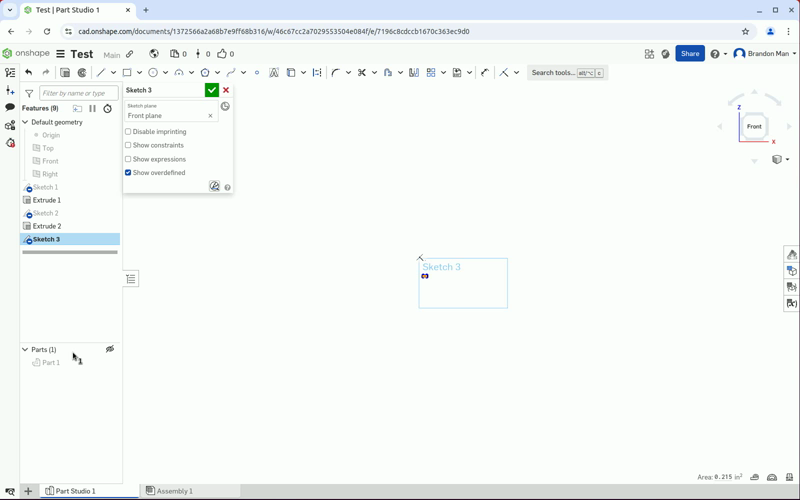
key(shift+y)
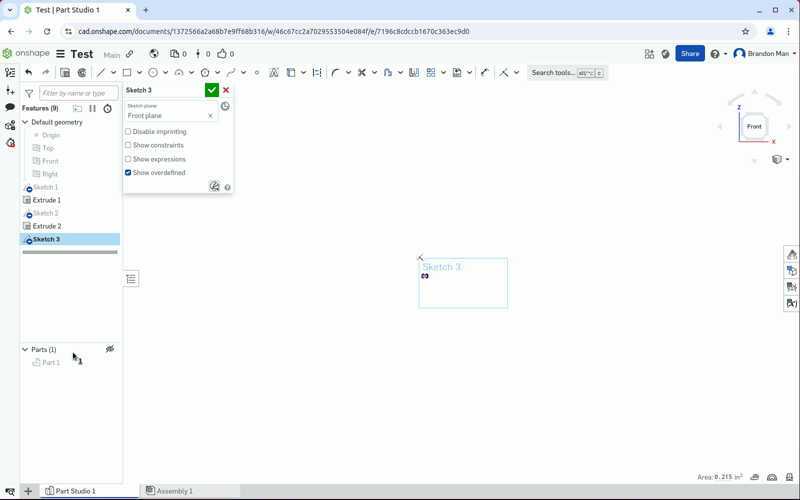
key(shift+e)
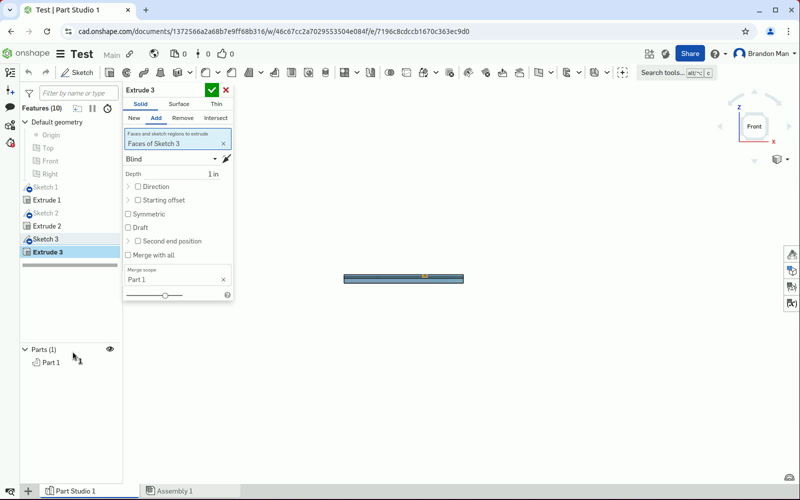
mouse_move(143, 106)
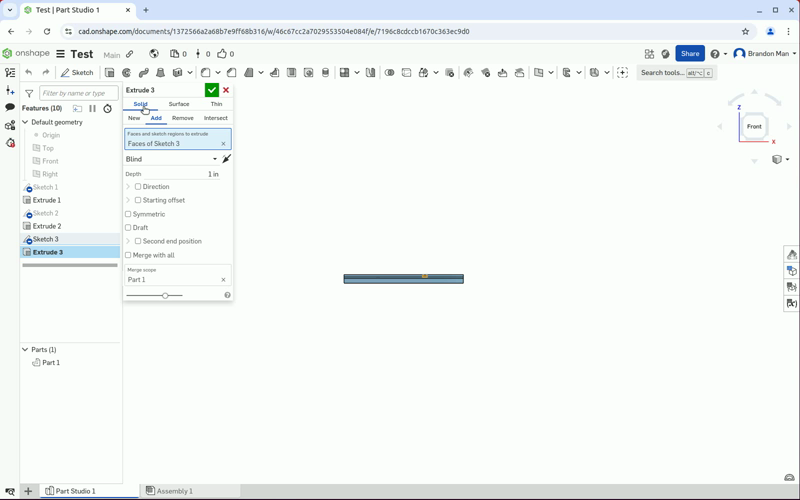
click(143, 106)
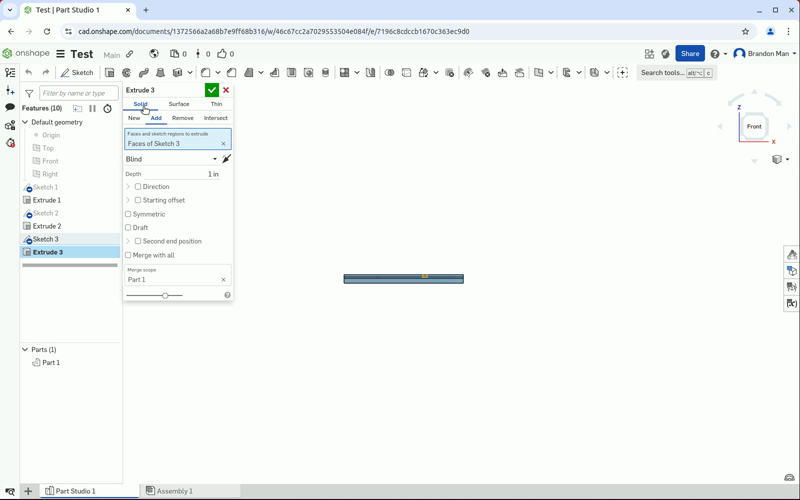
mouse_move(186, 120)
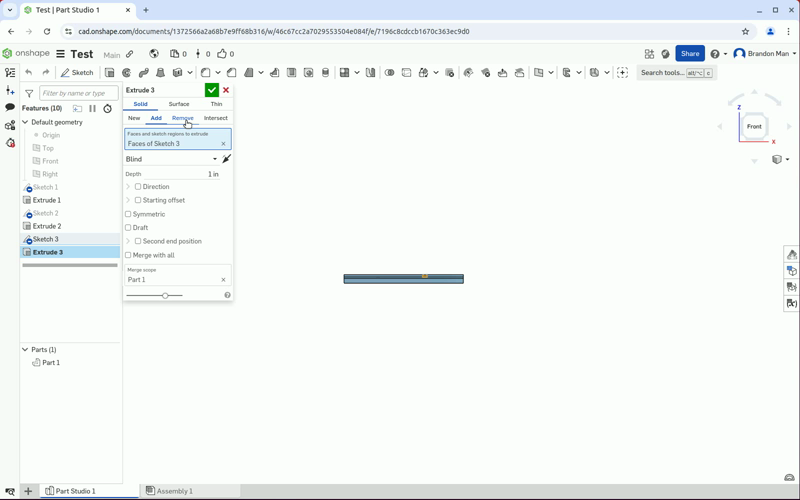
click(186, 120)
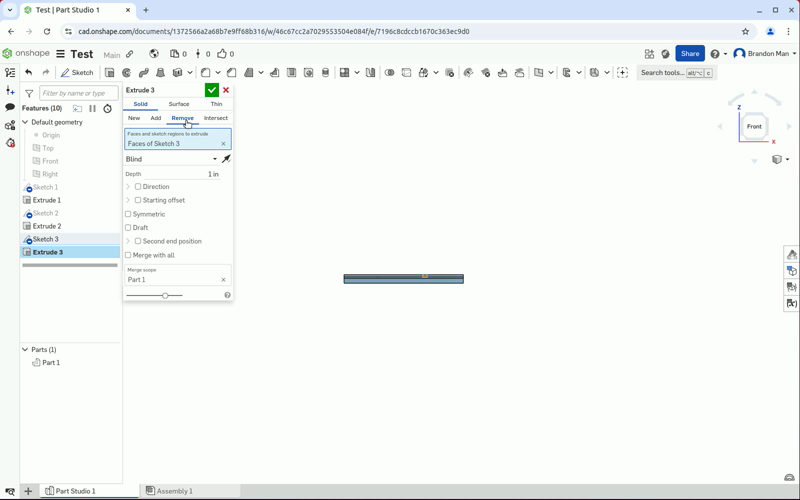
key(tab, 4)
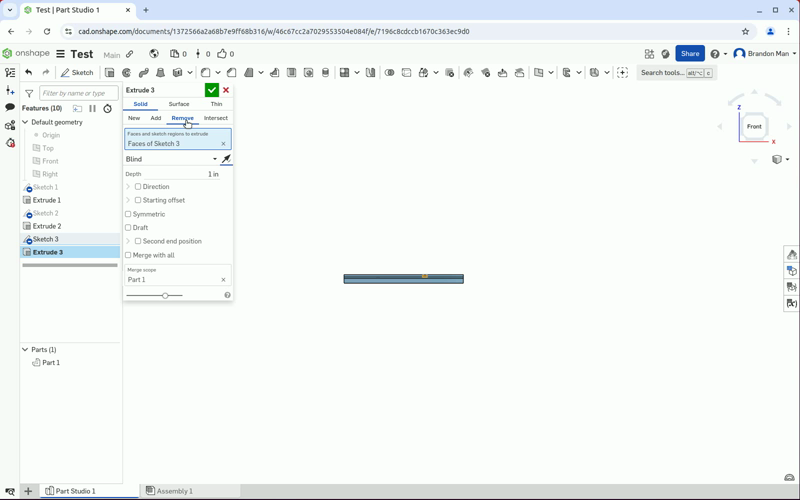
text(0.722)
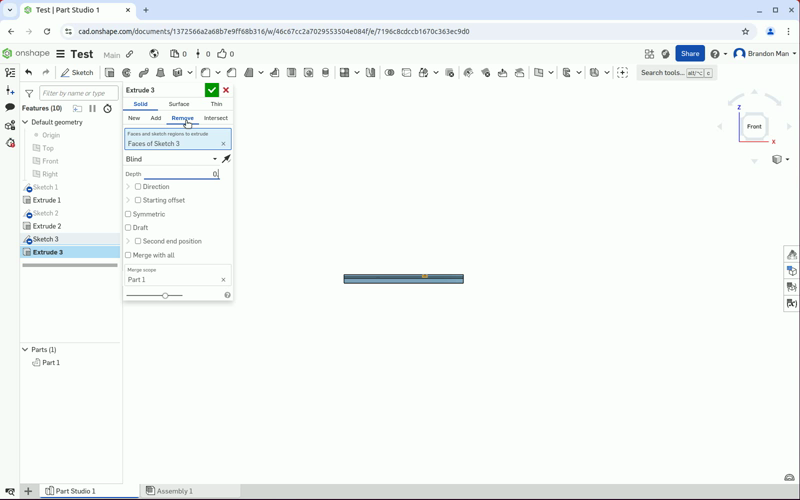
key(tab, 6)
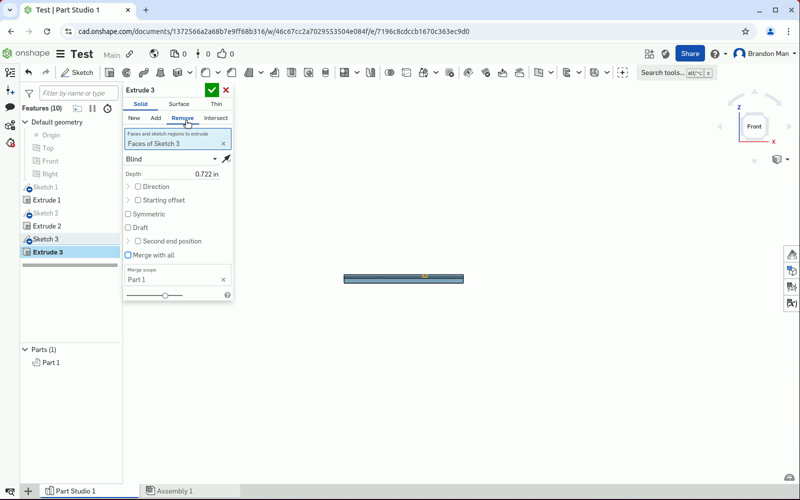
key(space)
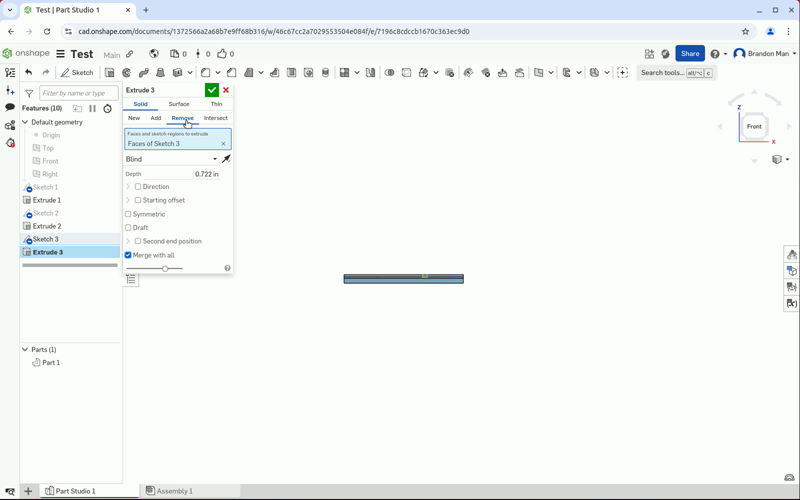
key(enter)
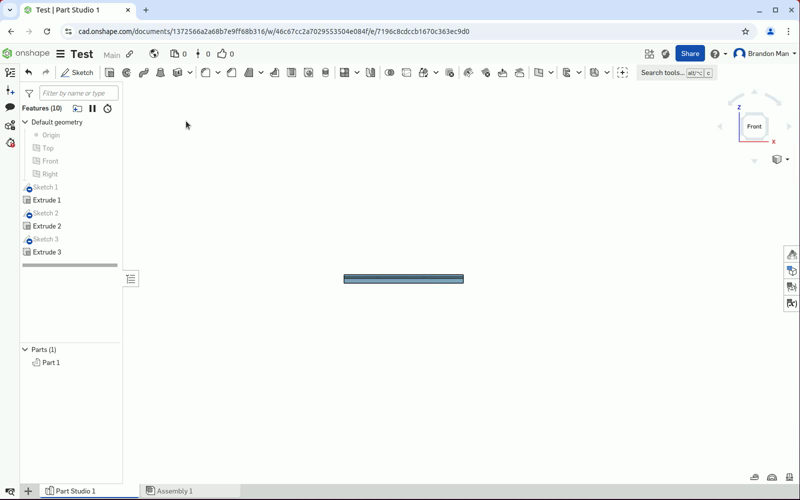
key(shift+h)
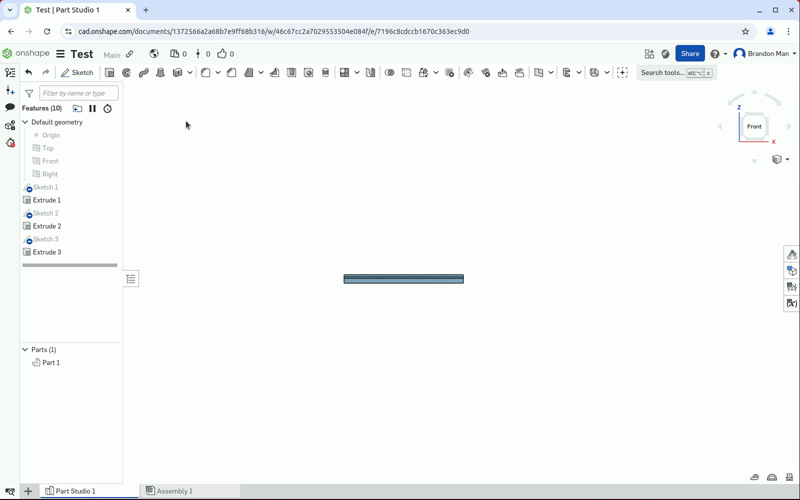
key(shift+h)
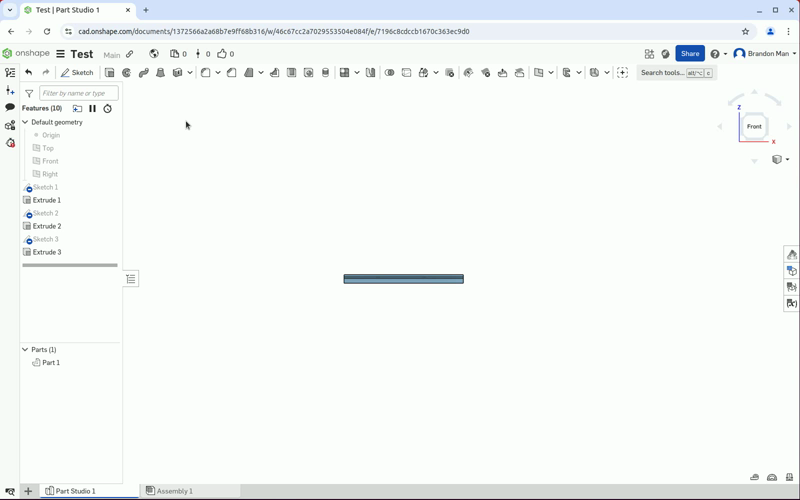
key(shift+7)
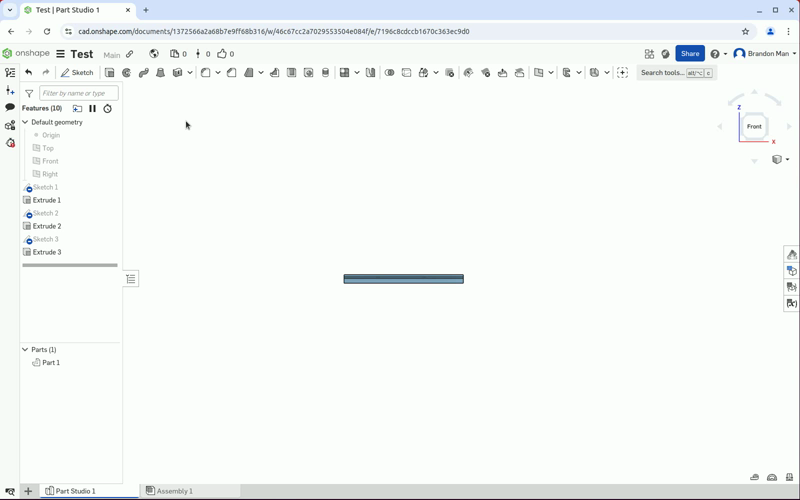
key(left, 2)
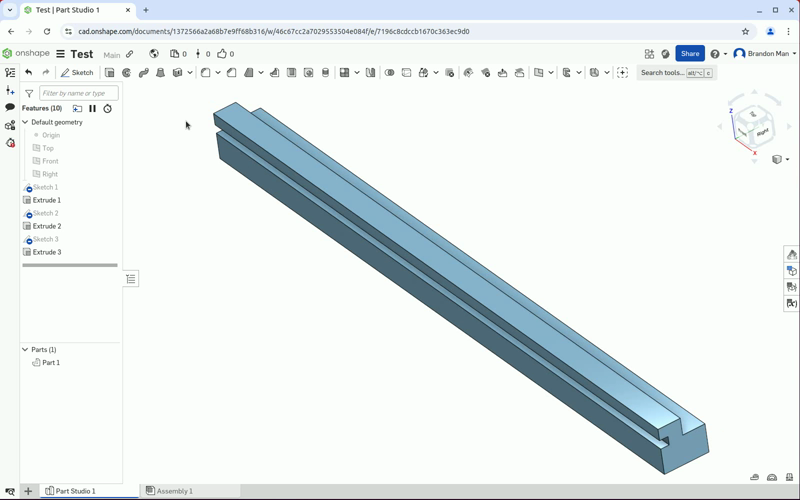
key(down, 2)
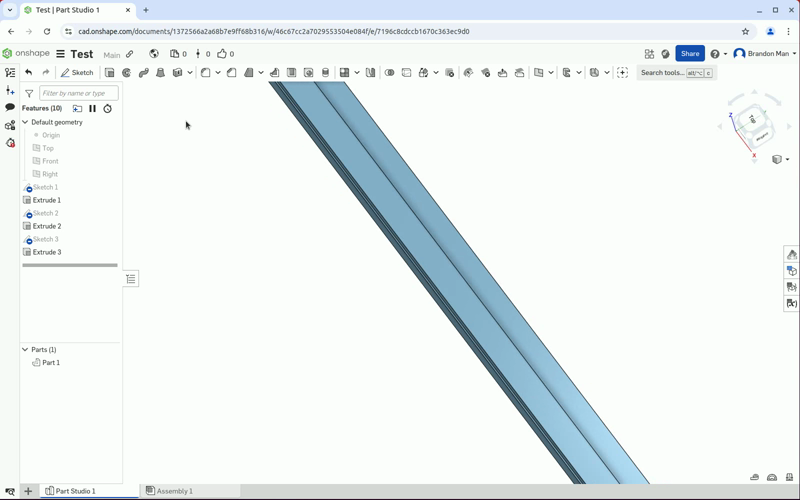
key(up, 2)
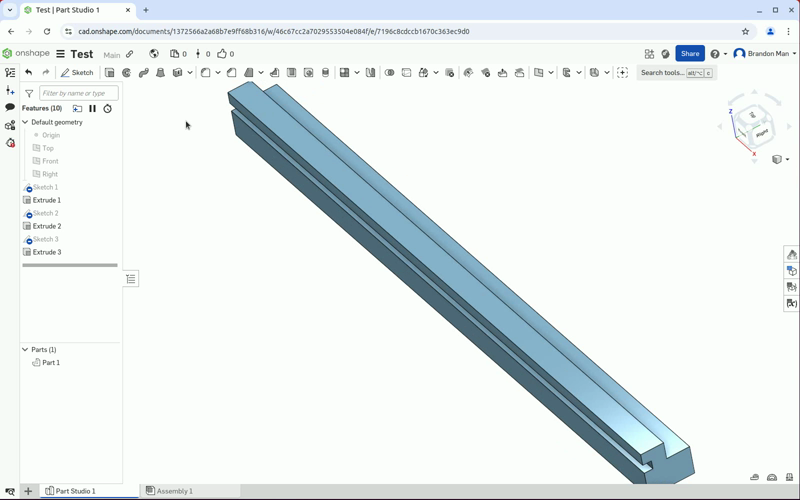
key(right, 2)
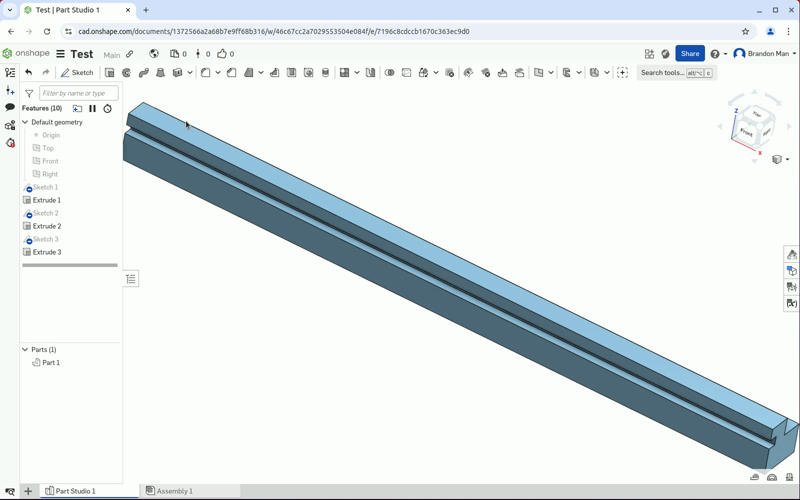
mouse_move(73, 189)
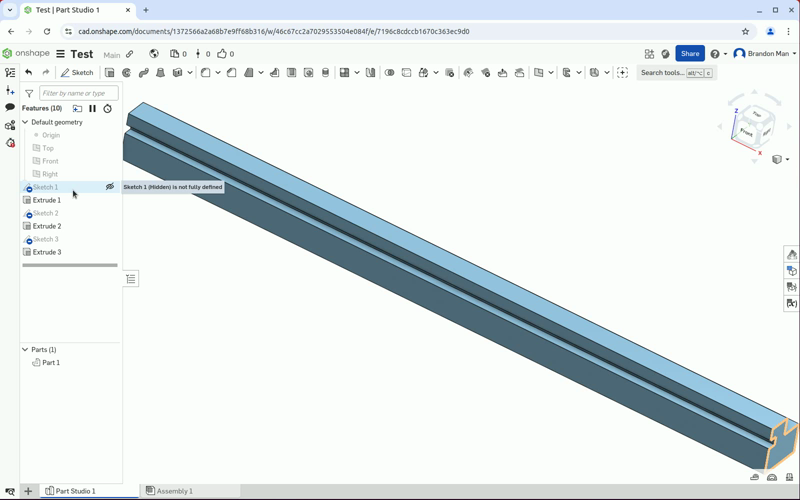
click(73, 189)